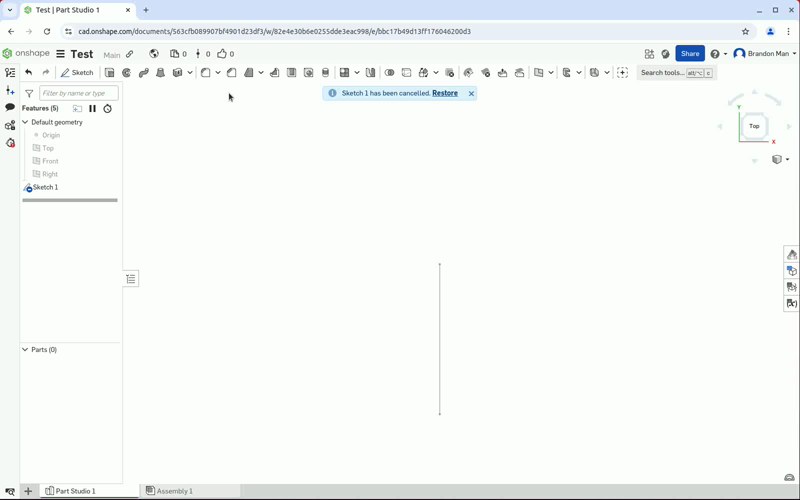
key(shift+h)
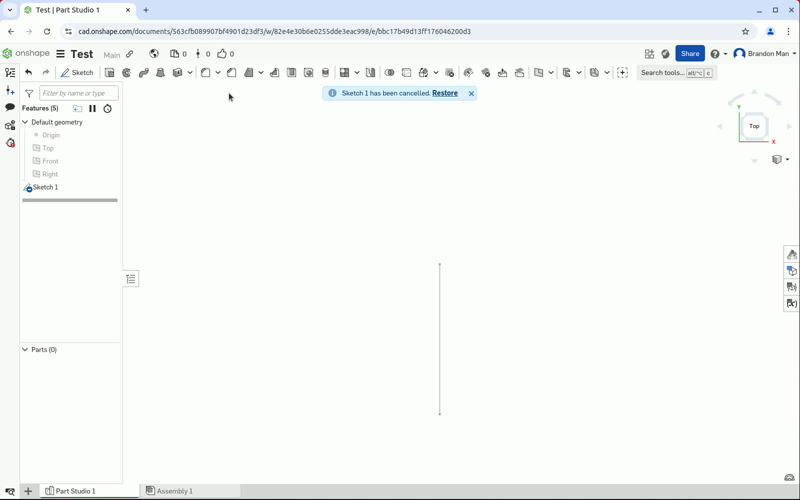
key(shift+s)
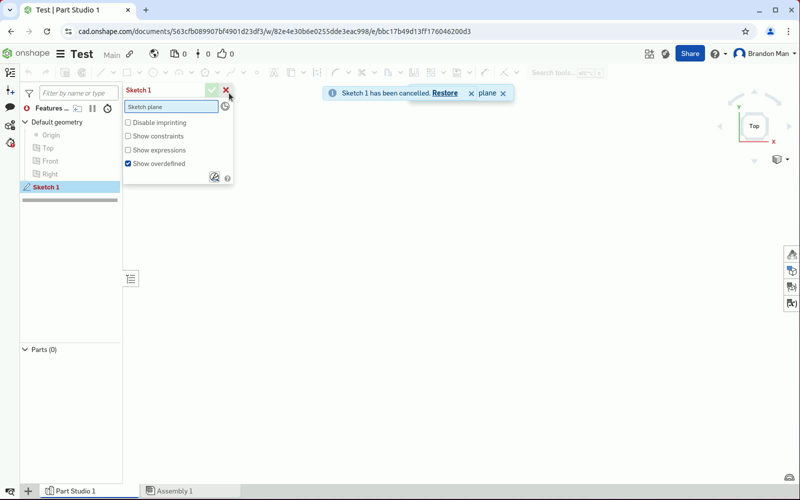
mouse_move(73, 150)
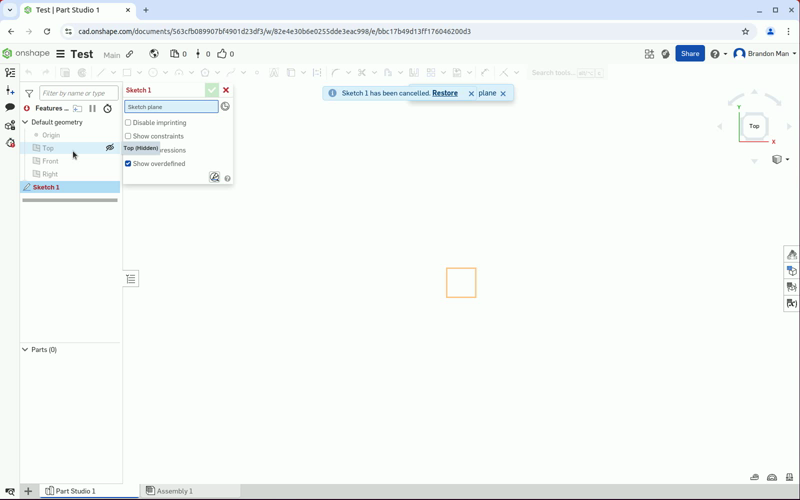
click(73, 150)
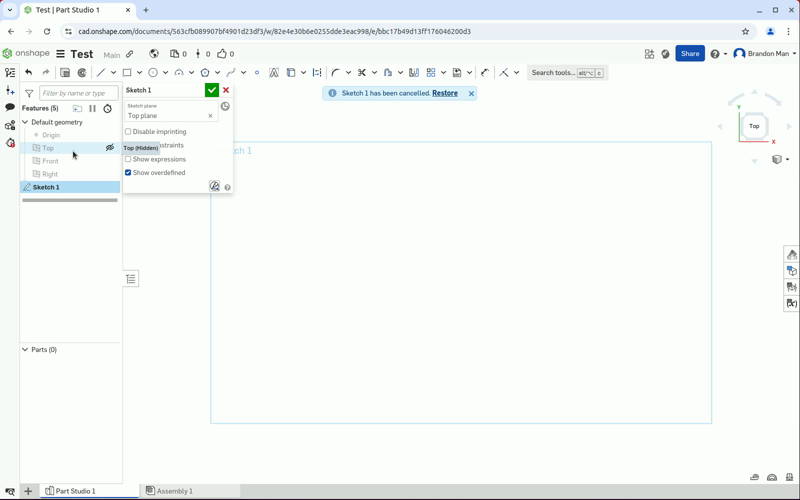
mouse_move(73, 352)
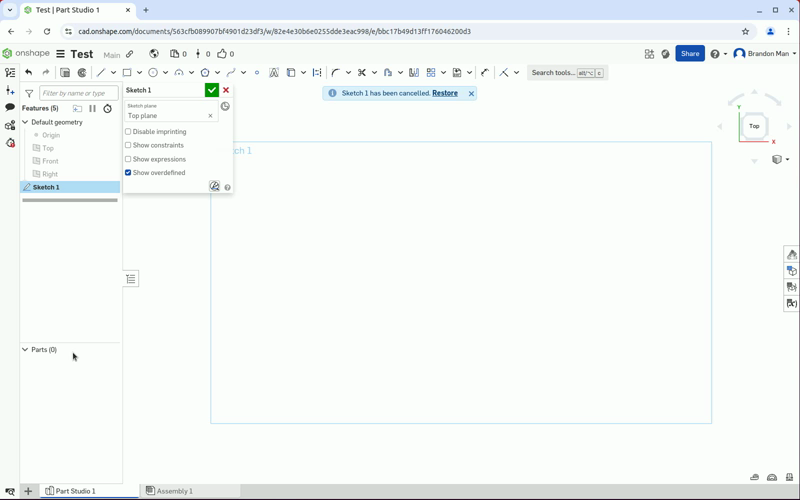
key(y)
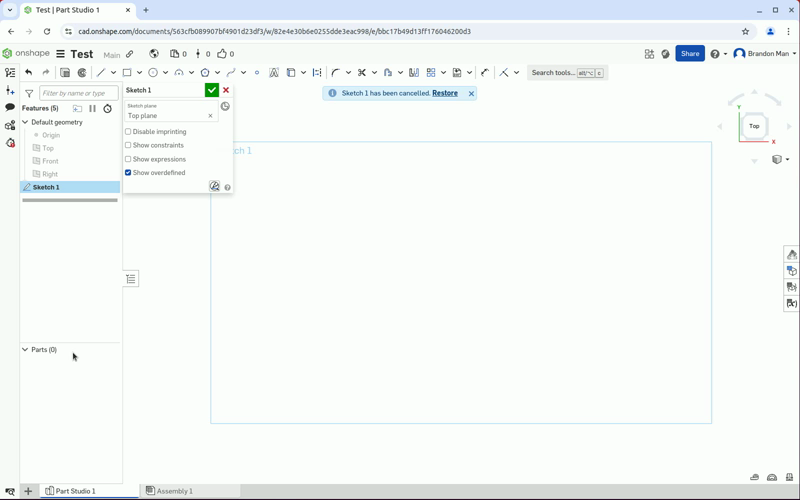
key(c)
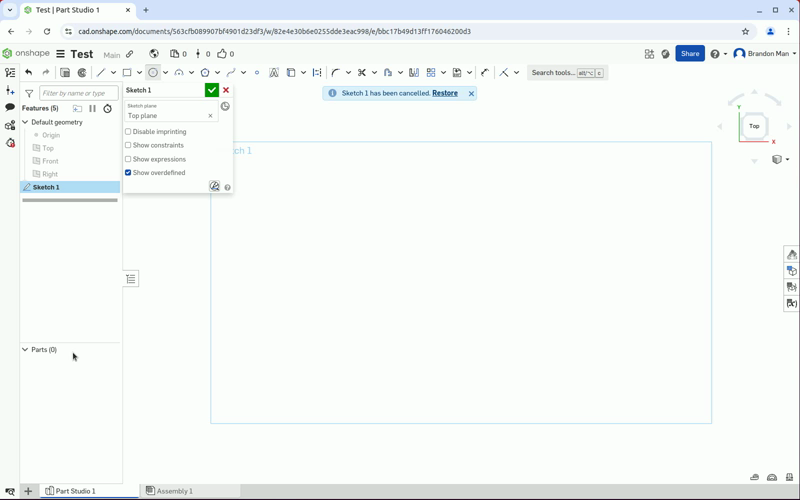
key_down(shift)
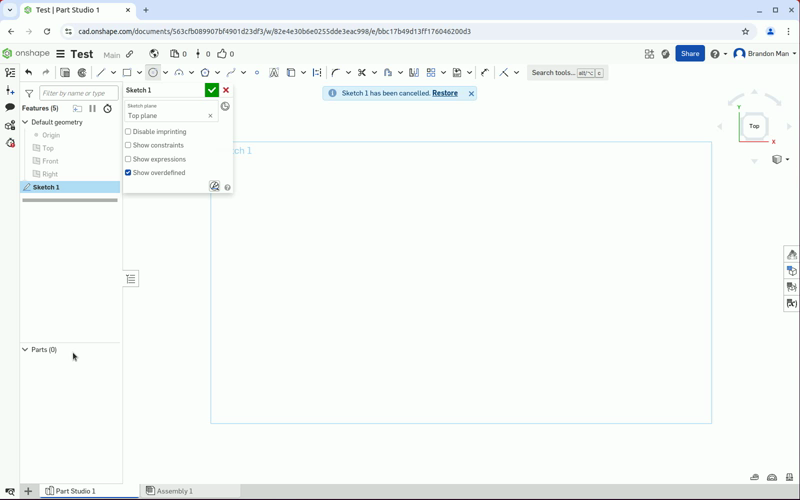
mouse_move(461, 282)
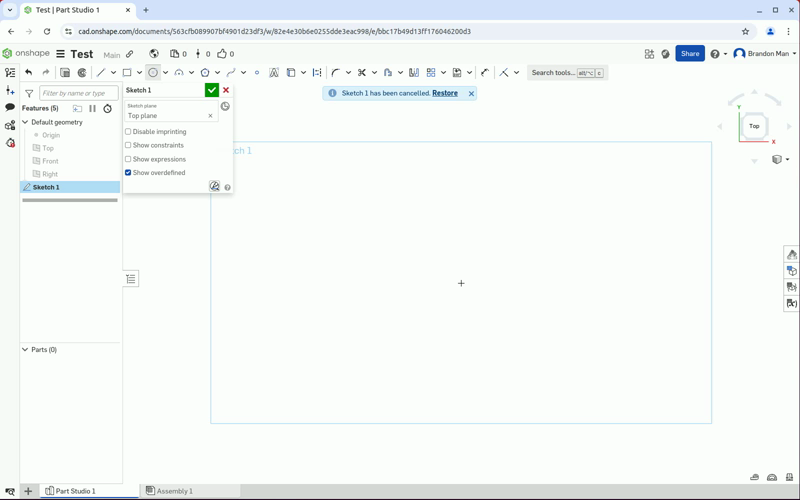
click(461, 282)
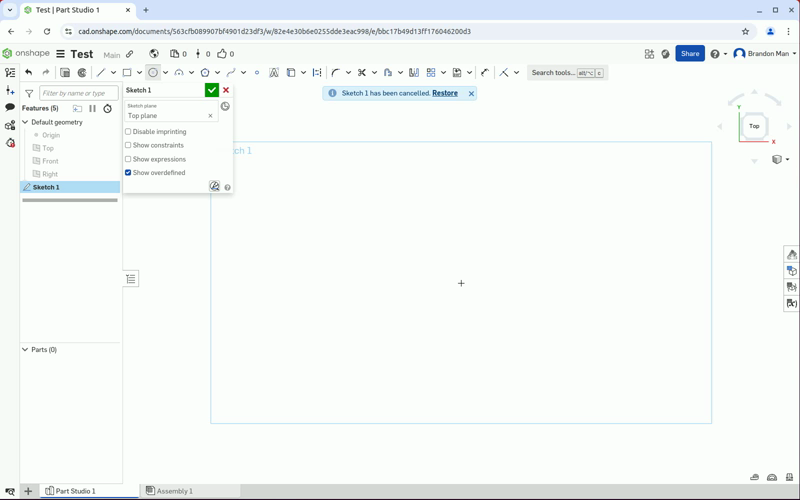
key_up(shift)
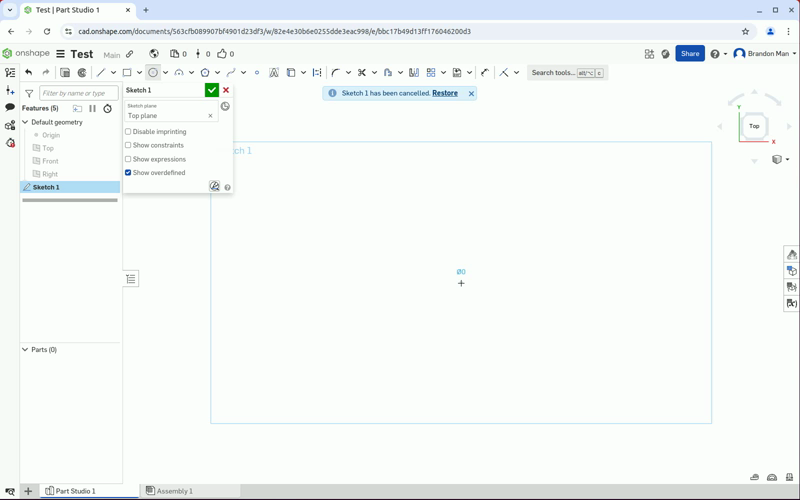
mouse_move(507, 282)
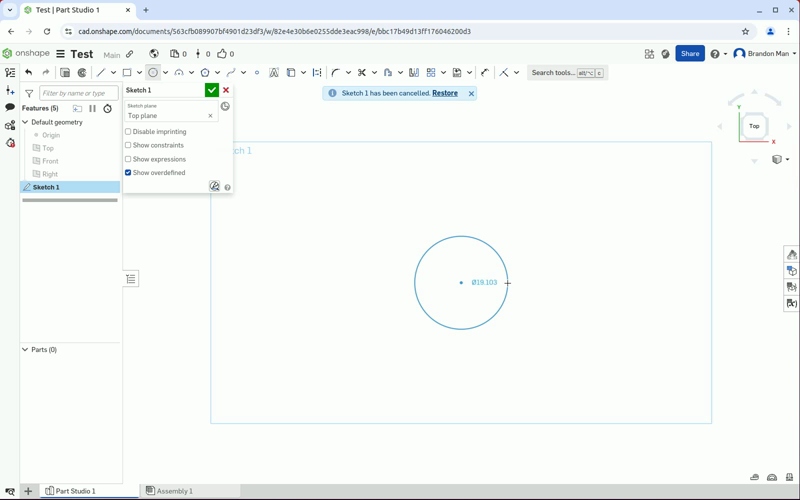
click(507, 282)
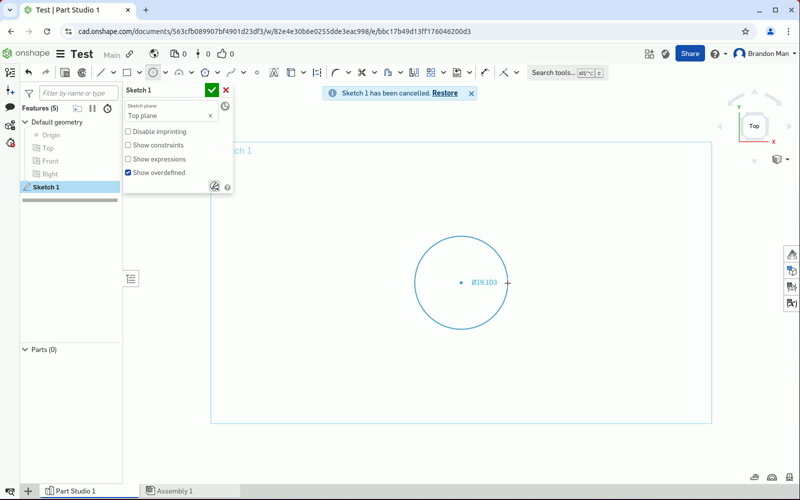
key(esc)
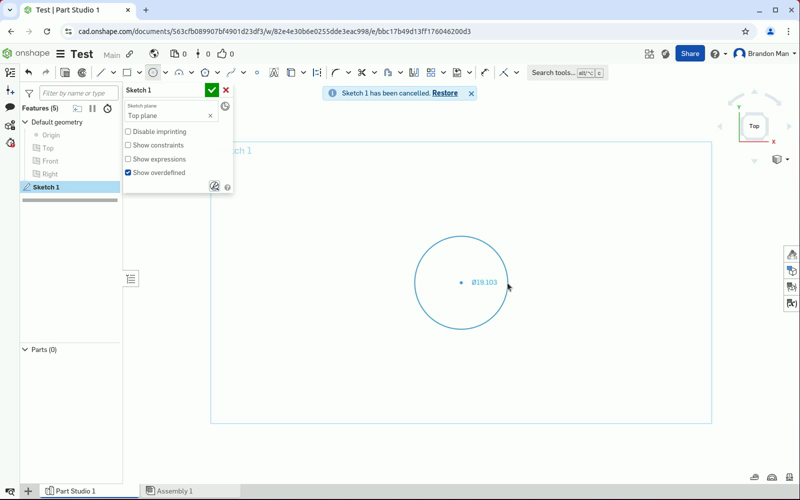
key(a)
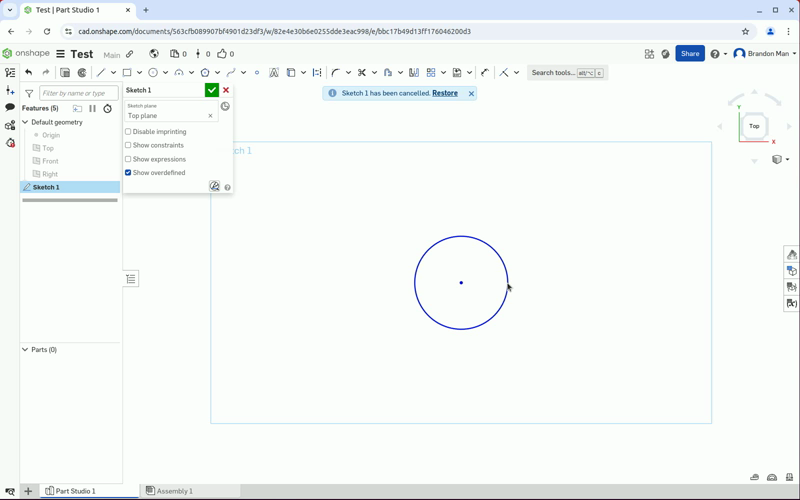
key_down(shift)
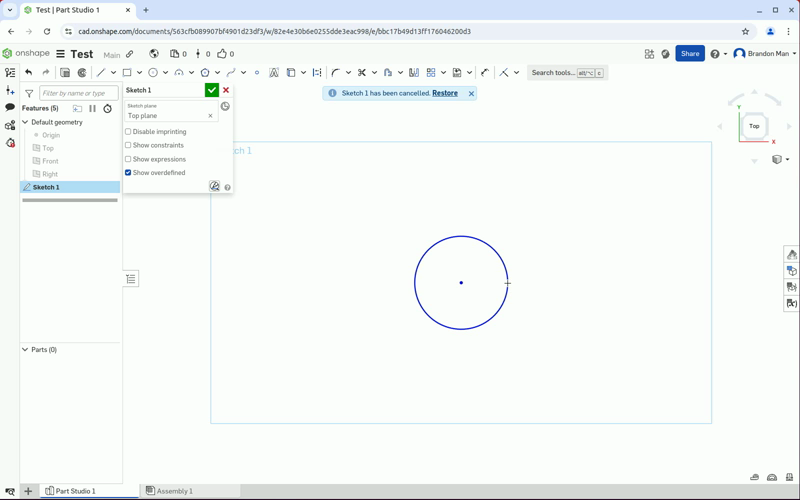
mouse_move(416, 282)
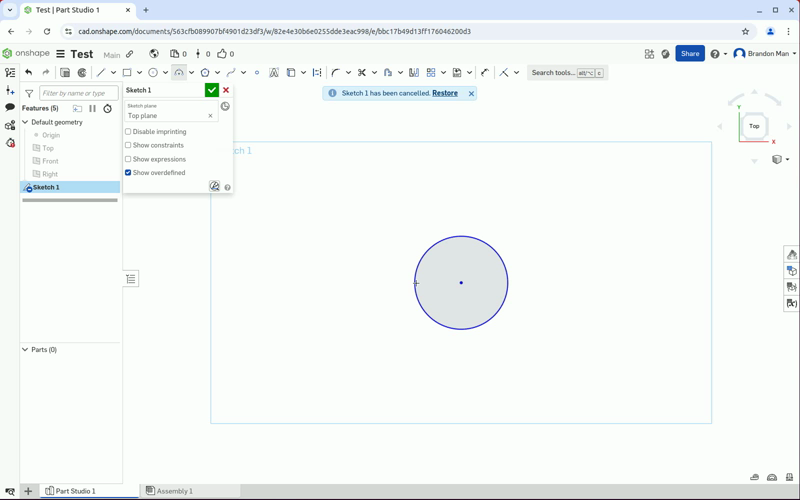
click(416, 282)
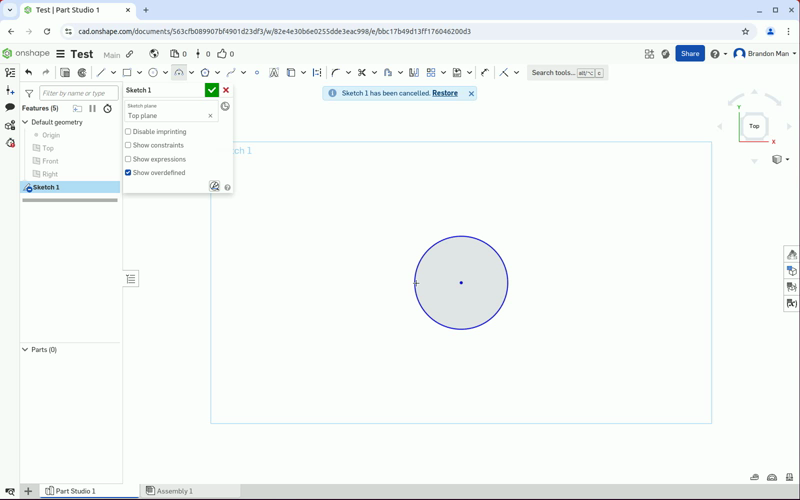
key_up(shift)
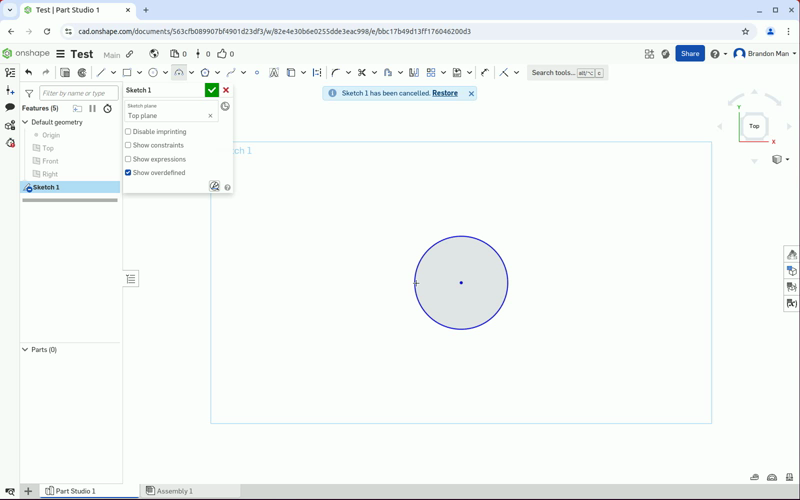
key_down(shift)
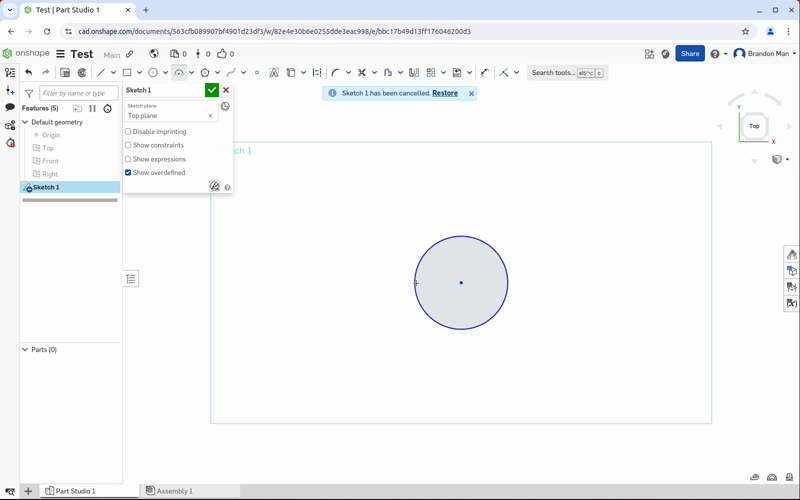
mouse_move(505, 282)
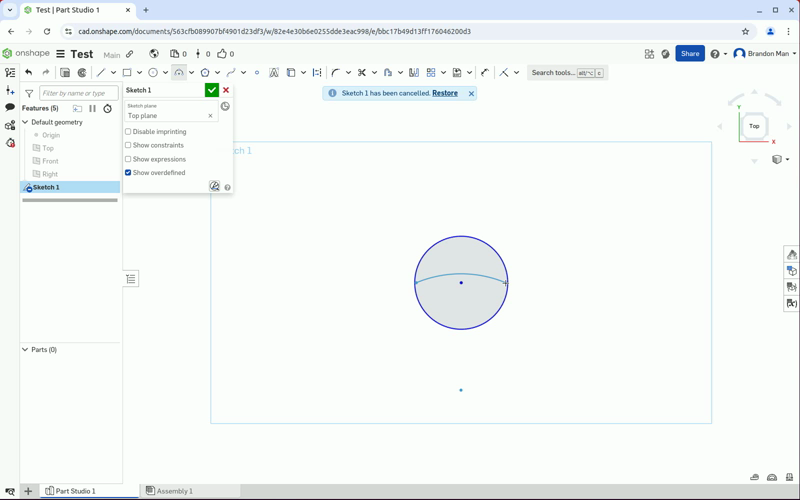
scroll(6)
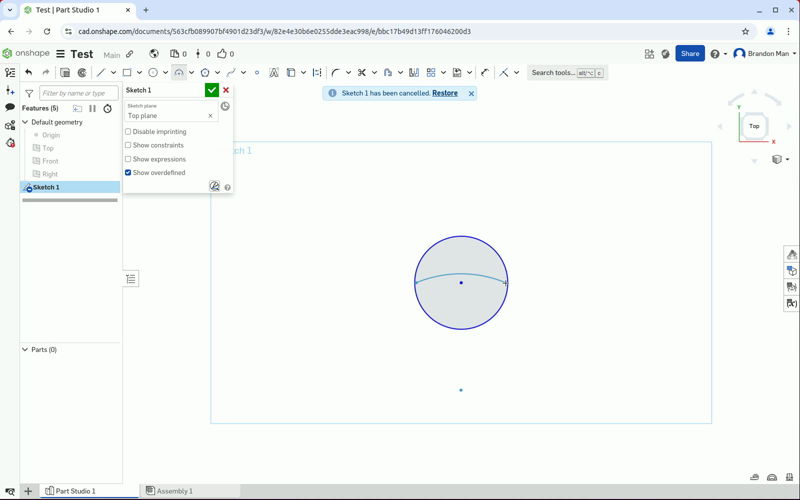
scroll(6)
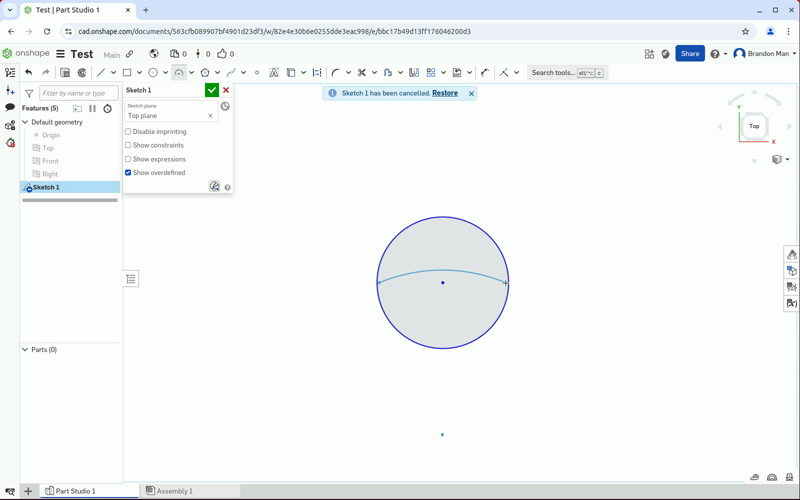
scroll(6)
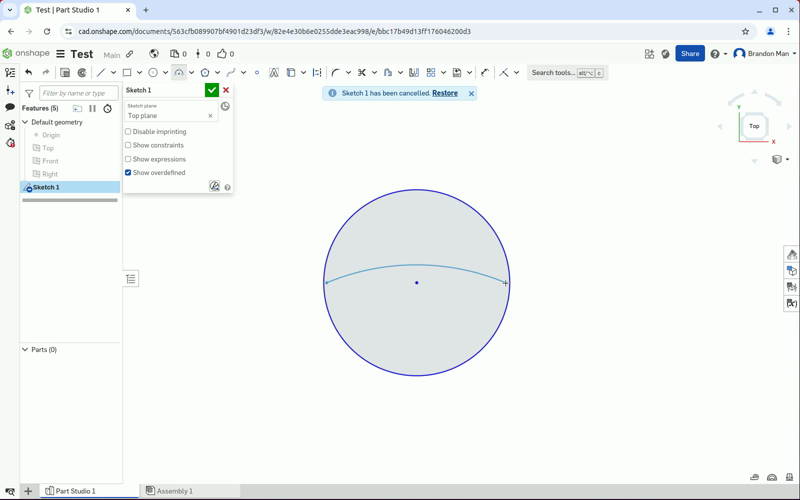
scroll(6)
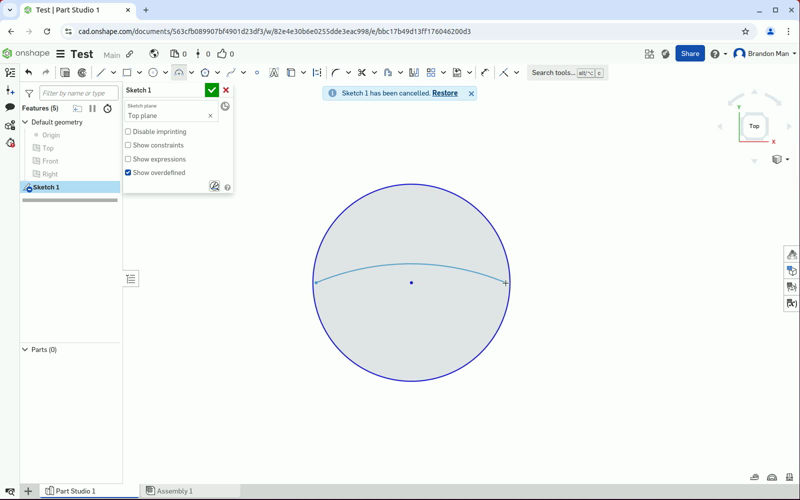
scroll(6)
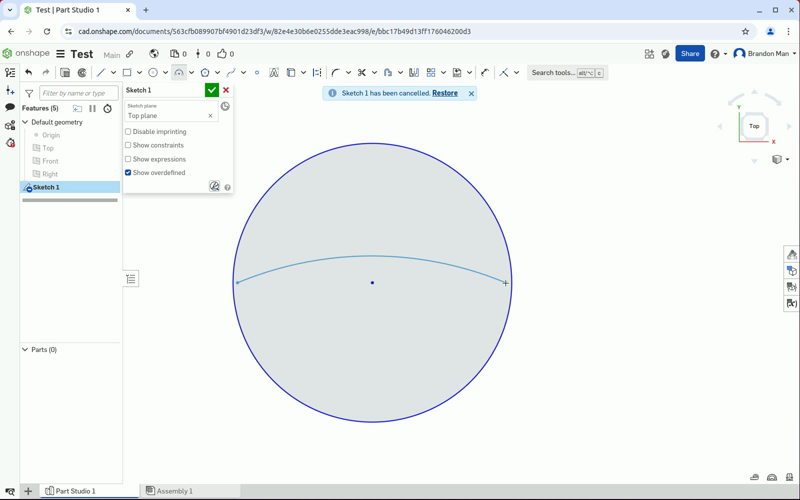
scroll(6)
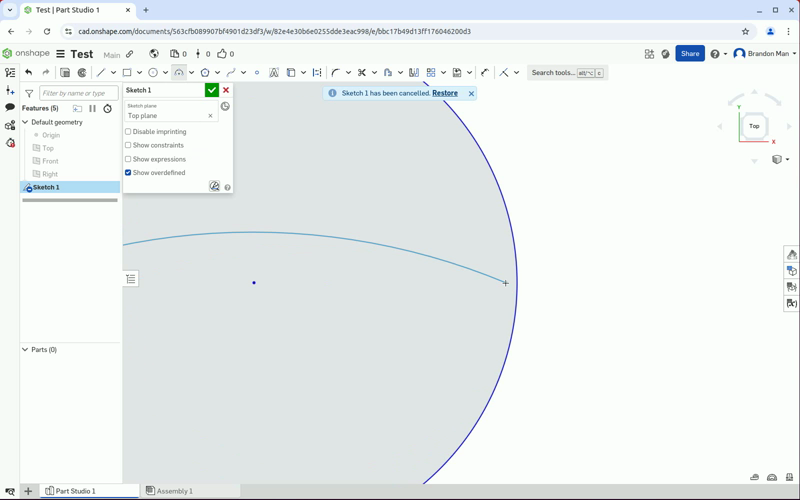
scroll(6)
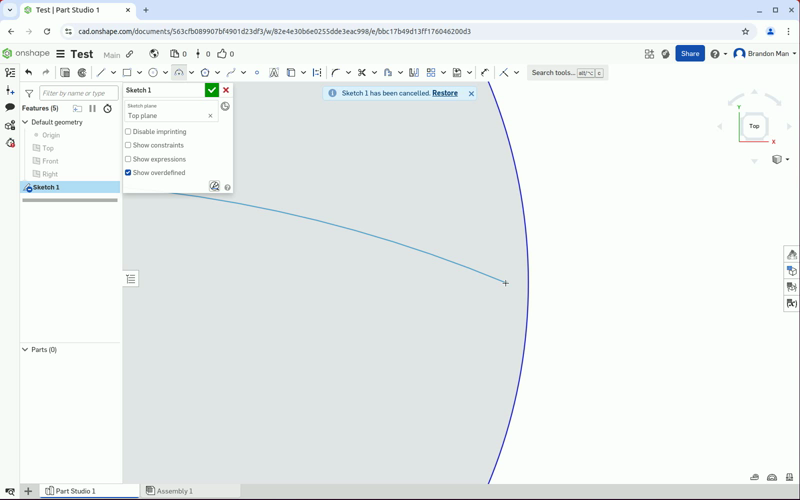
click(505, 282)
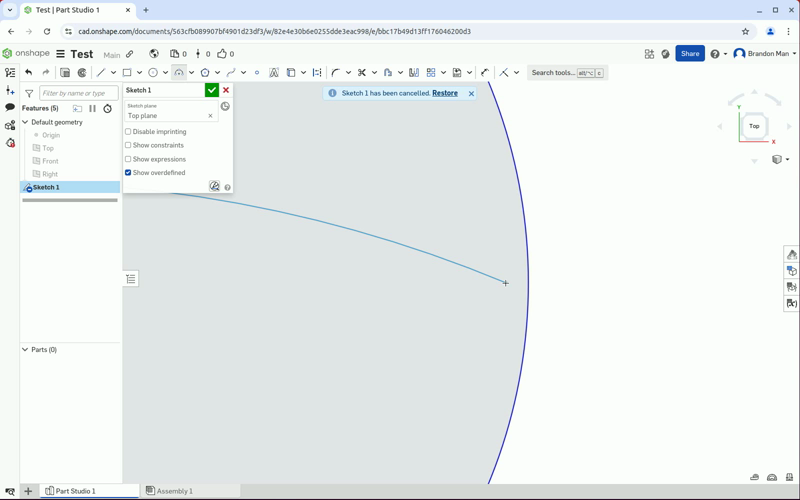
scroll(-6)
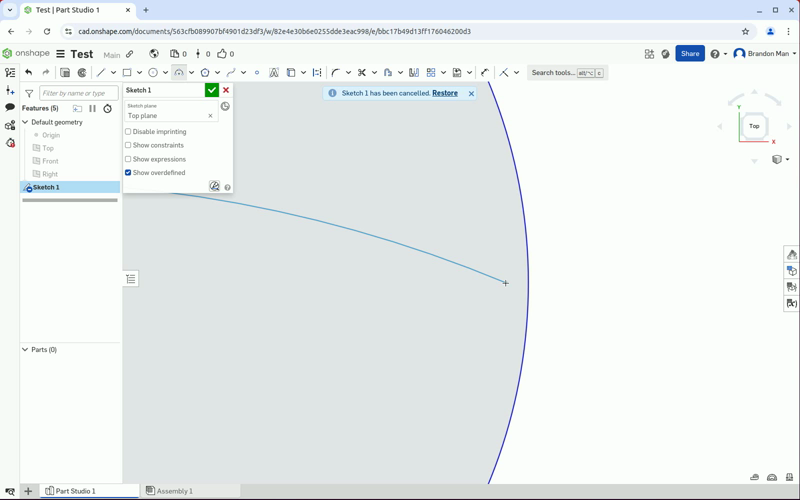
scroll(-6)
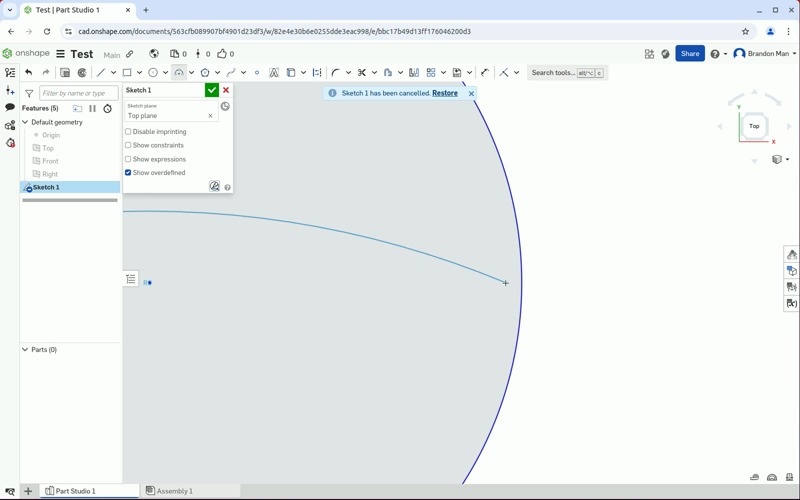
scroll(-6)
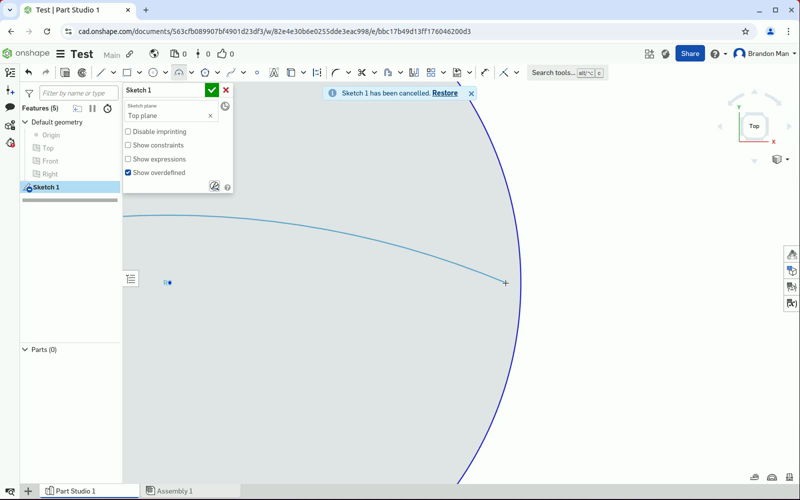
scroll(-6)
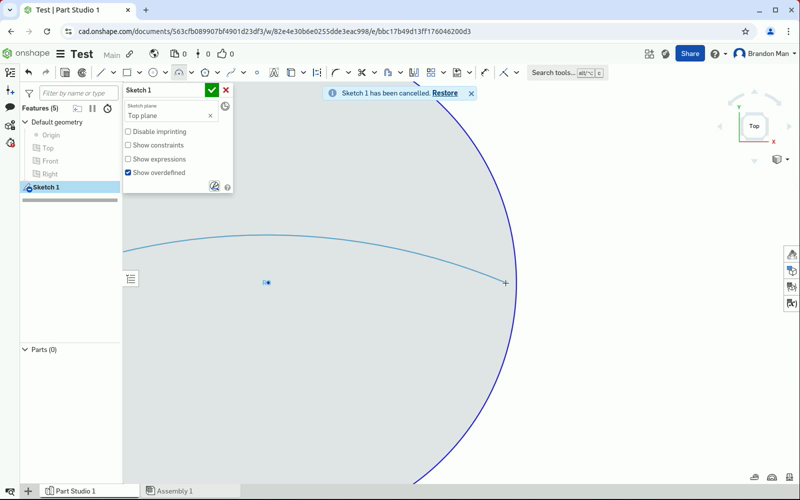
scroll(-6)
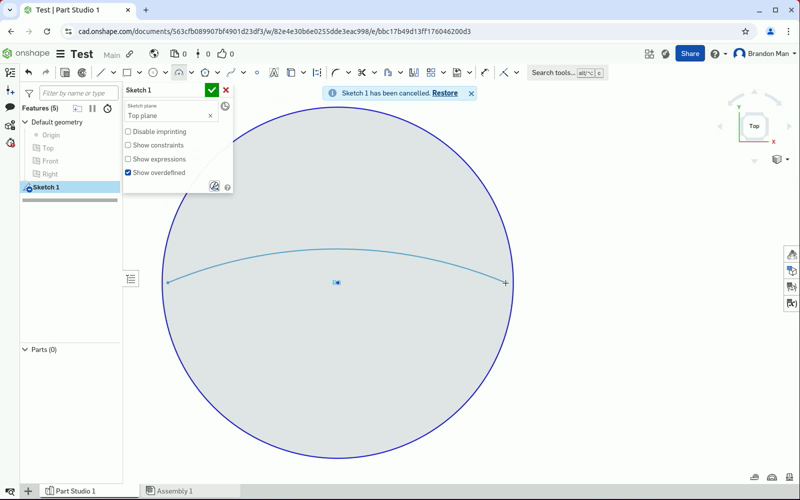
scroll(-6)
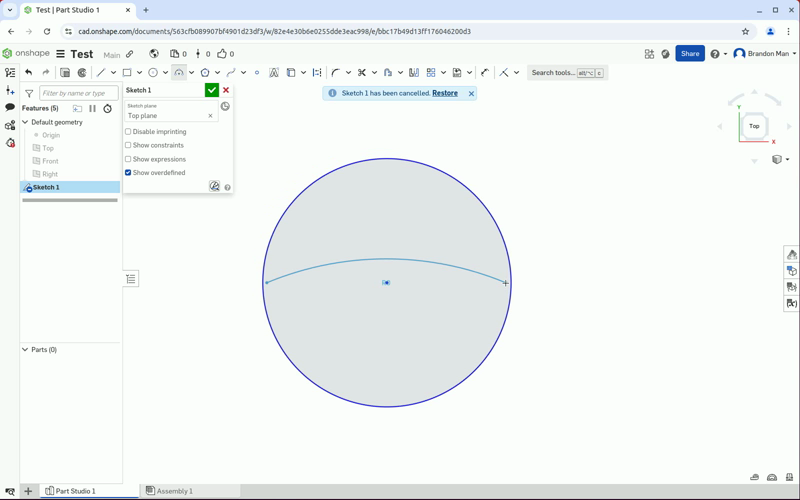
scroll(-6)
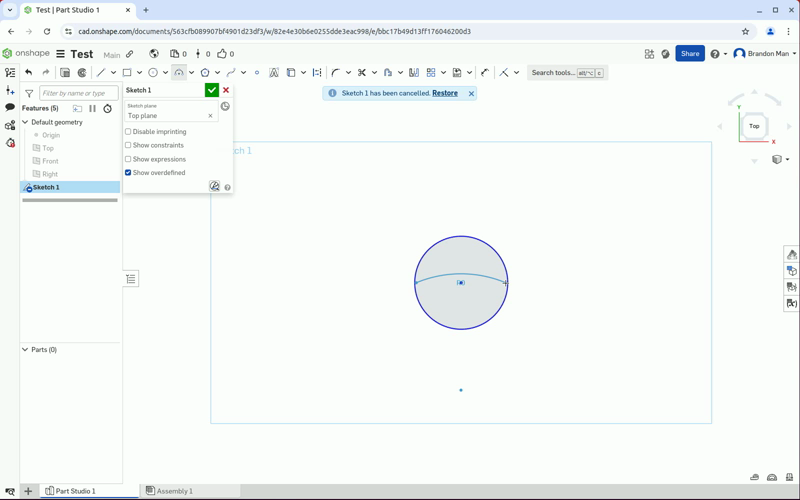
mouse_move(460, 327)
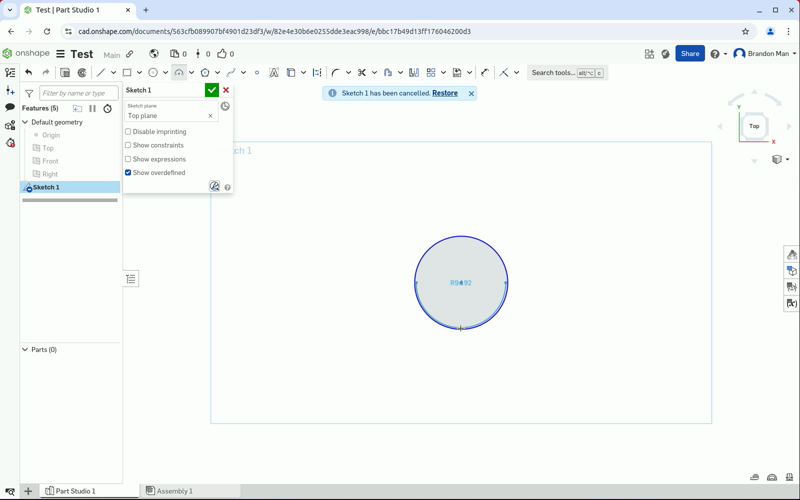
click(460, 327)
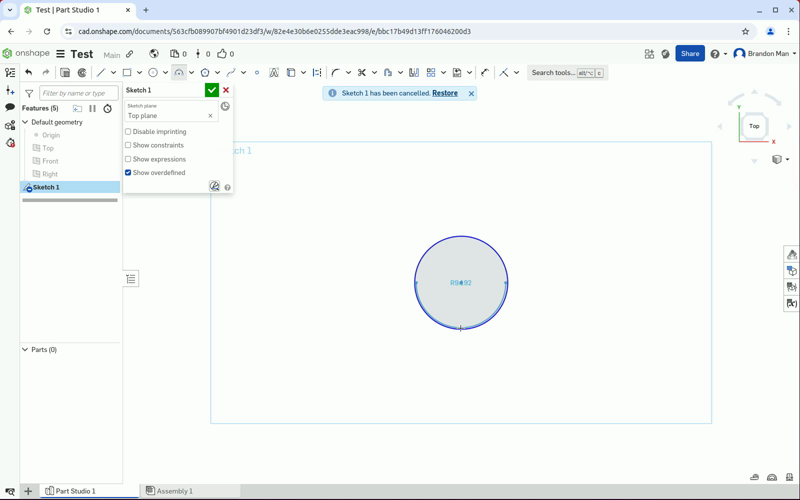
key_up(shift)
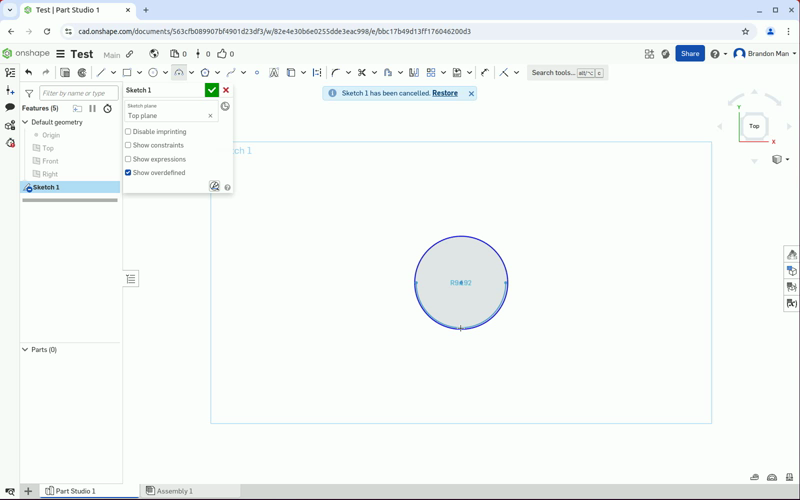
key(esc)
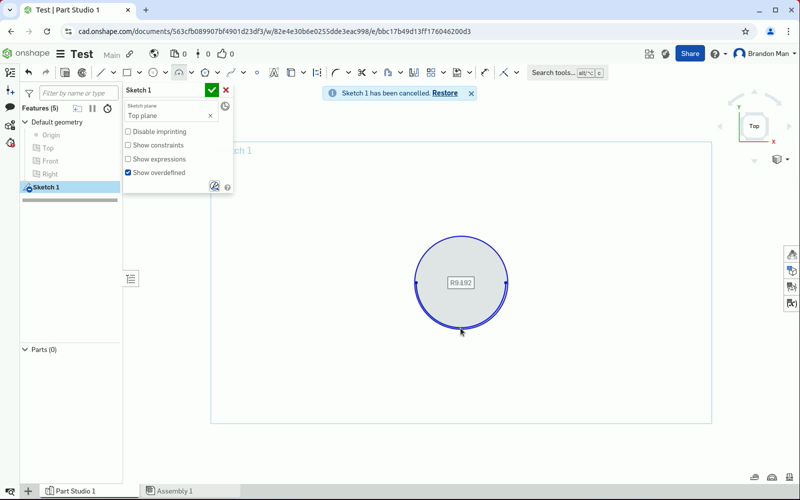
key(l)
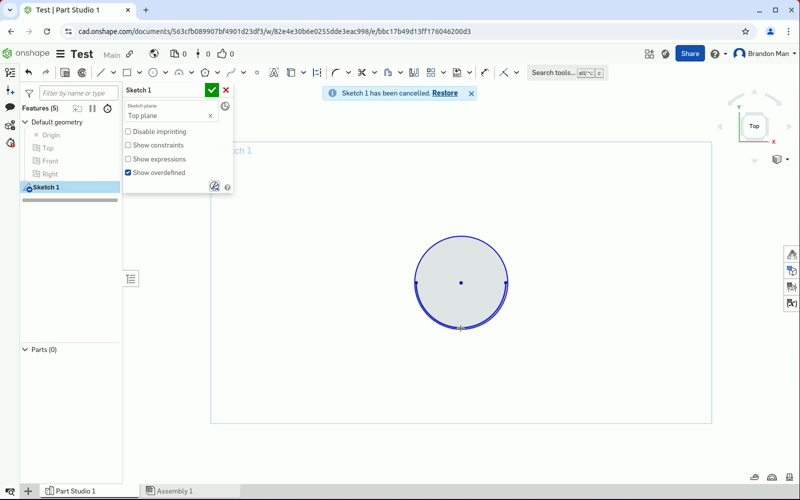
mouse_move(505, 282)
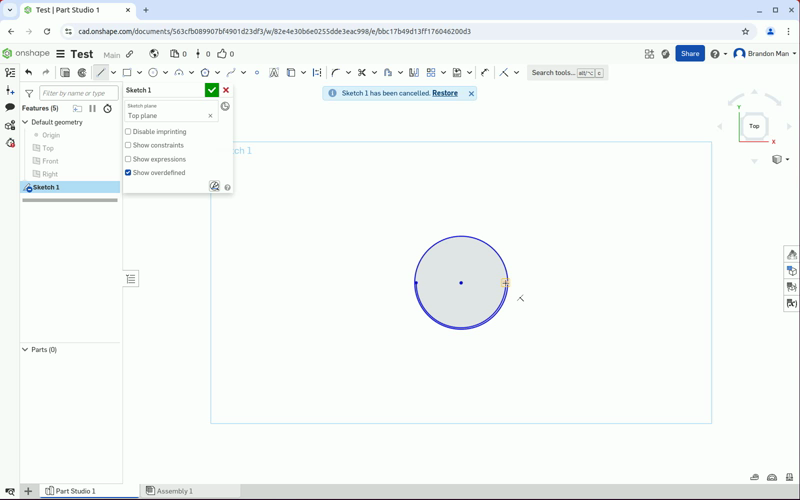
scroll(6)
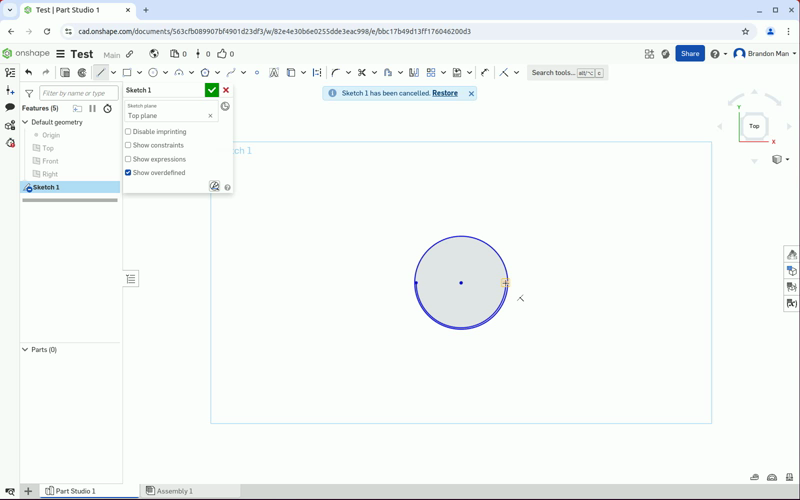
scroll(6)
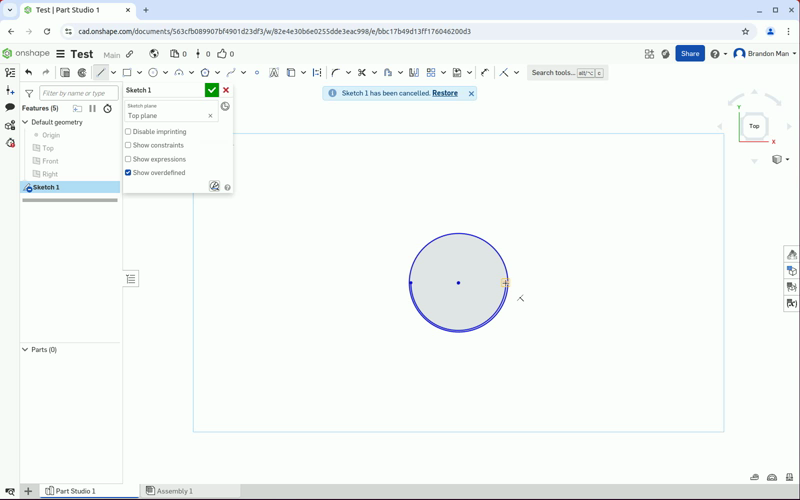
scroll(6)
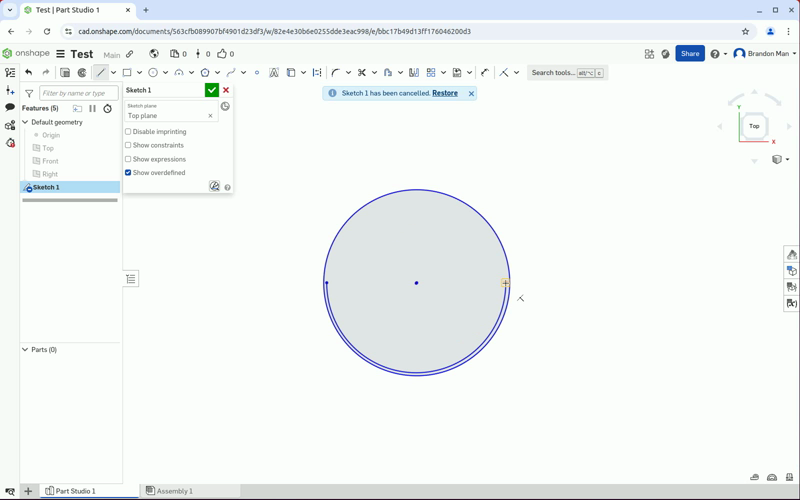
scroll(6)
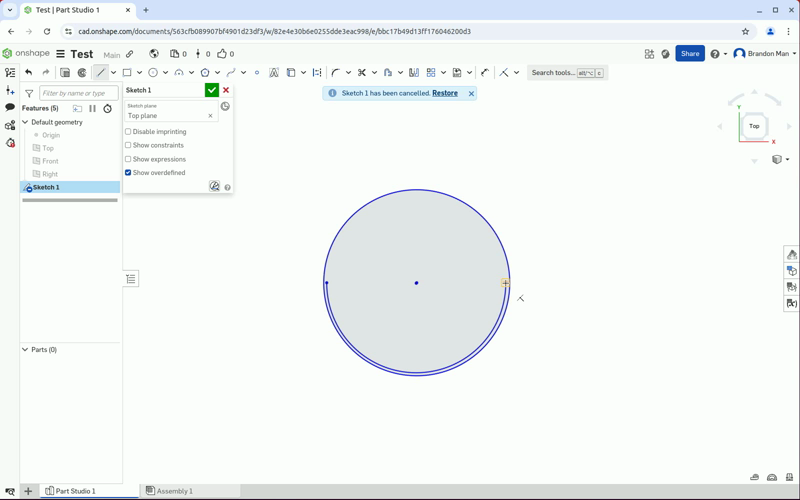
scroll(6)
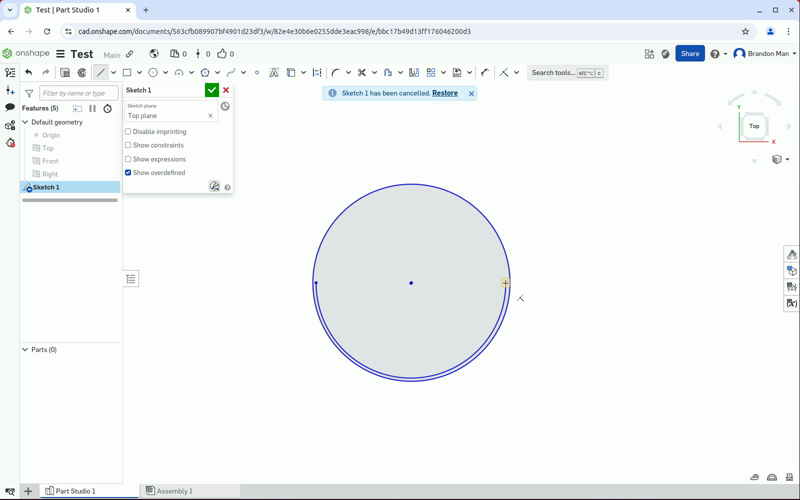
scroll(6)
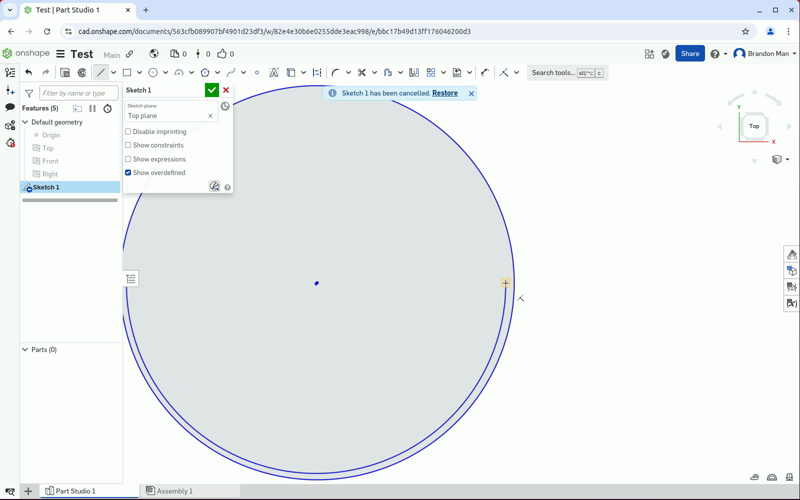
scroll(6)
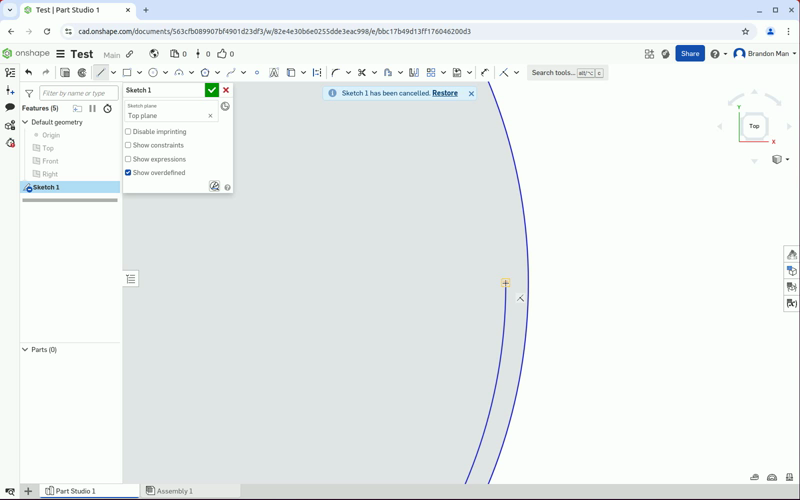
click(505, 282)
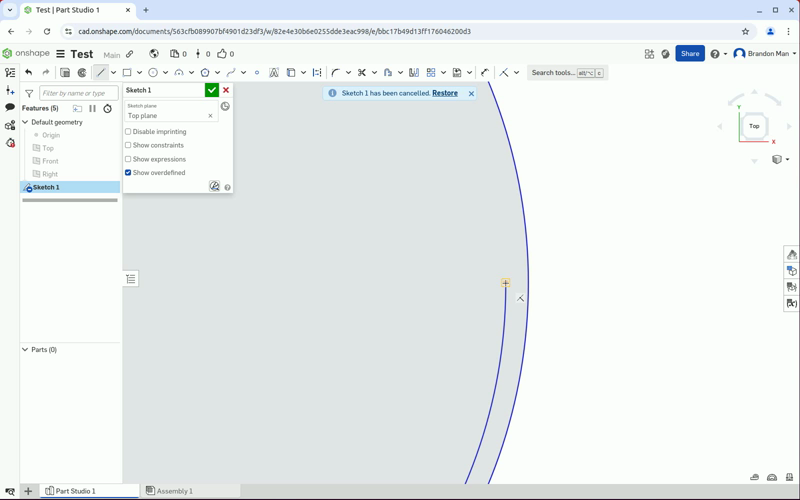
scroll(-6)
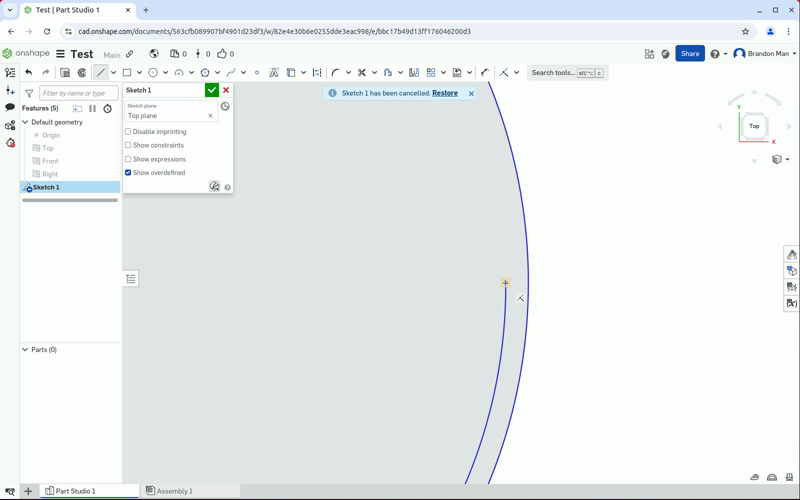
scroll(-6)
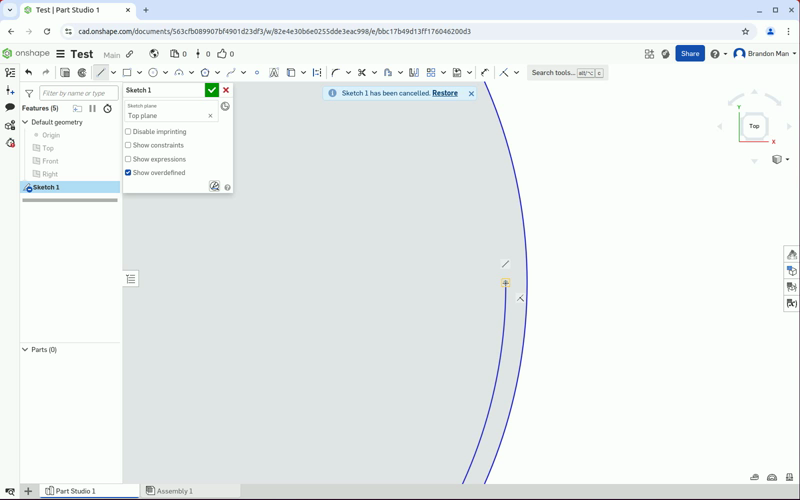
scroll(-6)
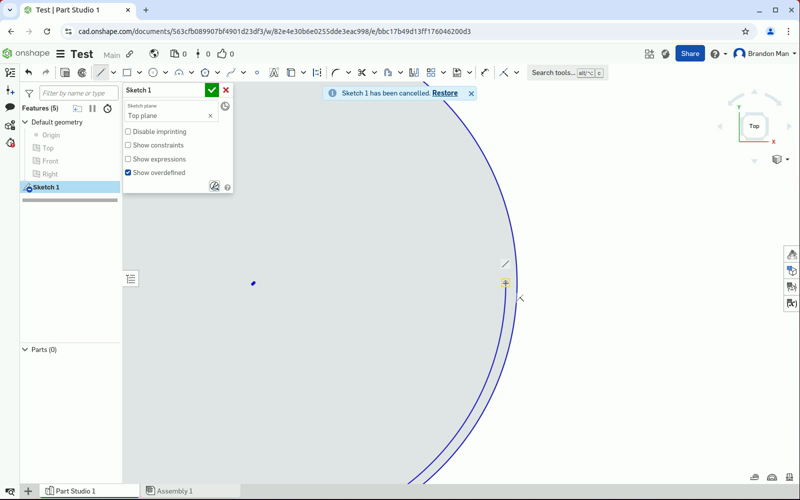
scroll(-6)
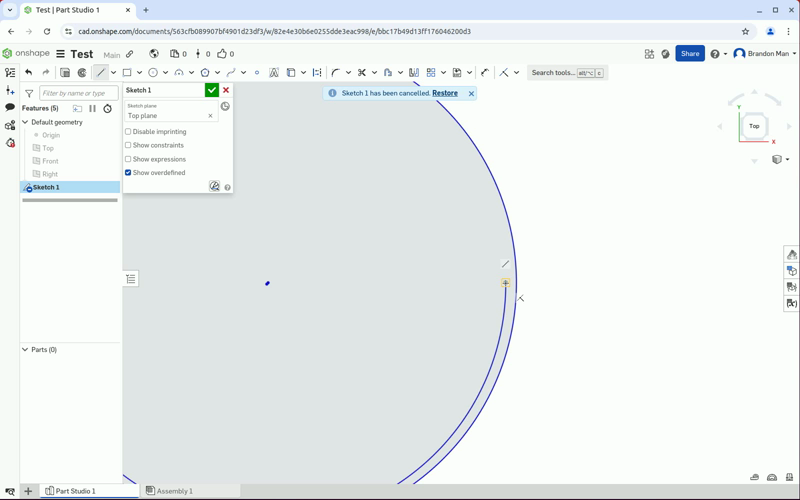
scroll(-6)
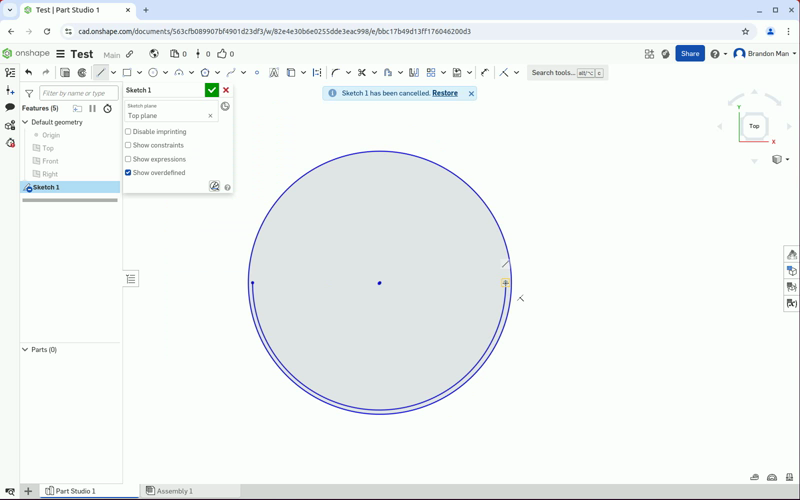
scroll(-6)
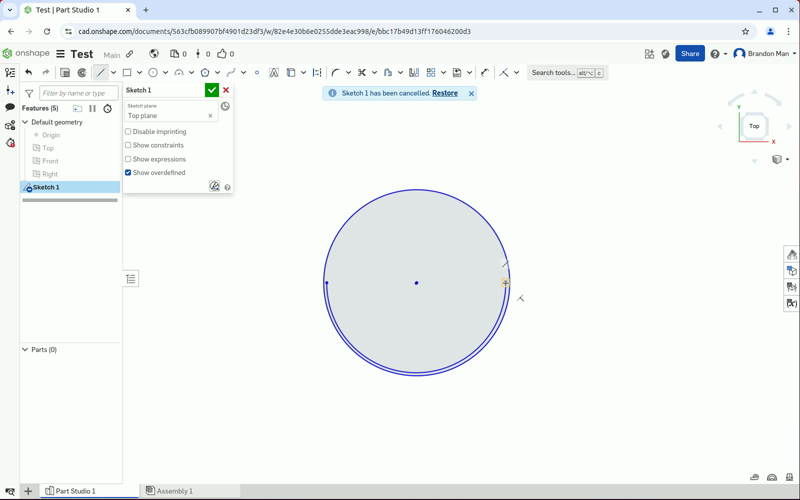
scroll(-6)
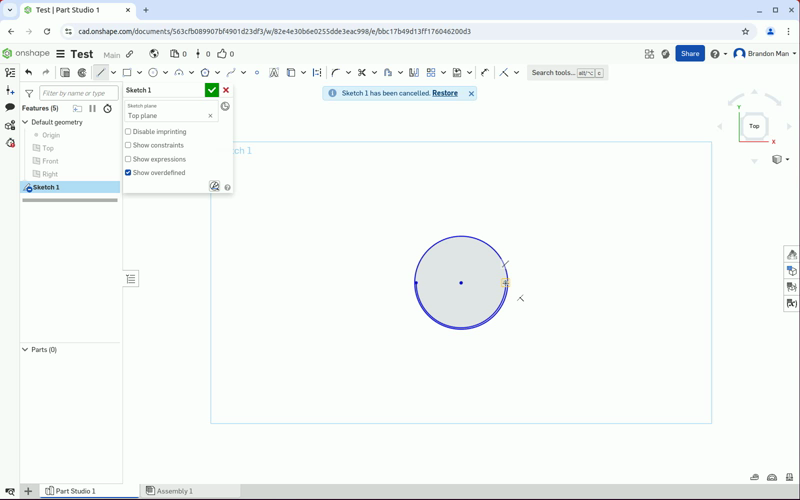
key_down(shift)
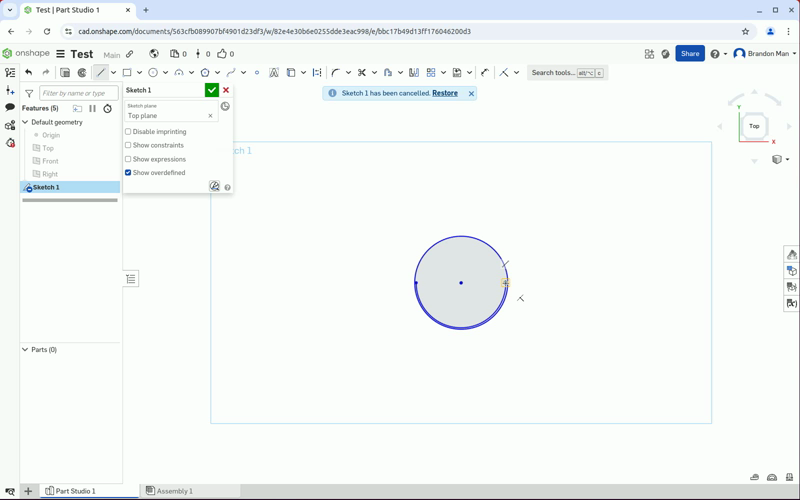
mouse_move(535, 282)
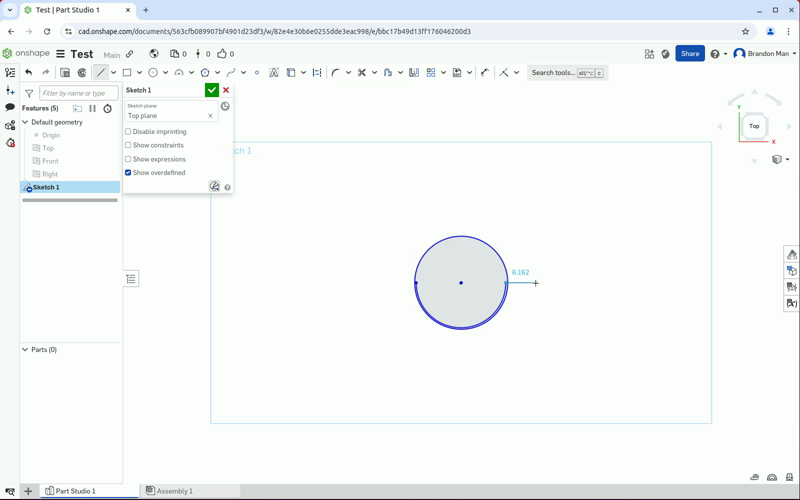
mouse_move(461, 282)
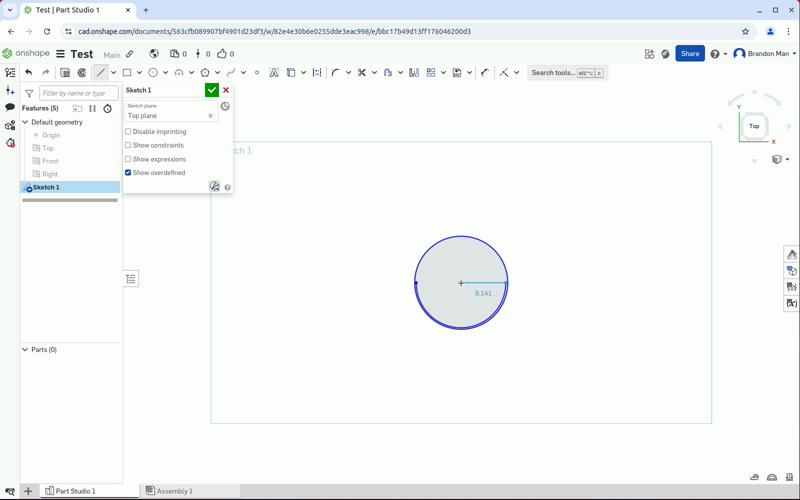
scroll(6)
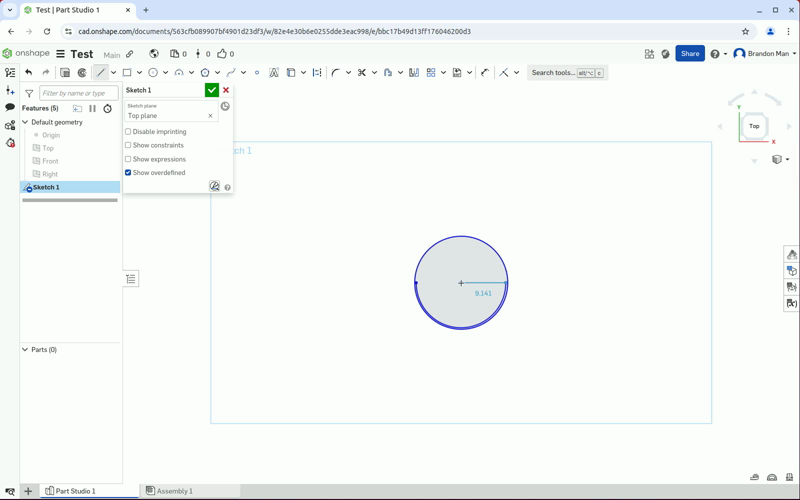
scroll(6)
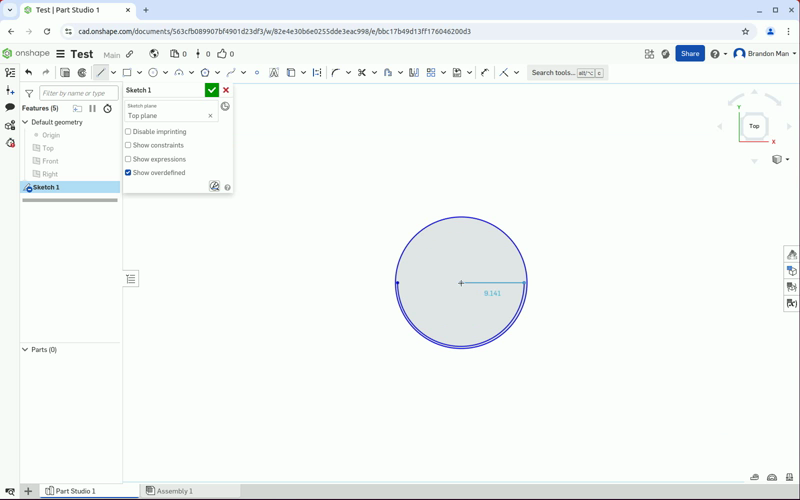
scroll(6)
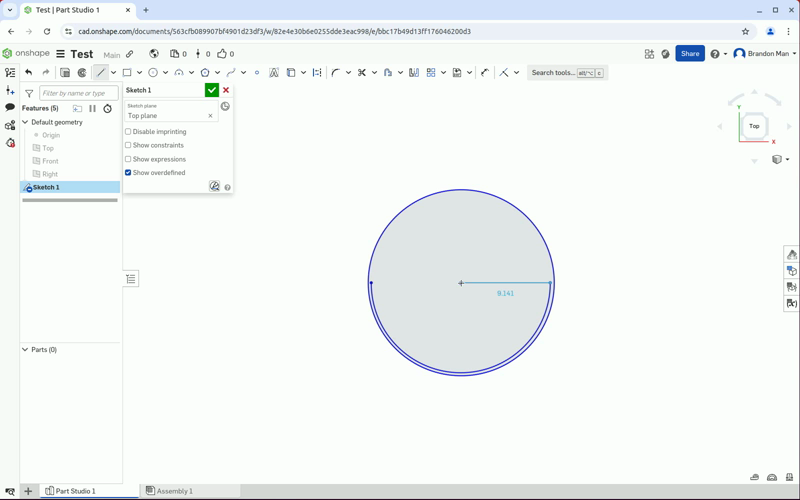
scroll(6)
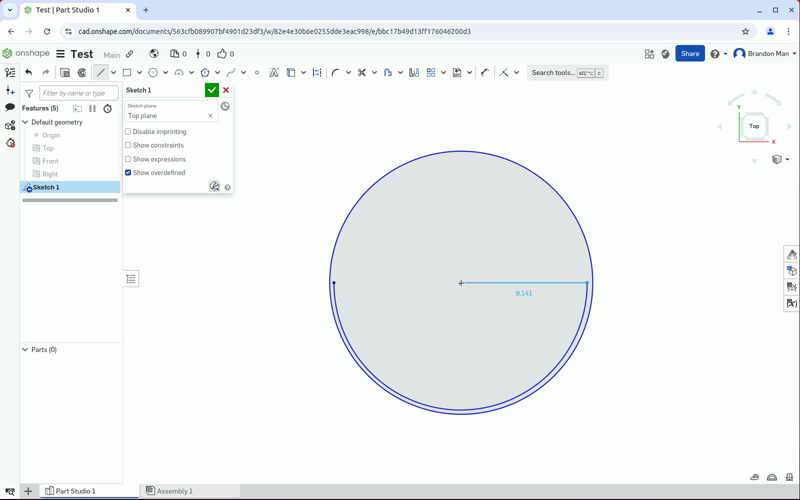
scroll(6)
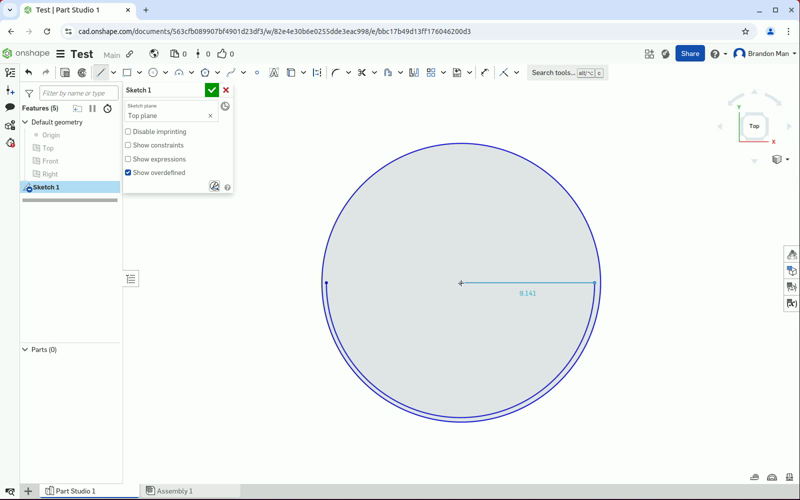
scroll(6)
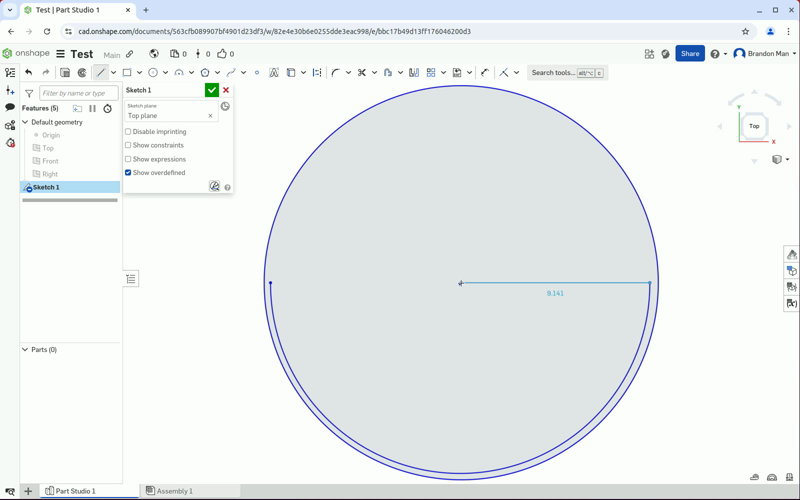
scroll(6)
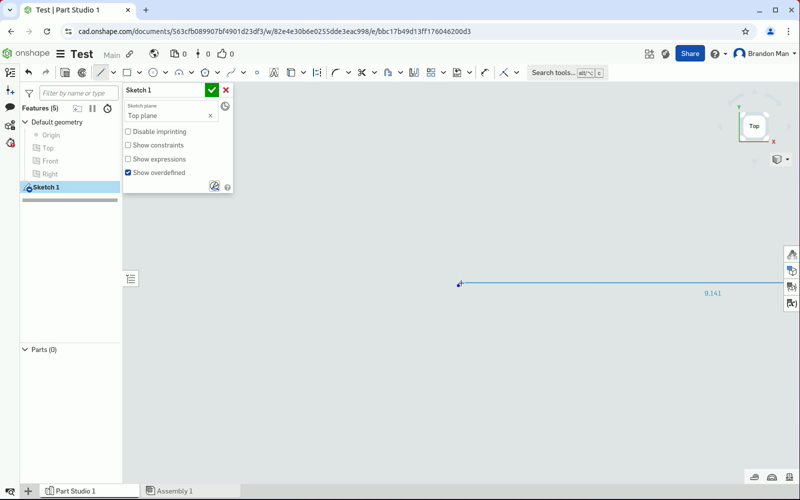
click(461, 282)
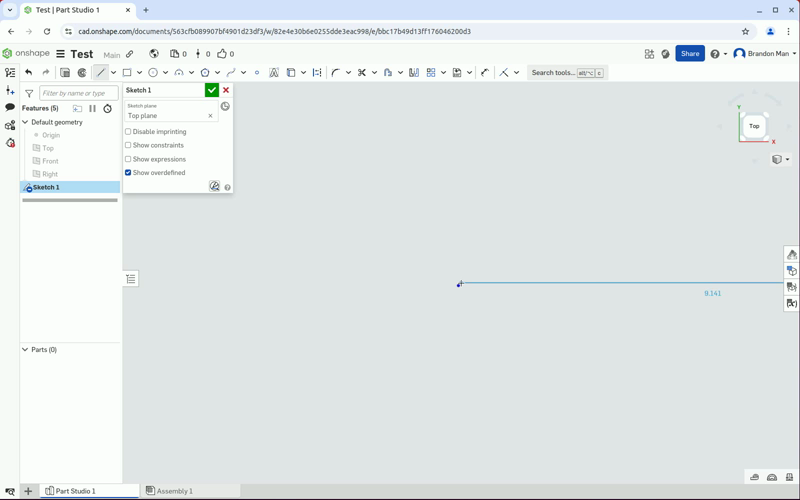
scroll(-6)
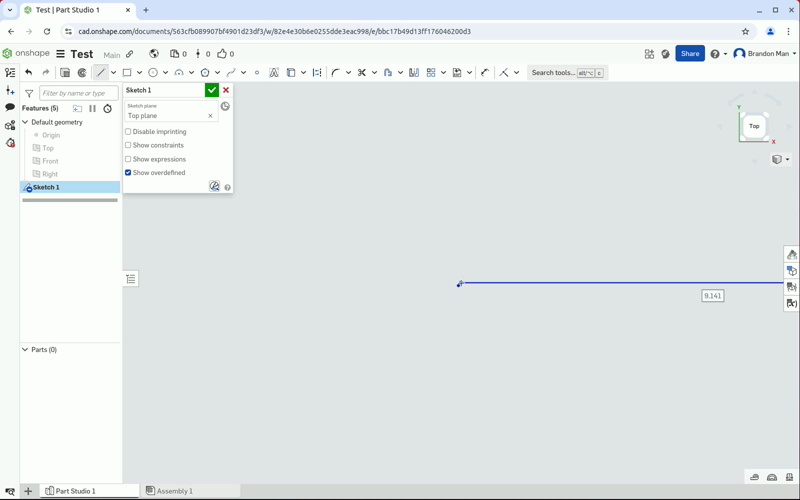
scroll(-6)
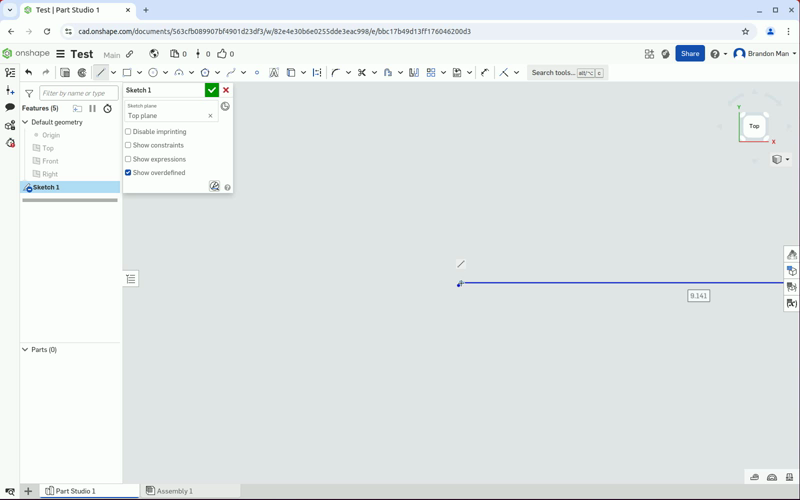
scroll(-6)
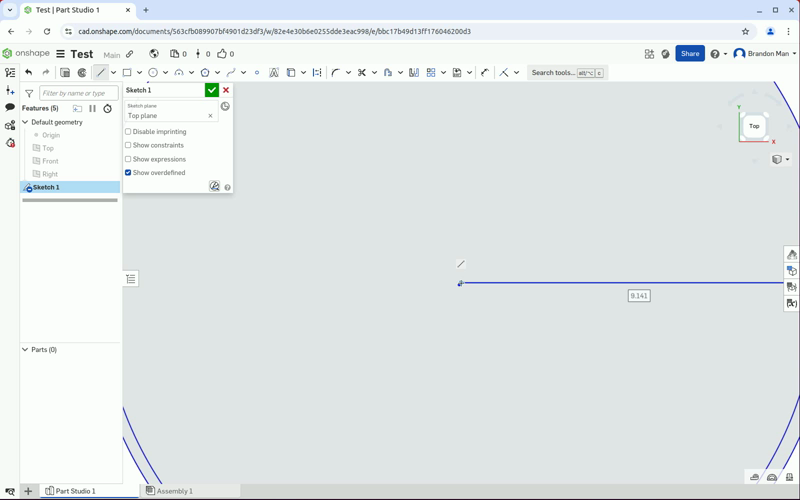
scroll(-6)
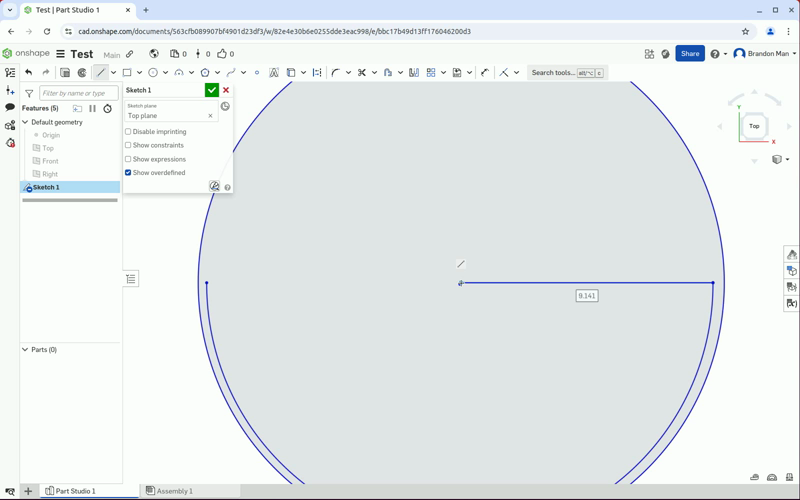
scroll(-6)
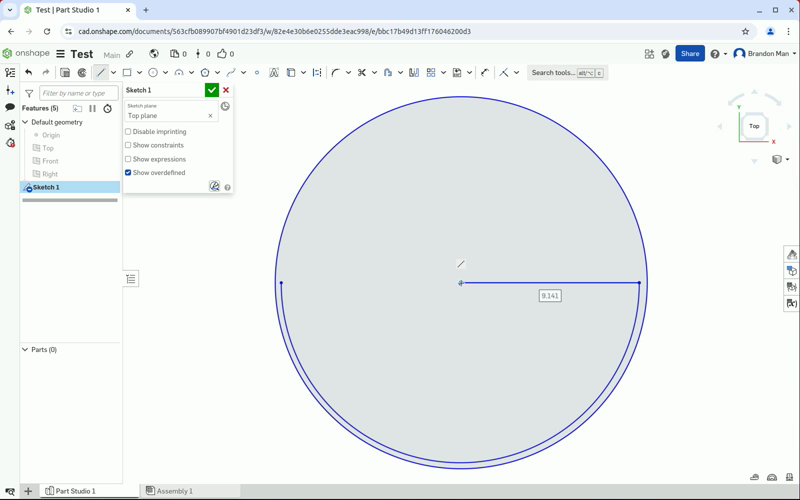
scroll(-6)
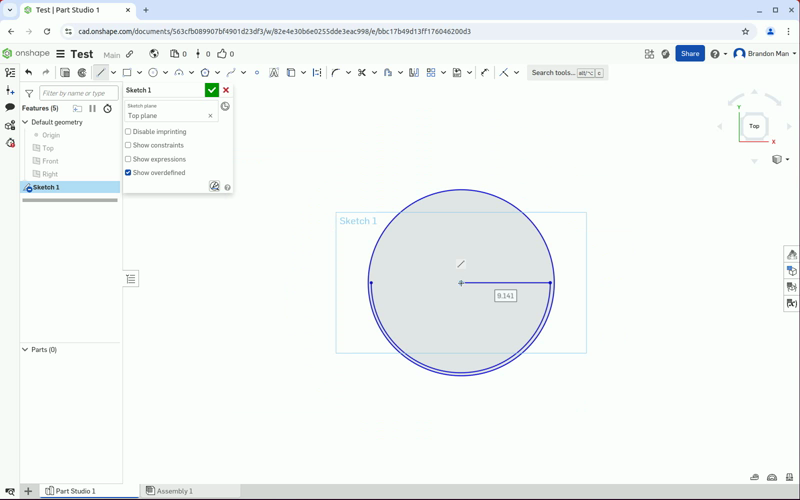
scroll(-6)
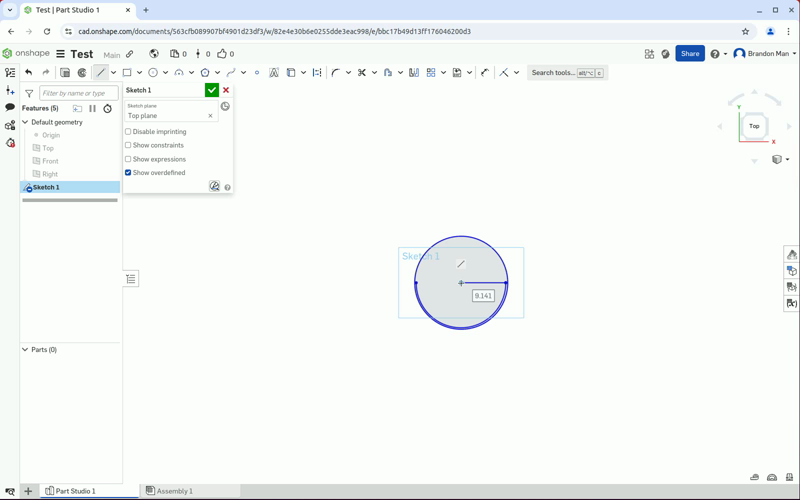
key_up(shift)
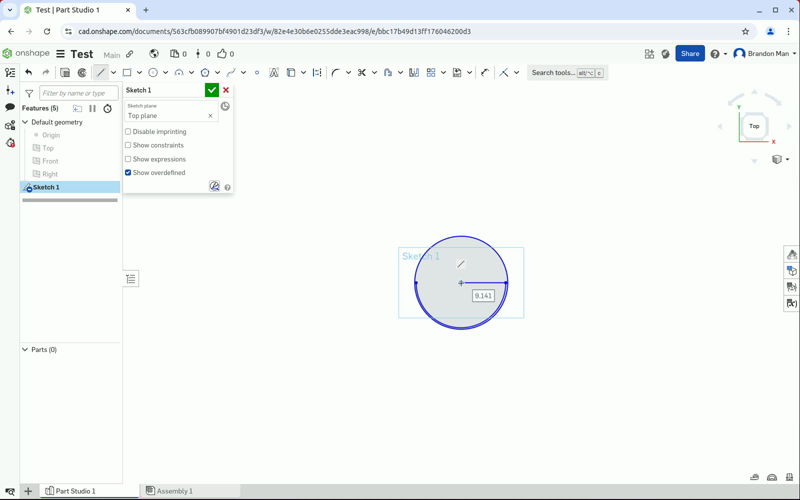
key(esc)
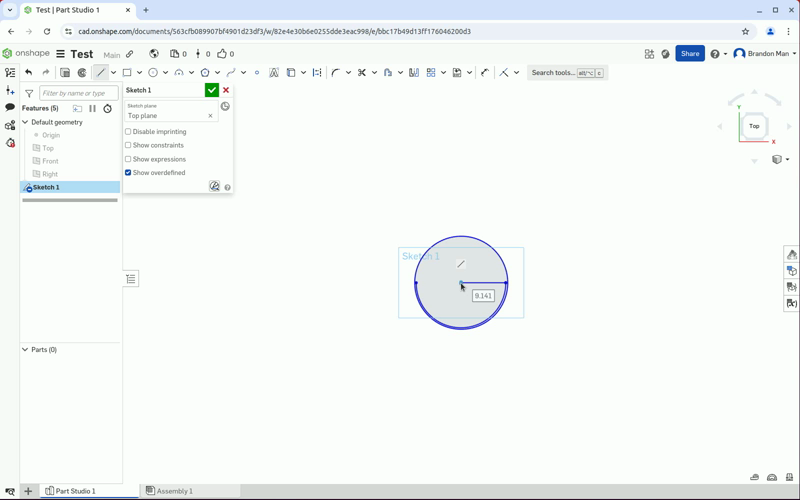
key(a)
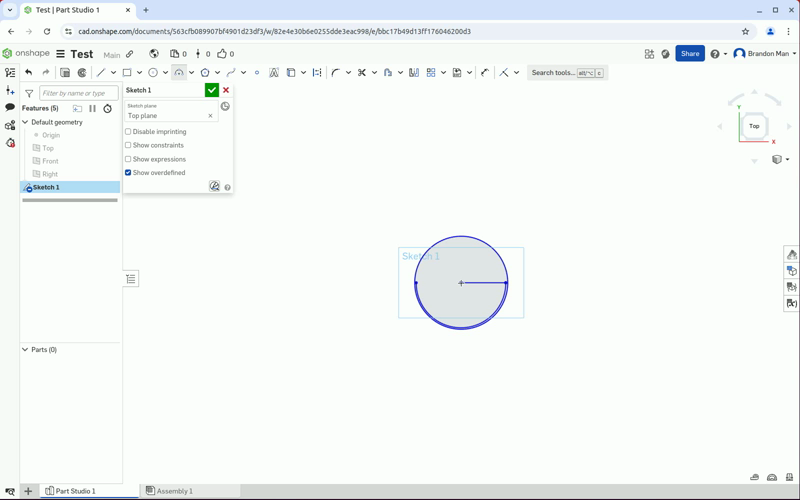
mouse_move(461, 282)
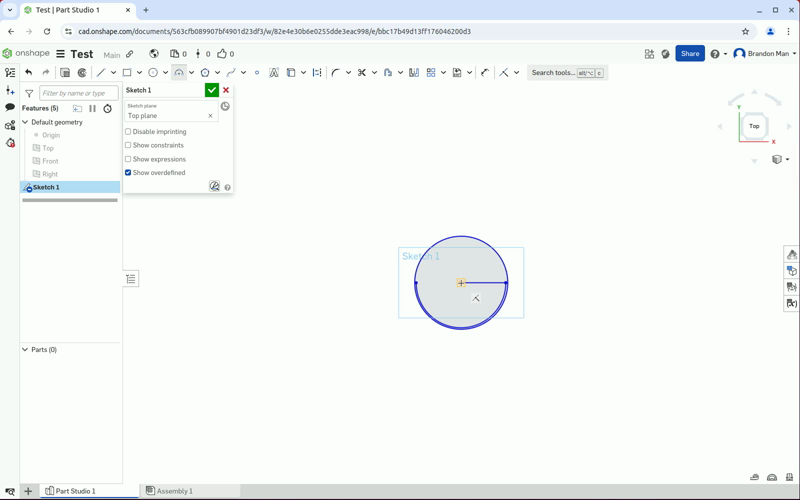
scroll(6)
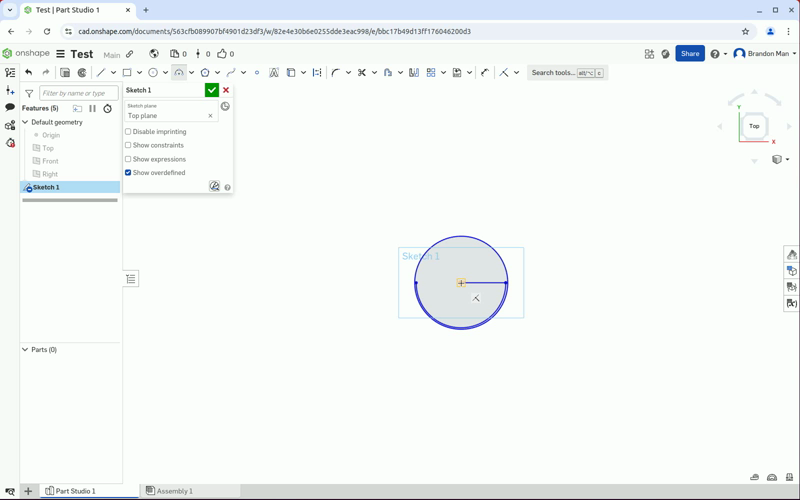
scroll(6)
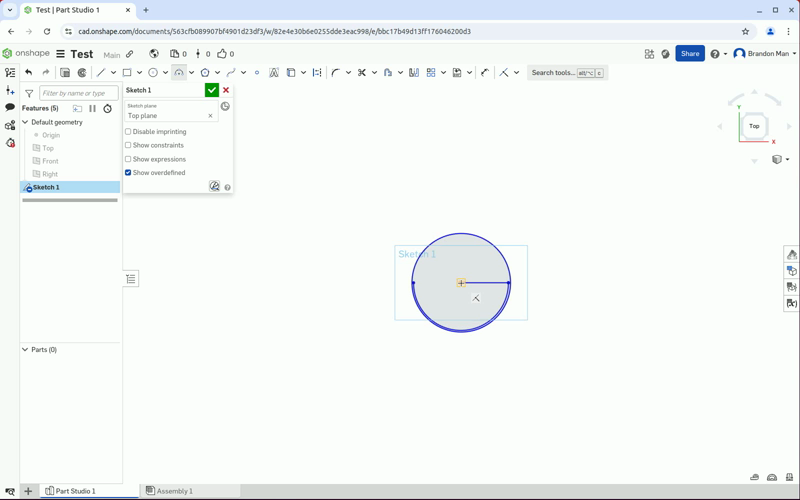
scroll(6)
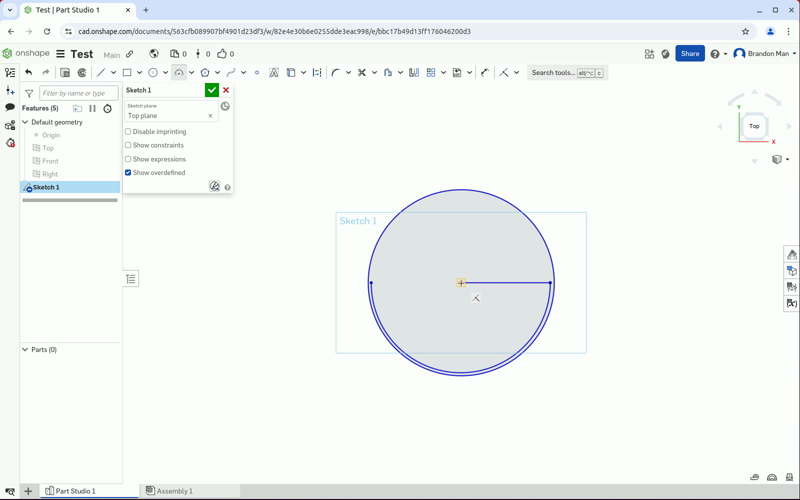
scroll(6)
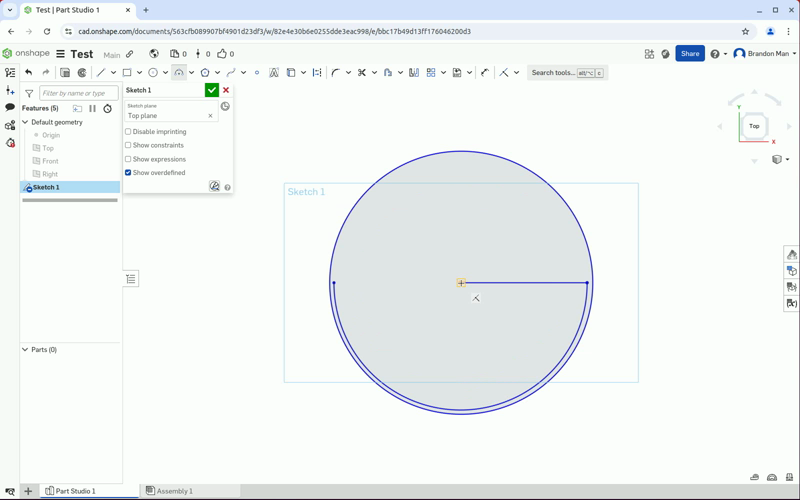
scroll(6)
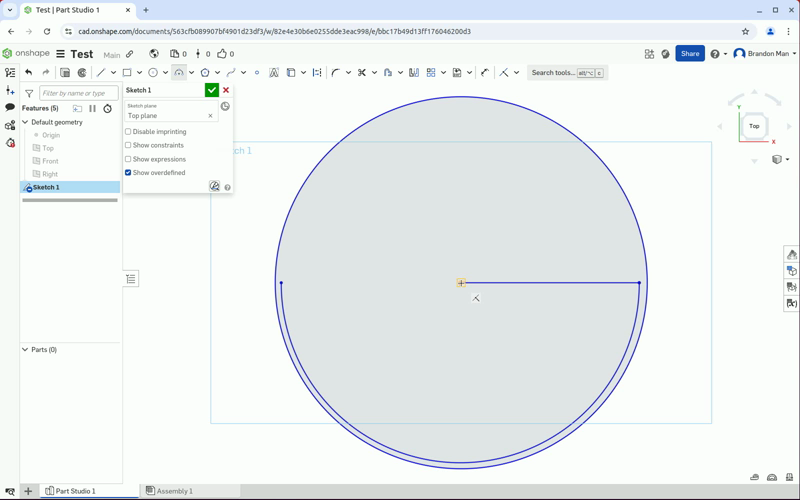
scroll(6)
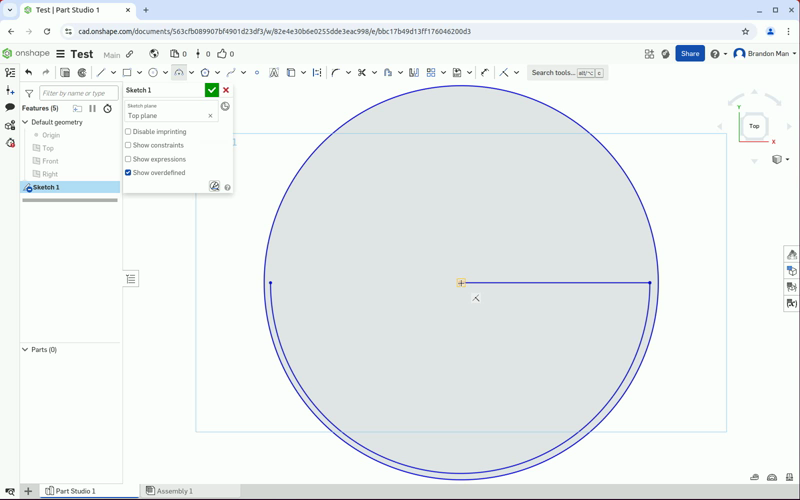
scroll(6)
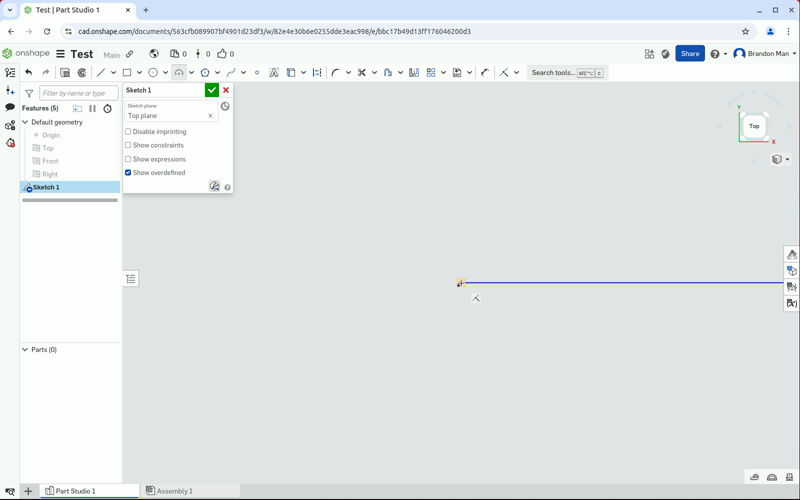
click(461, 282)
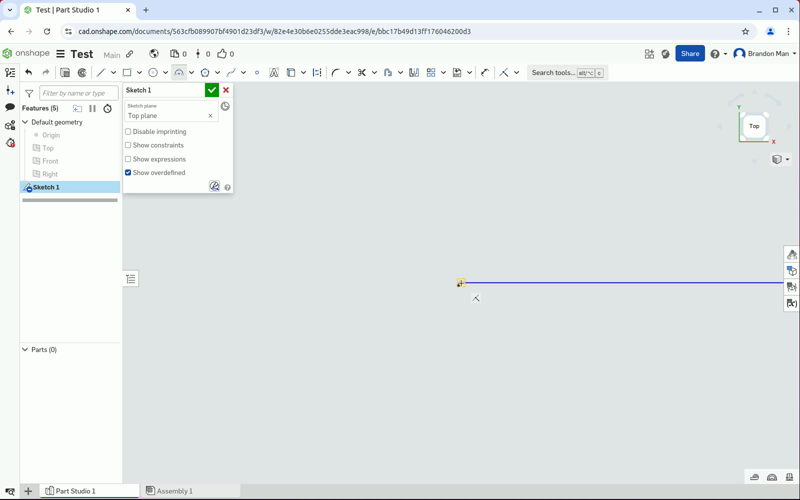
scroll(-6)
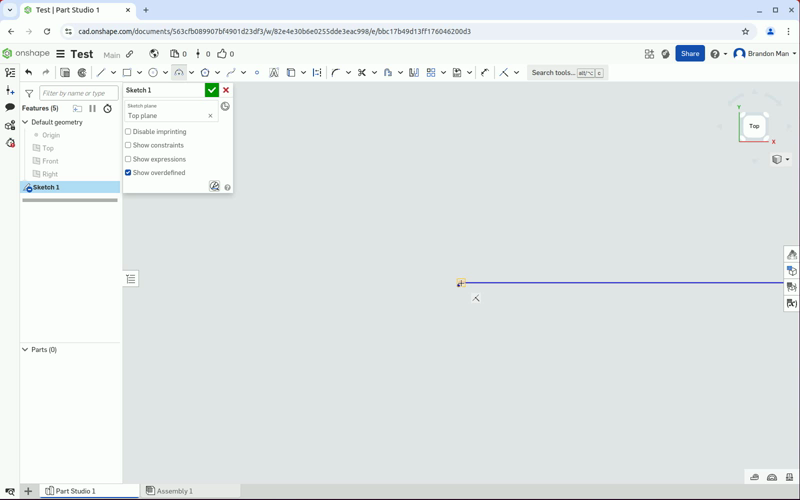
scroll(-6)
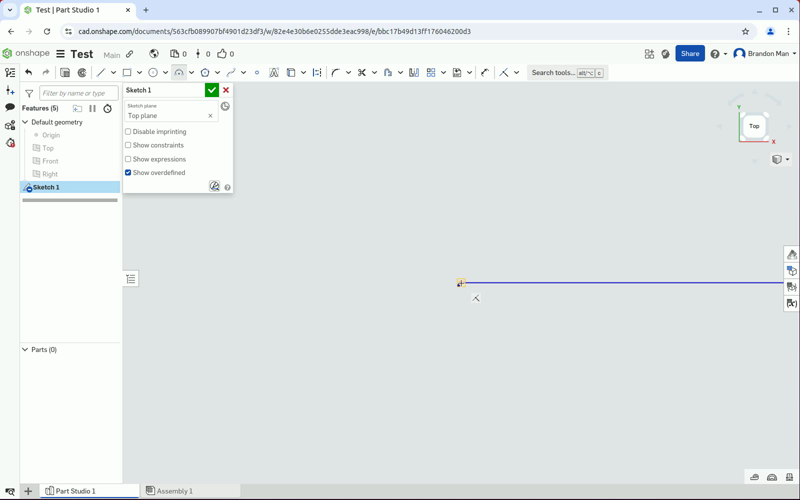
scroll(-6)
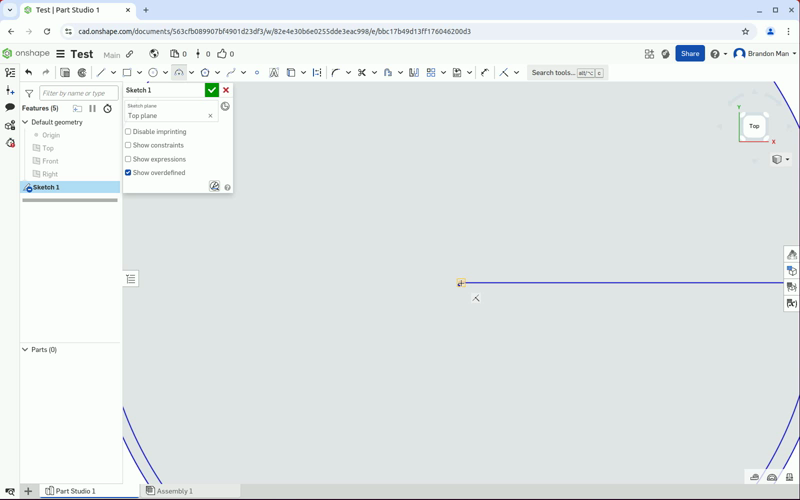
scroll(-6)
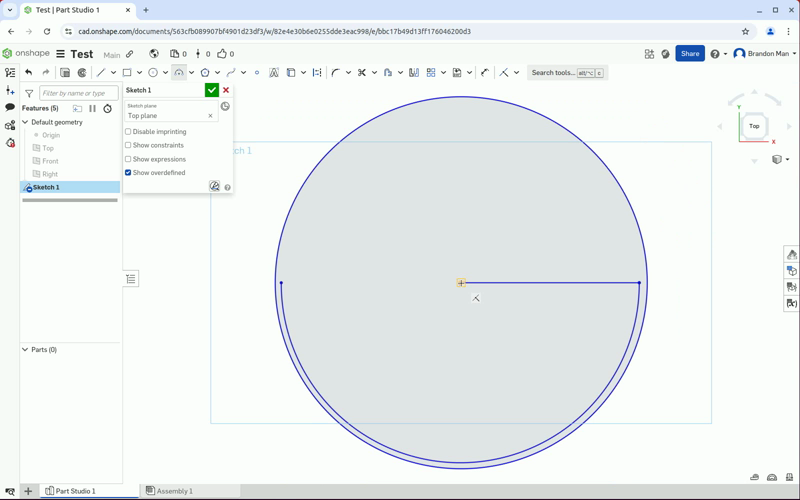
scroll(-6)
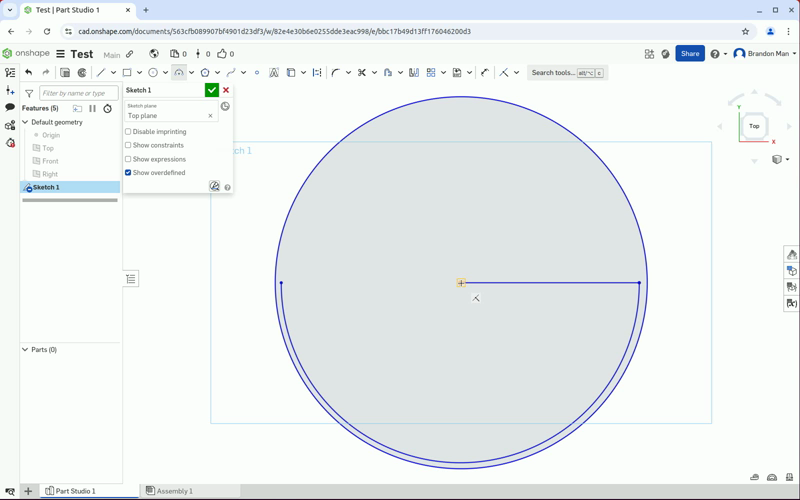
scroll(-6)
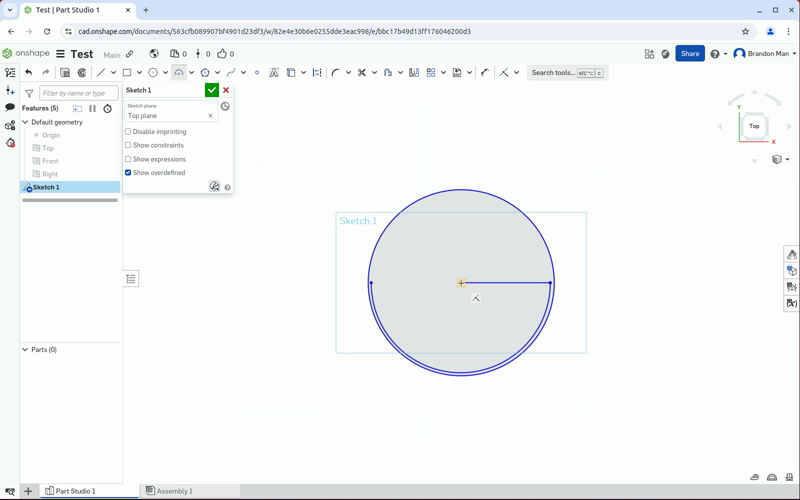
scroll(-6)
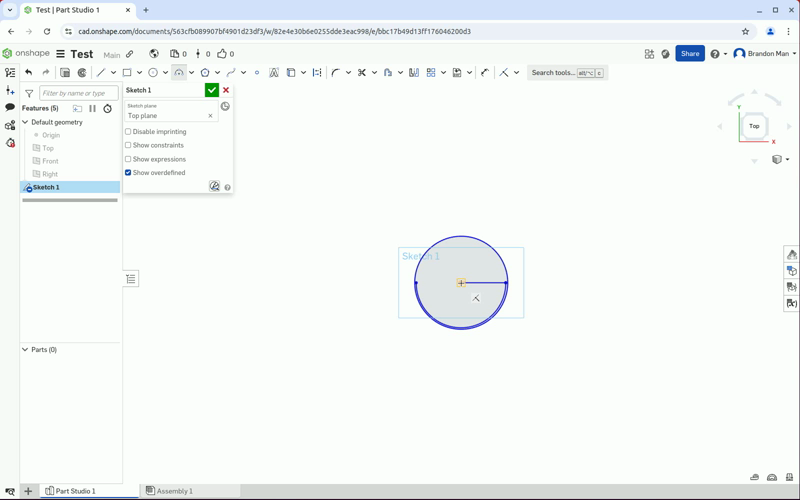
key_down(shift)
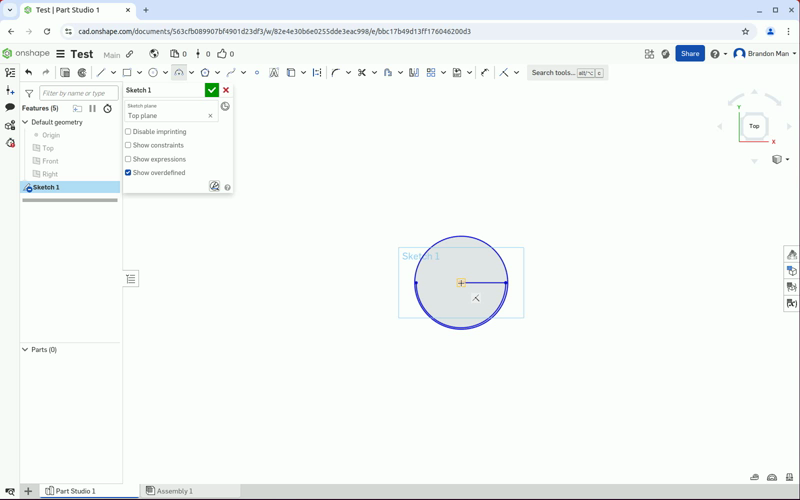
mouse_move(460, 282)
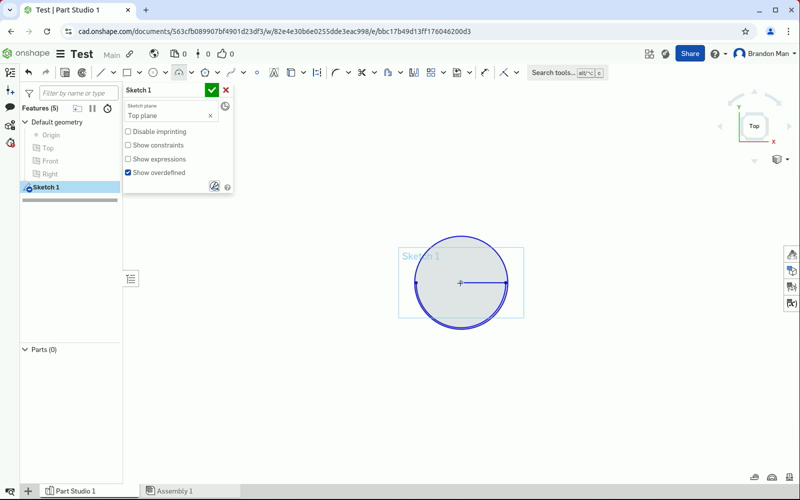
scroll(6)
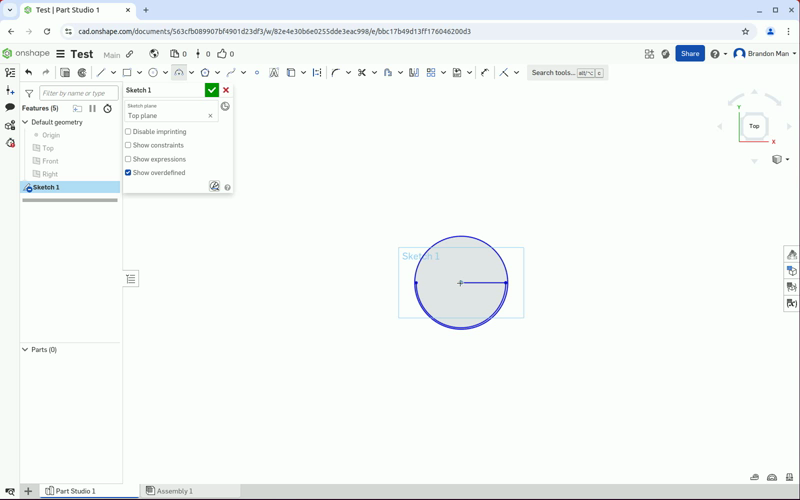
scroll(6)
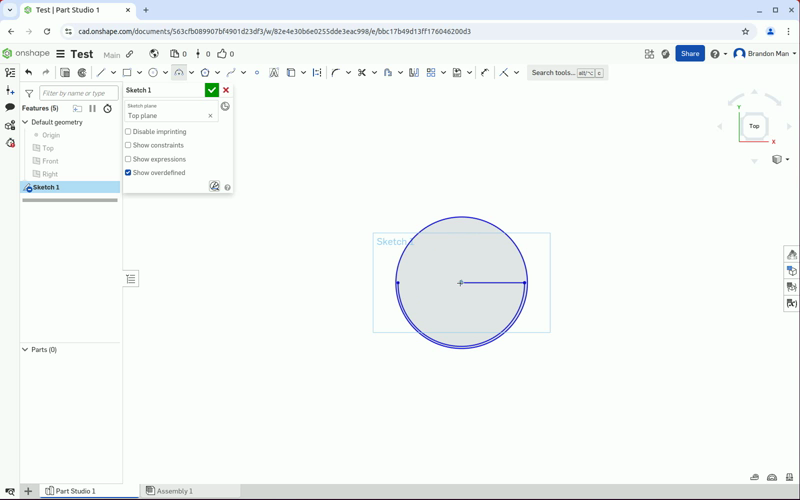
scroll(6)
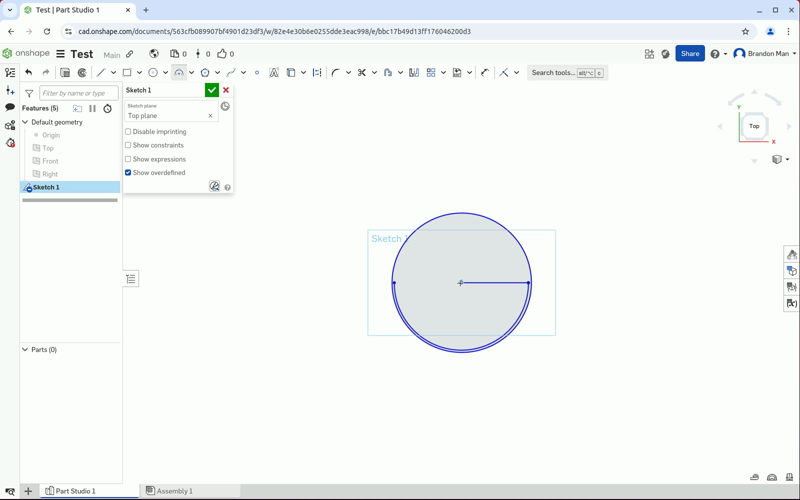
scroll(6)
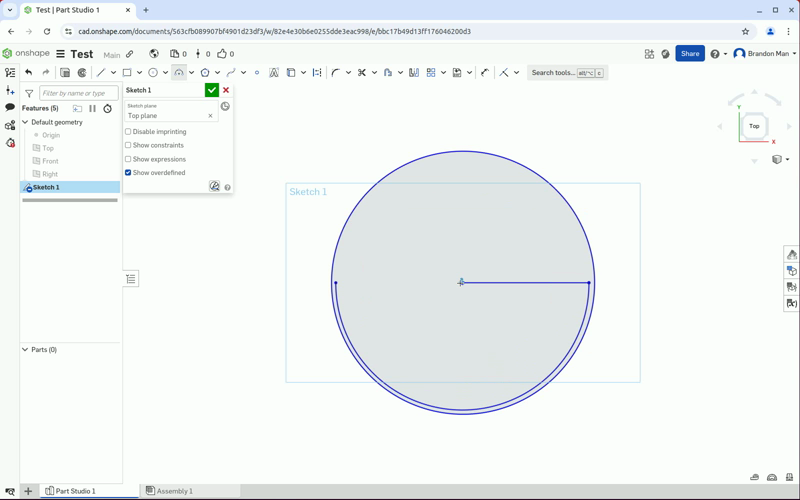
scroll(6)
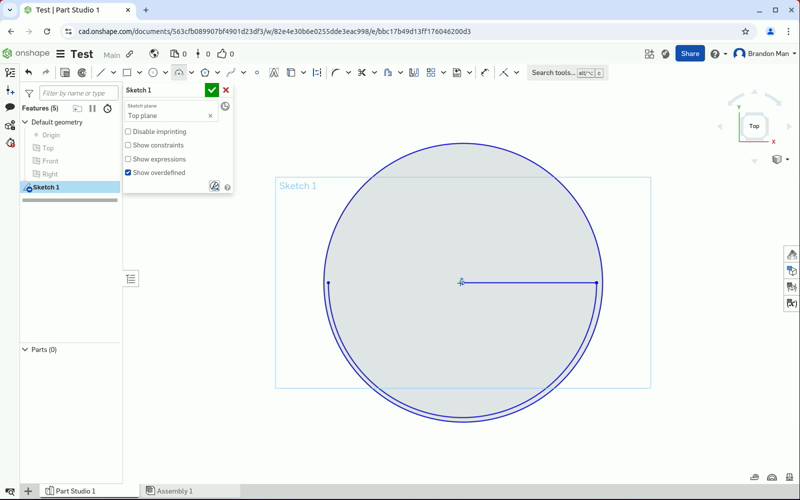
scroll(6)
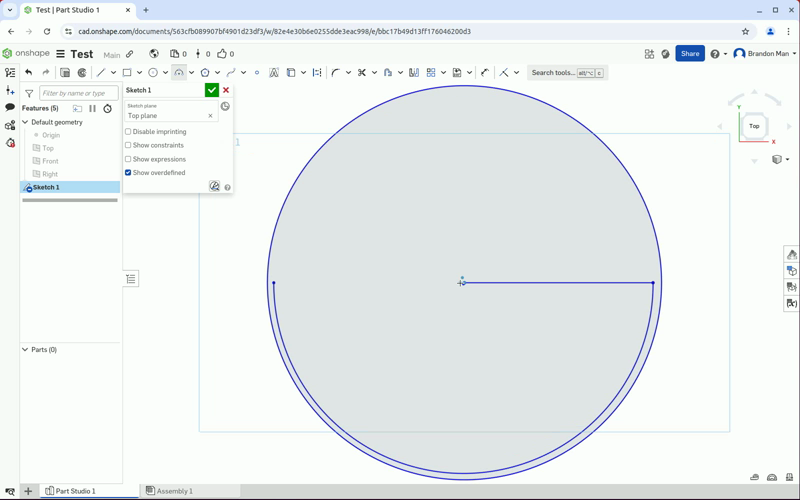
scroll(6)
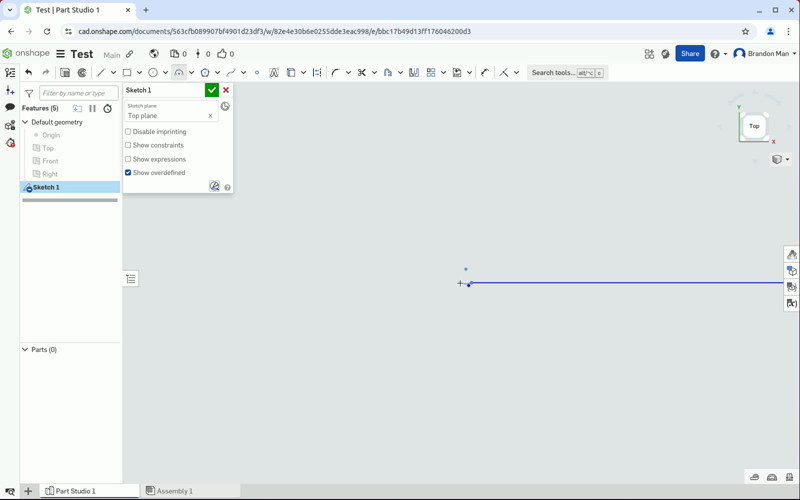
click(460, 282)
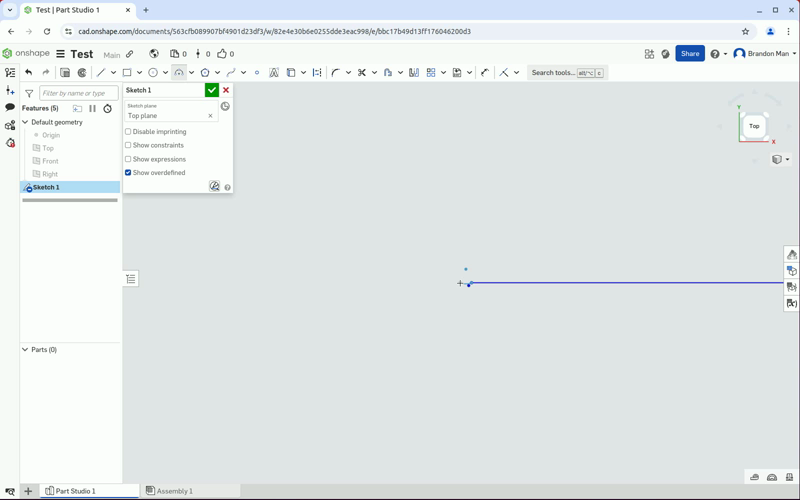
scroll(-6)
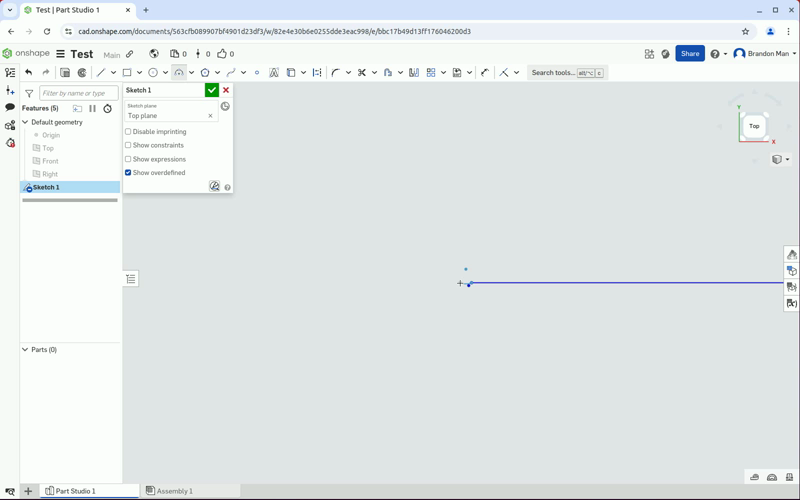
scroll(-6)
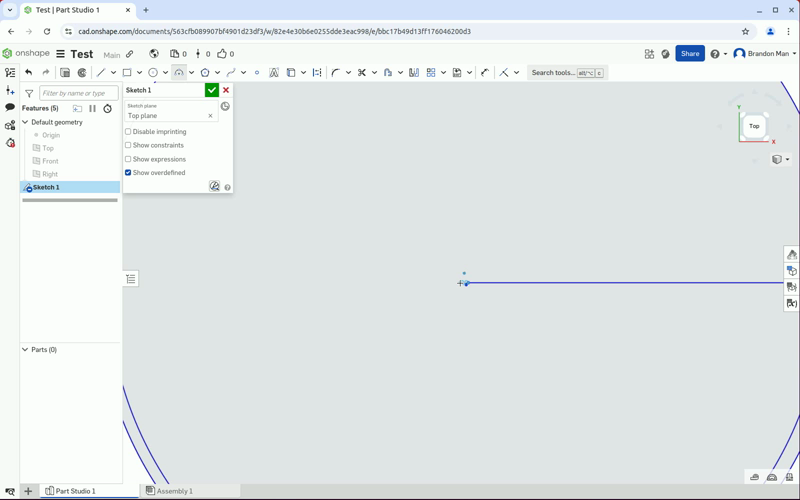
scroll(-6)
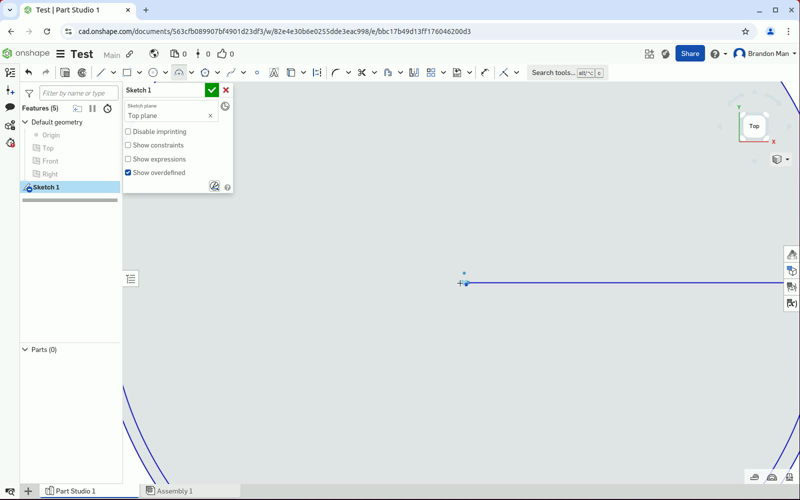
scroll(-6)
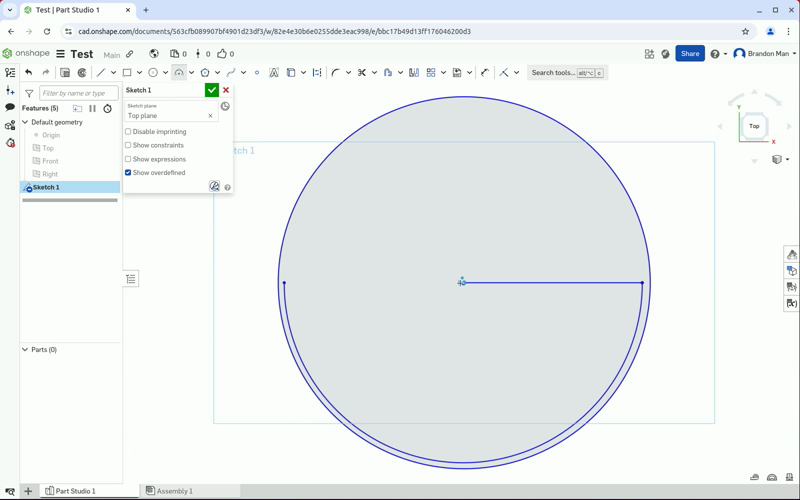
scroll(-6)
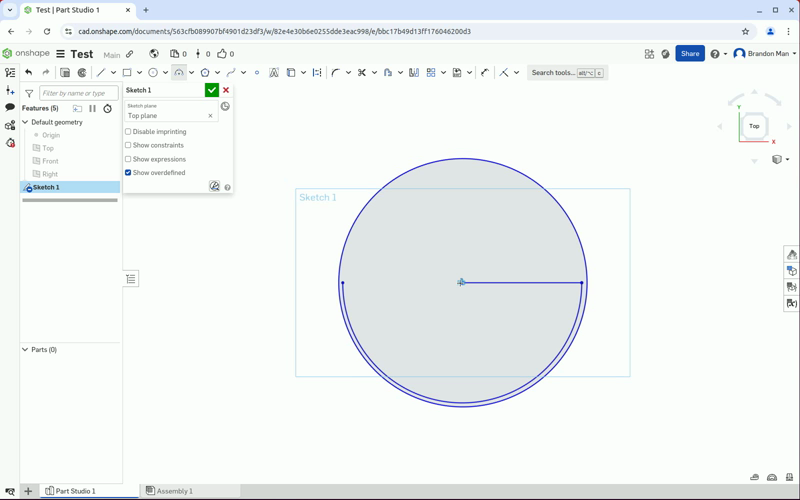
scroll(-6)
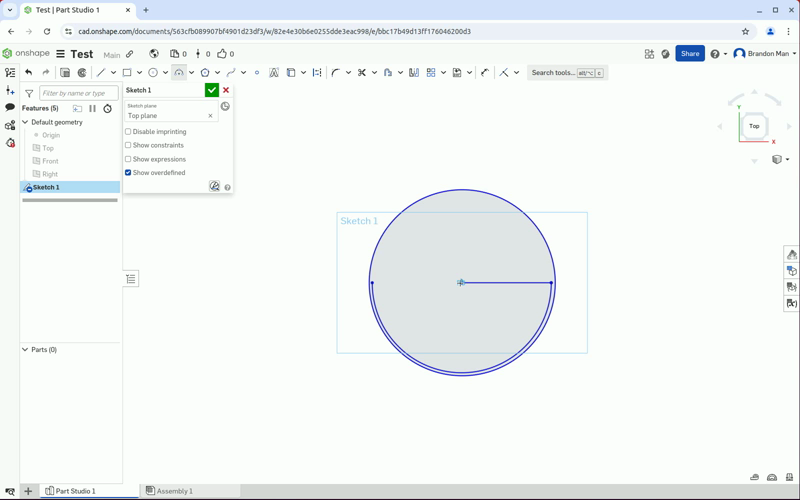
scroll(-6)
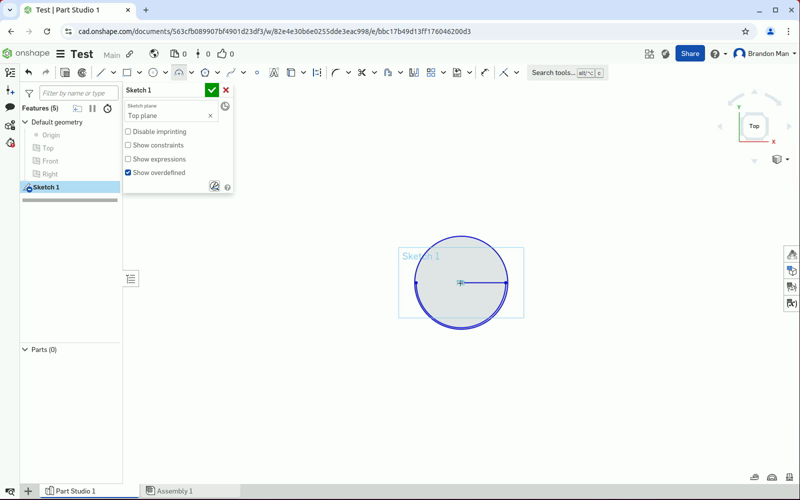
mouse_move(460, 283)
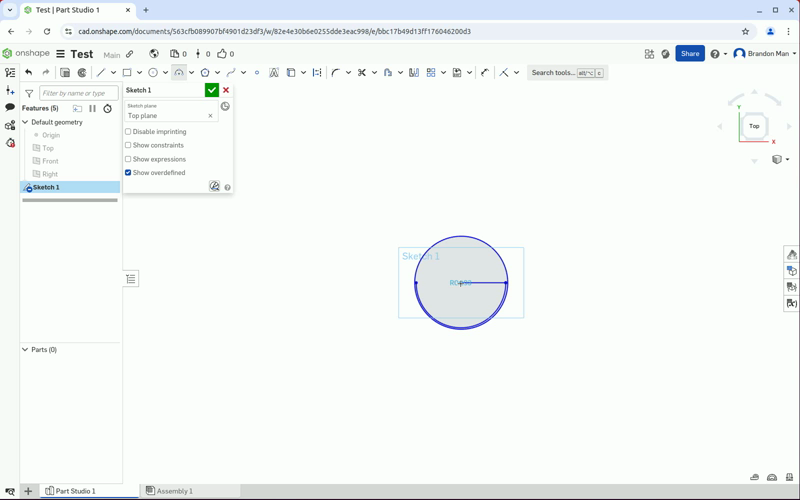
scroll(6)
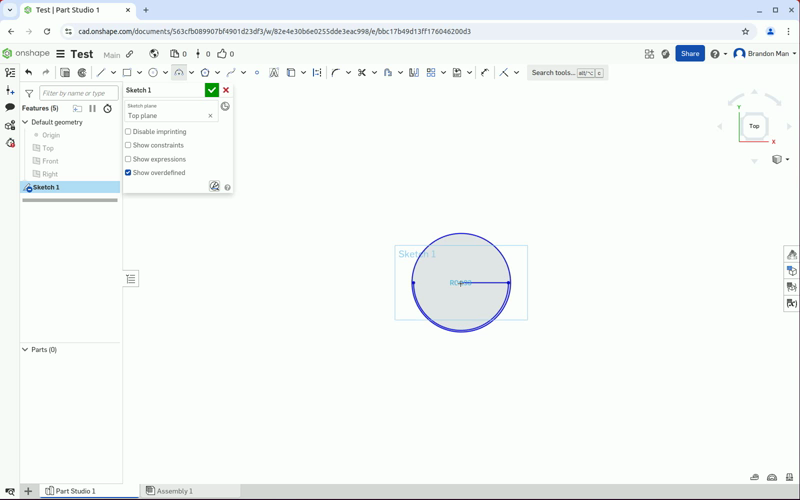
scroll(6)
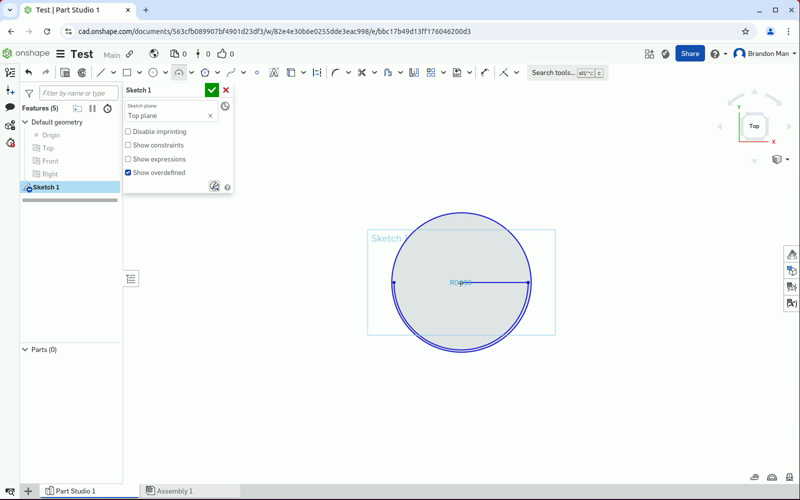
scroll(6)
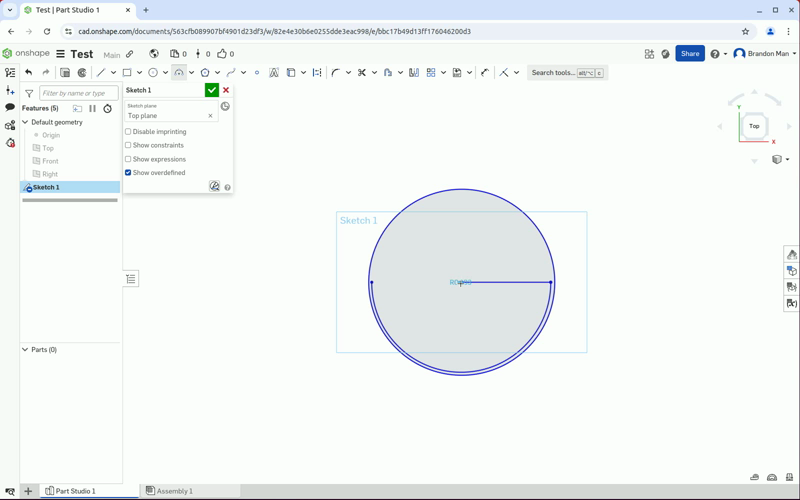
scroll(6)
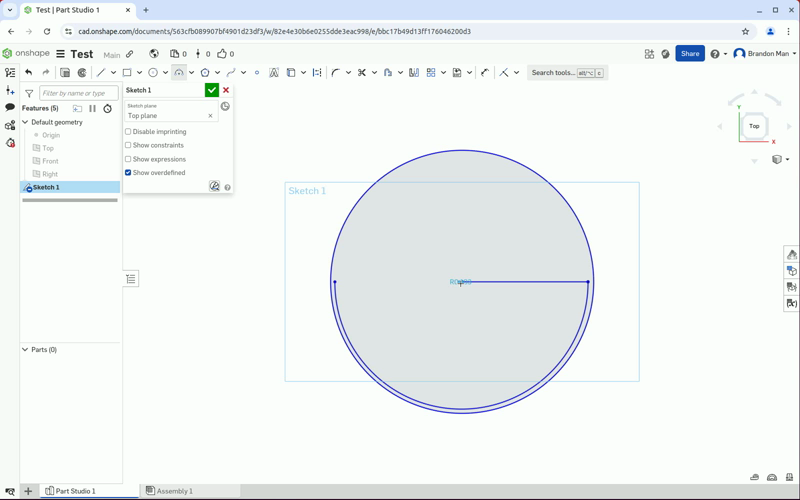
scroll(6)
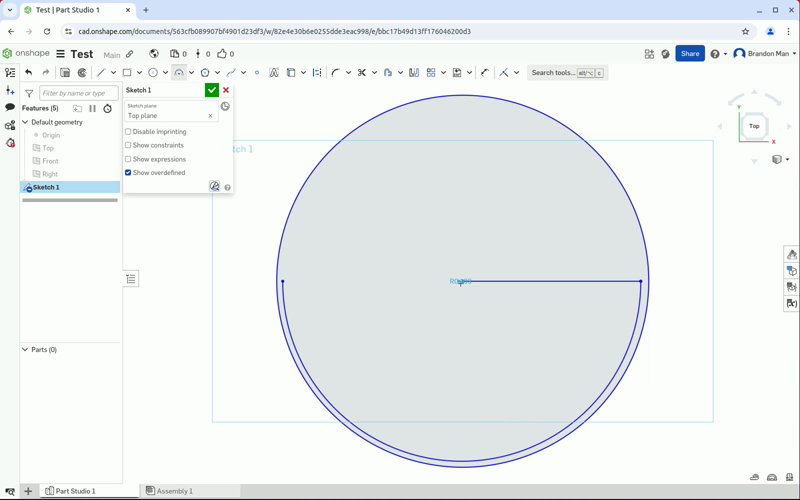
scroll(6)
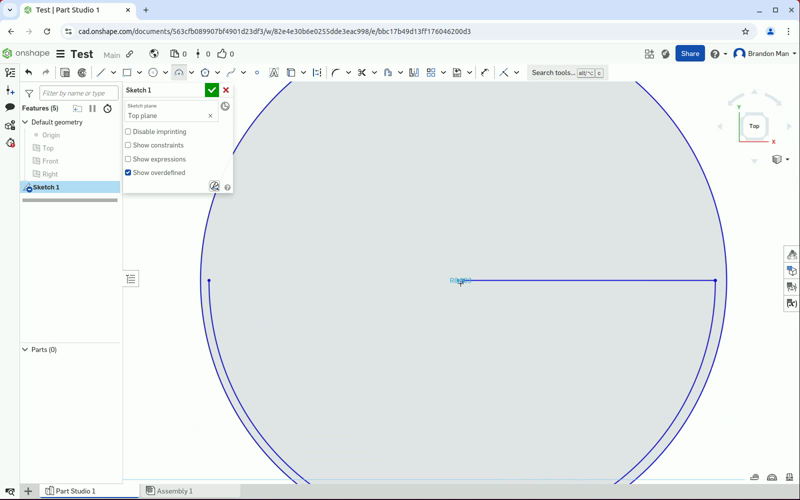
scroll(6)
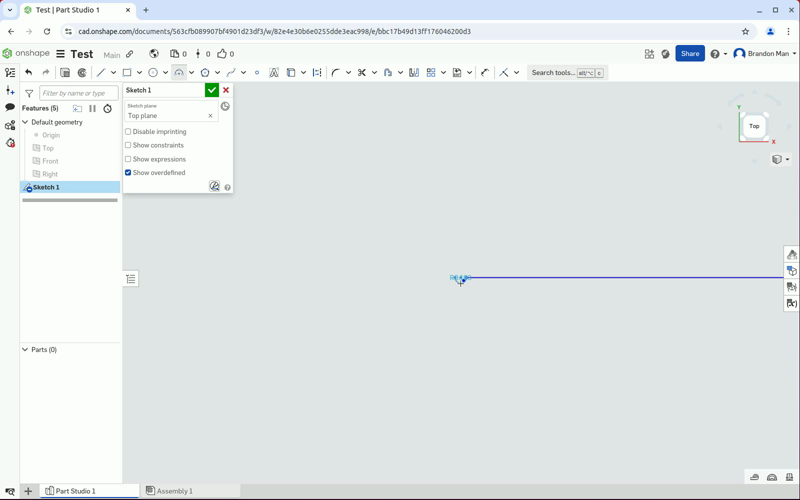
click(460, 283)
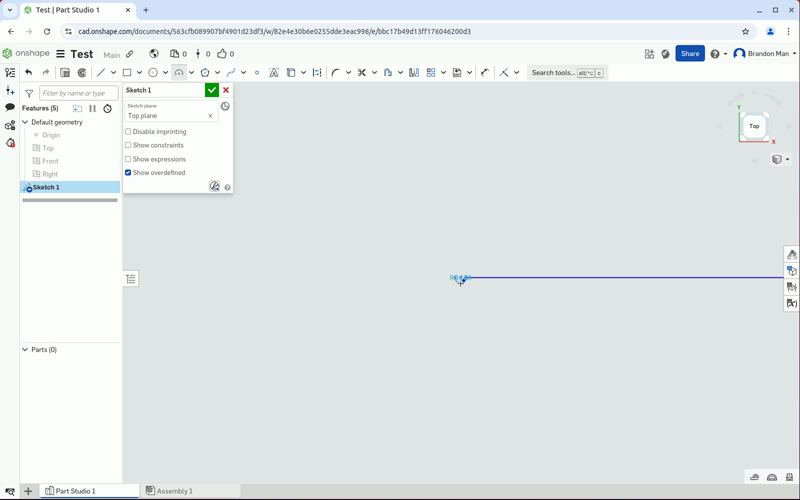
scroll(-6)
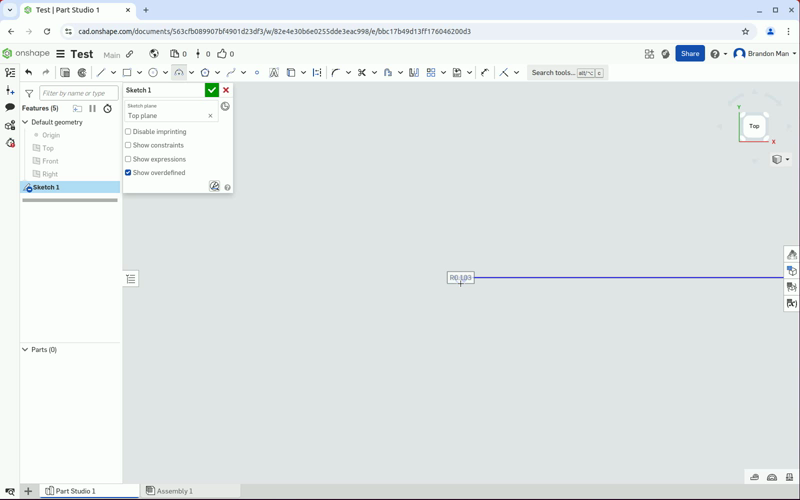
scroll(-6)
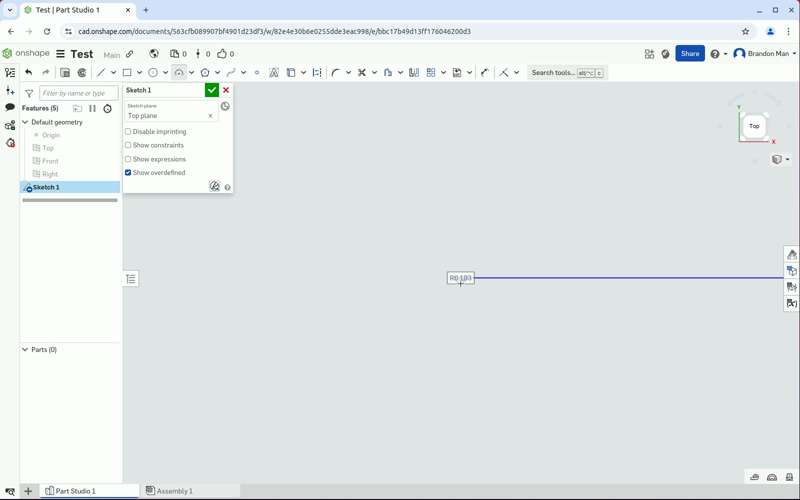
scroll(-6)
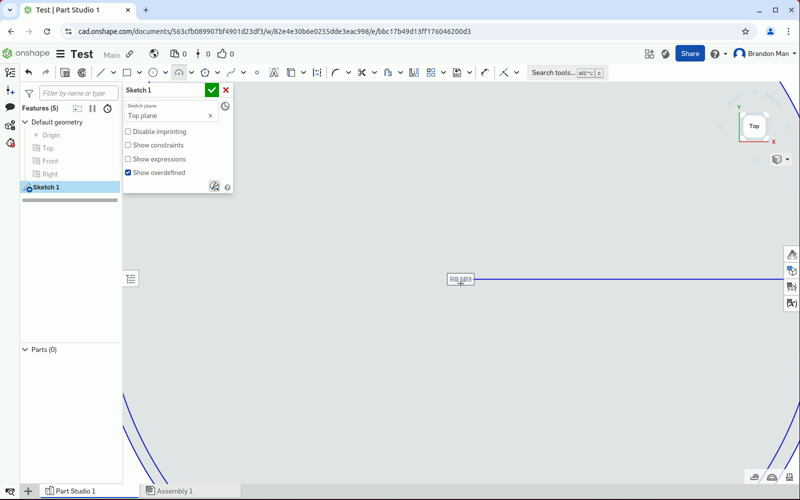
scroll(-6)
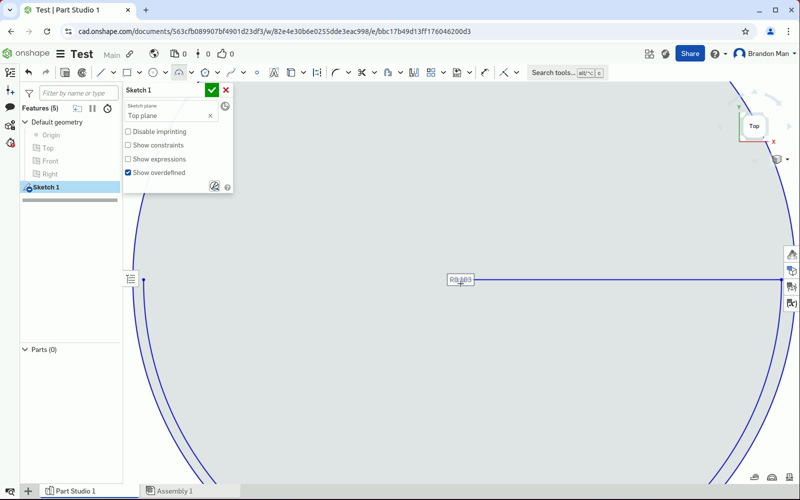
scroll(-6)
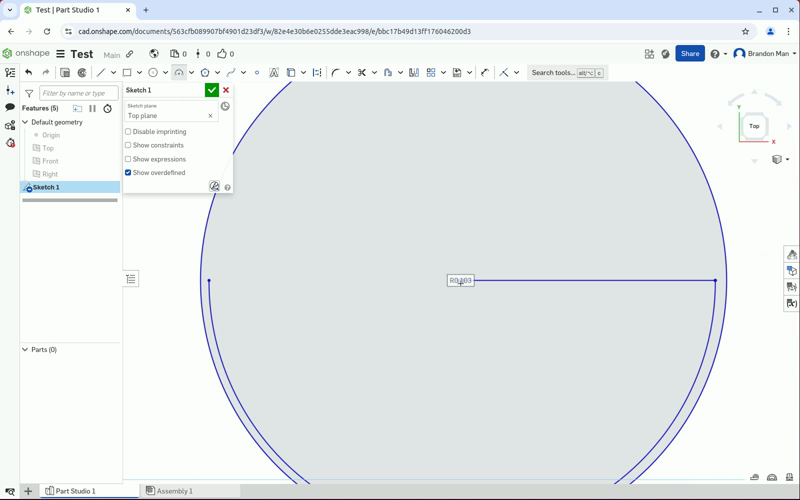
scroll(-6)
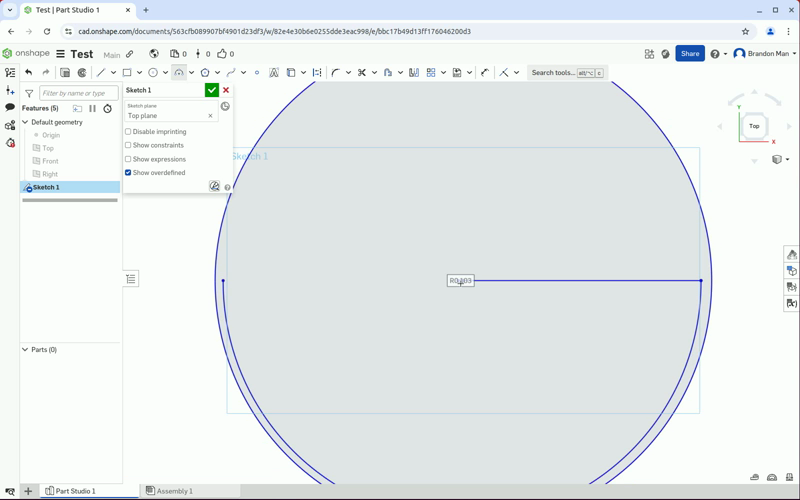
scroll(-6)
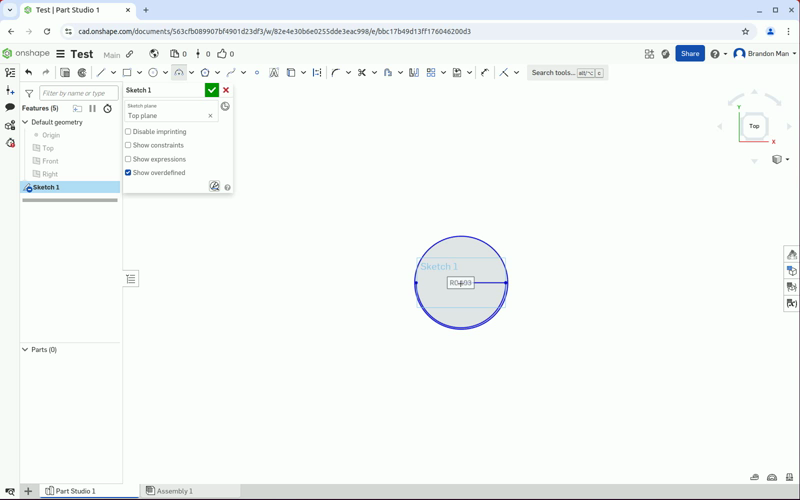
key_up(shift)
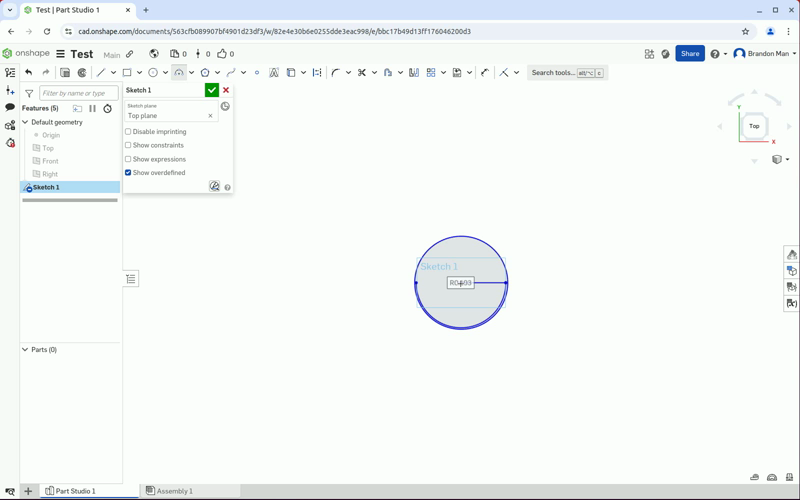
key(esc)
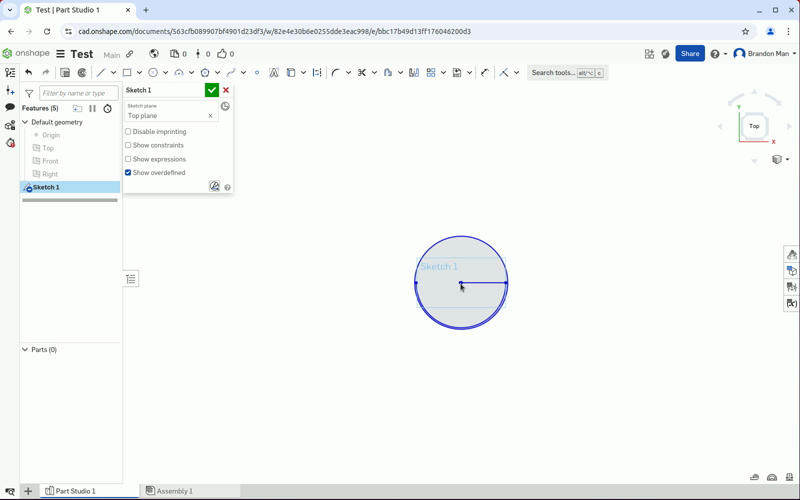
key(l)
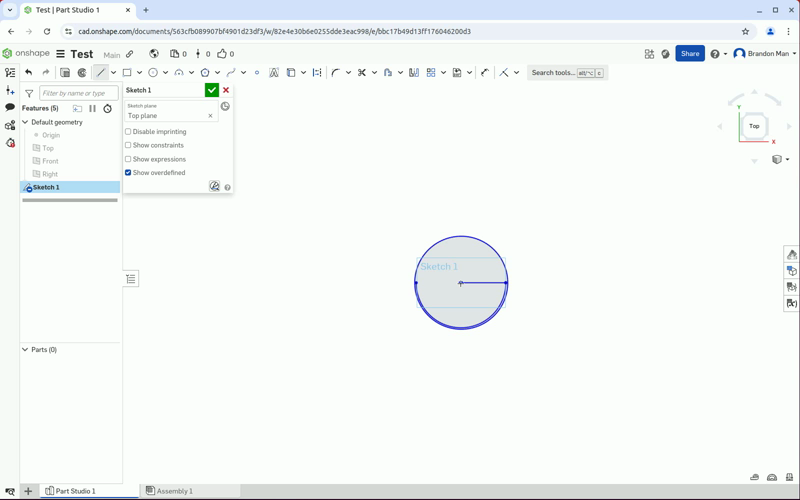
mouse_move(460, 282)
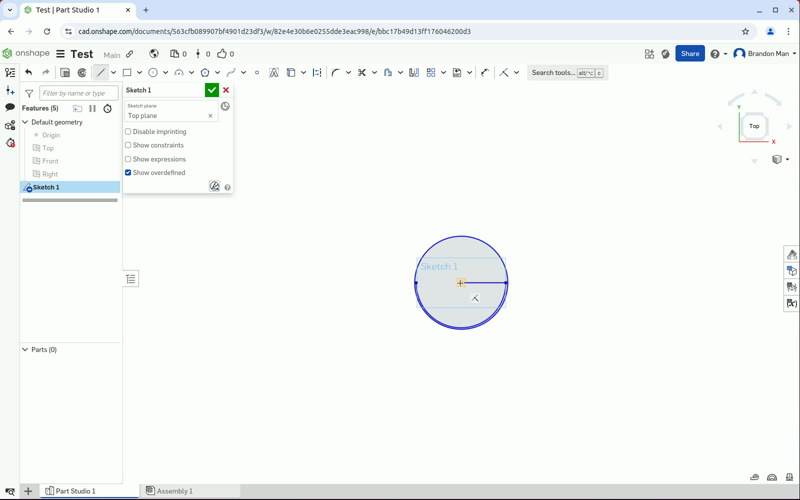
scroll(6)
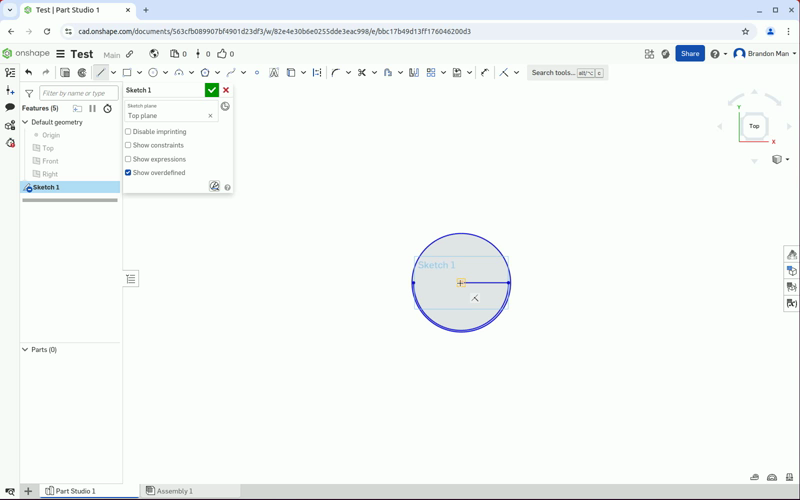
scroll(6)
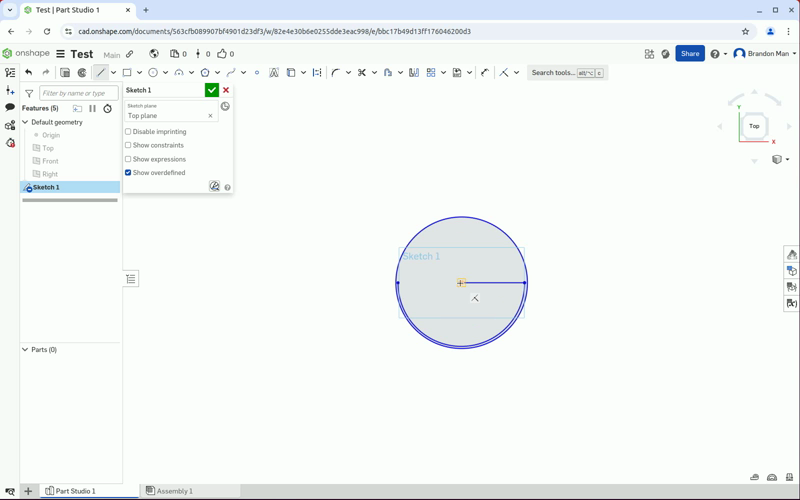
scroll(6)
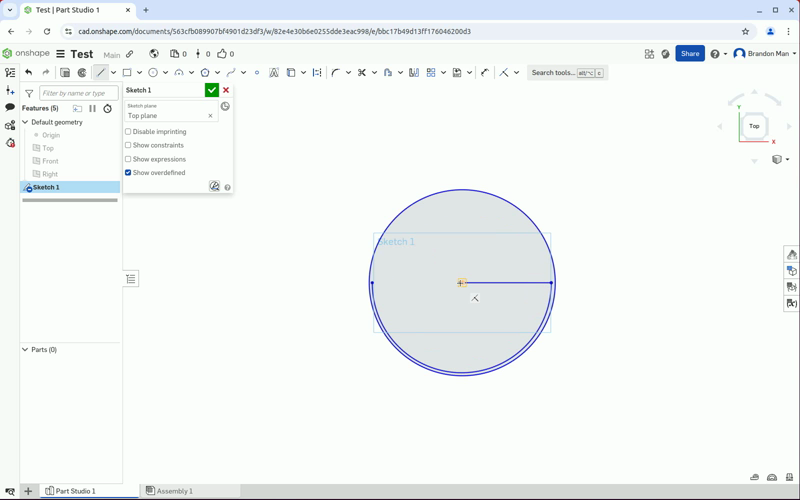
scroll(6)
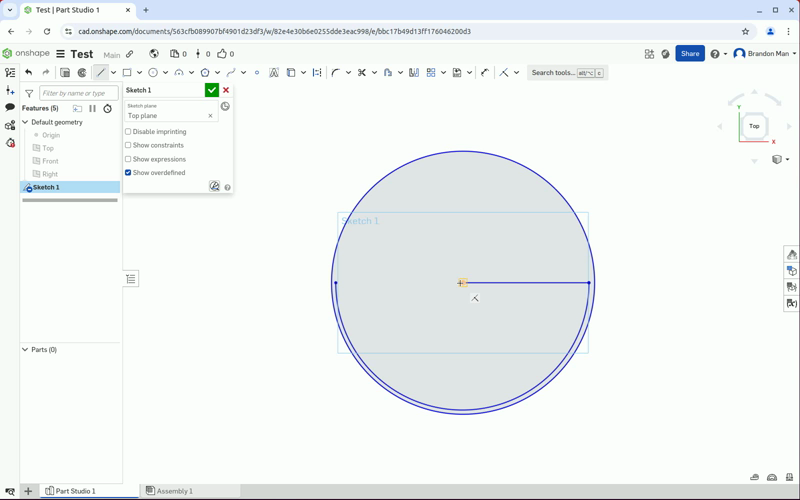
scroll(6)
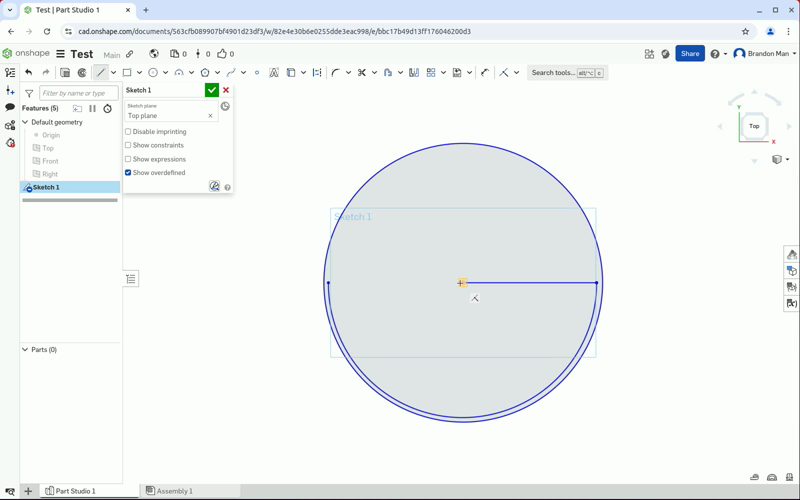
scroll(6)
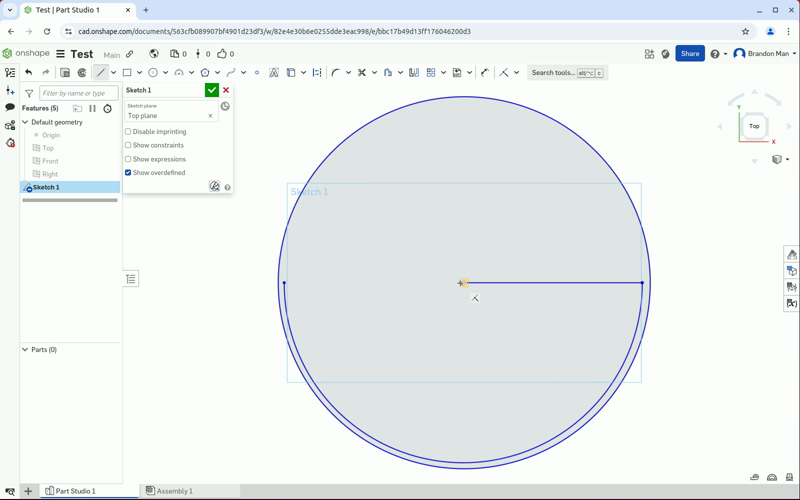
scroll(6)
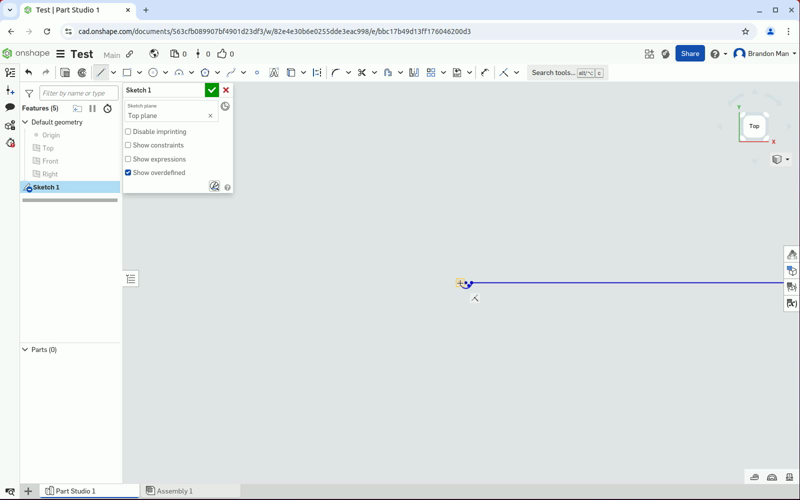
click(460, 282)
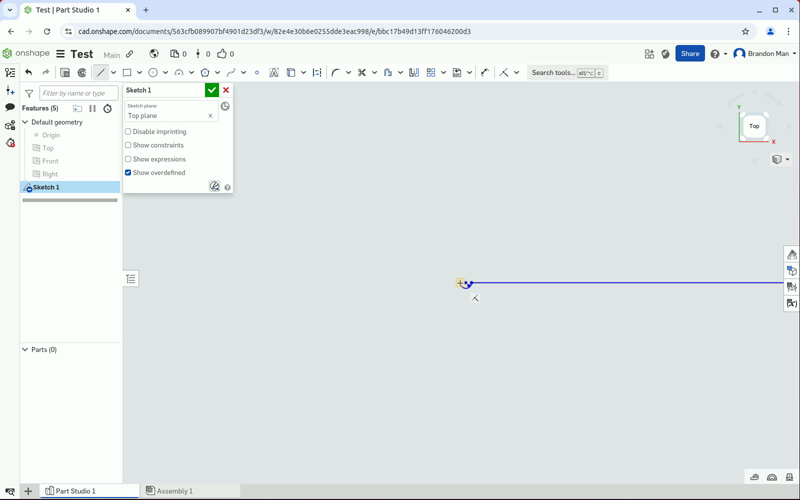
scroll(-6)
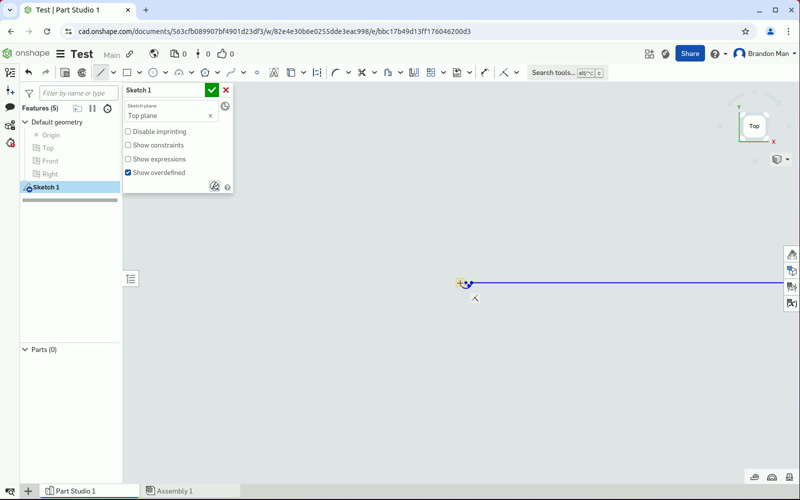
scroll(-6)
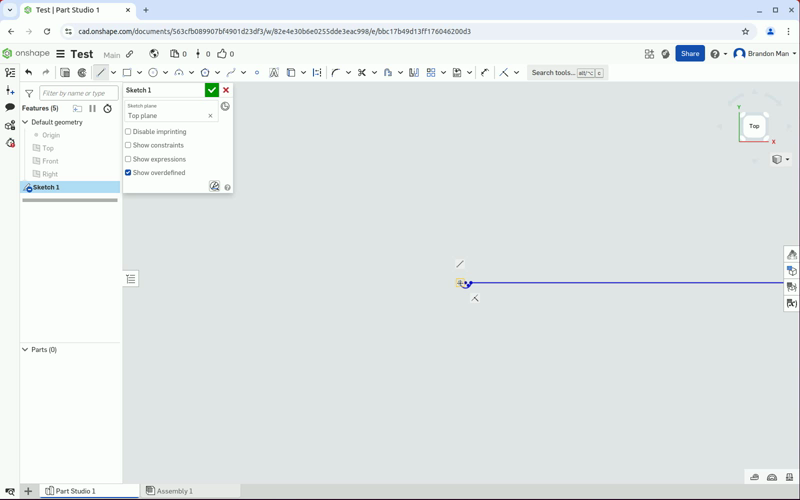
scroll(-6)
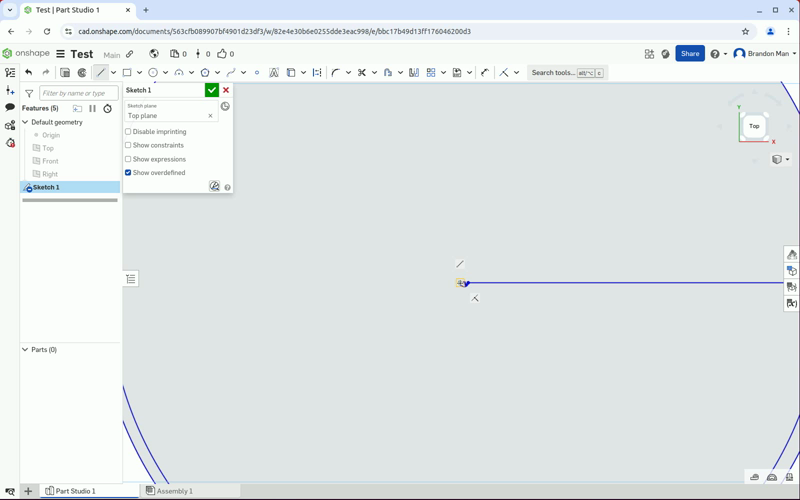
scroll(-6)
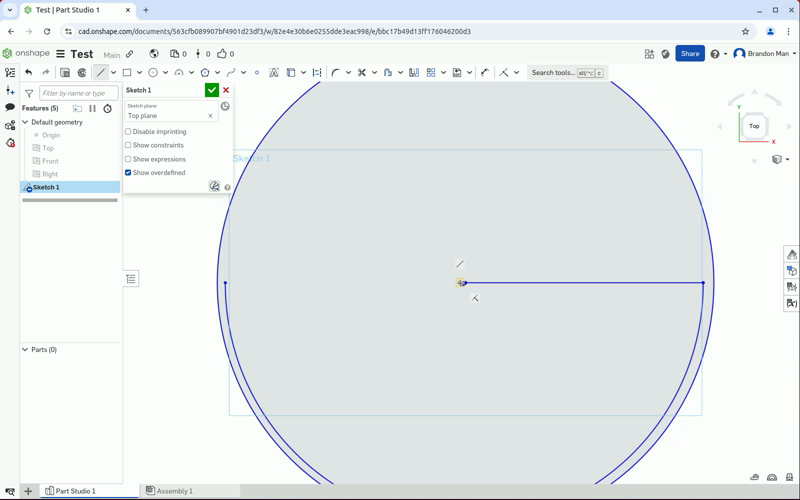
scroll(-6)
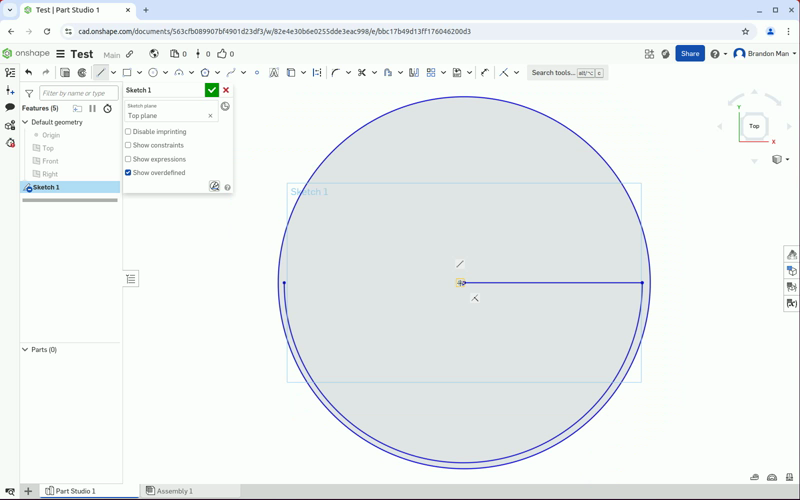
scroll(-6)
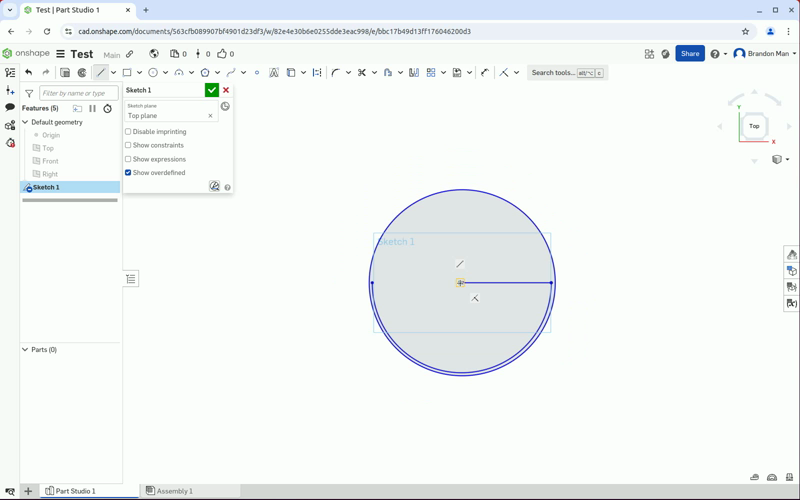
scroll(-6)
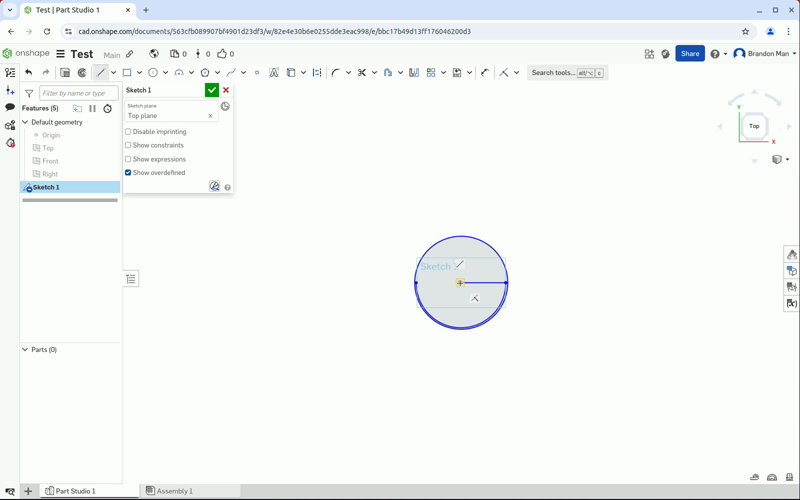
mouse_move(490, 282)
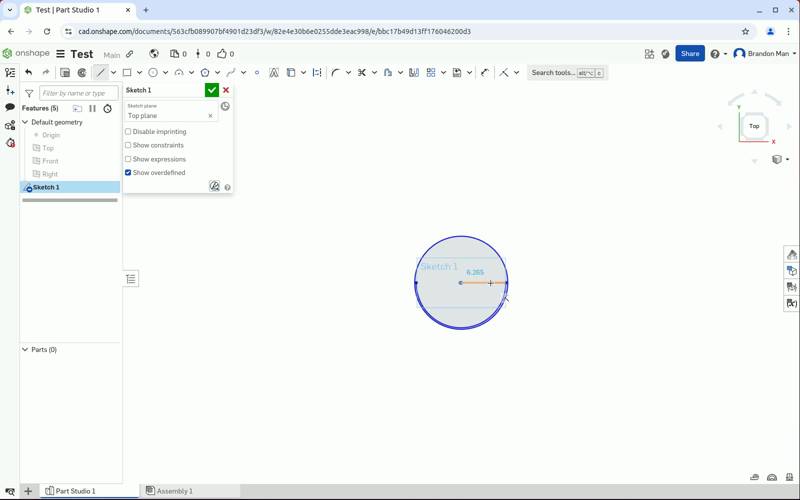
key_down(shift)
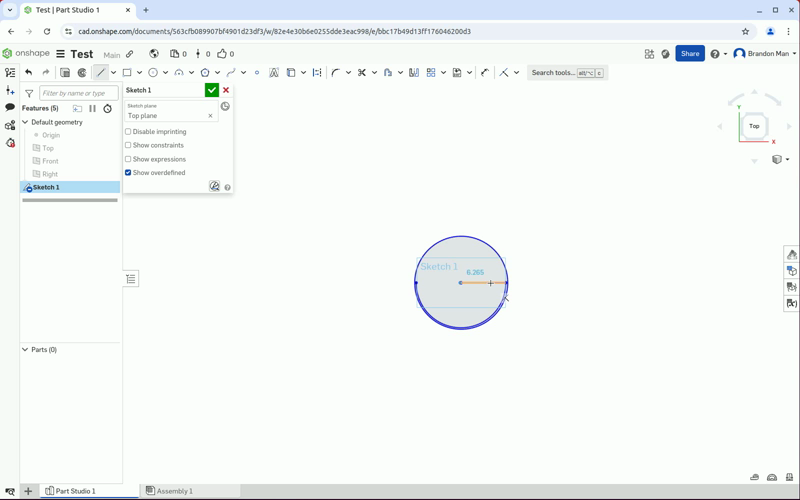
mouse_move(416, 282)
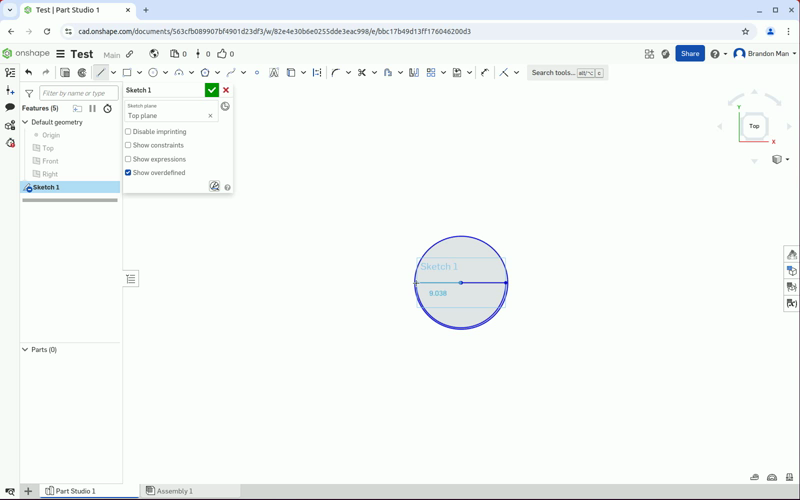
key_up(shift)
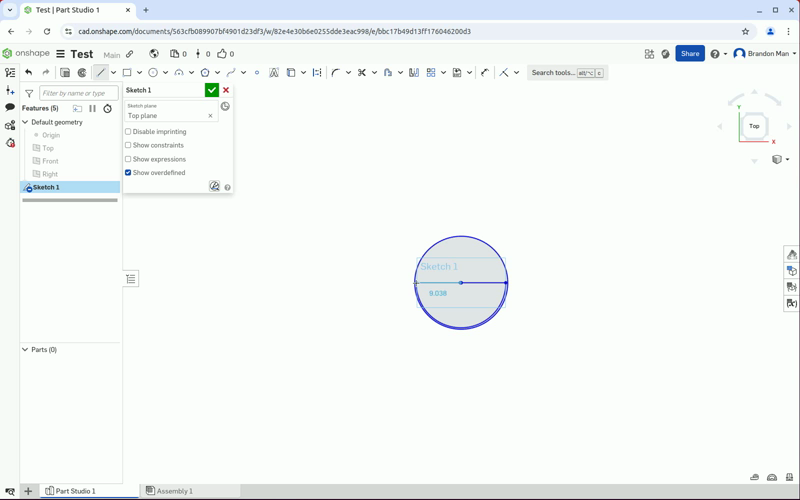
click(416, 282)
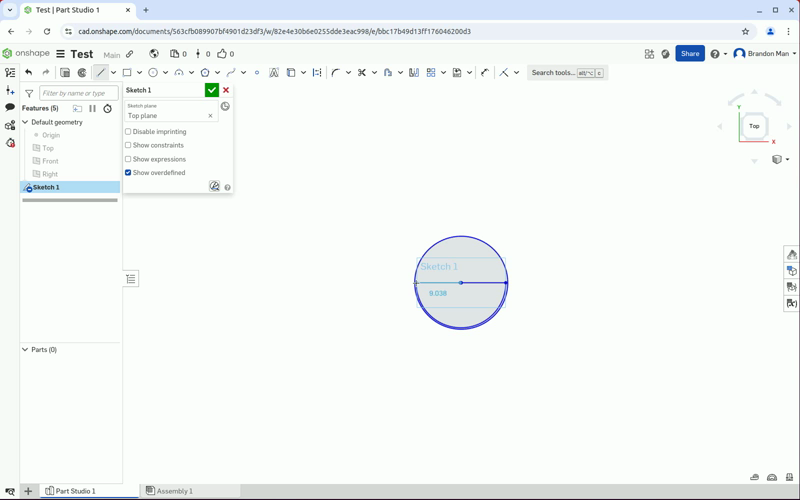
key(esc)
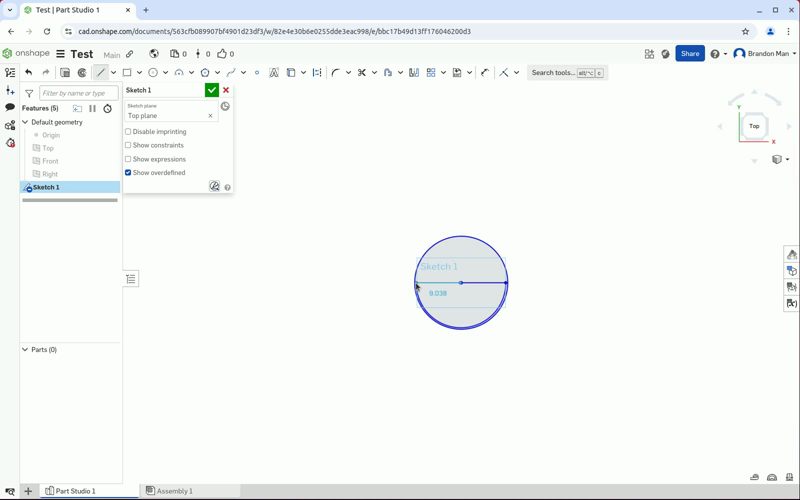
key(l)
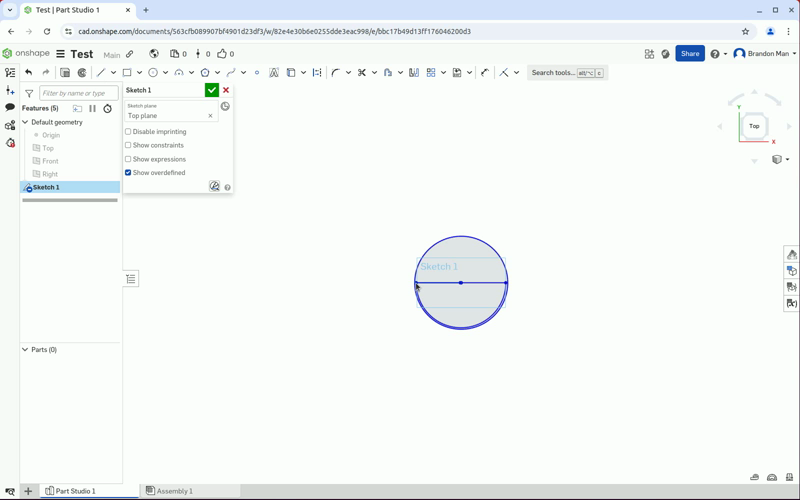
key_down(shift)
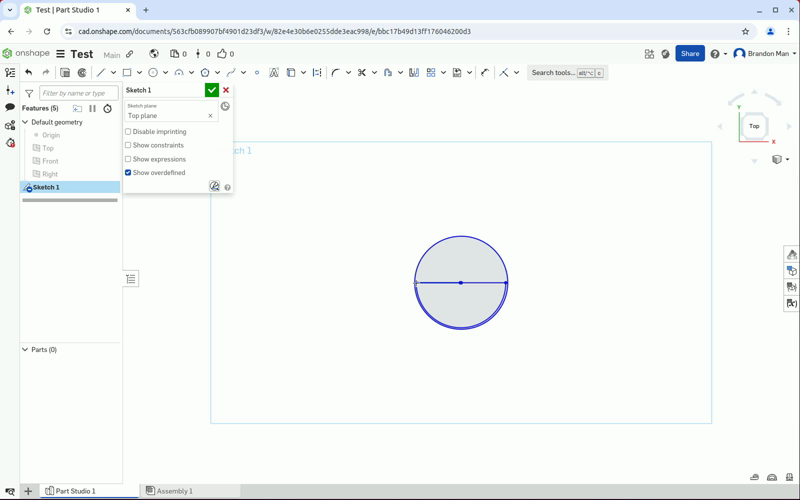
mouse_move(416, 282)
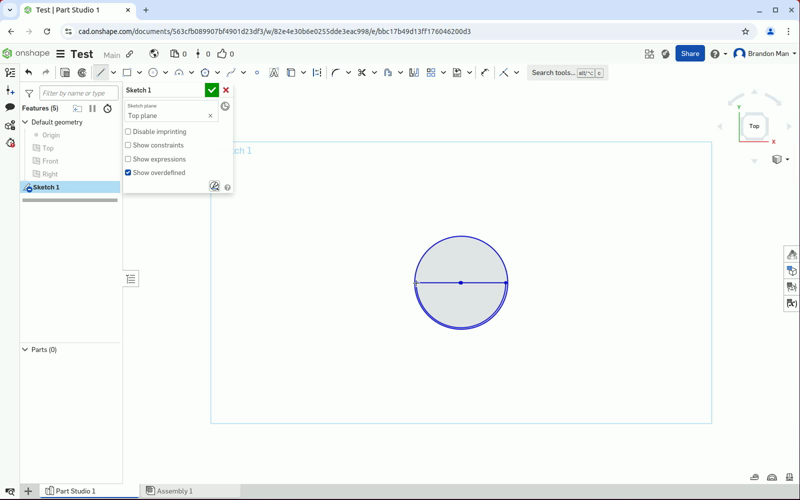
click(416, 282)
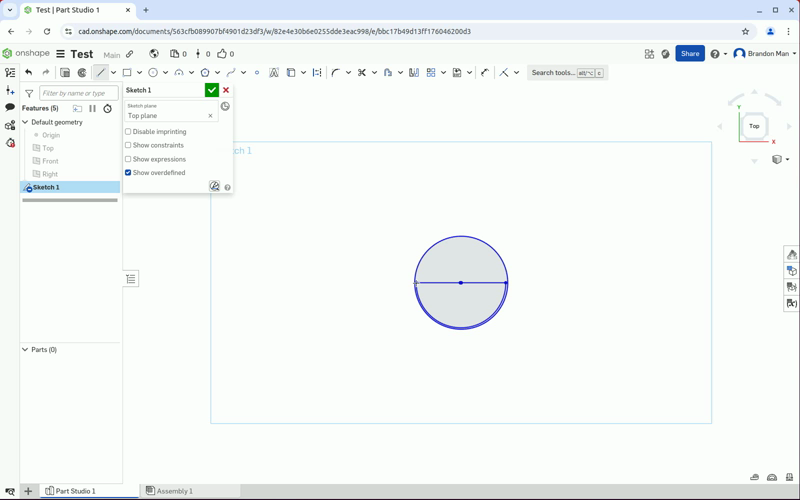
key_up(shift)
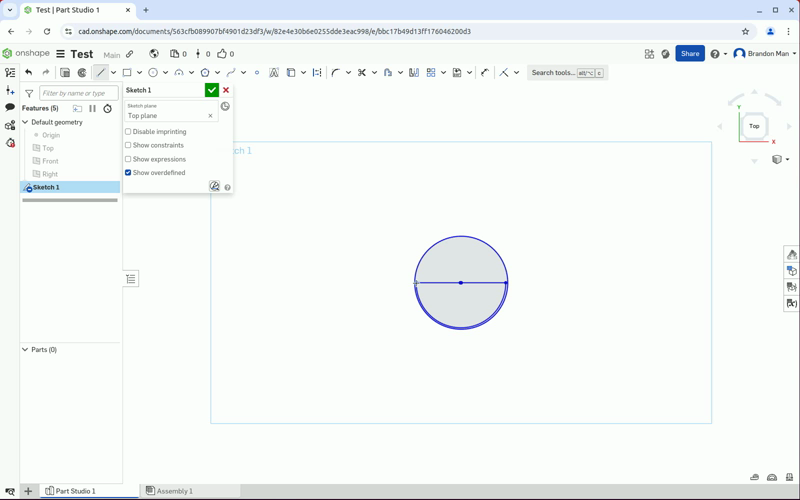
key_down(shift)
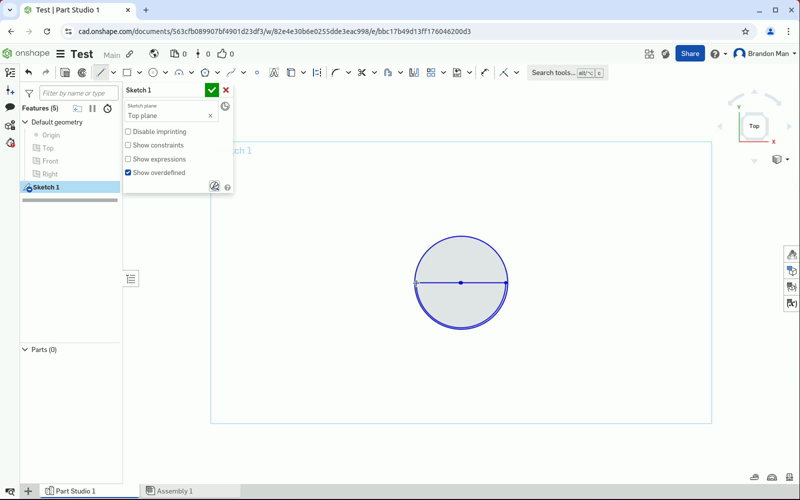
mouse_move(446, 282)
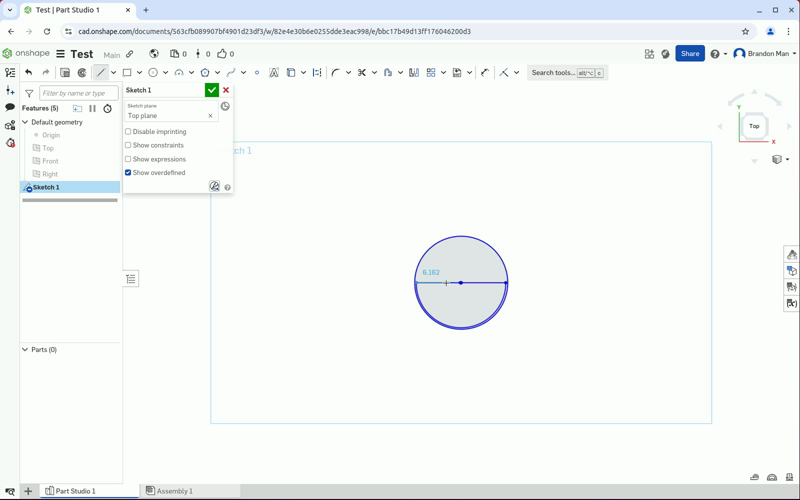
mouse_move(460, 282)
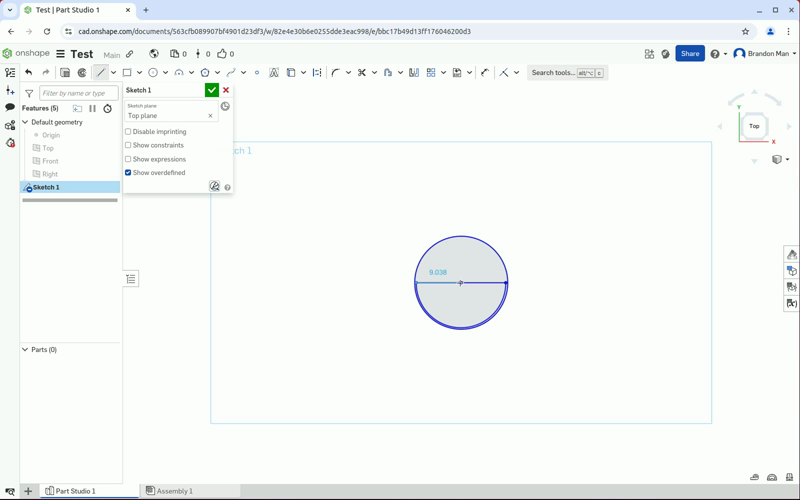
scroll(6)
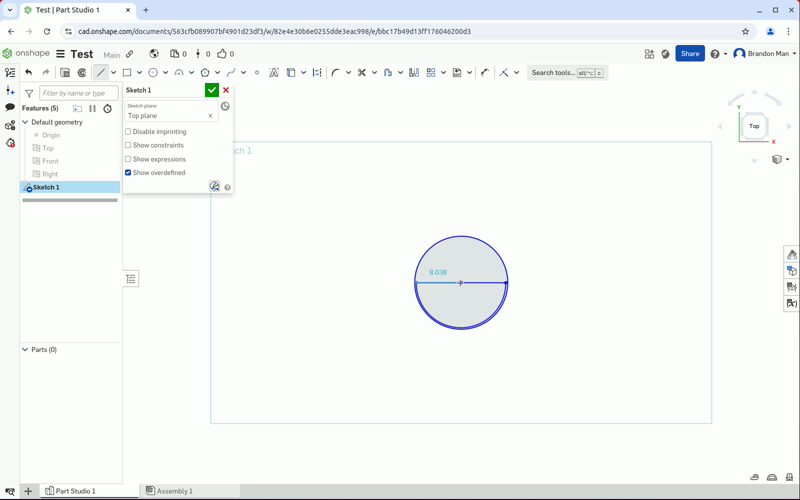
scroll(6)
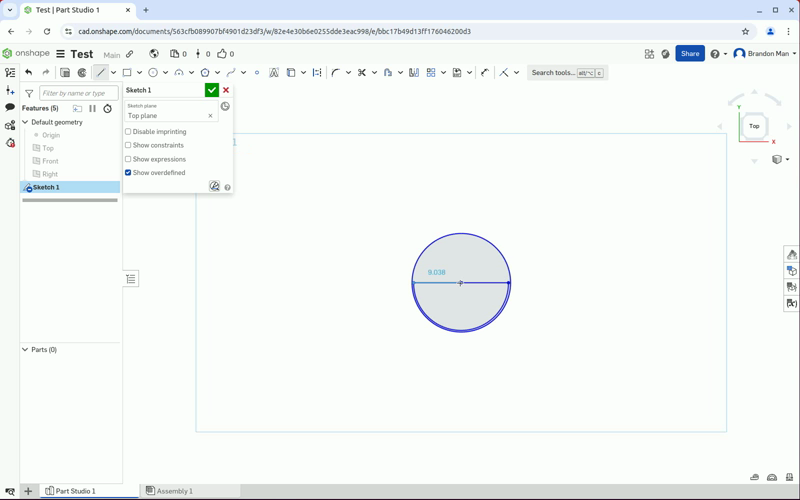
scroll(6)
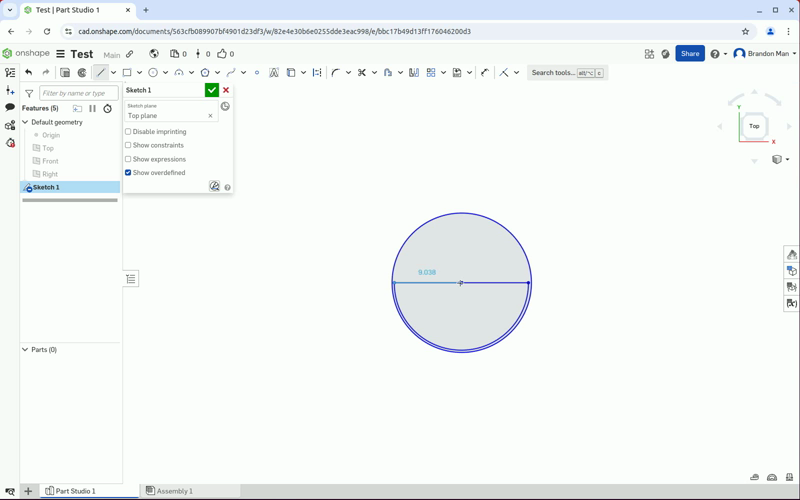
scroll(6)
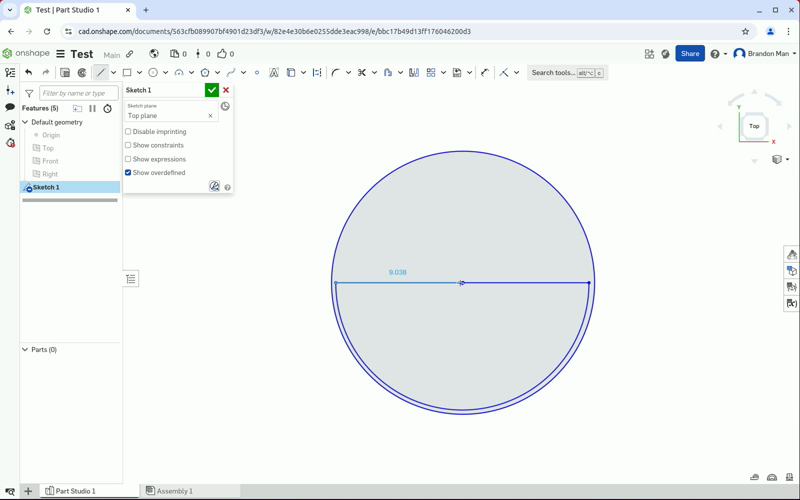
scroll(6)
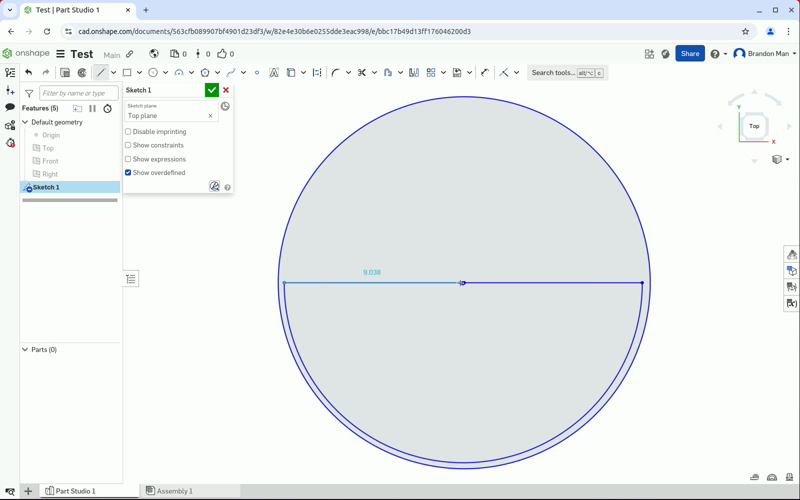
scroll(6)
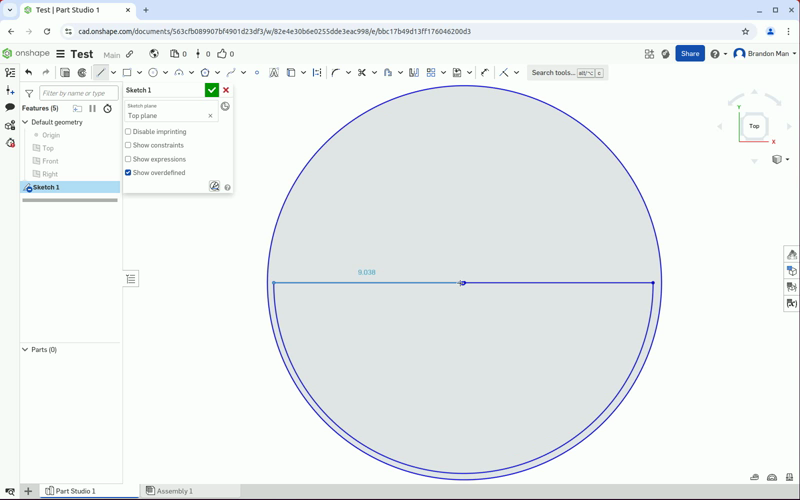
scroll(6)
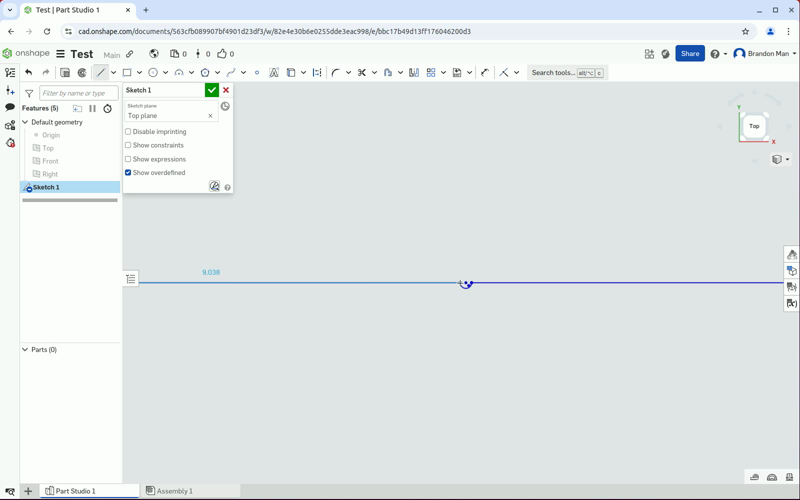
click(460, 282)
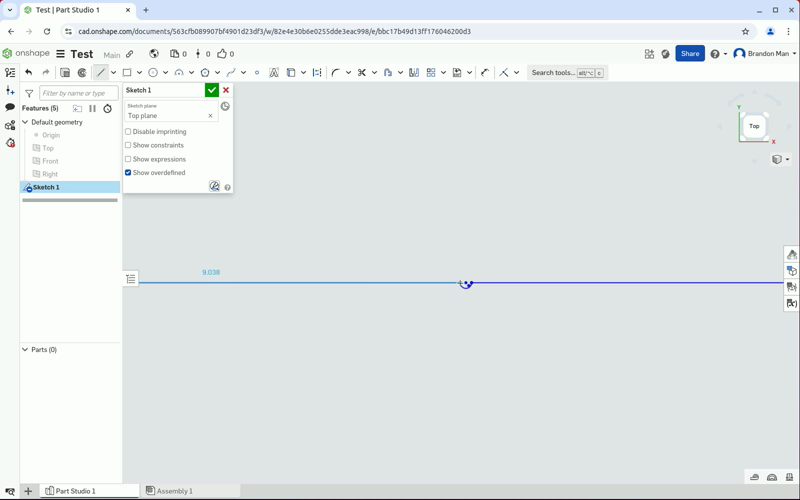
scroll(-6)
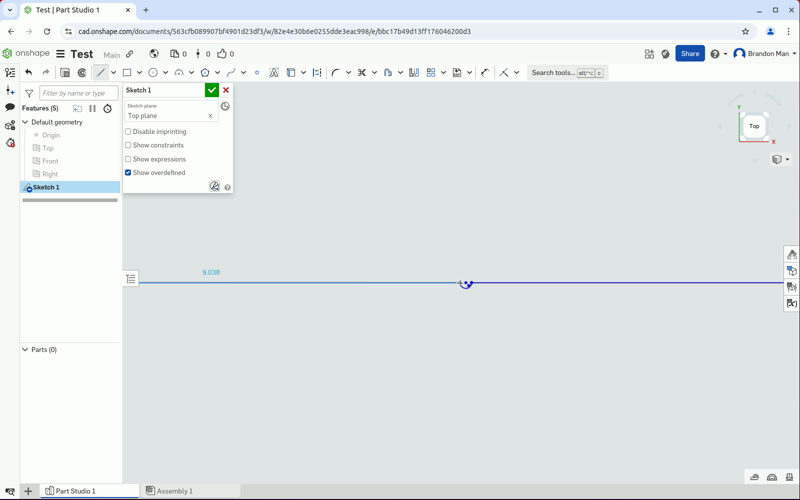
scroll(-6)
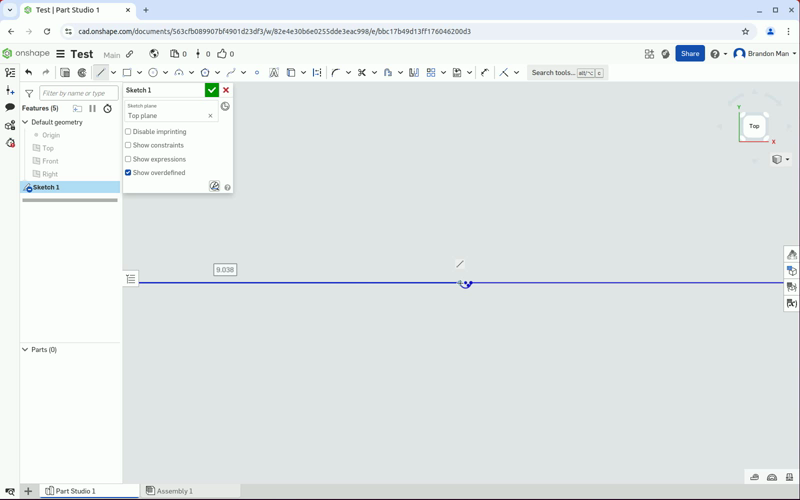
scroll(-6)
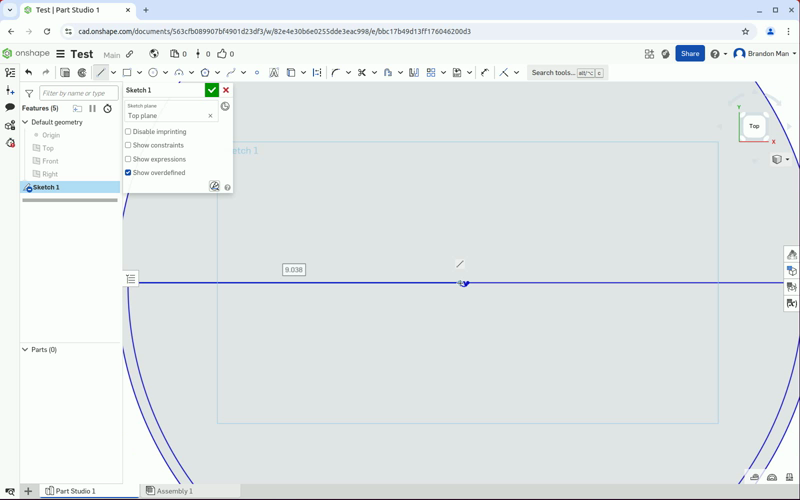
scroll(-6)
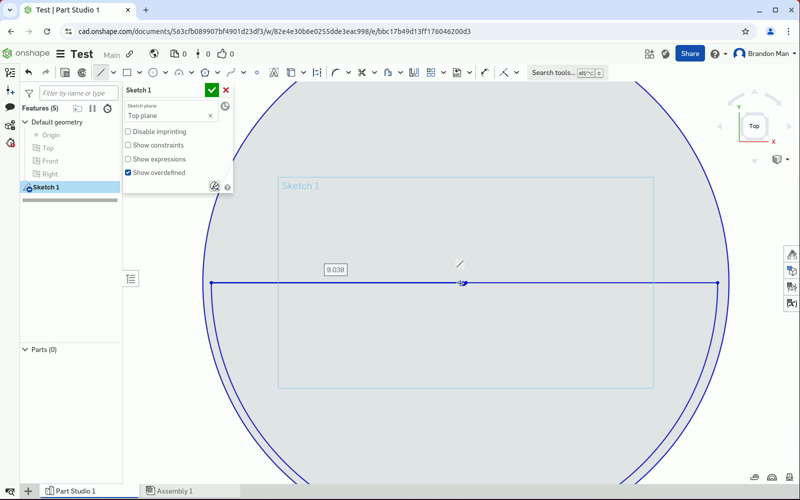
scroll(-6)
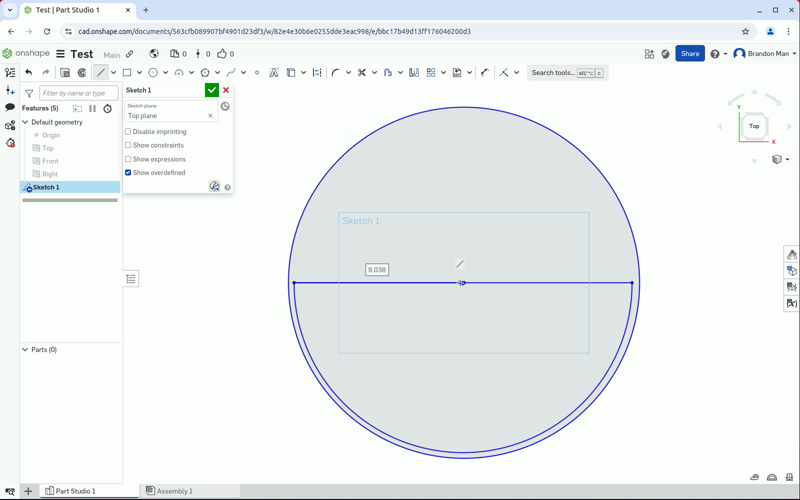
scroll(-6)
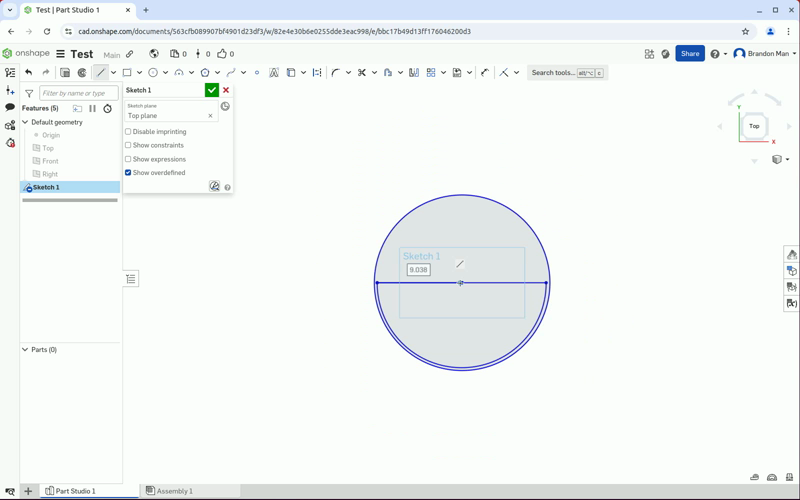
scroll(-6)
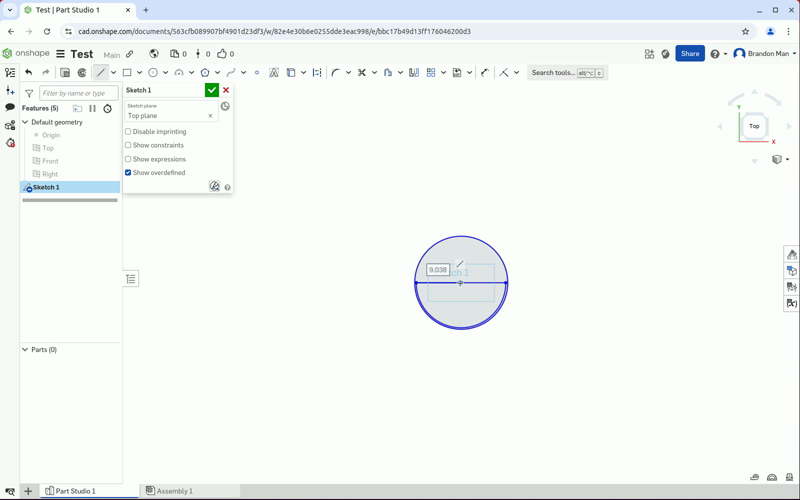
key_up(shift)
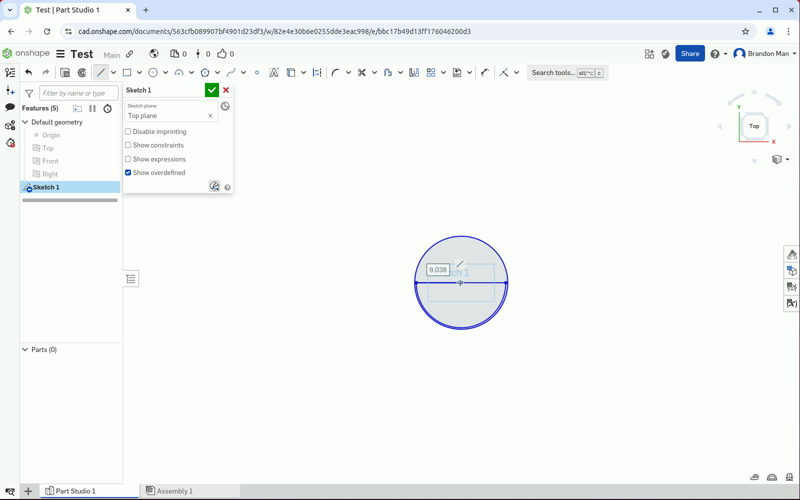
key(esc)
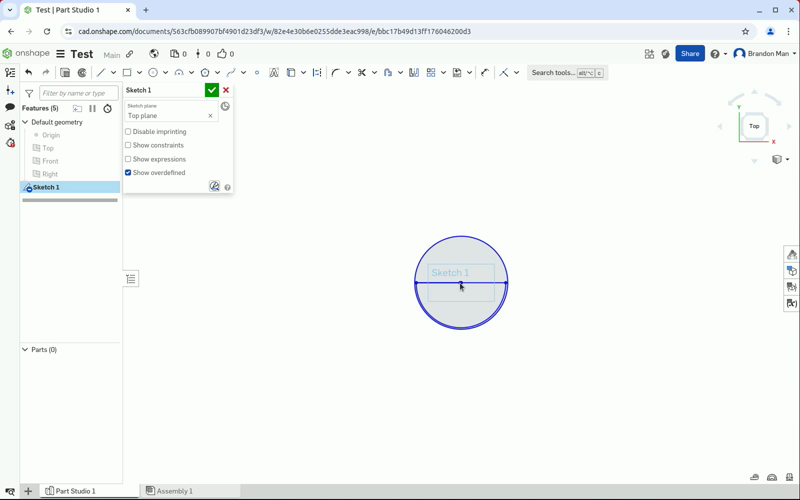
key(a)
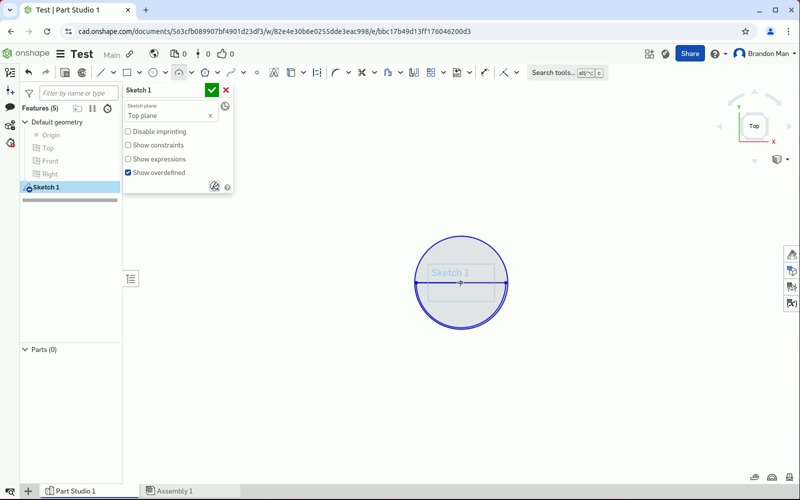
mouse_move(460, 282)
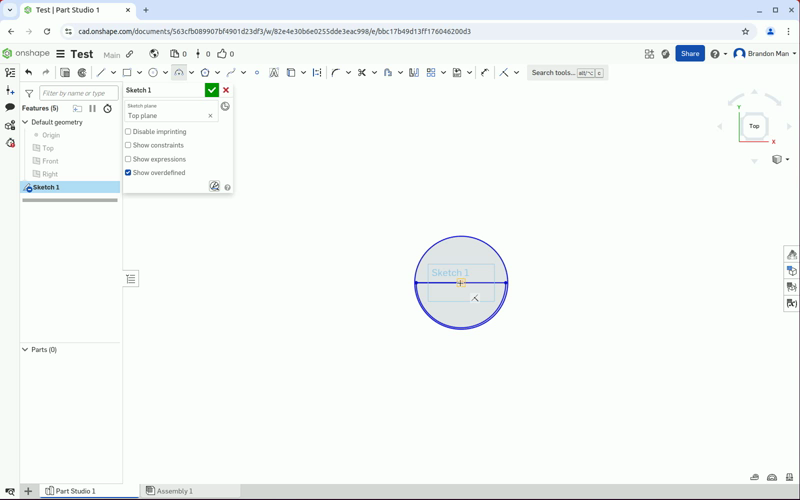
scroll(6)
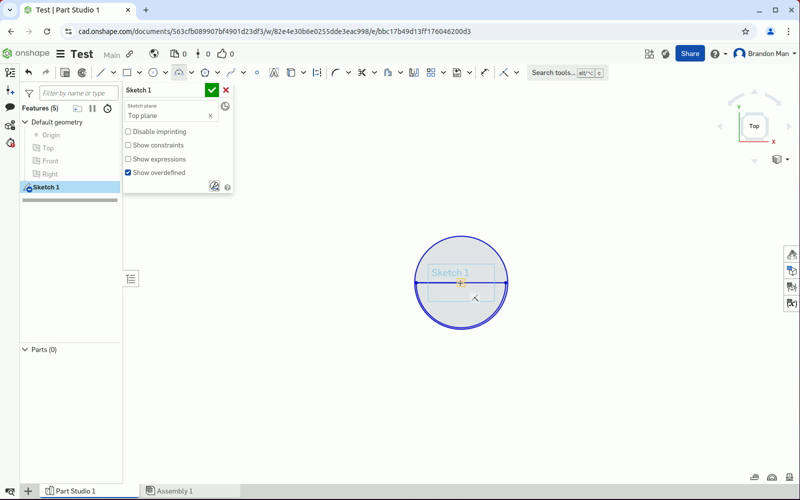
scroll(6)
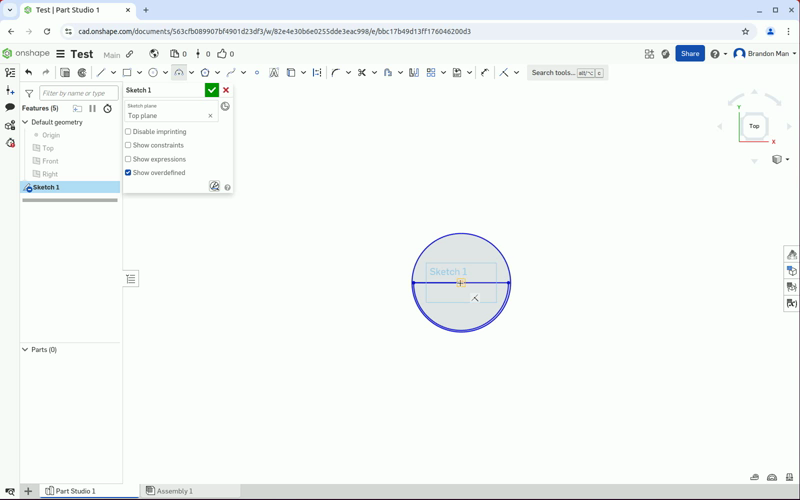
scroll(6)
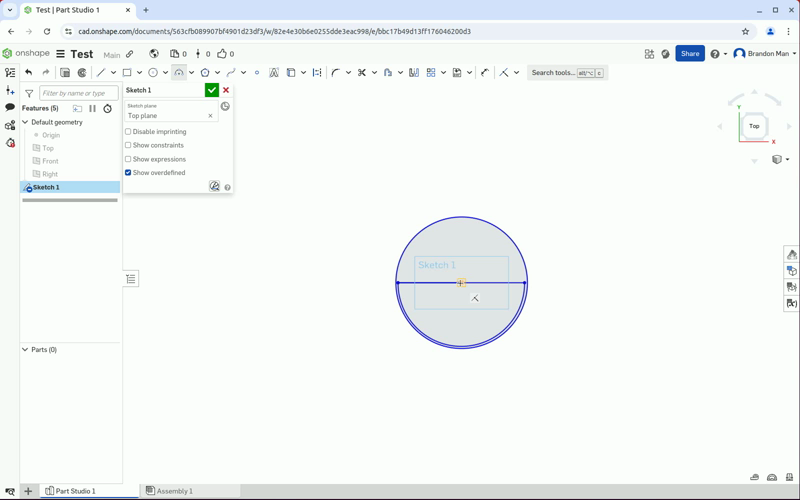
scroll(6)
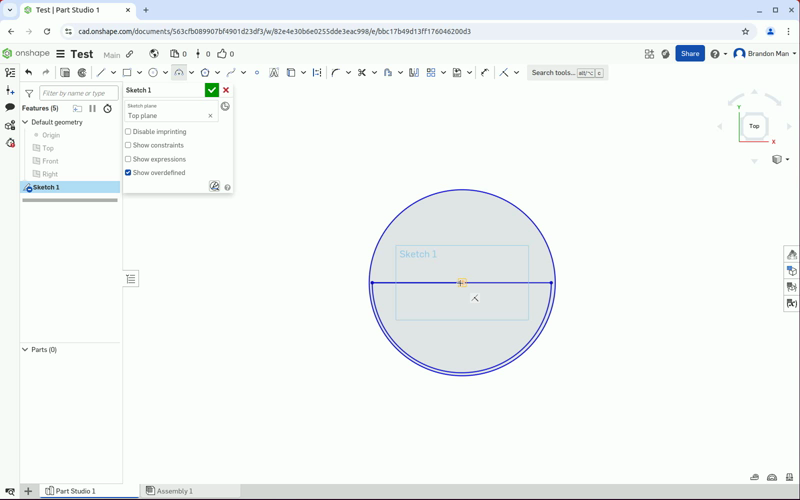
scroll(6)
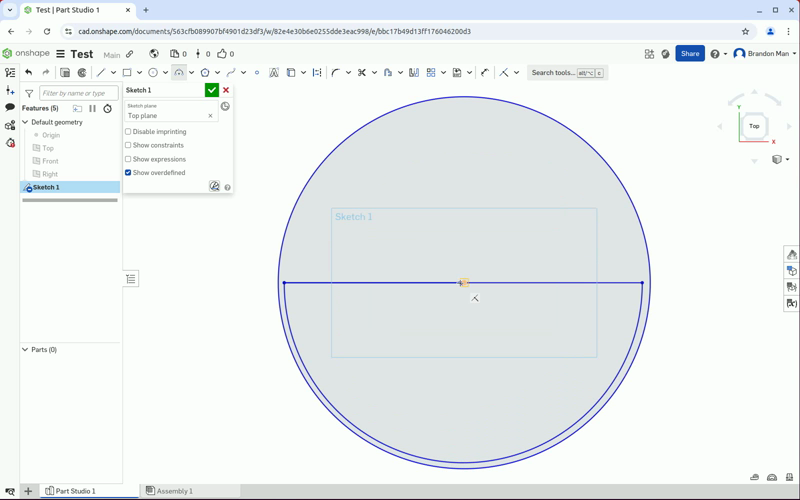
scroll(6)
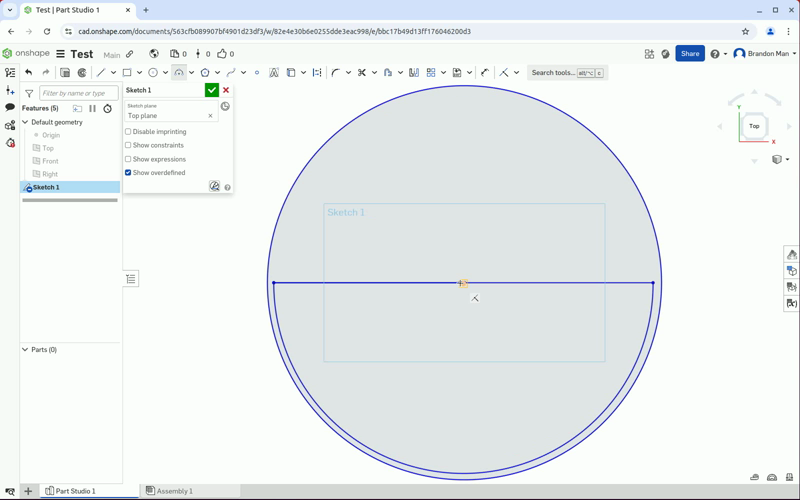
scroll(6)
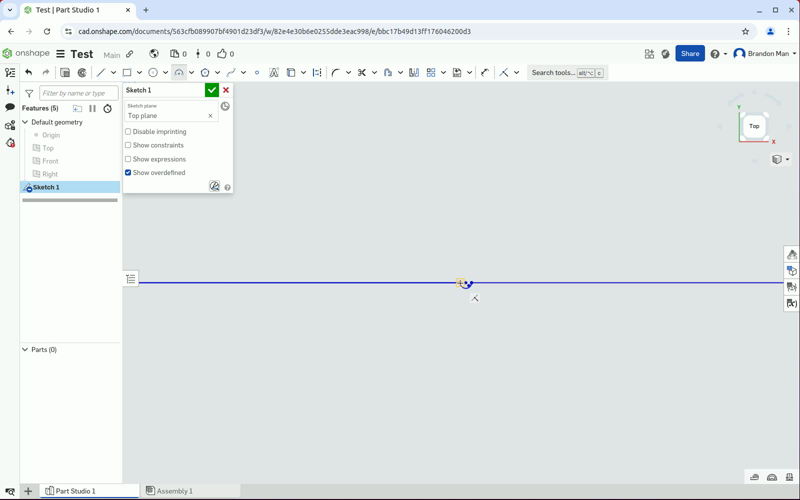
click(460, 282)
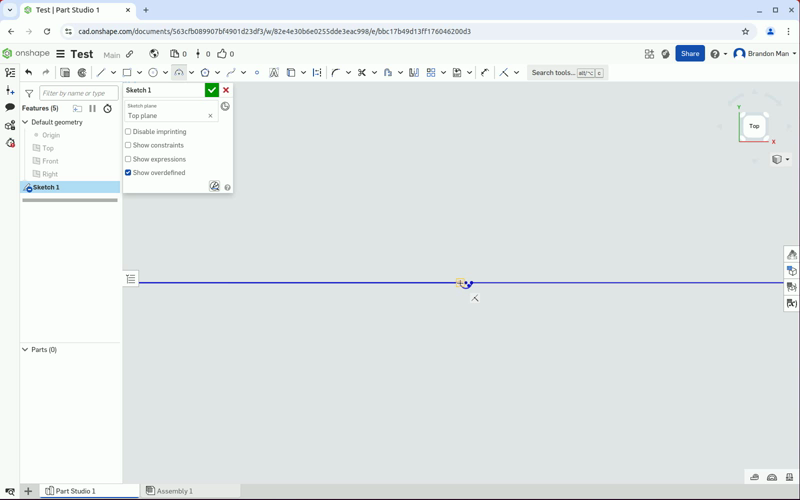
scroll(-6)
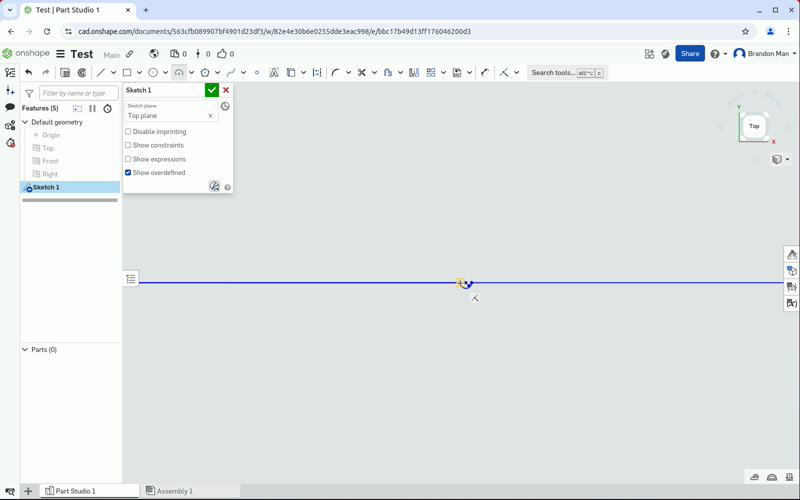
scroll(-6)
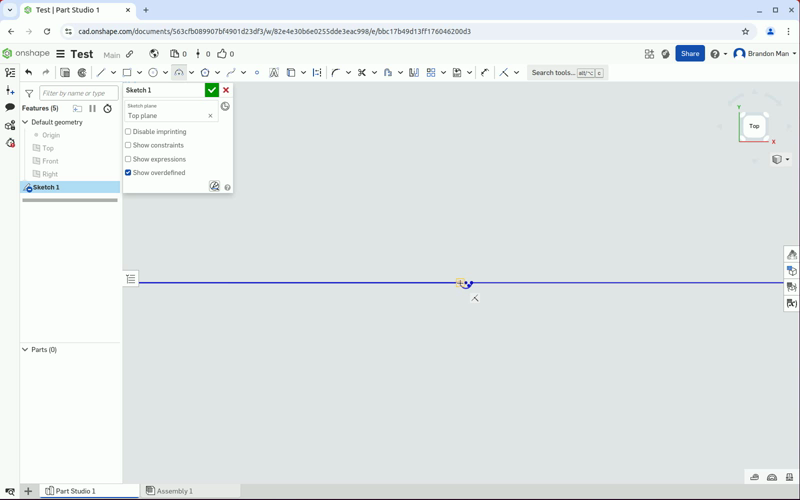
scroll(-6)
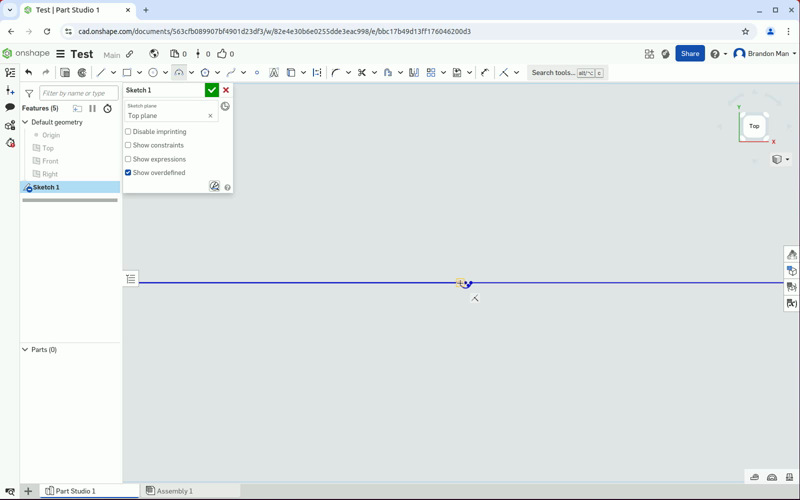
scroll(-6)
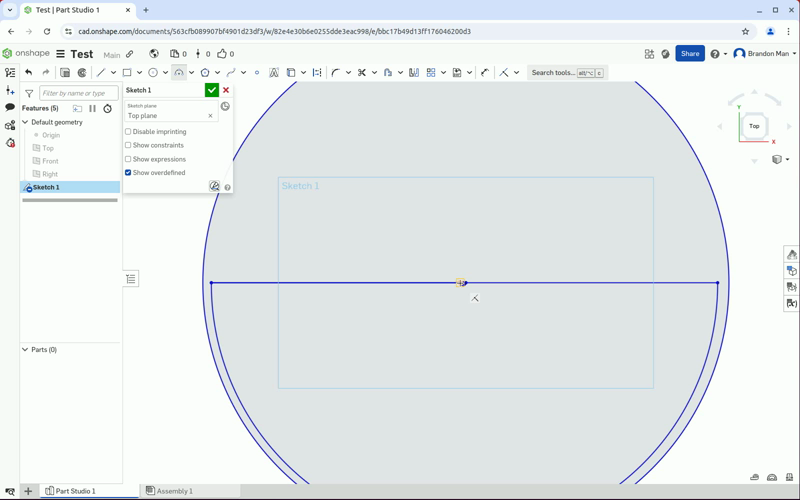
scroll(-6)
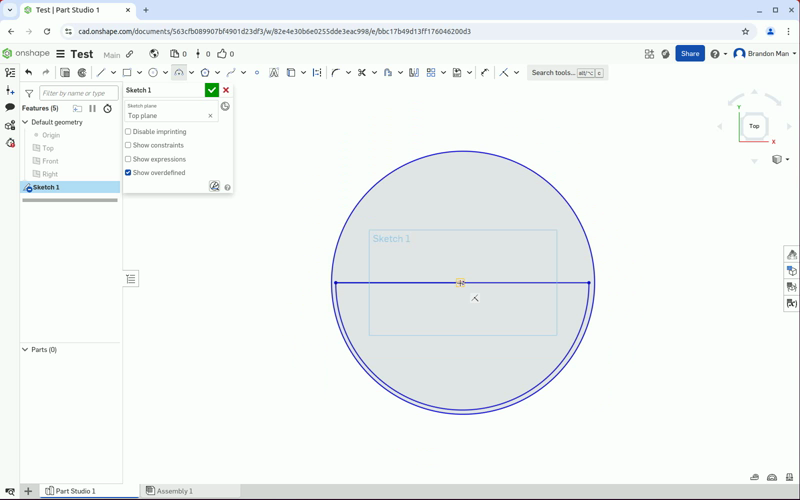
scroll(-6)
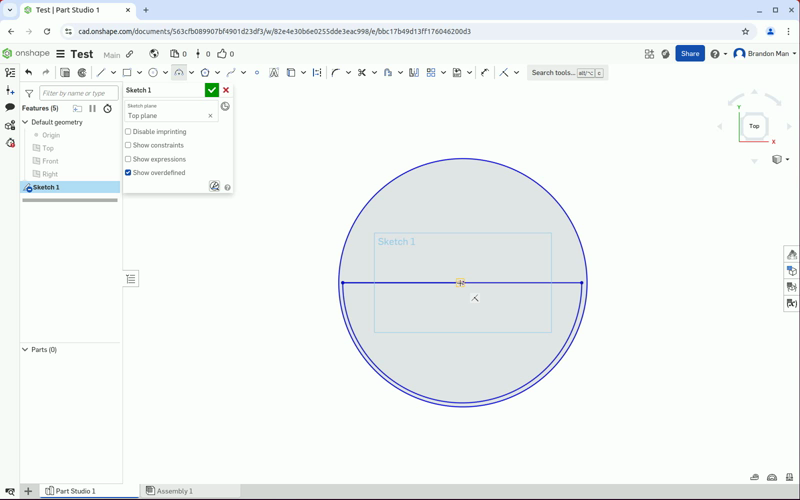
scroll(-6)
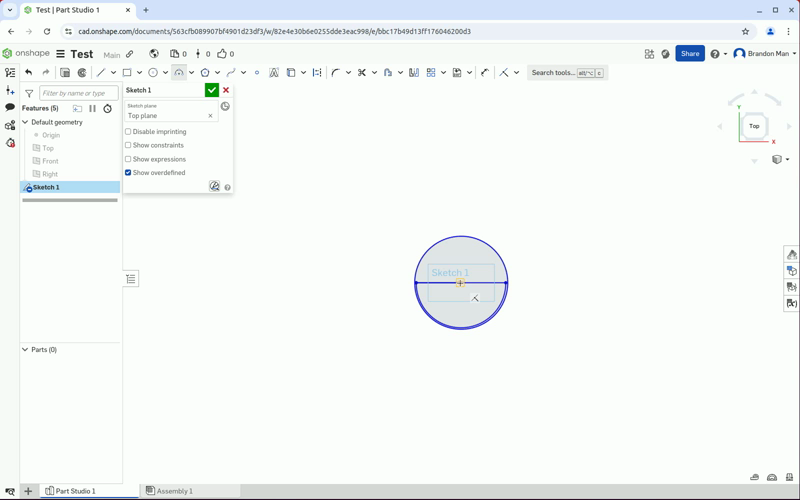
key_down(shift)
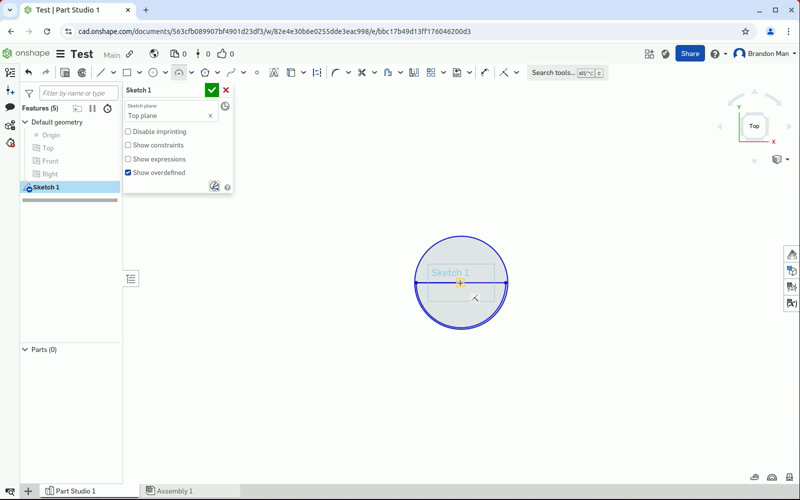
mouse_move(461, 282)
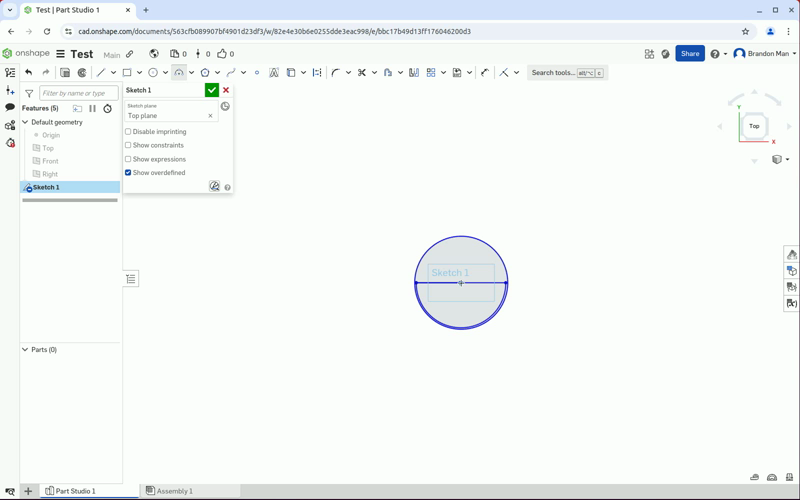
scroll(6)
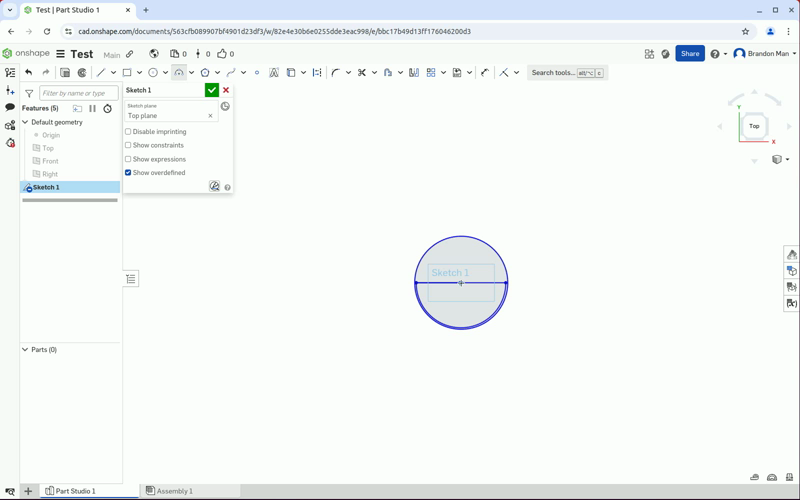
scroll(6)
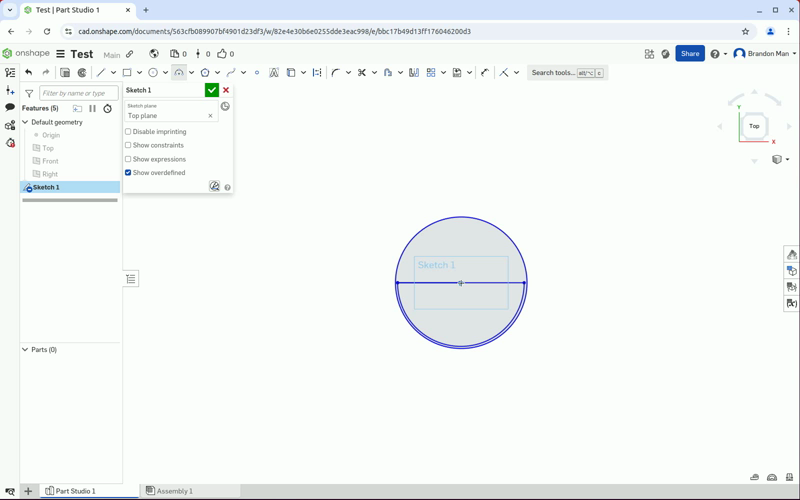
scroll(6)
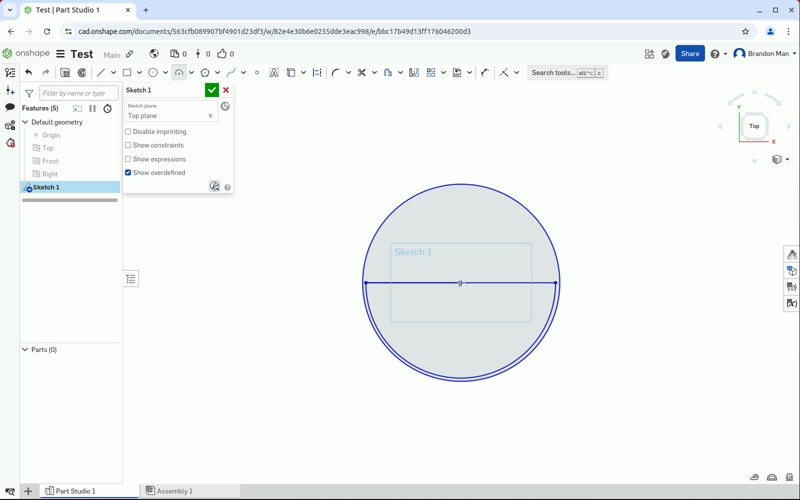
scroll(6)
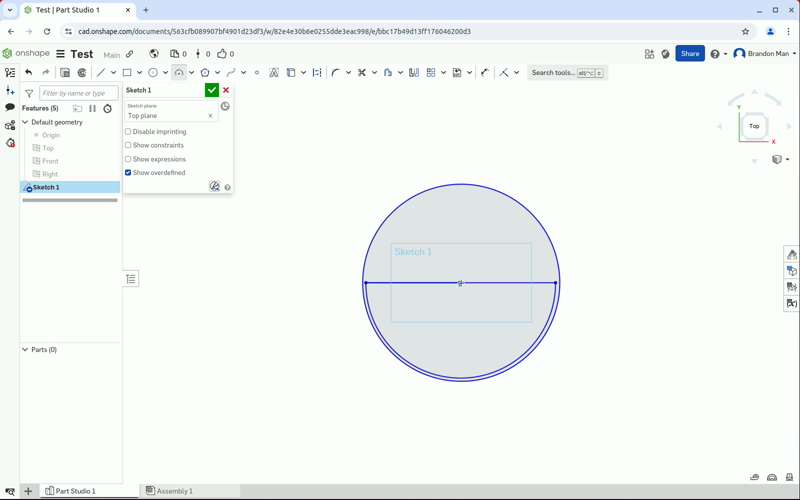
scroll(6)
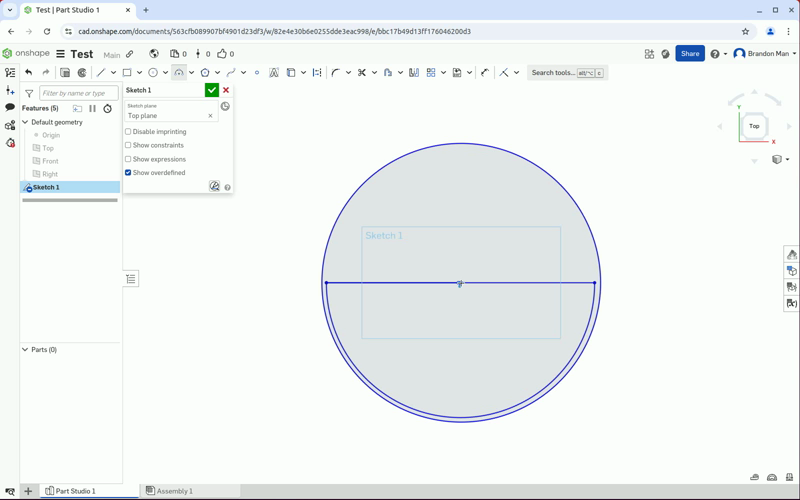
scroll(6)
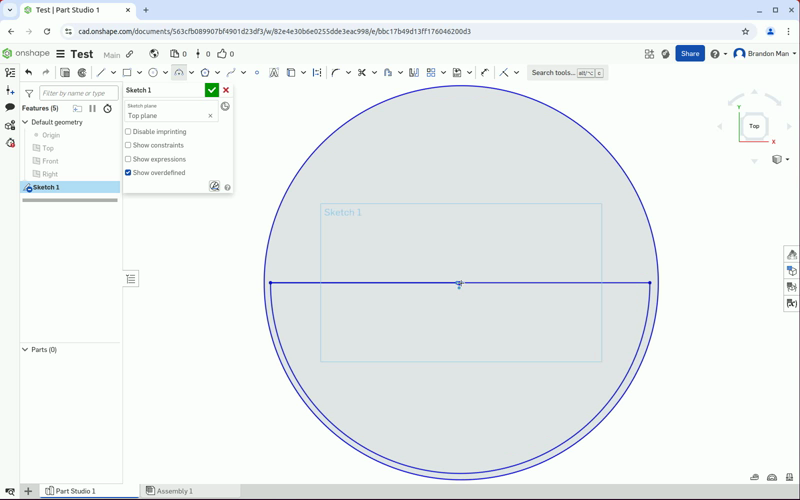
scroll(6)
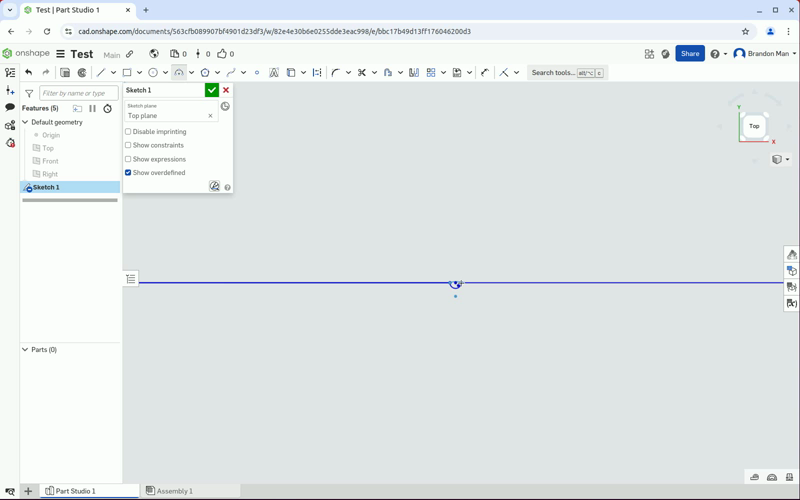
click(461, 282)
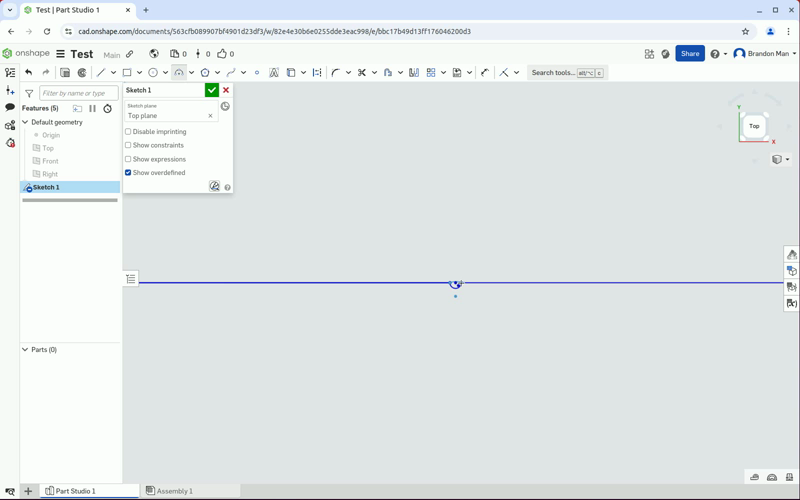
scroll(-6)
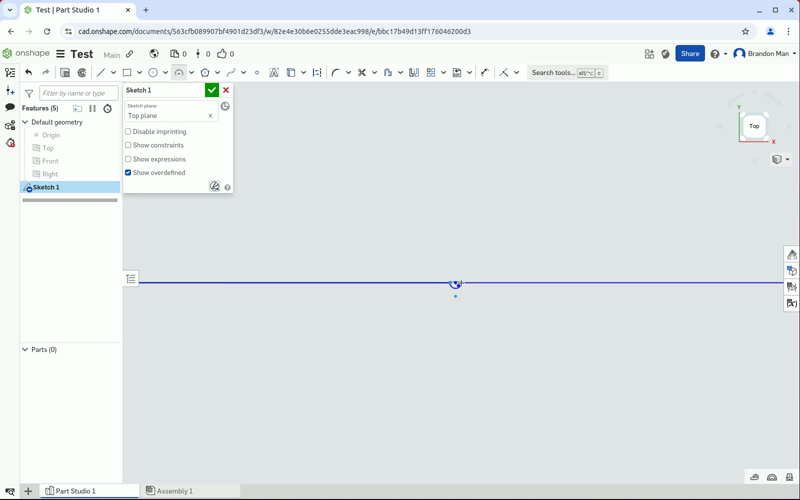
scroll(-6)
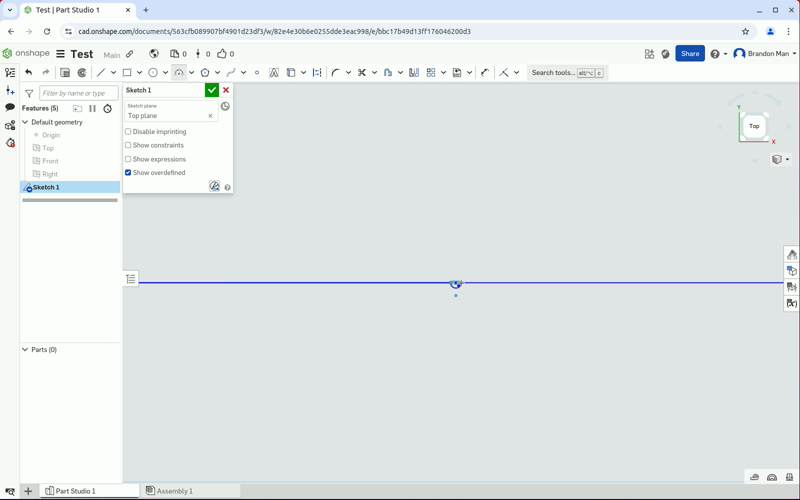
scroll(-6)
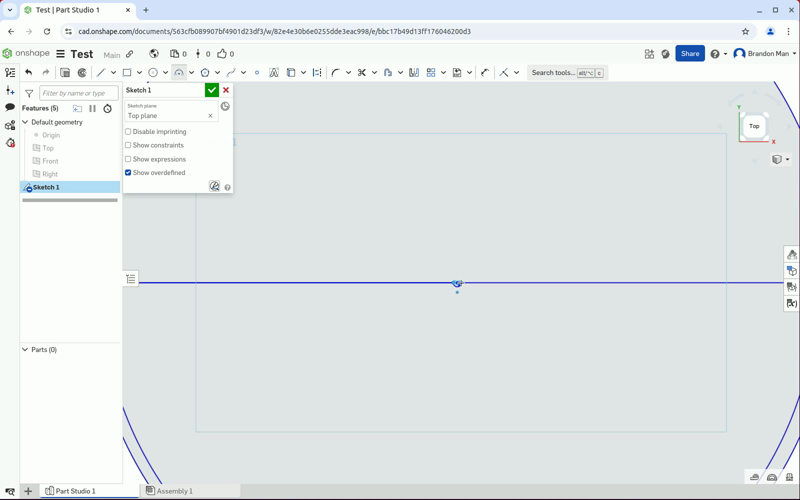
scroll(-6)
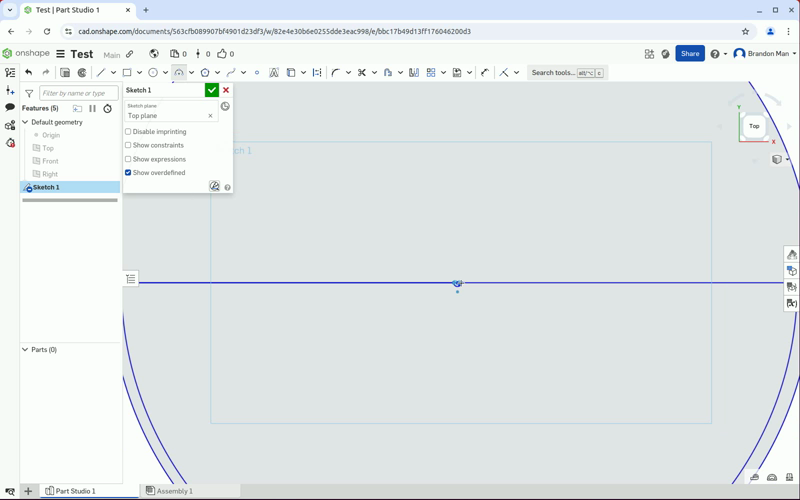
scroll(-6)
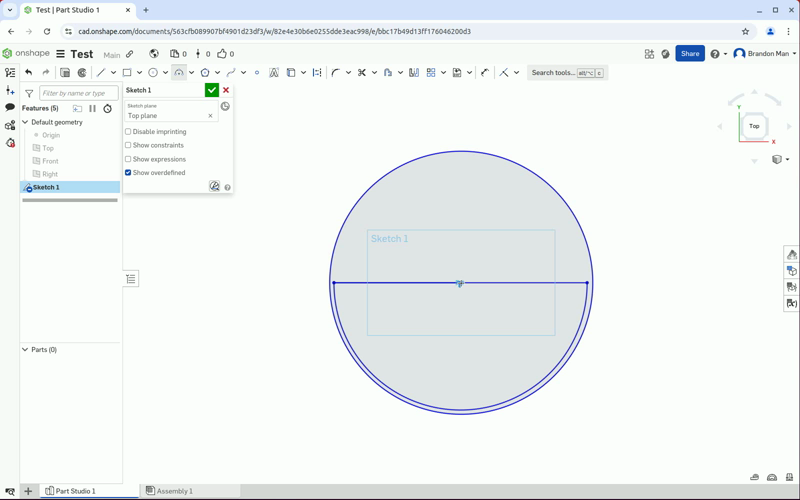
scroll(-6)
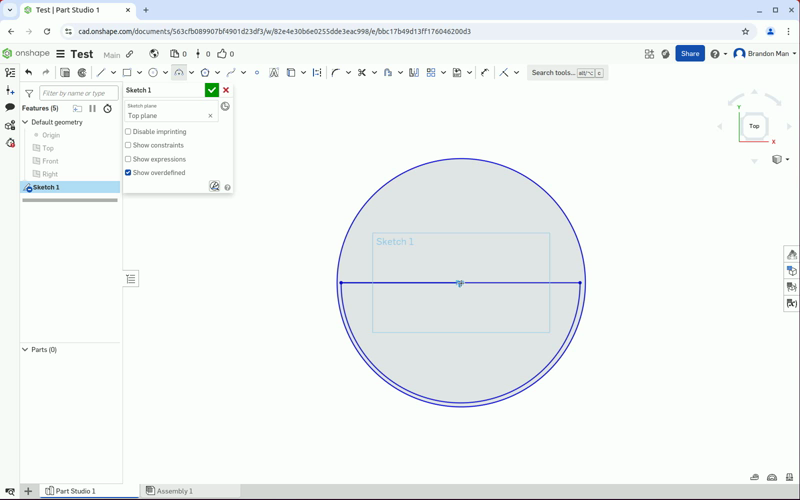
scroll(-6)
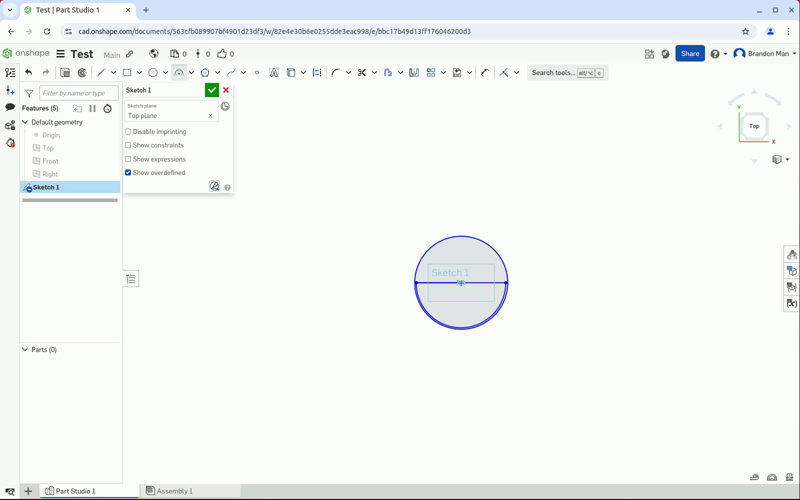
mouse_move(460, 282)
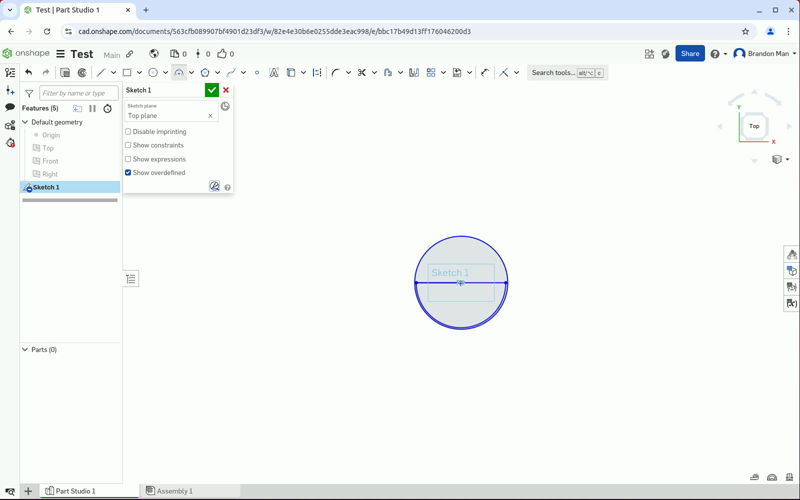
scroll(6)
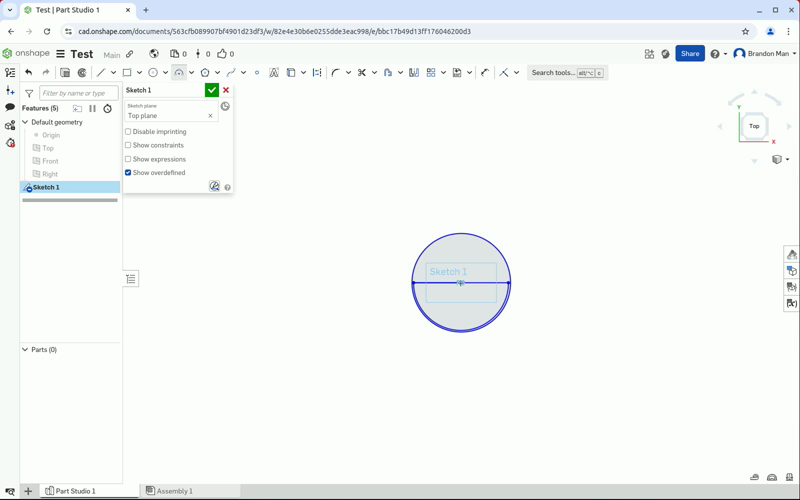
scroll(6)
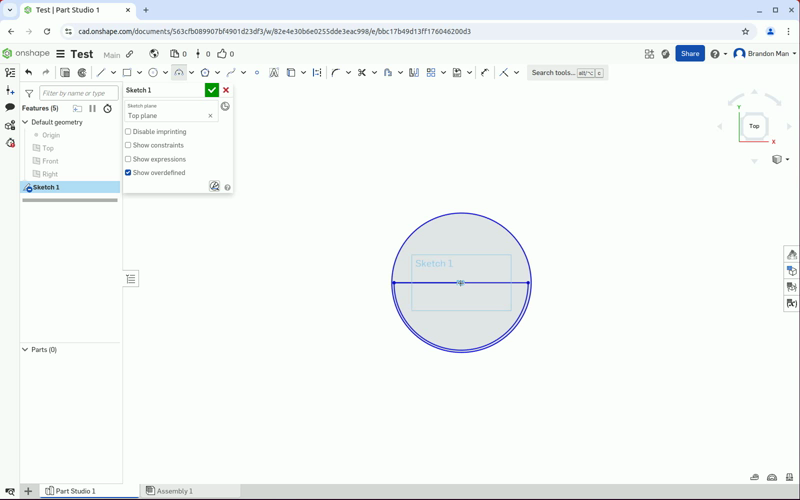
scroll(6)
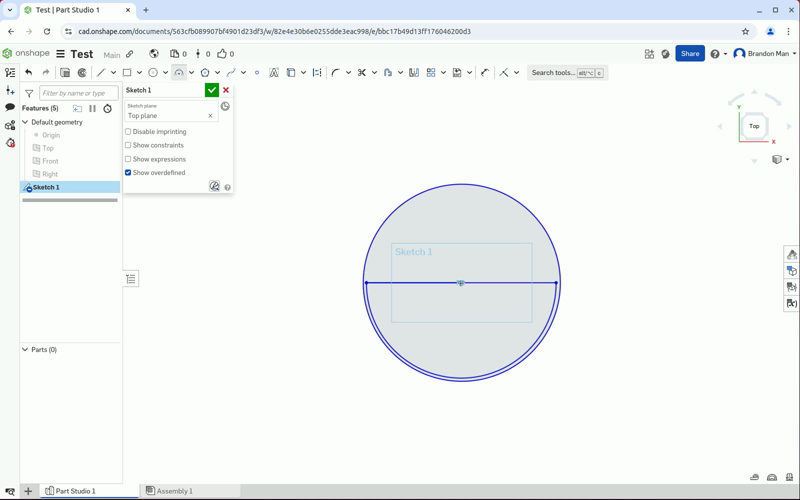
scroll(6)
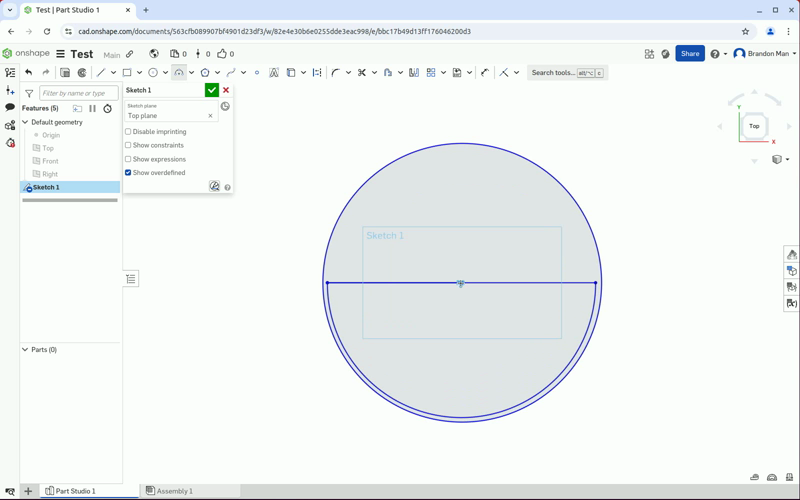
scroll(6)
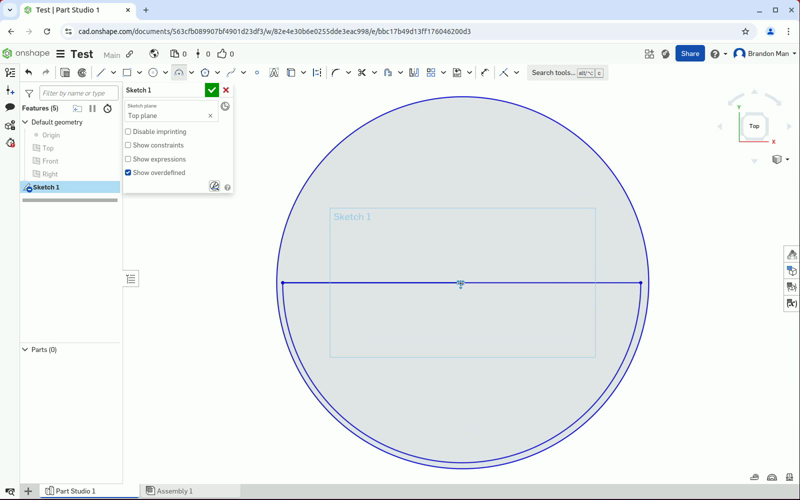
scroll(6)
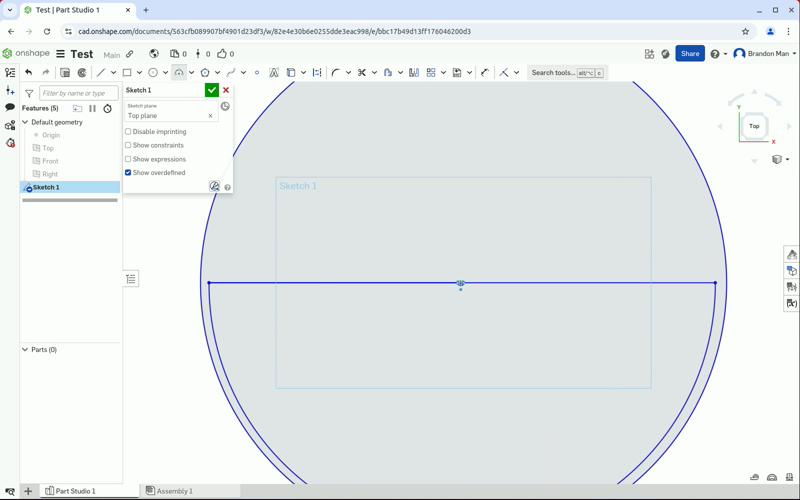
scroll(6)
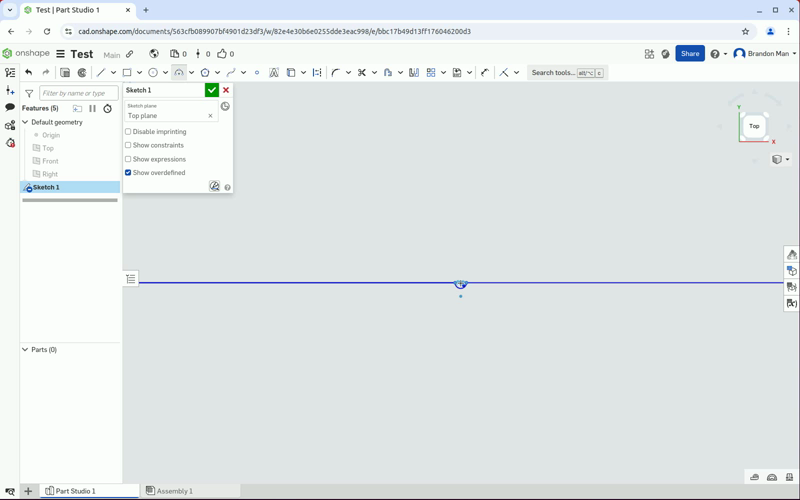
click(460, 282)
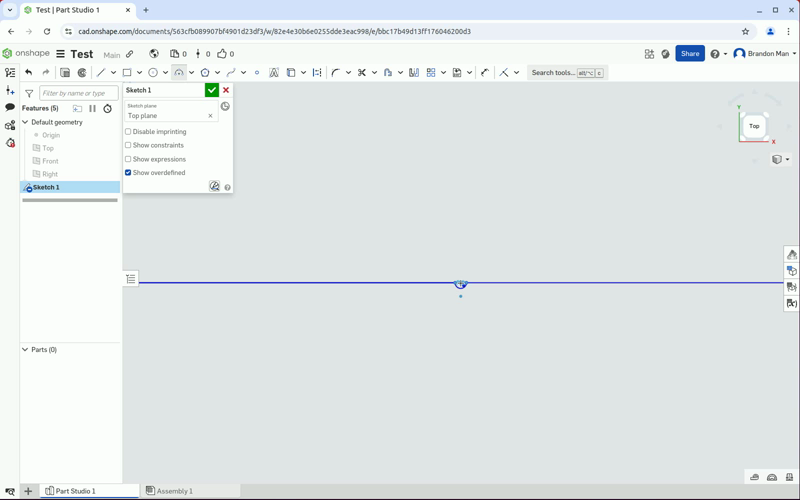
scroll(-6)
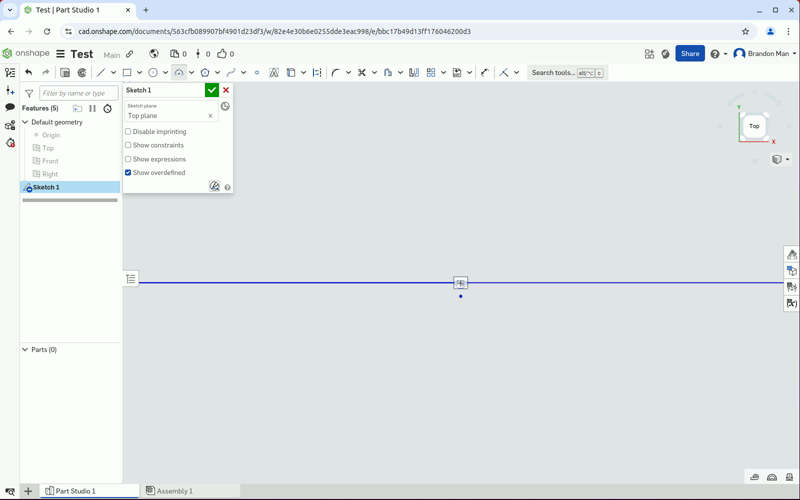
scroll(-6)
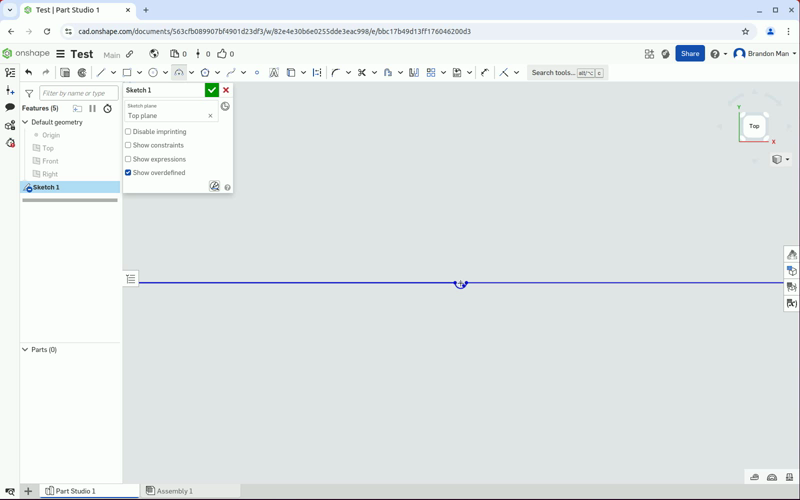
scroll(-6)
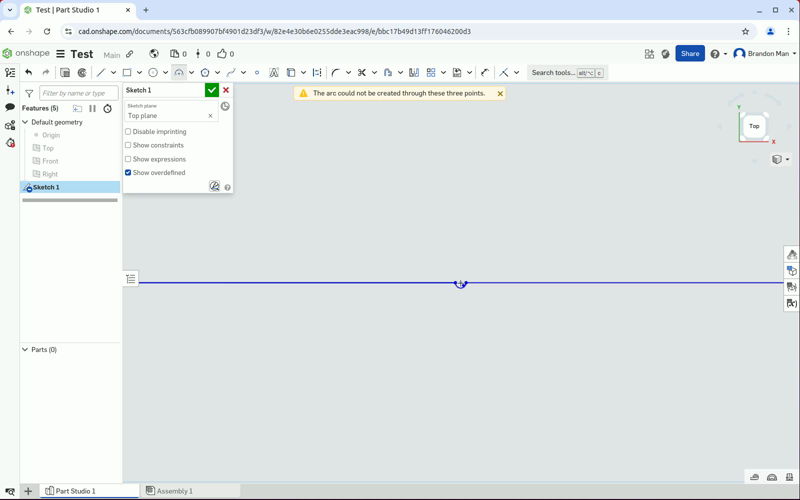
scroll(-6)
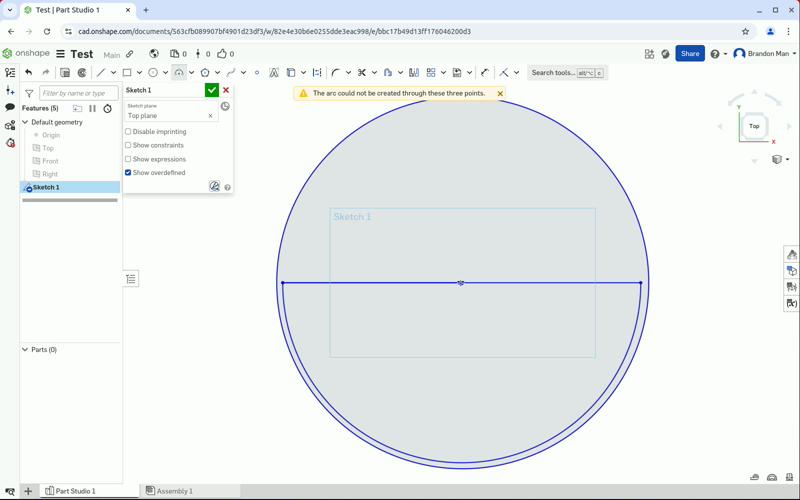
scroll(-6)
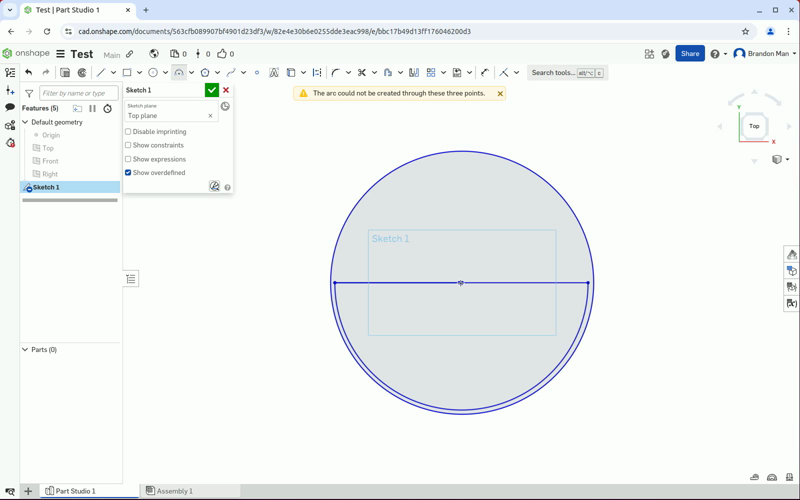
scroll(-6)
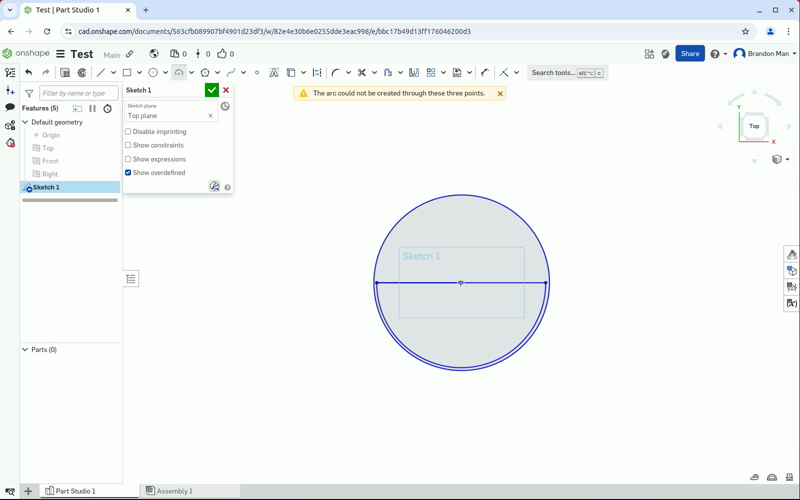
scroll(-6)
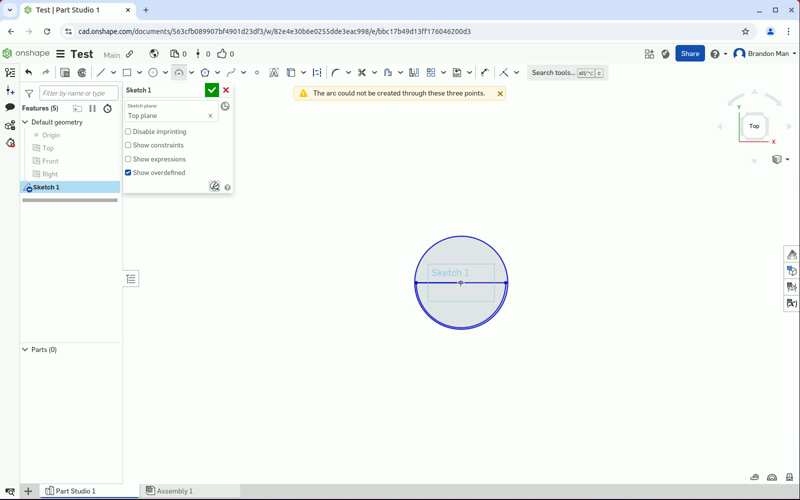
key_up(shift)
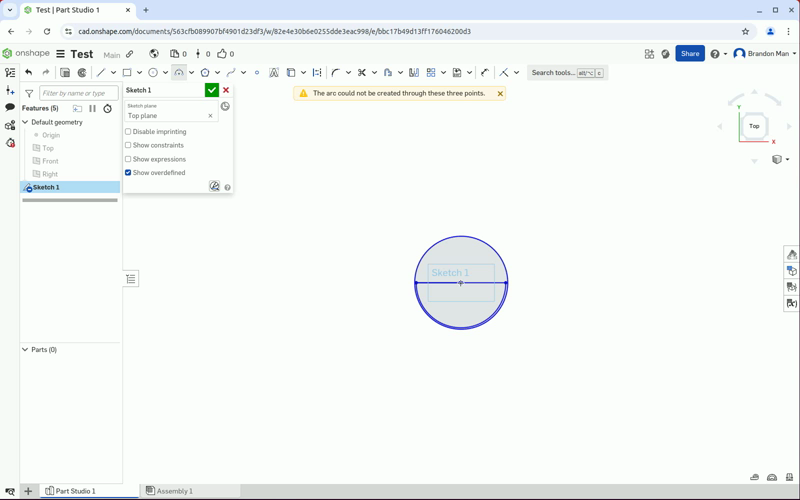
key(esc)
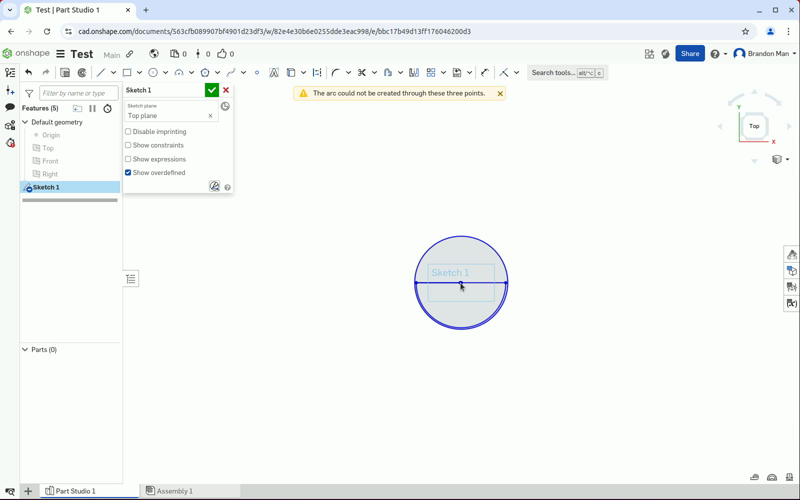
key(l)
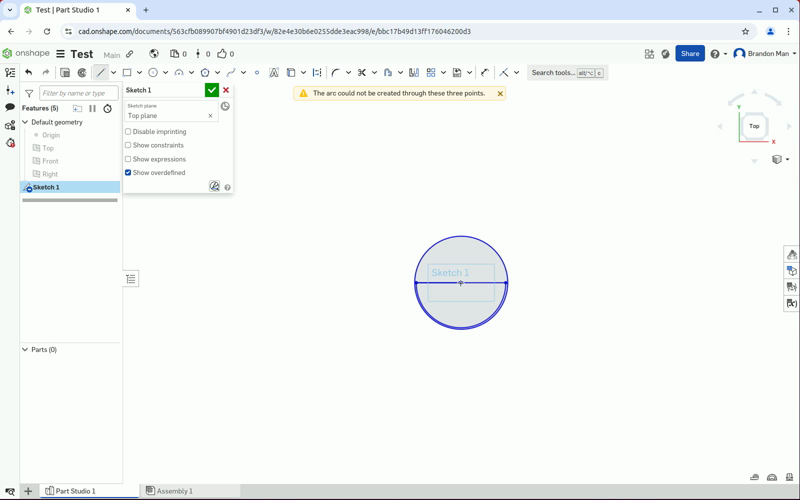
mouse_move(461, 282)
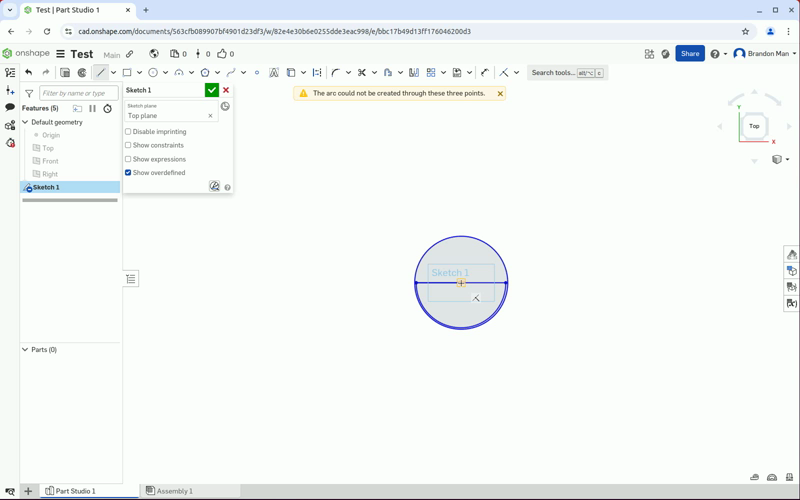
scroll(6)
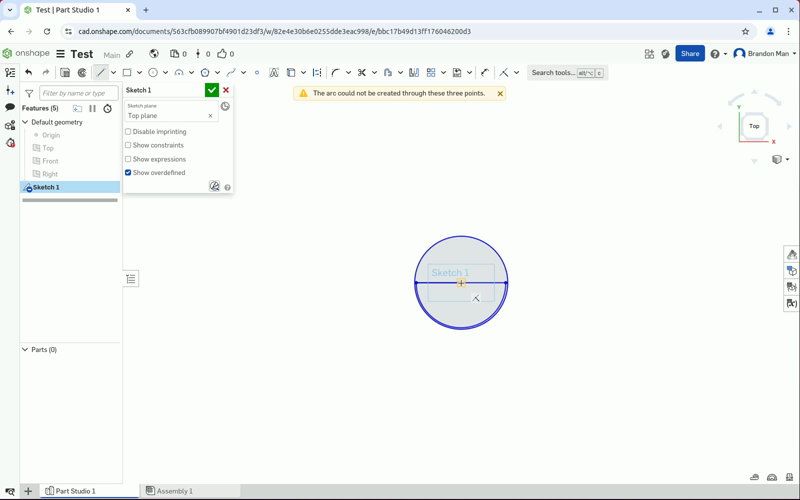
scroll(6)
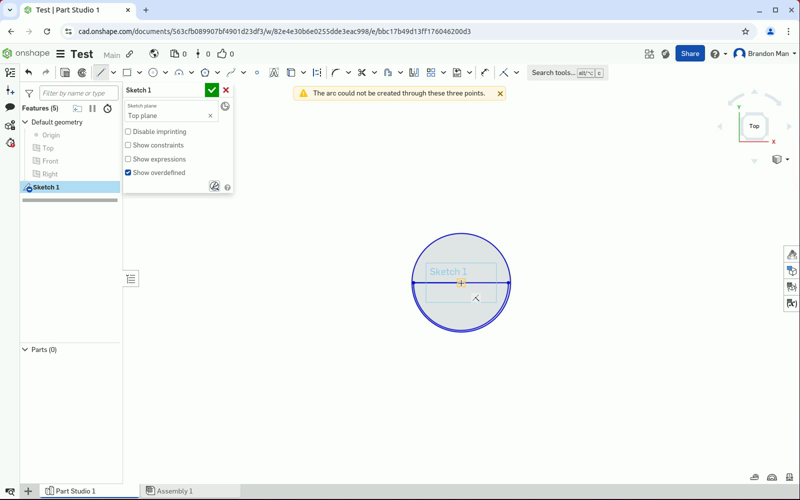
scroll(6)
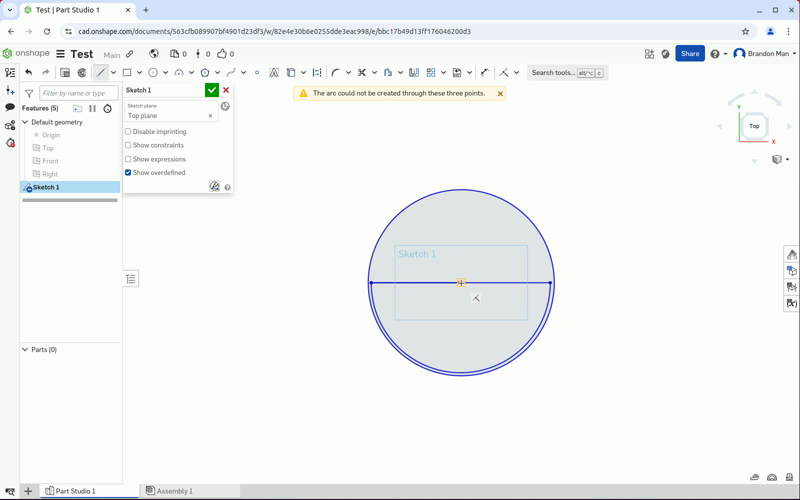
scroll(6)
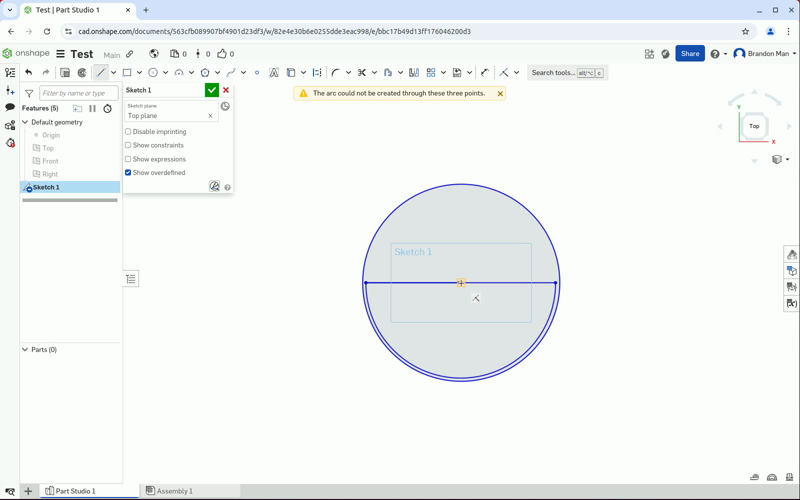
scroll(6)
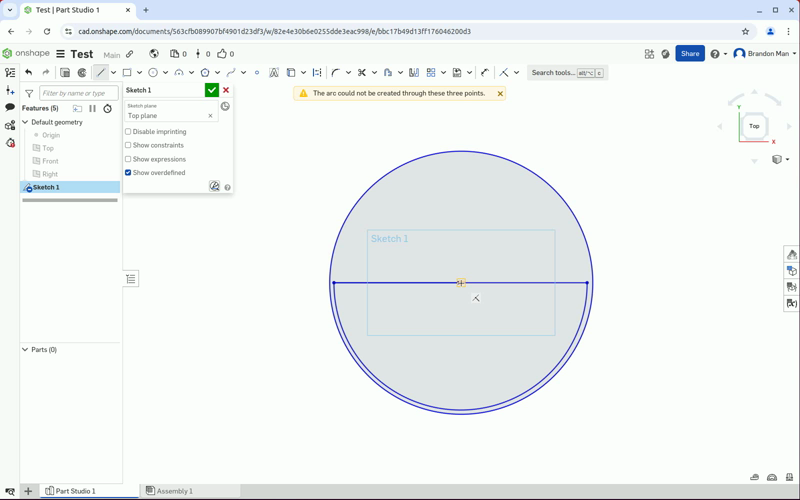
scroll(6)
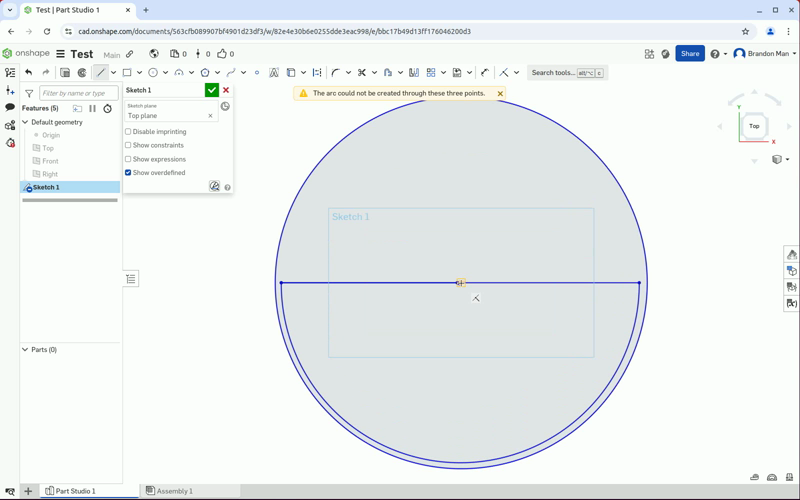
scroll(6)
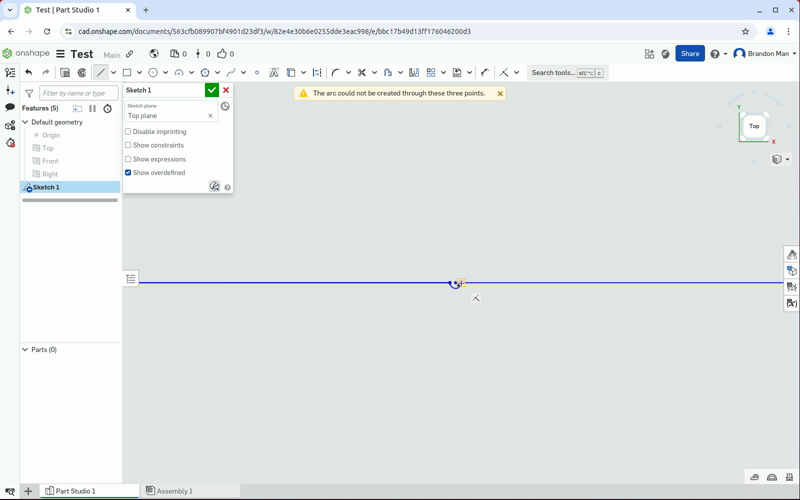
click(461, 282)
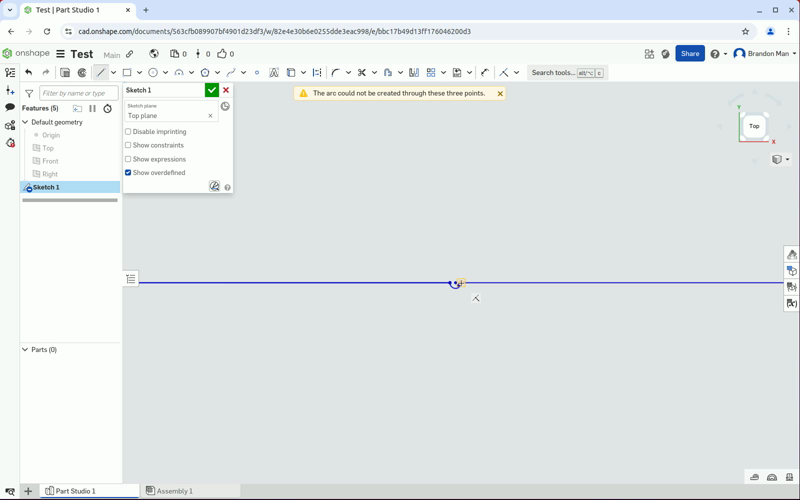
scroll(-6)
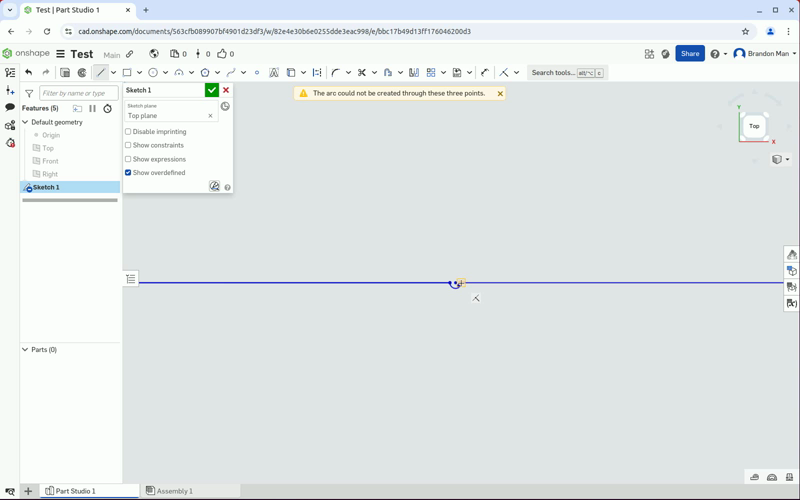
scroll(-6)
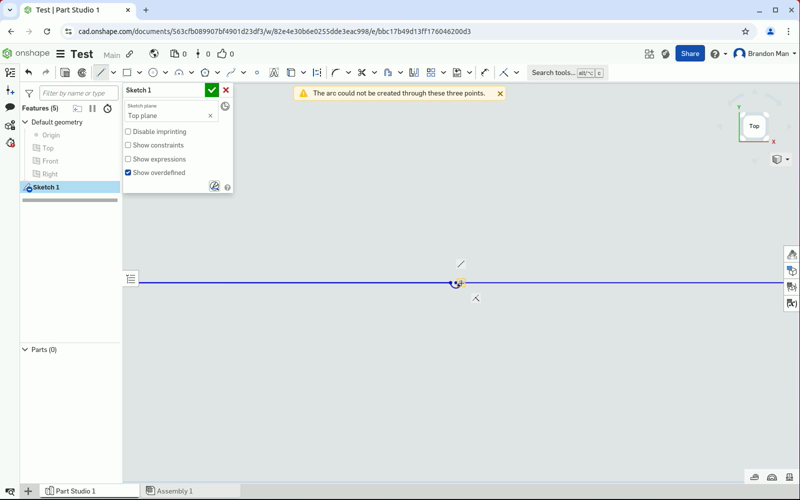
scroll(-6)
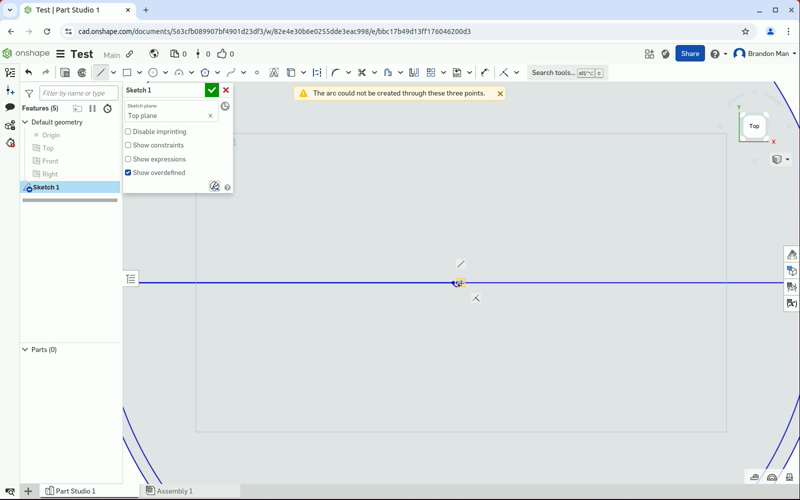
scroll(-6)
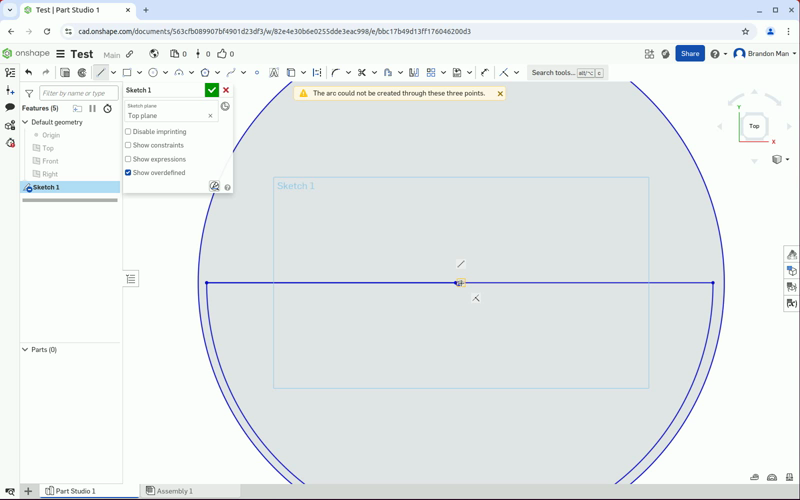
scroll(-6)
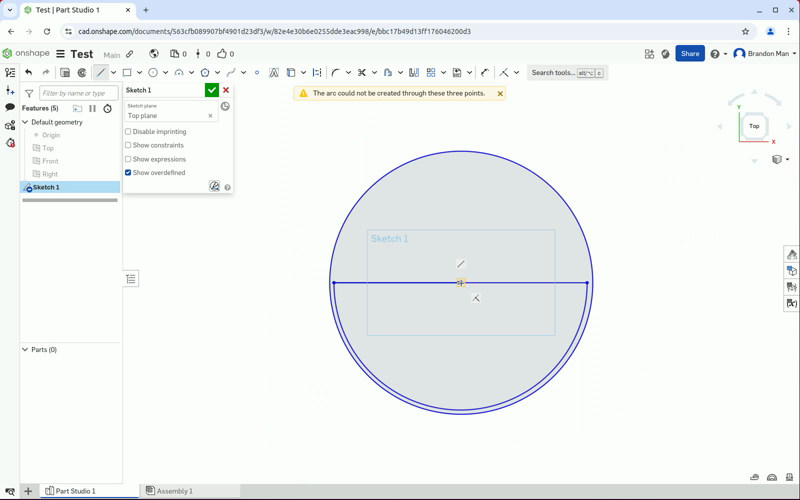
scroll(-6)
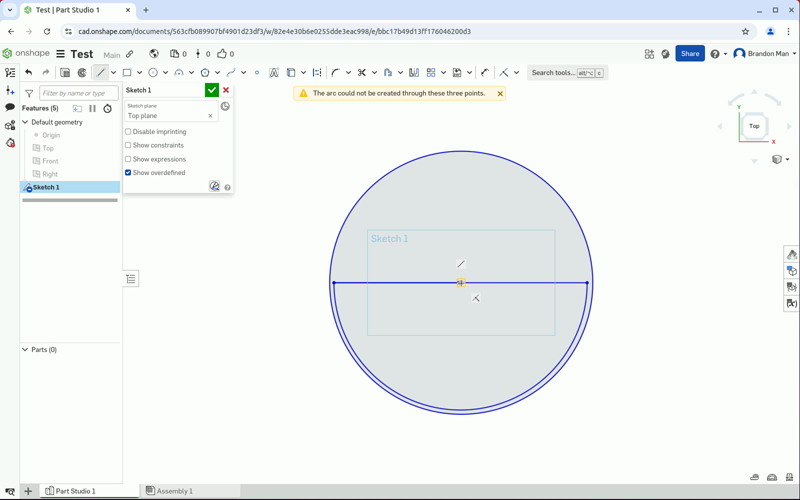
scroll(-6)
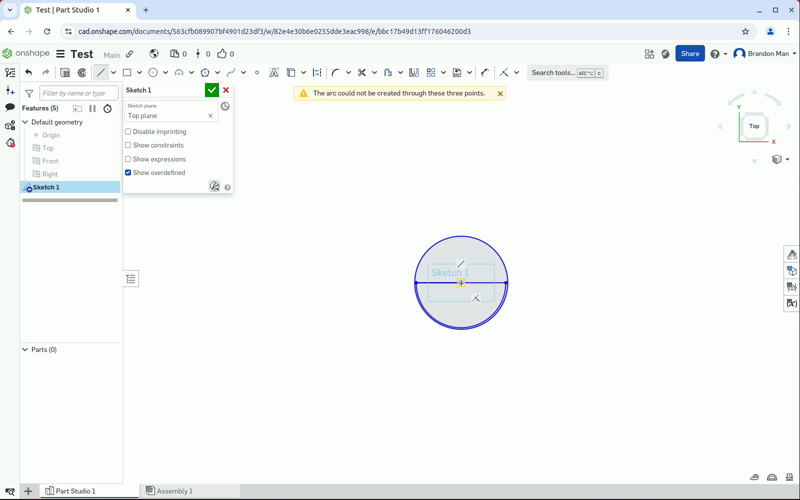
key_down(shift)
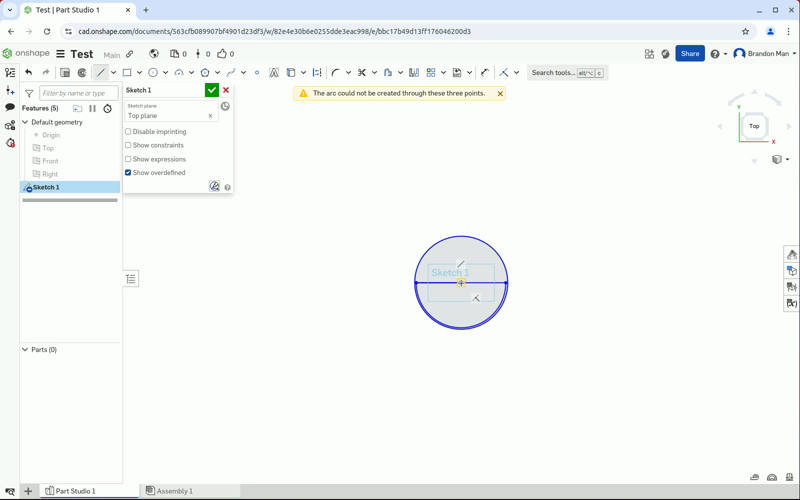
mouse_move(491, 282)
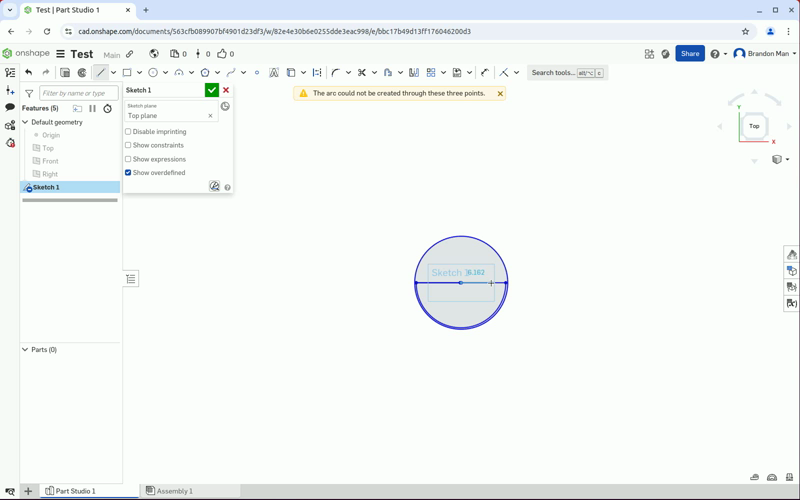
mouse_move(505, 282)
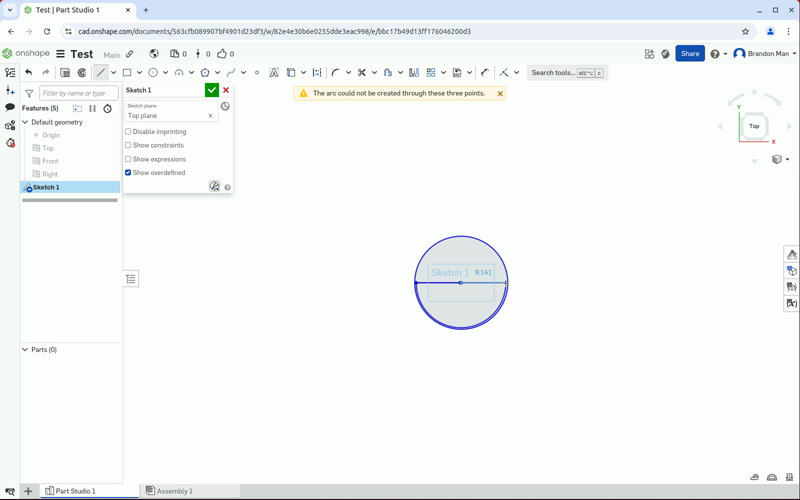
scroll(6)
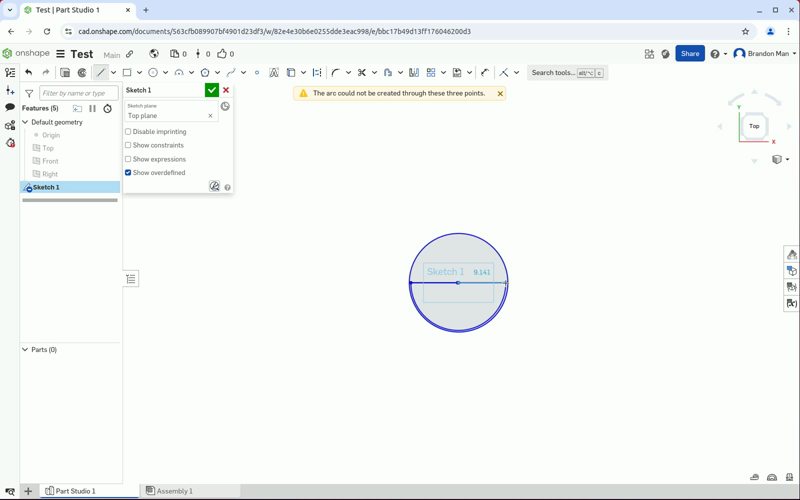
scroll(6)
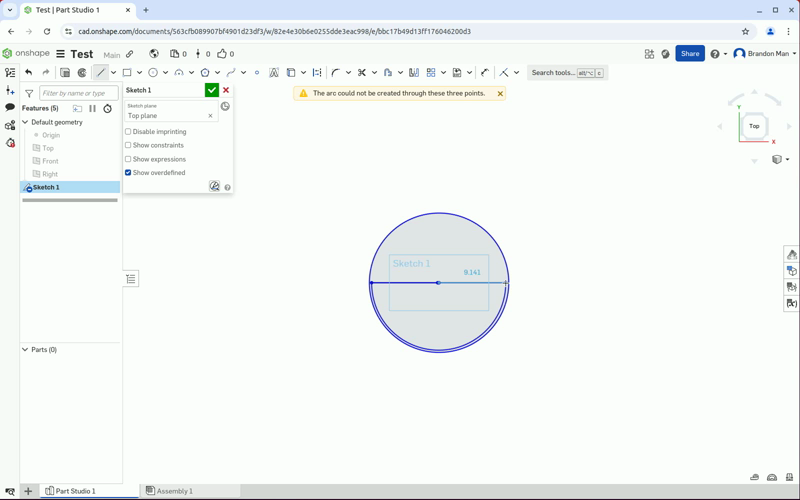
scroll(6)
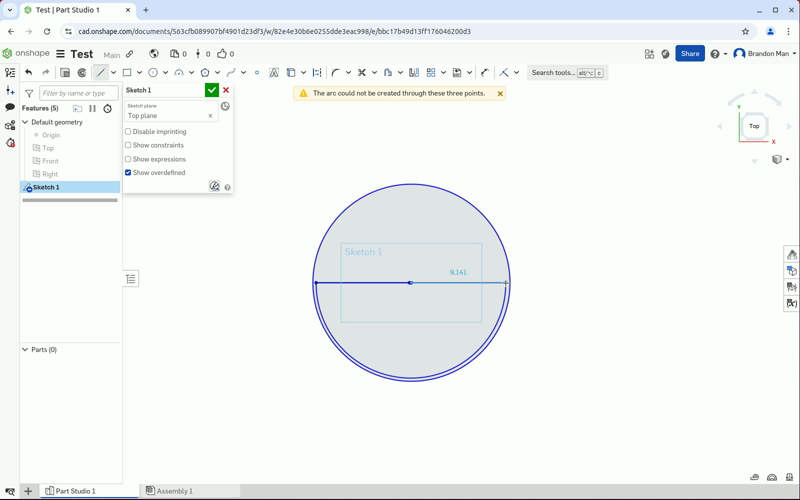
scroll(6)
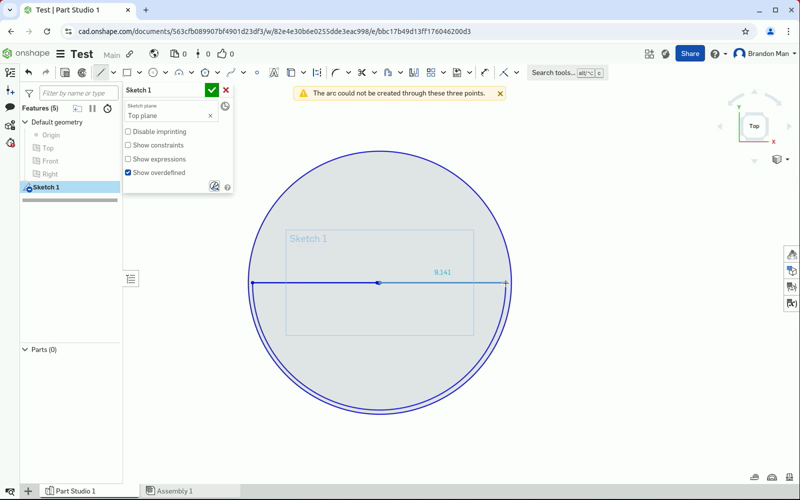
scroll(6)
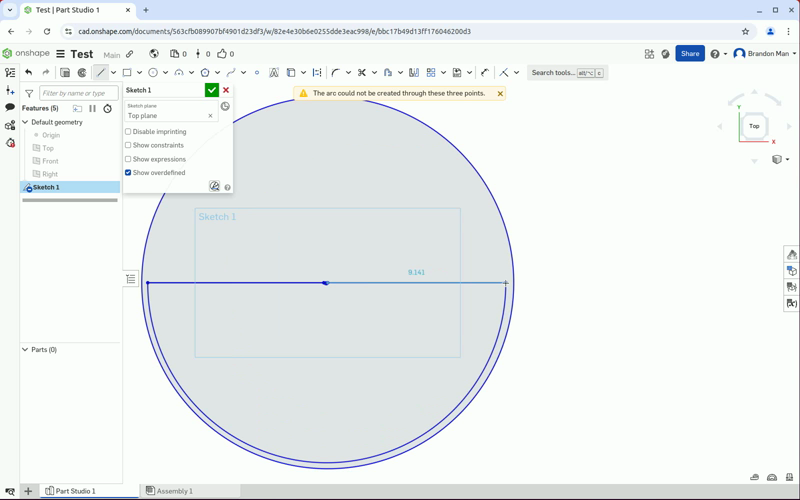
scroll(6)
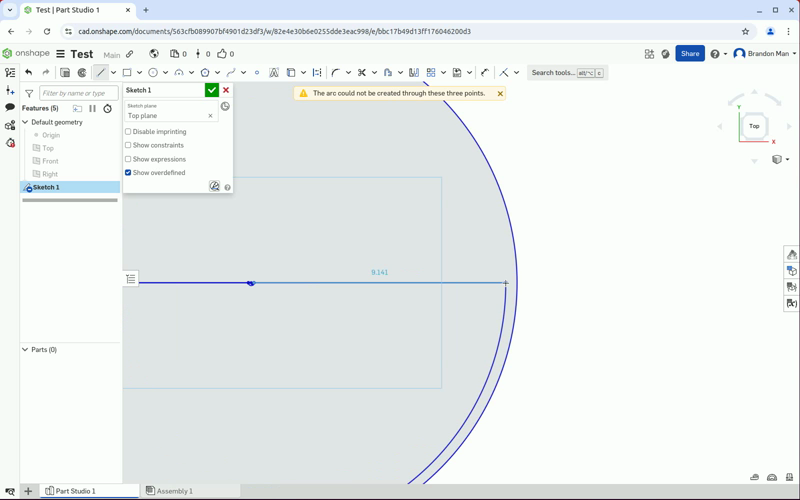
scroll(6)
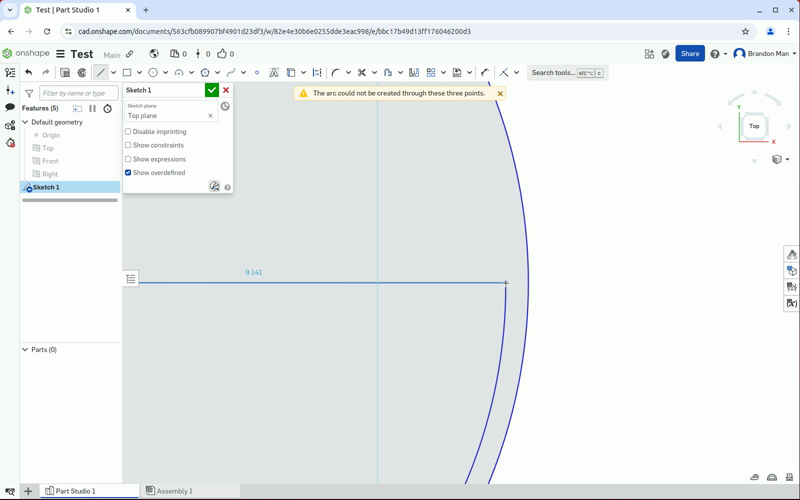
click(505, 282)
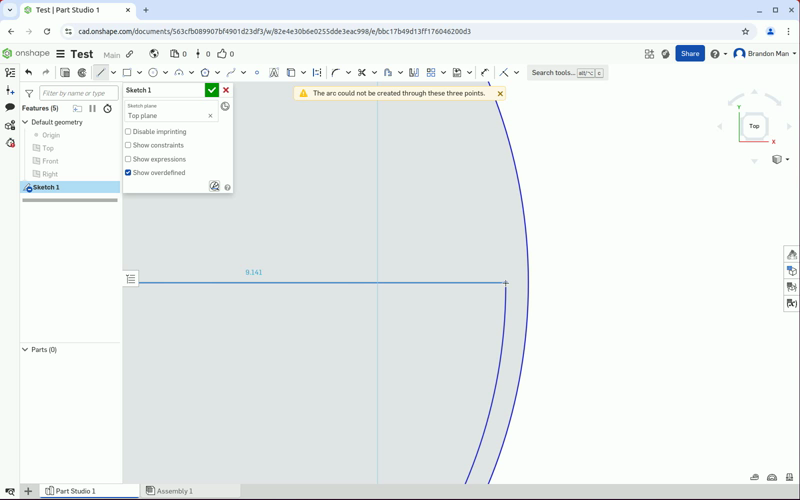
scroll(-6)
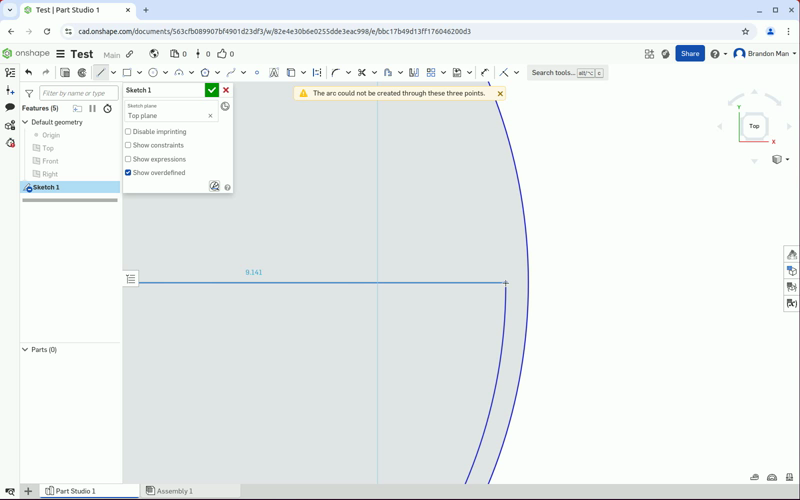
scroll(-6)
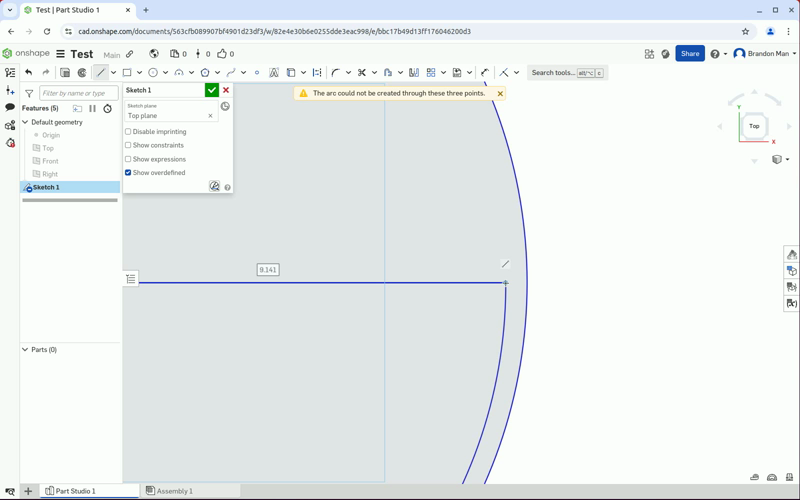
scroll(-6)
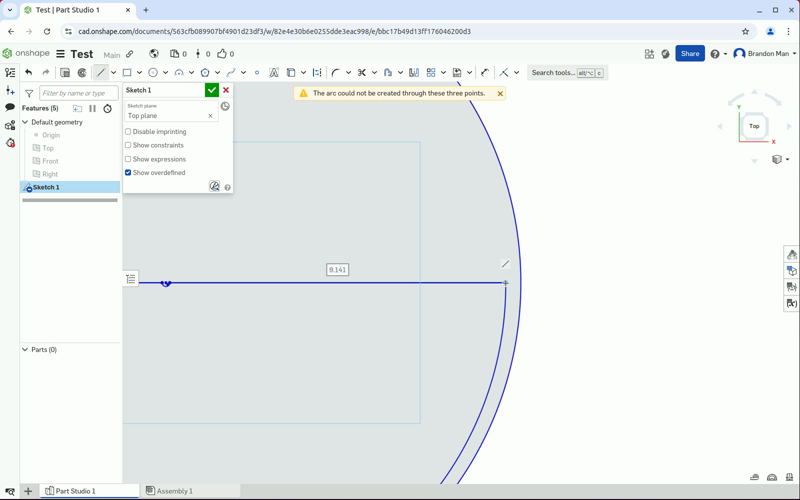
scroll(-6)
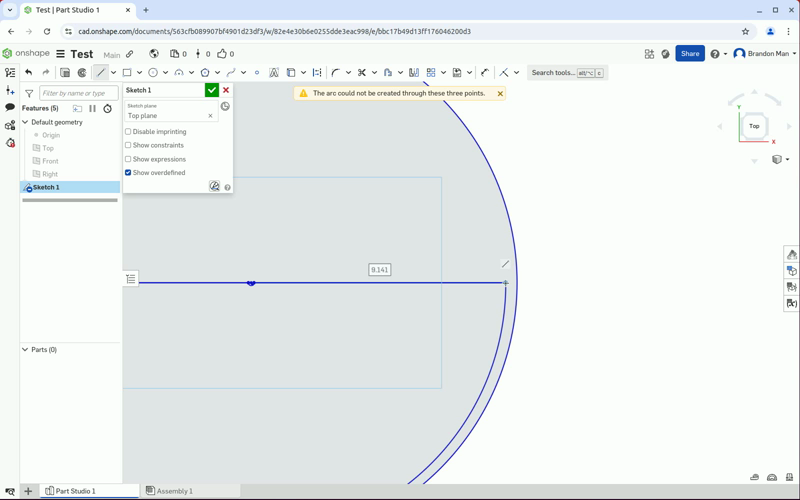
scroll(-6)
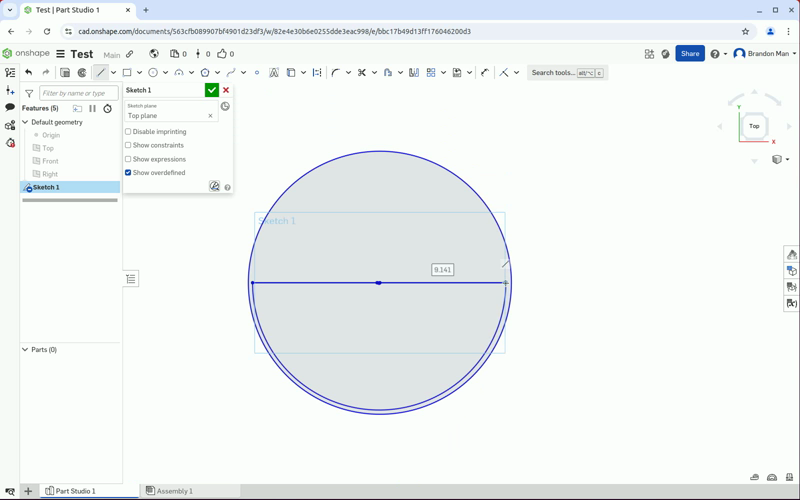
scroll(-6)
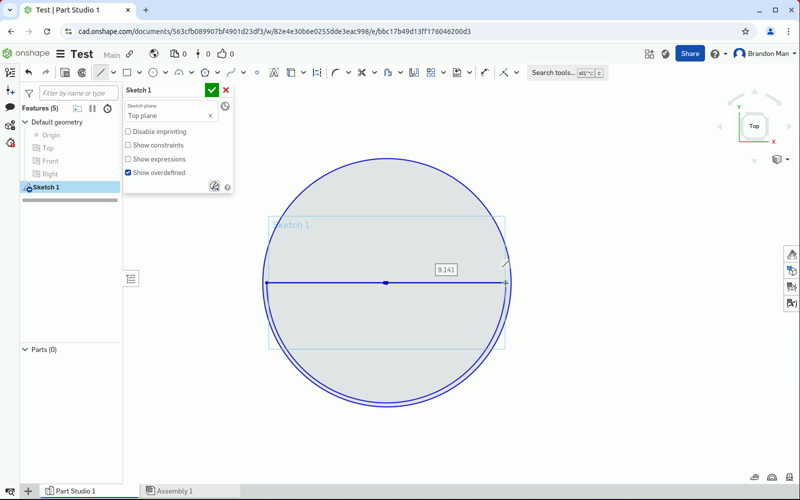
scroll(-6)
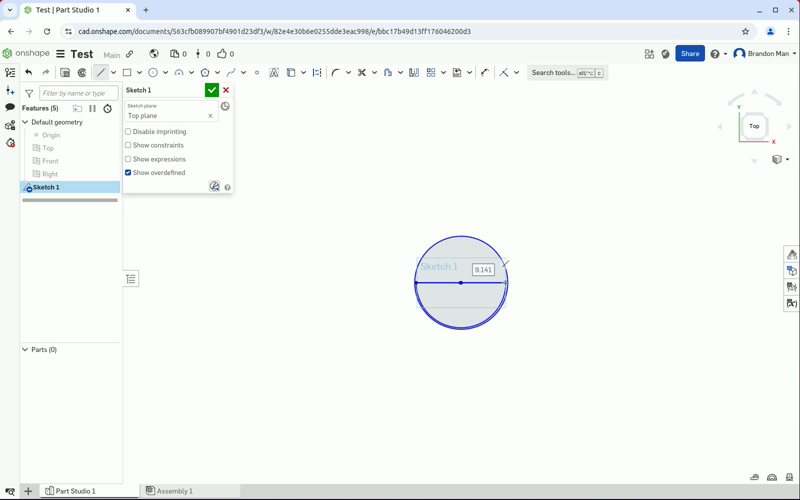
key_up(shift)
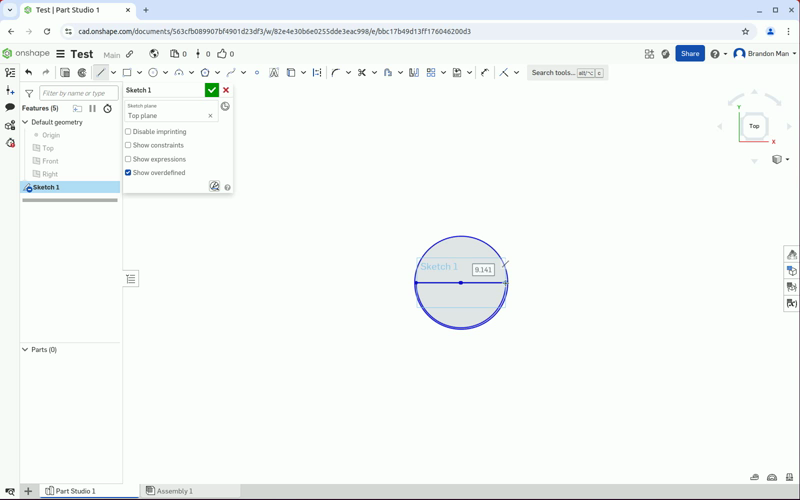
key(esc)
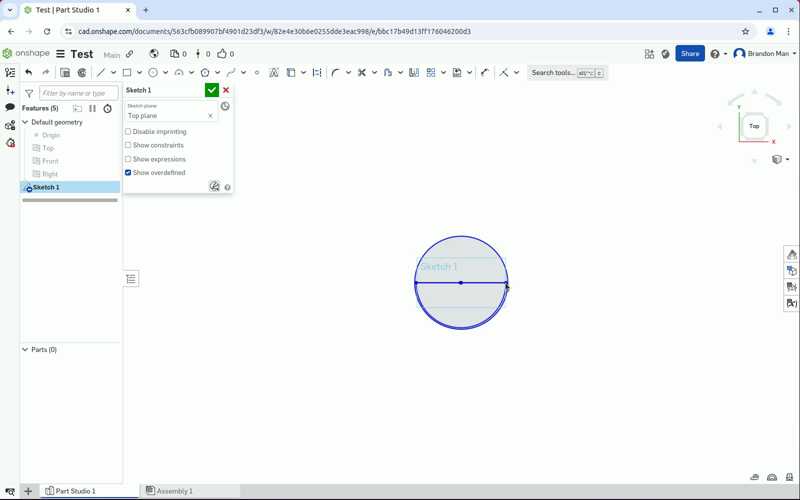
key(a)
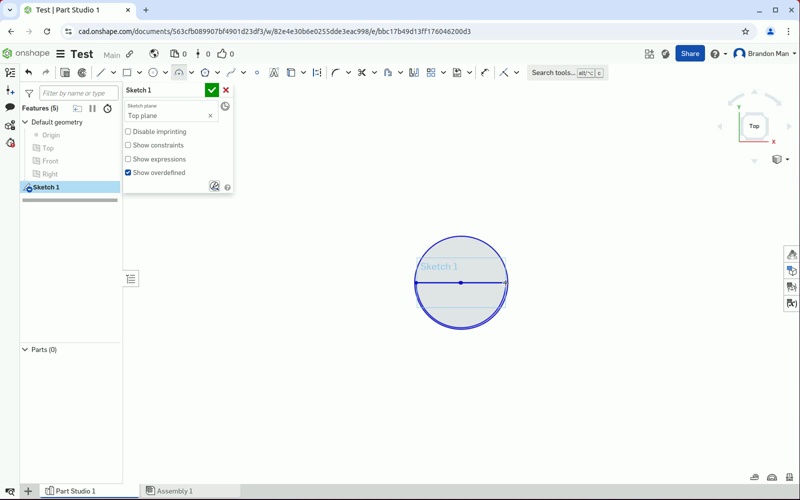
mouse_move(505, 282)
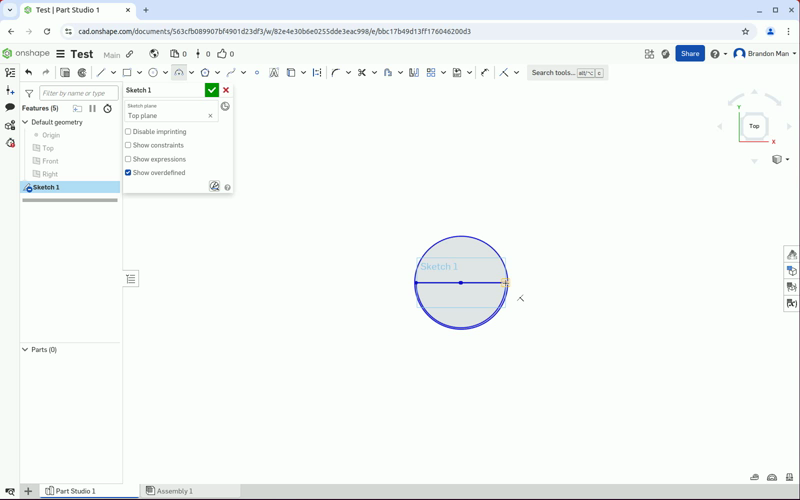
scroll(6)
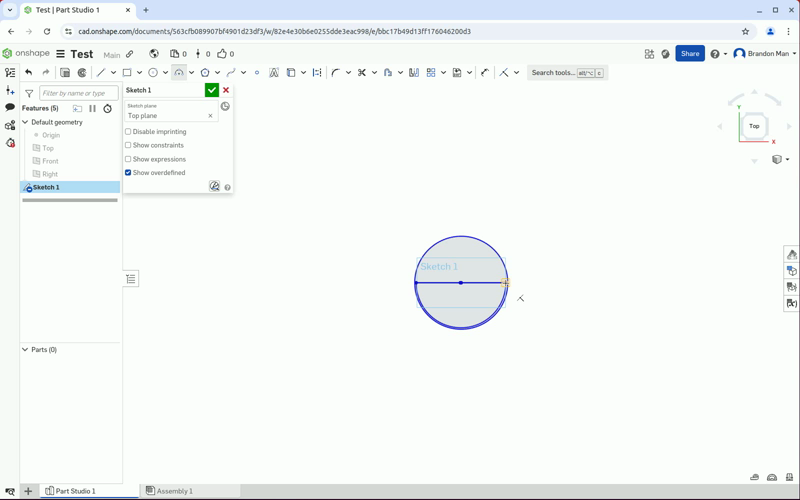
scroll(6)
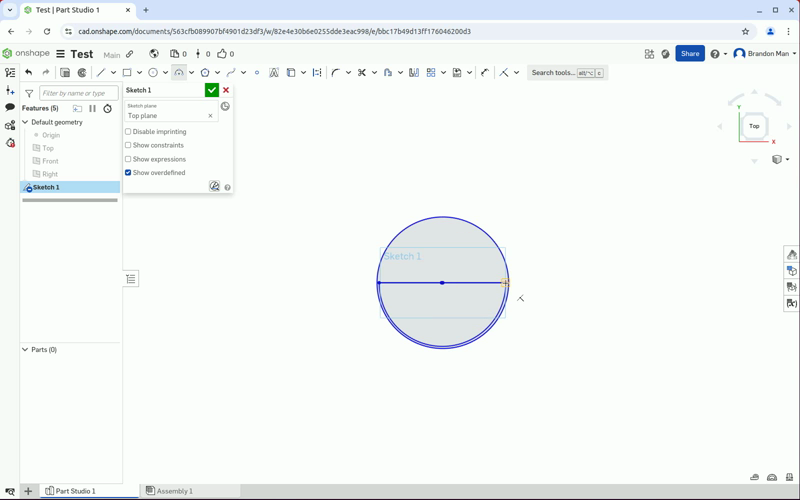
scroll(6)
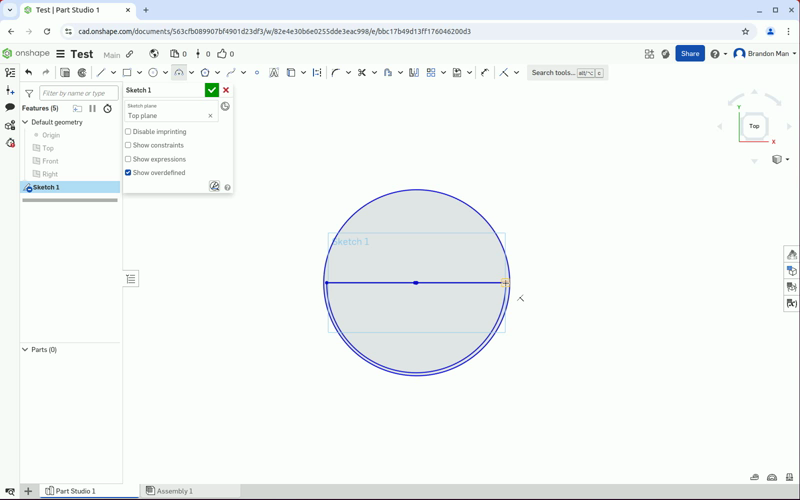
scroll(6)
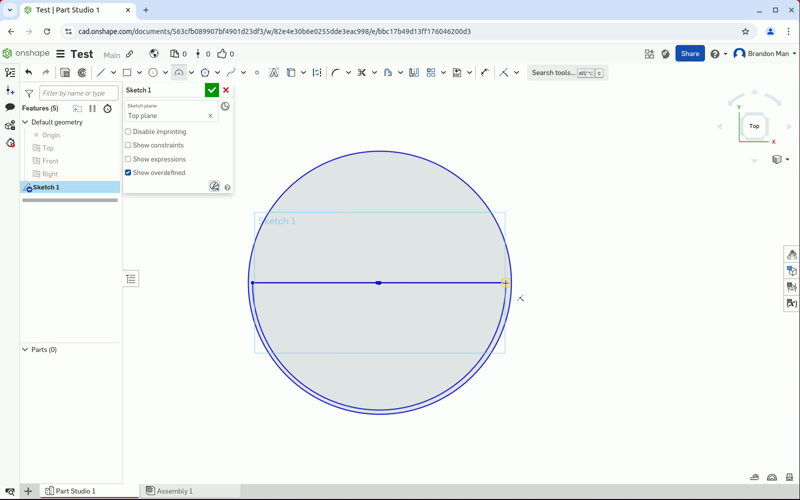
scroll(6)
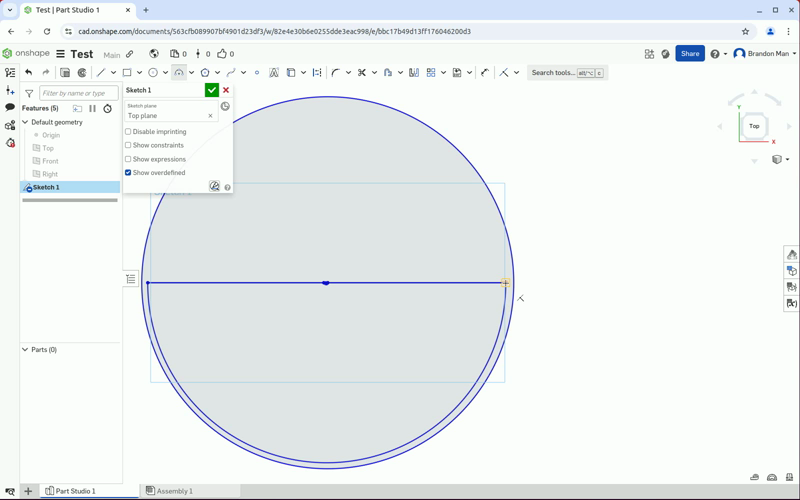
scroll(6)
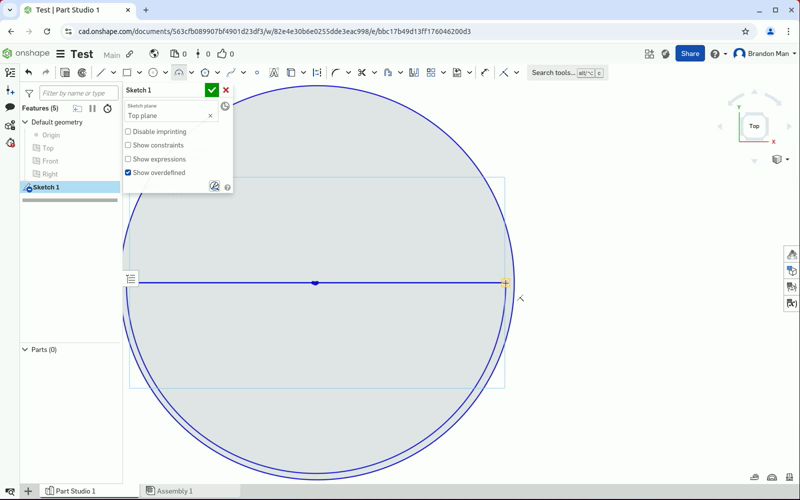
scroll(6)
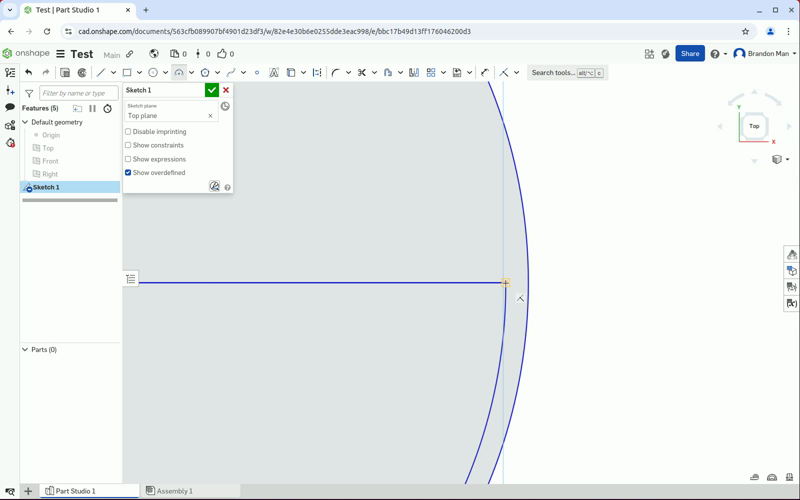
click(505, 282)
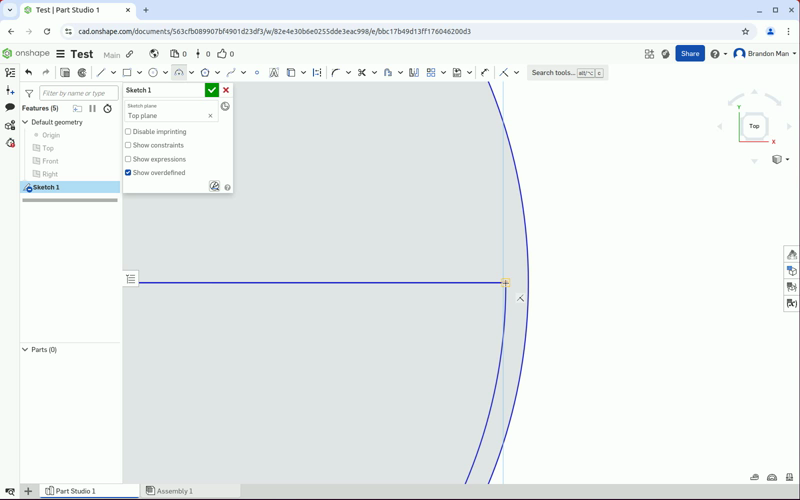
scroll(-6)
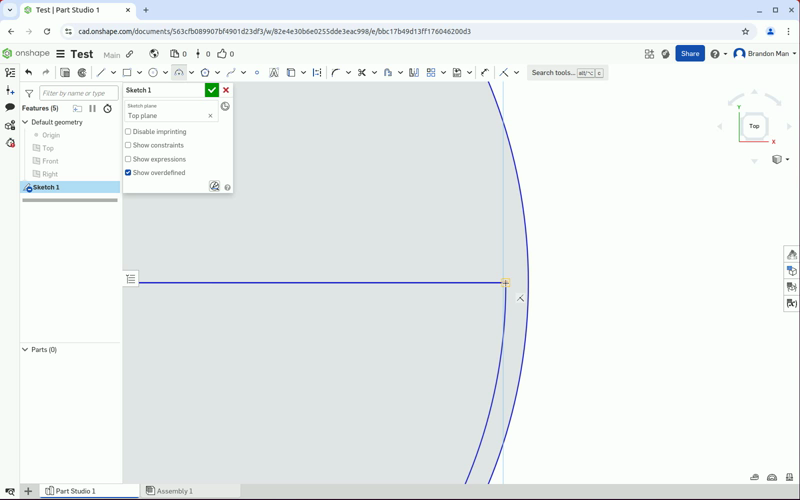
scroll(-6)
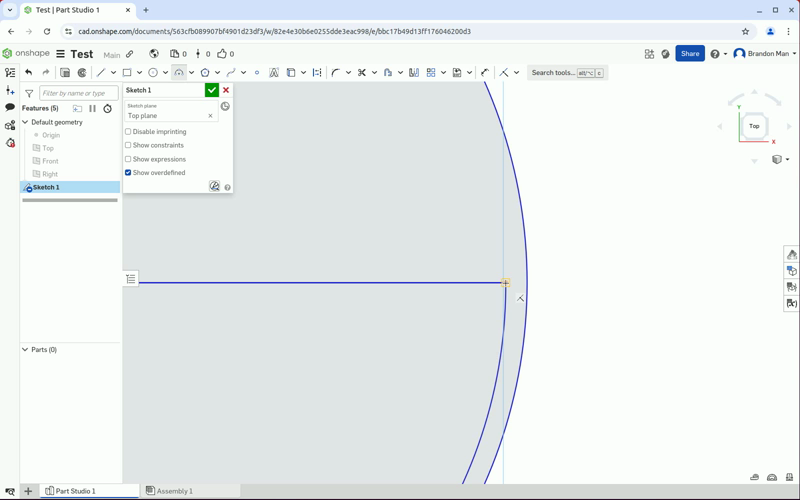
scroll(-6)
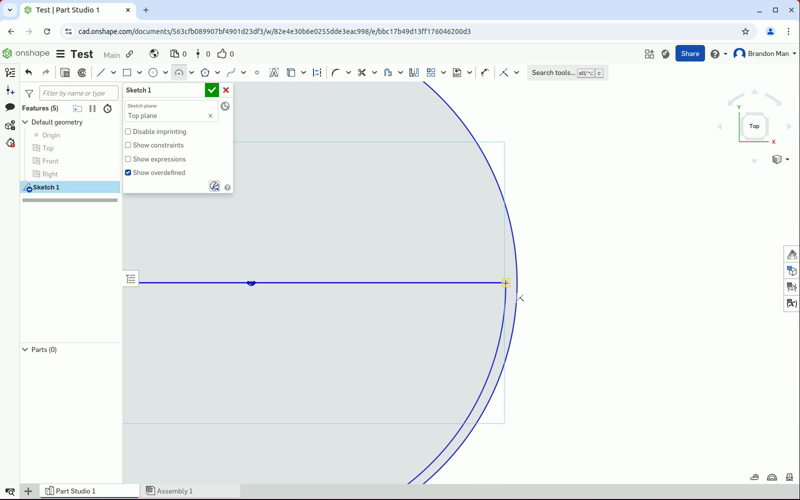
scroll(-6)
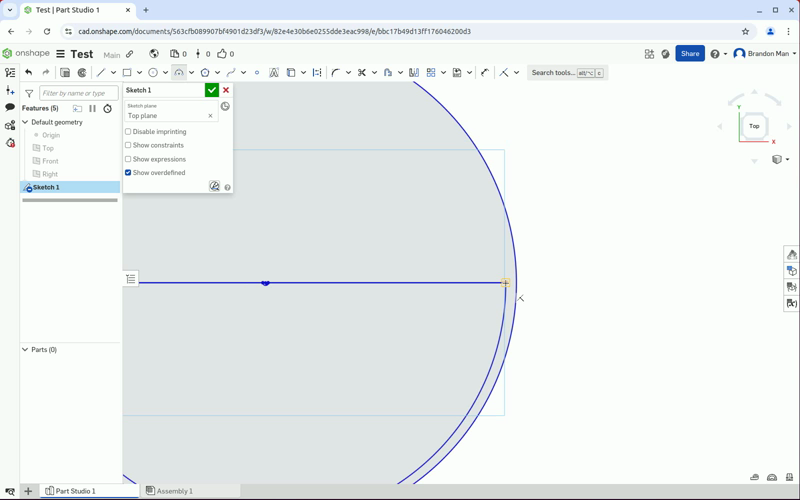
scroll(-6)
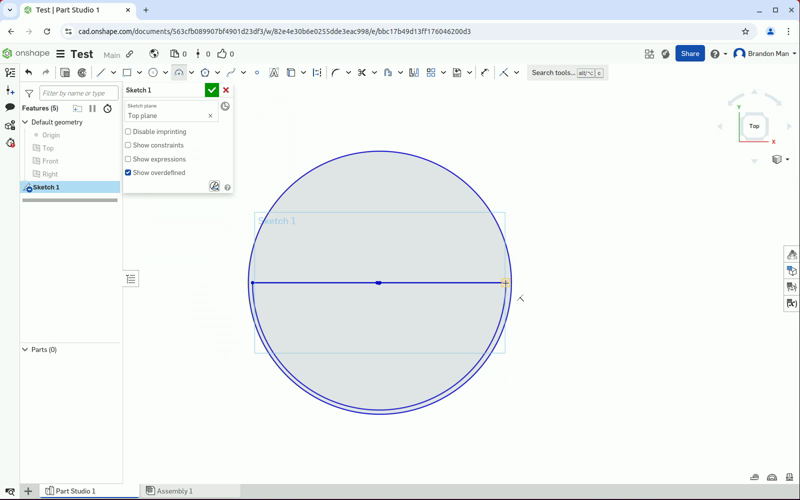
scroll(-6)
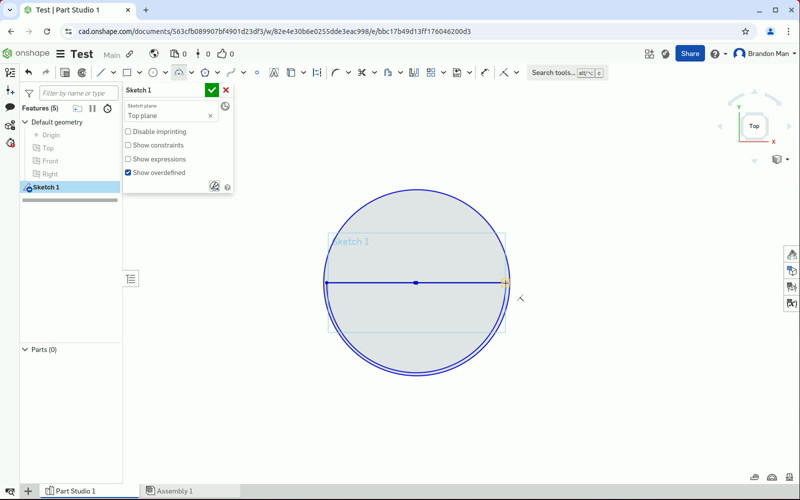
scroll(-6)
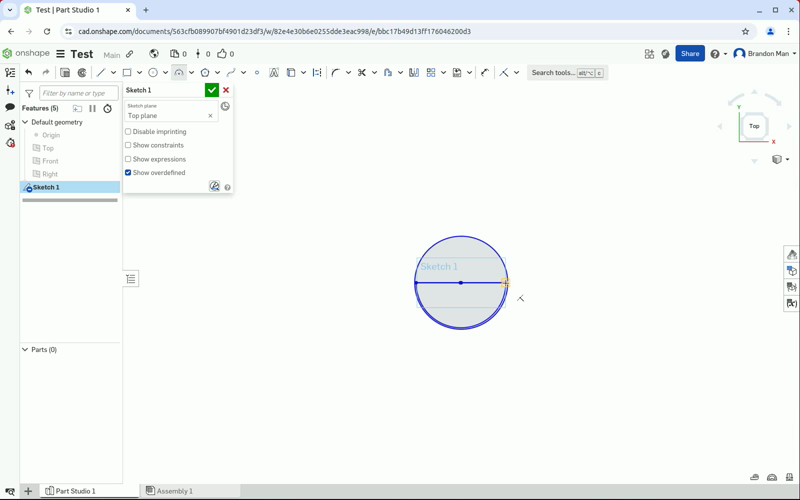
mouse_move(416, 282)
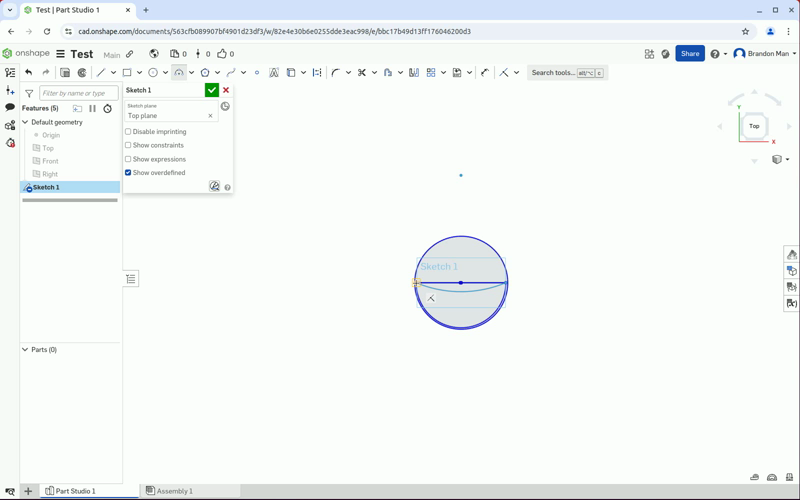
click(416, 282)
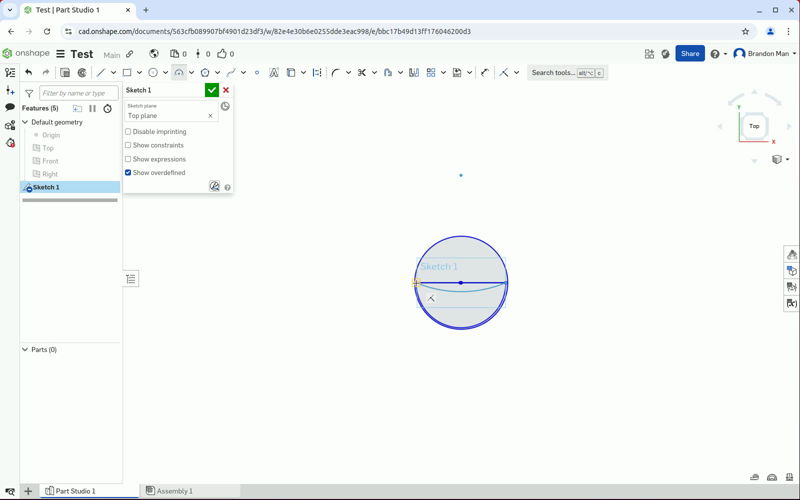
key_down(shift)
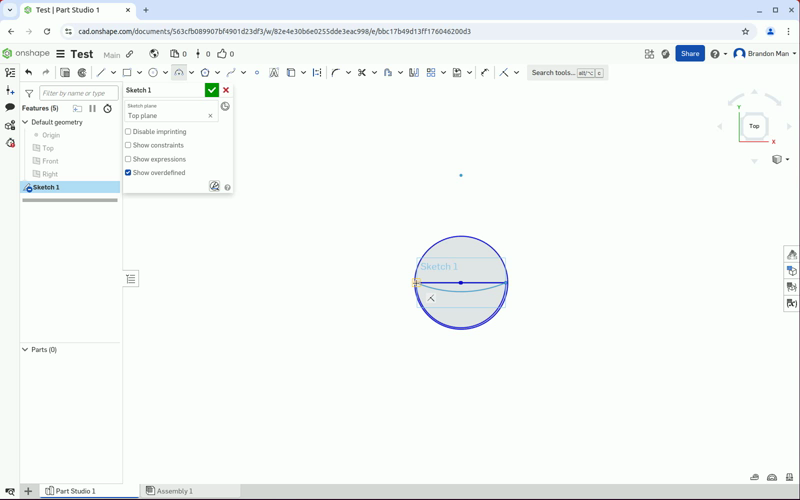
mouse_move(460, 238)
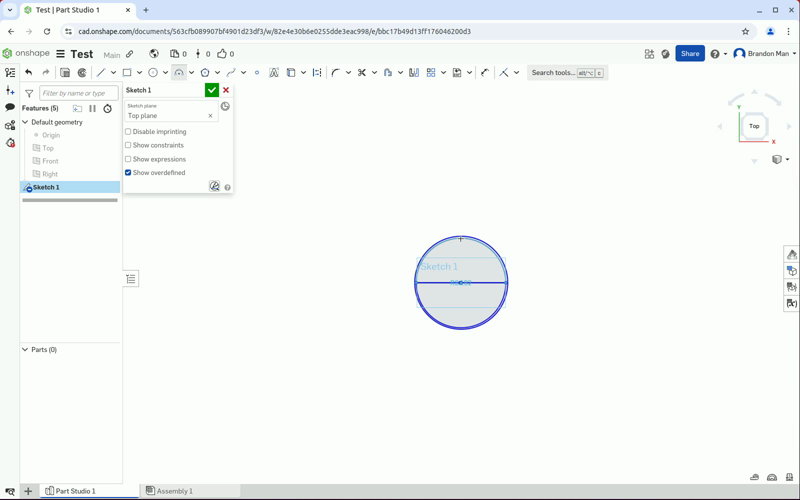
click(460, 238)
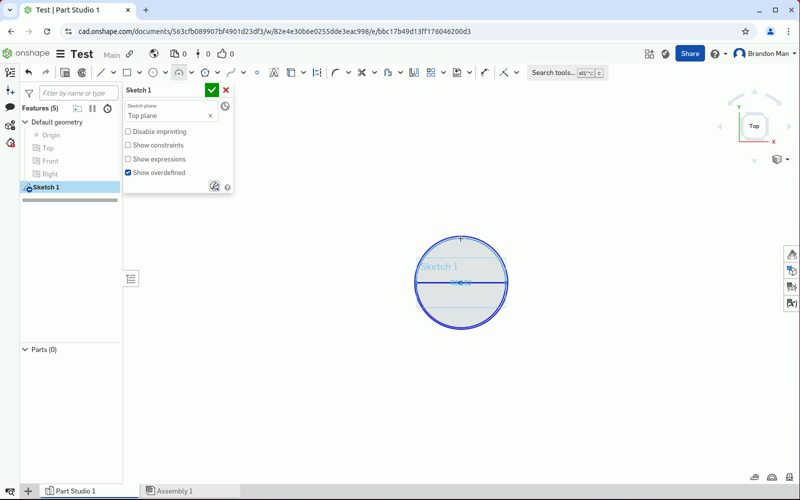
key_up(shift)
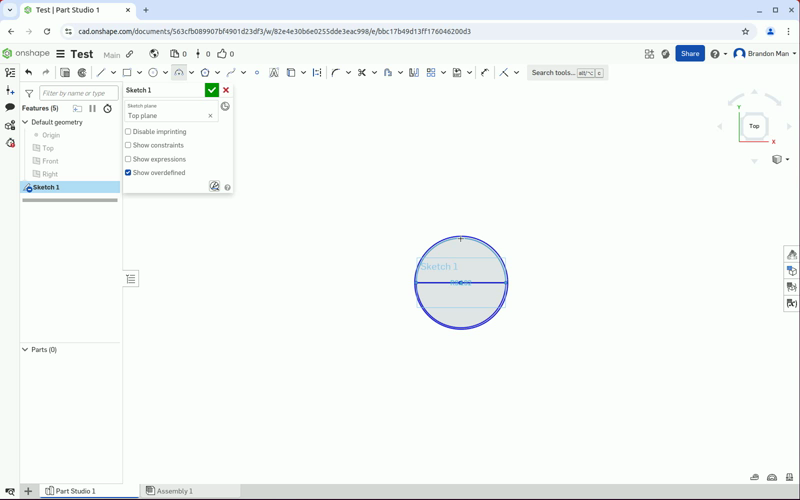
key(esc)
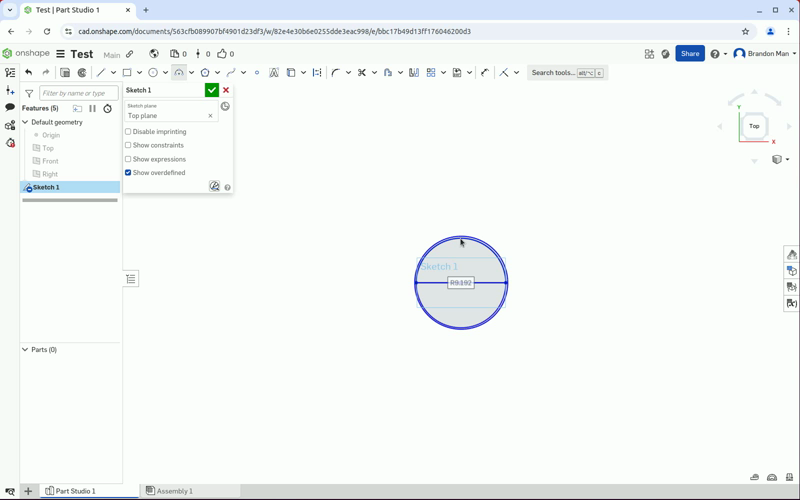
mouse_move(440, 242)
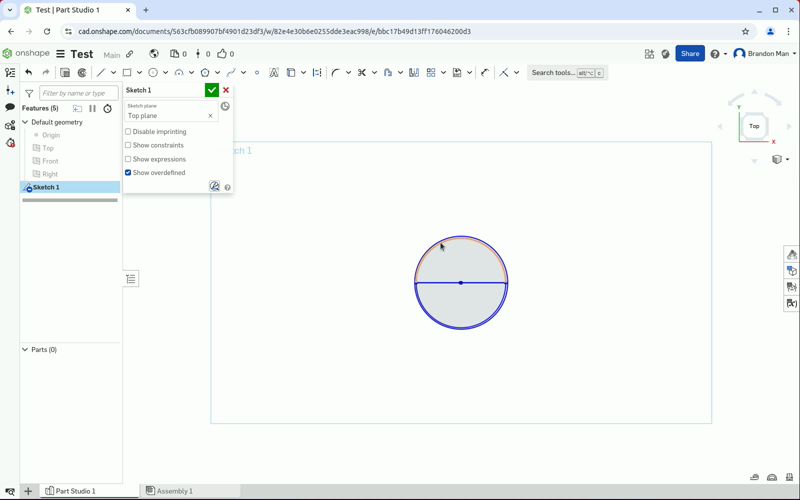
scroll(6)
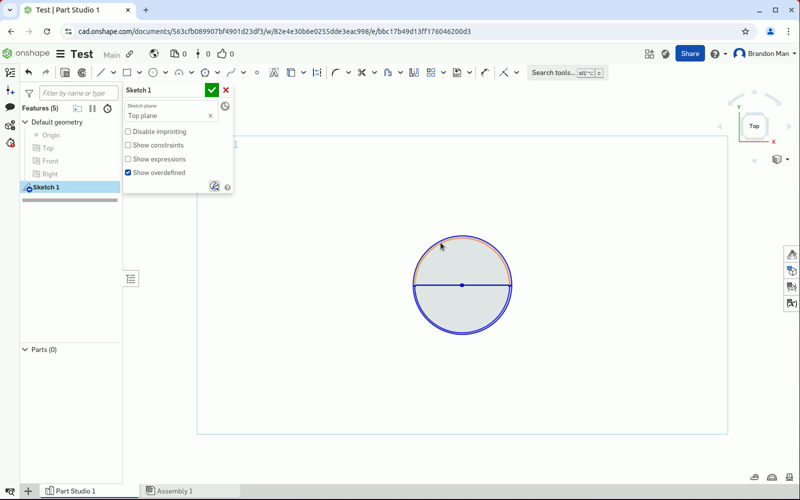
scroll(6)
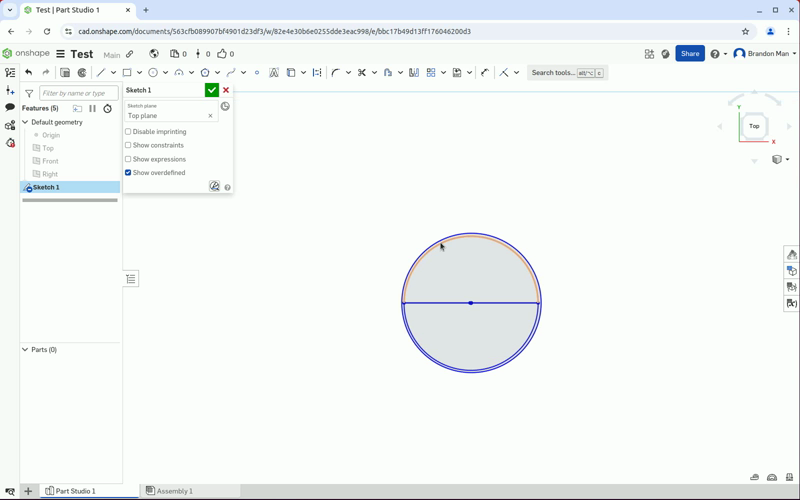
scroll(6)
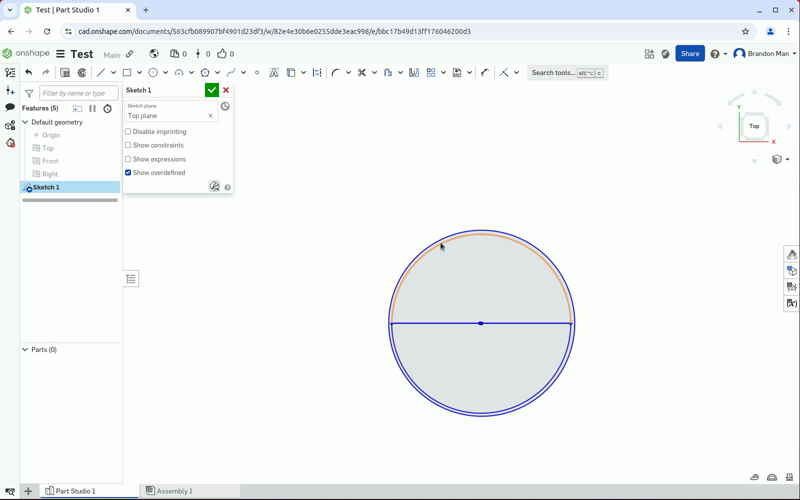
scroll(6)
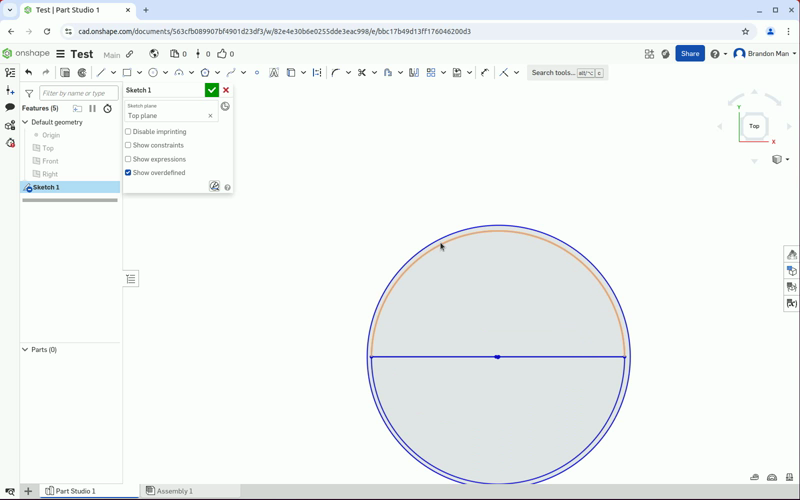
scroll(6)
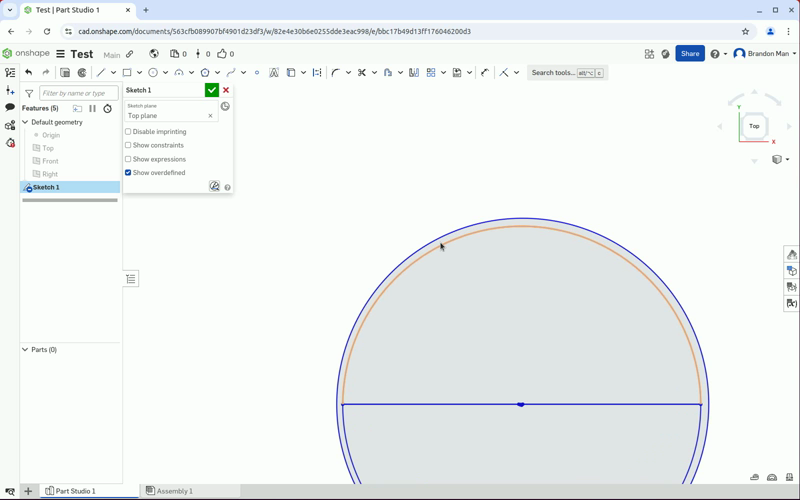
scroll(6)
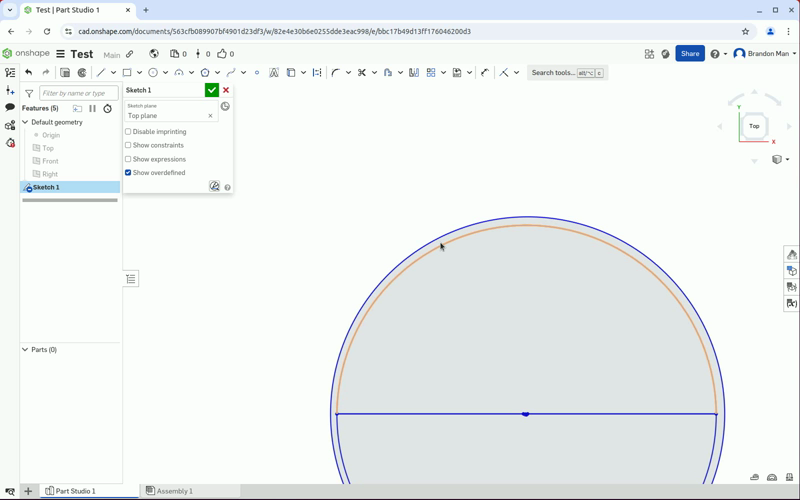
scroll(6)
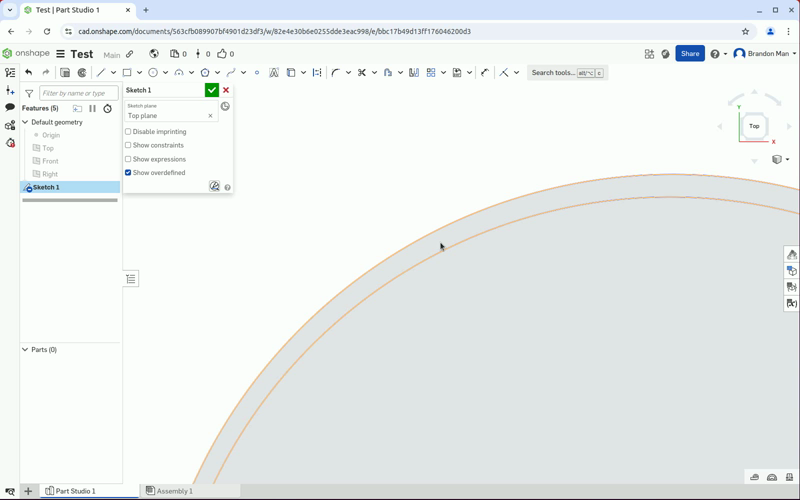
click(440, 242)
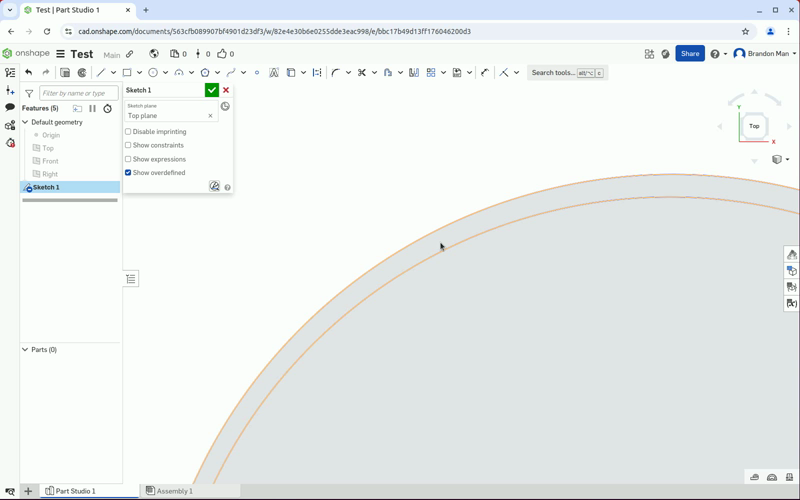
scroll(-6)
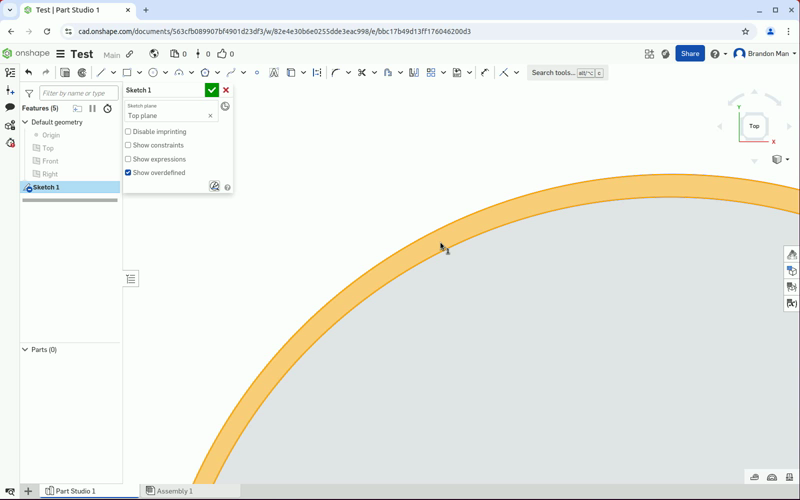
scroll(-6)
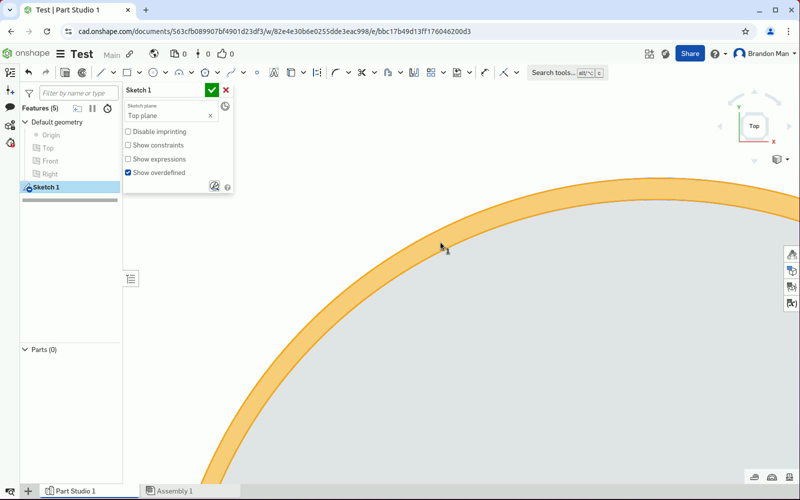
scroll(-6)
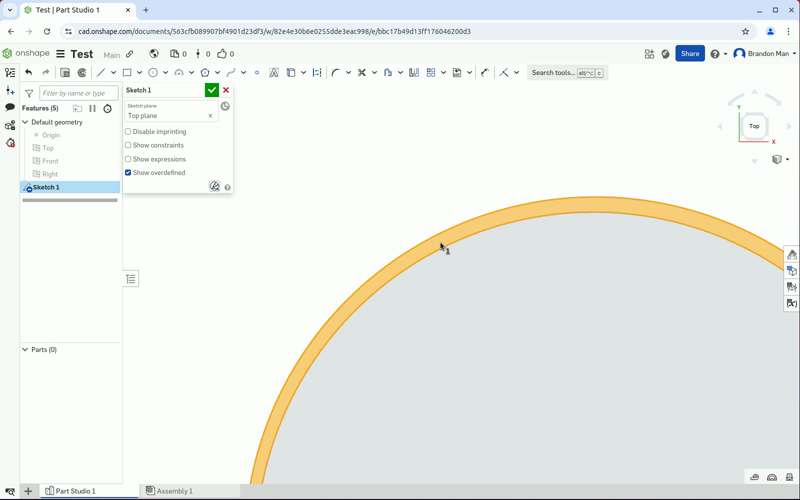
scroll(-6)
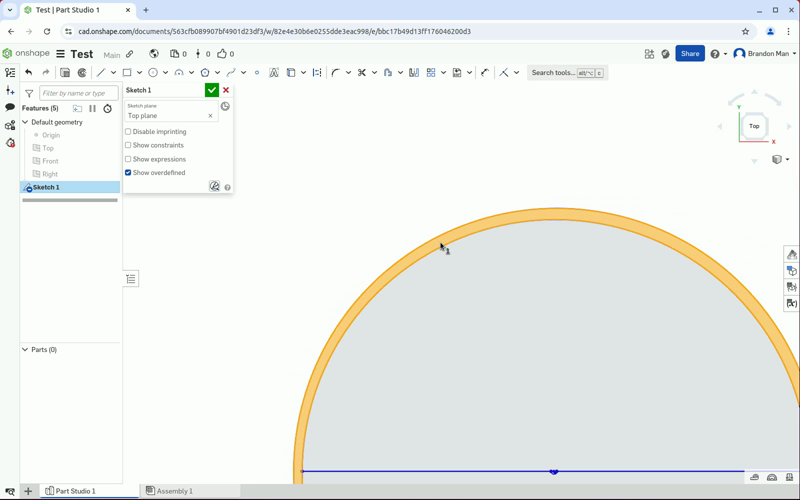
scroll(-6)
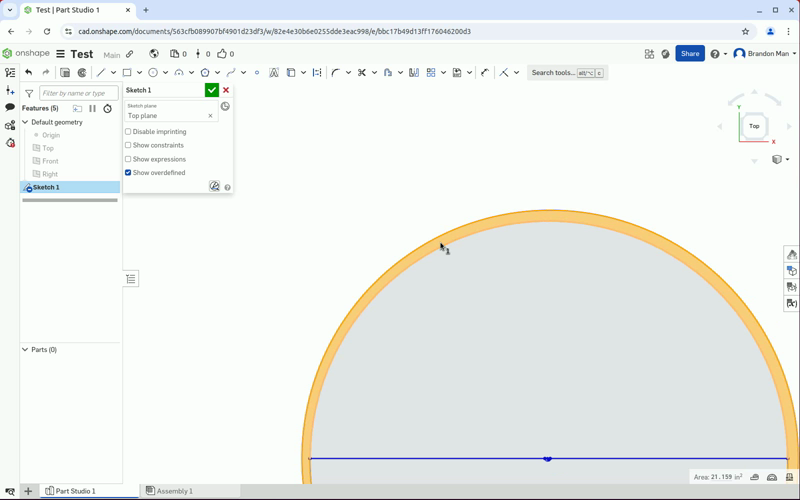
scroll(-6)
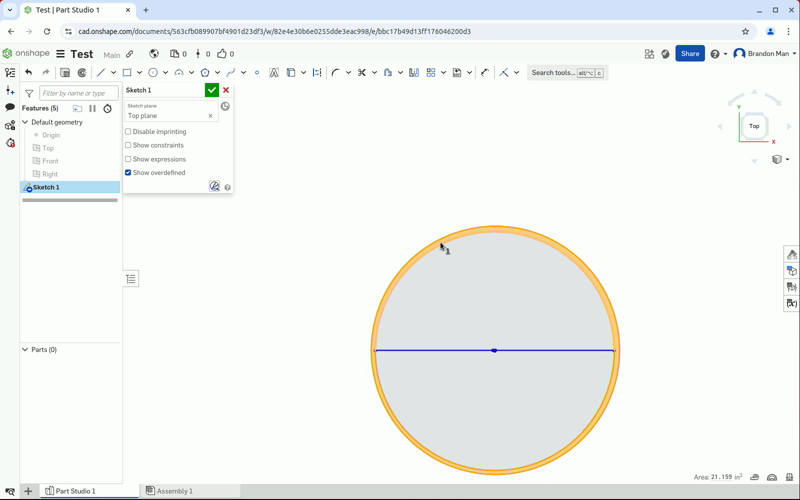
scroll(-6)
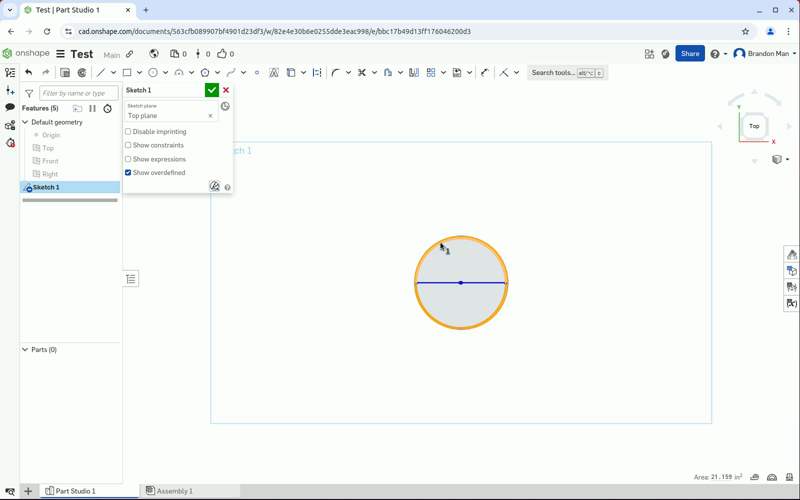
mouse_move(73, 352)
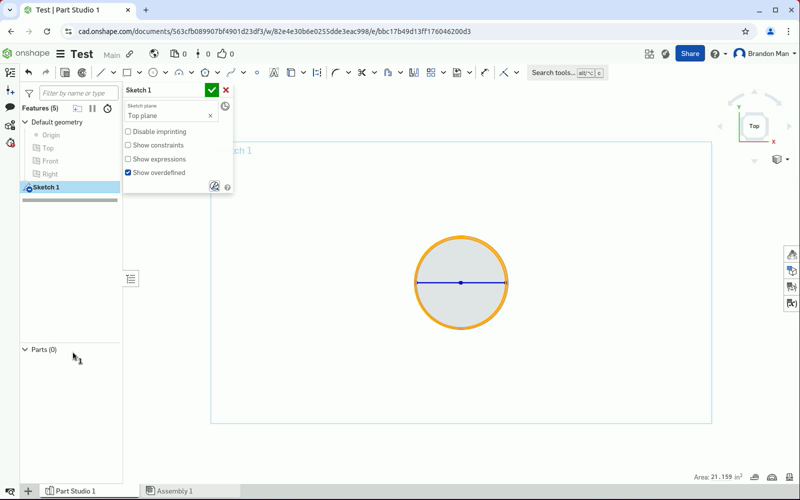
key(shift+y)
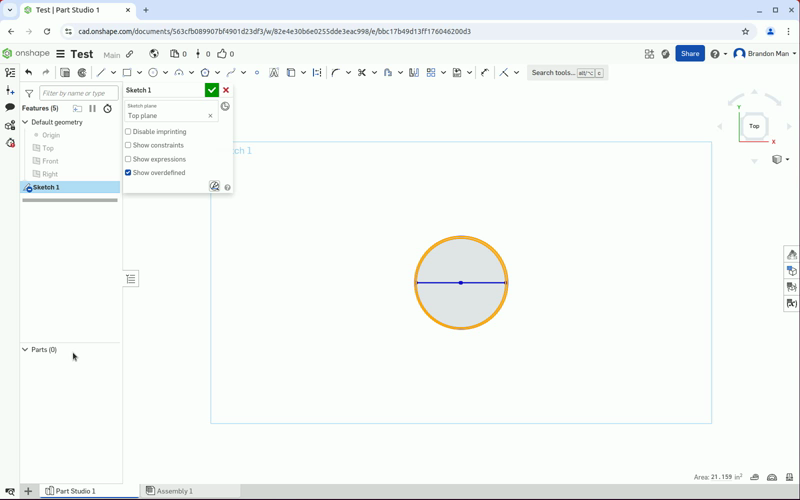
key(shift+e)
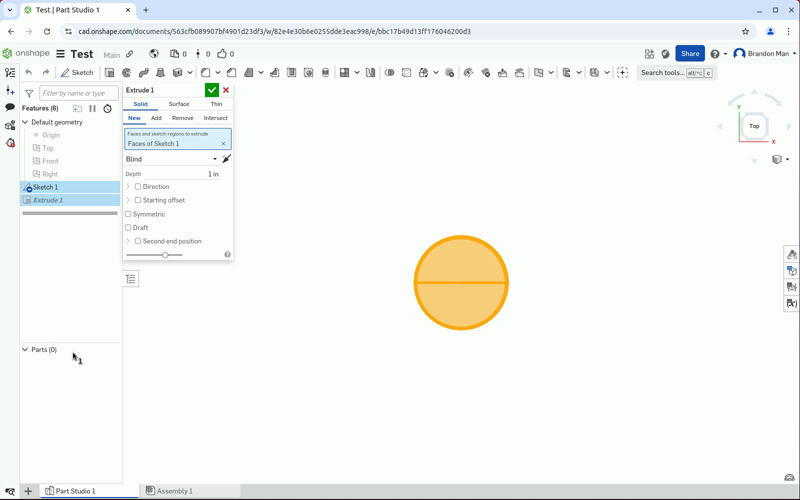
mouse_move(143, 106)
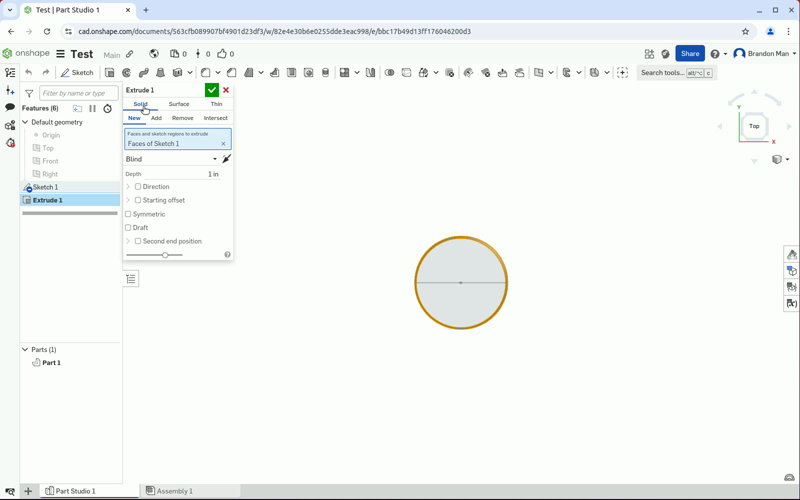
click(143, 106)
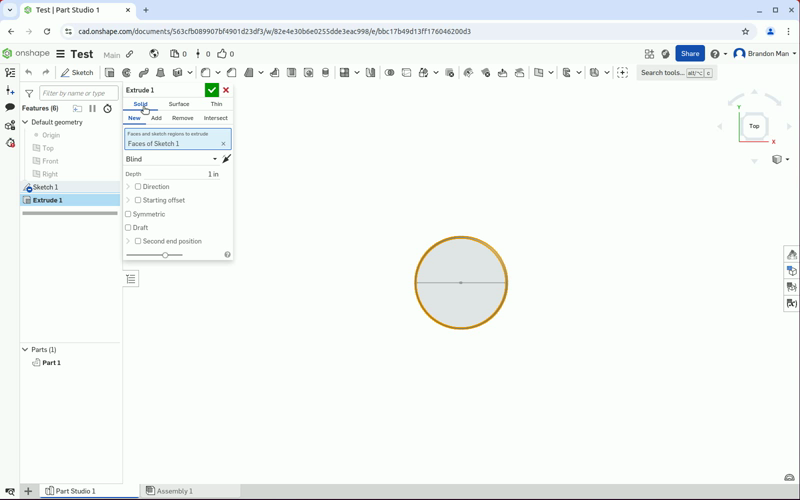
mouse_move(137, 120)
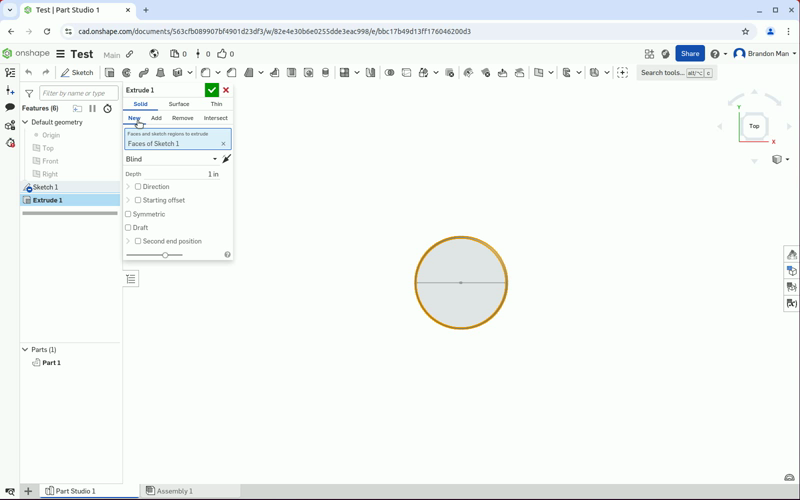
click(137, 120)
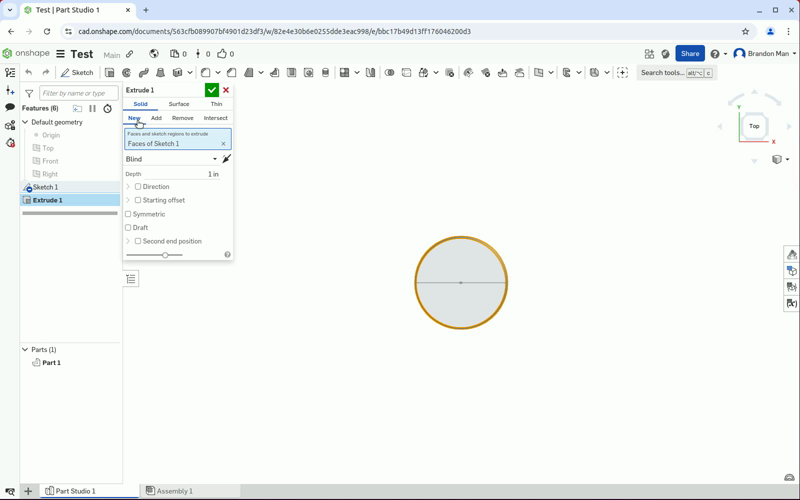
key(tab, 4)
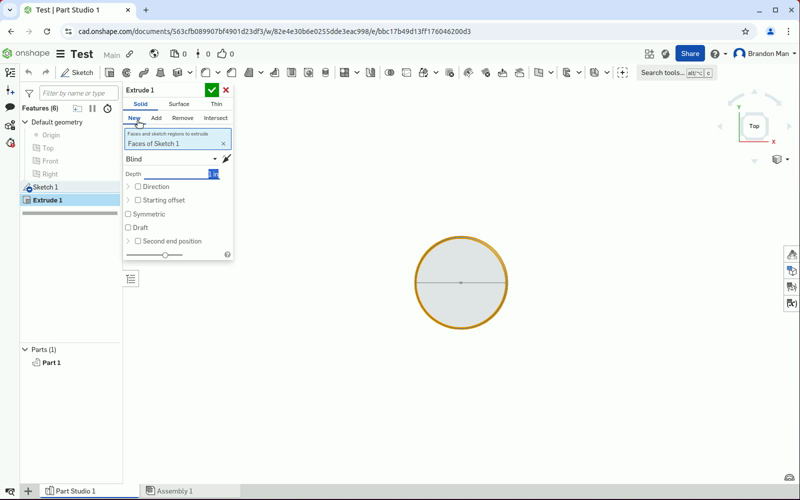
text(-0.241)
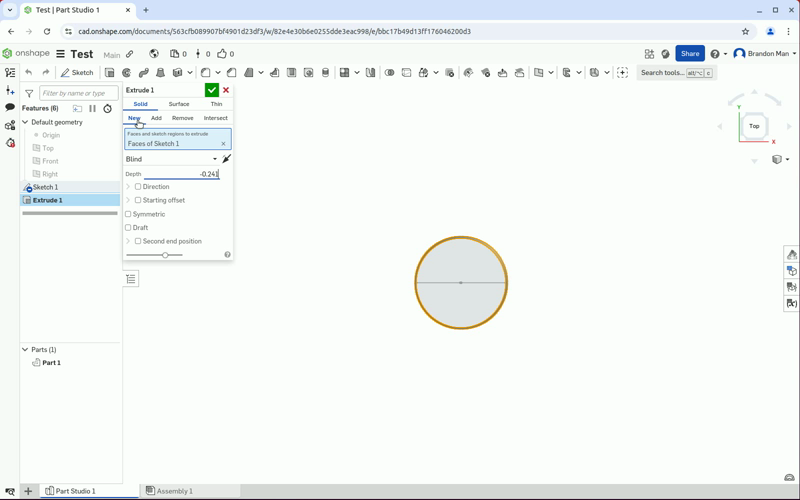
key(enter)
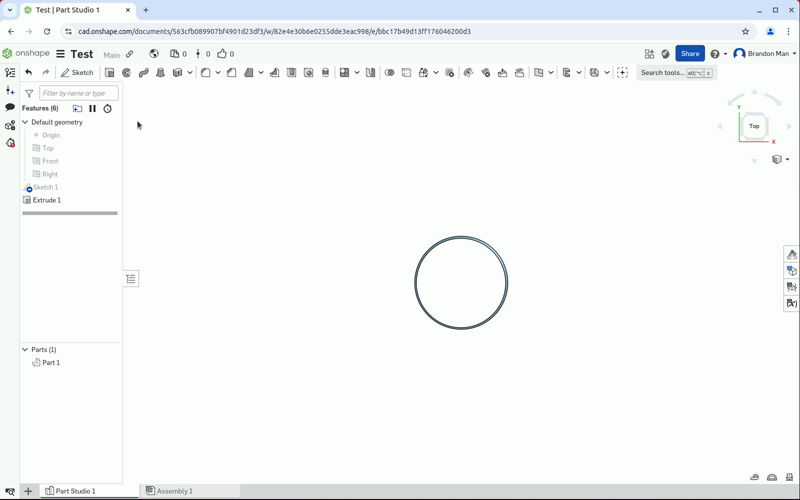
key(shift+h)
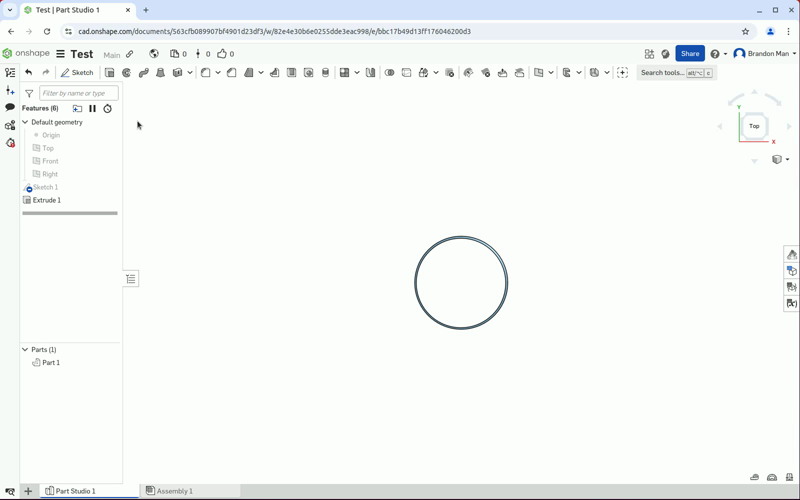
key(shift+h)
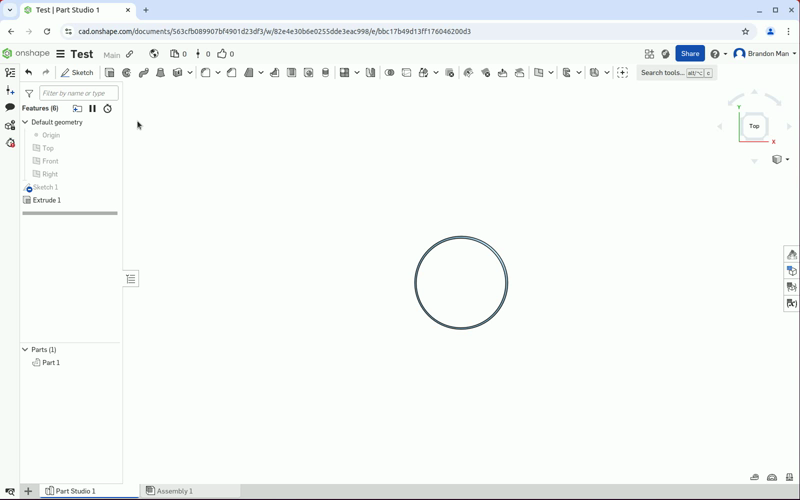
mouse_move(73, 189)
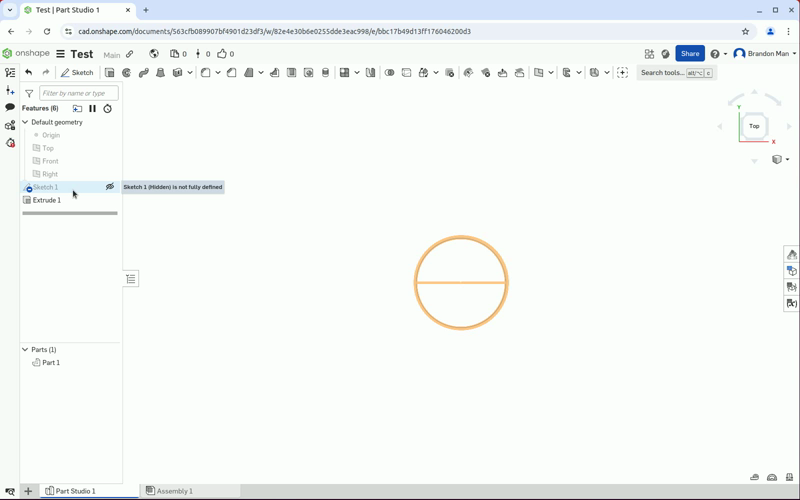
click(73, 189)
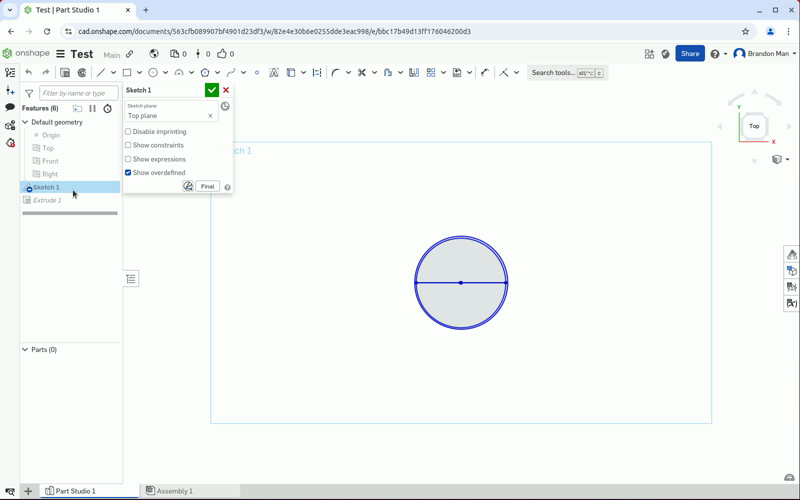
mouse_move(229, 92)
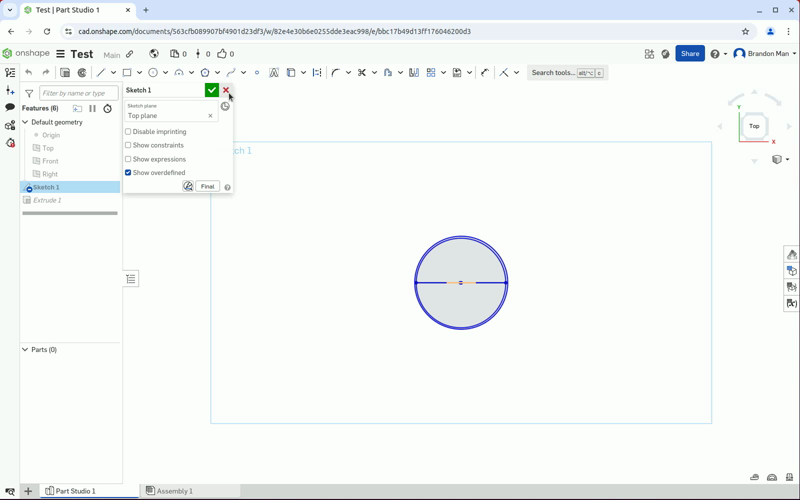
click(229, 92)
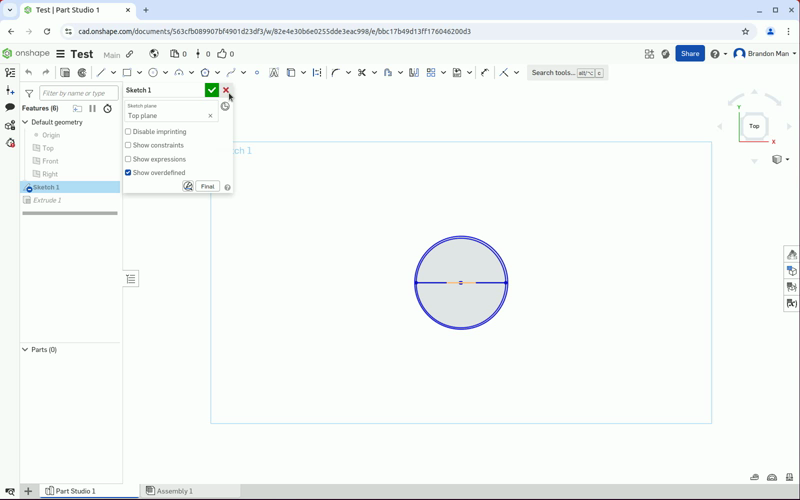
key(shift+s)
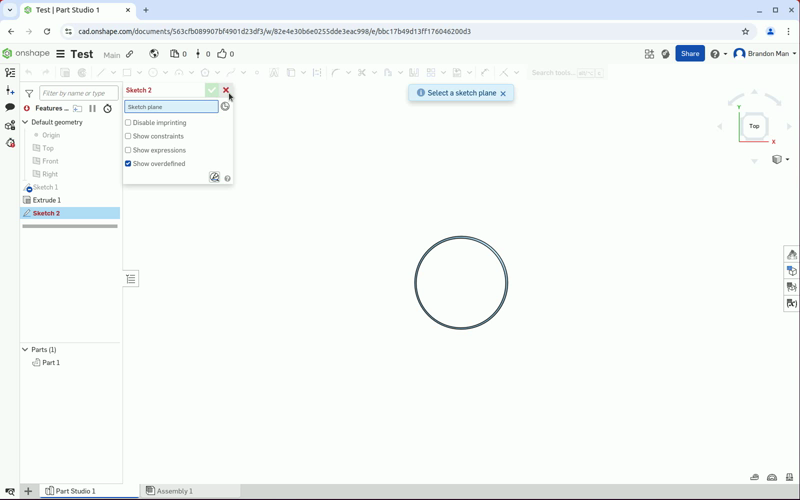
mouse_move(73, 150)
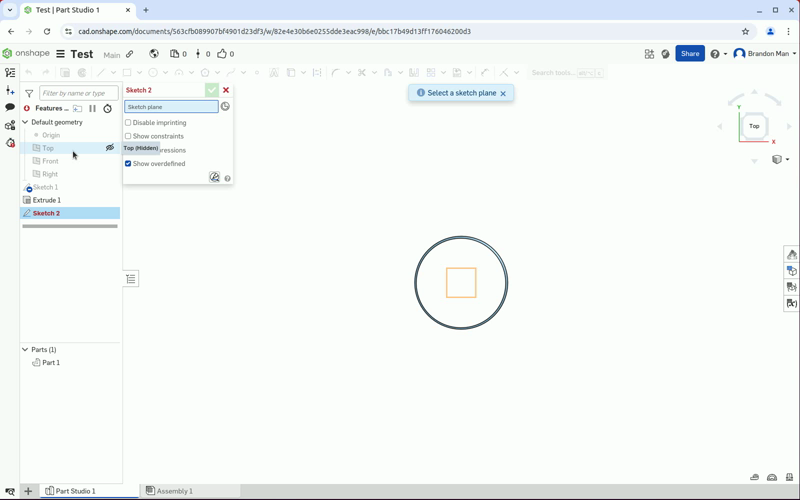
click(73, 150)
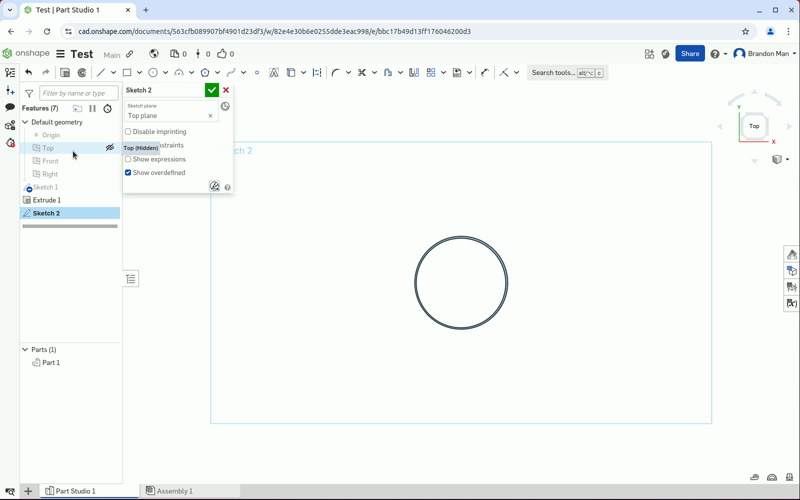
mouse_move(73, 352)
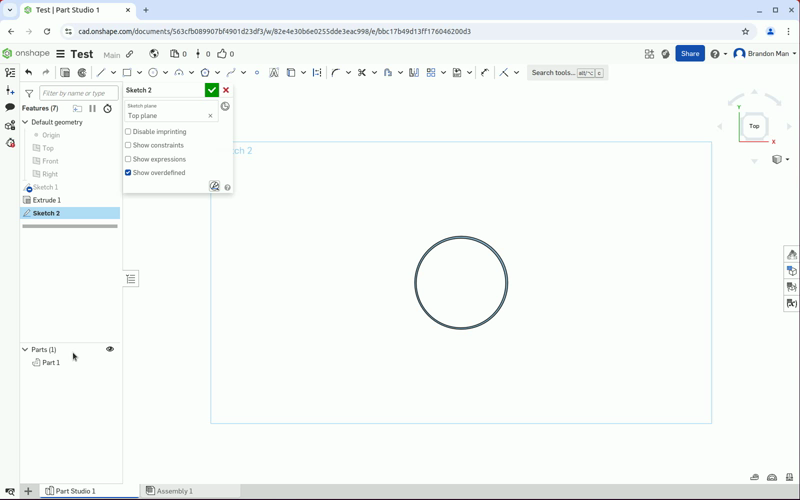
key(y)
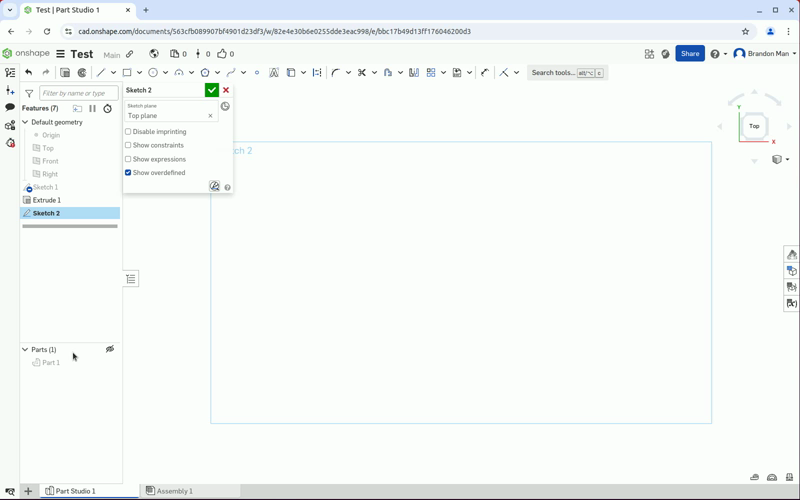
key(c)
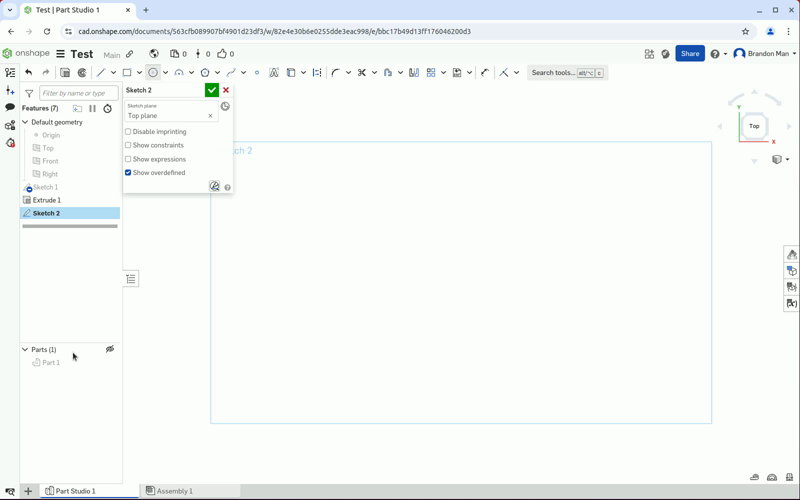
key_down(shift)
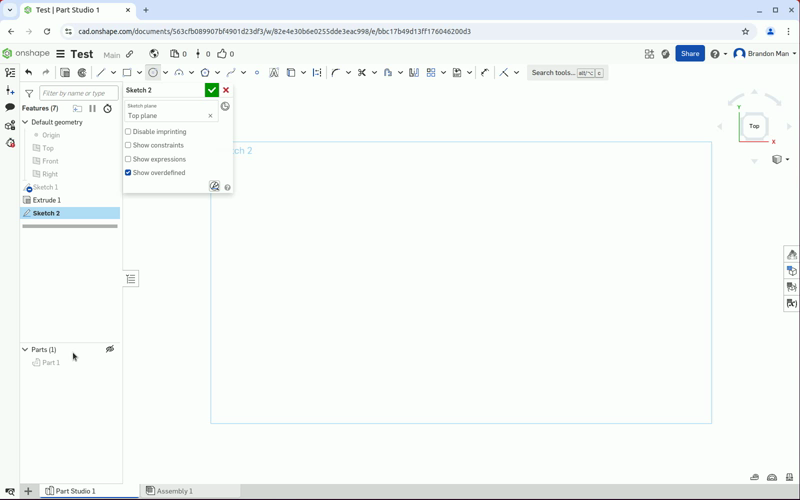
mouse_move(461, 282)
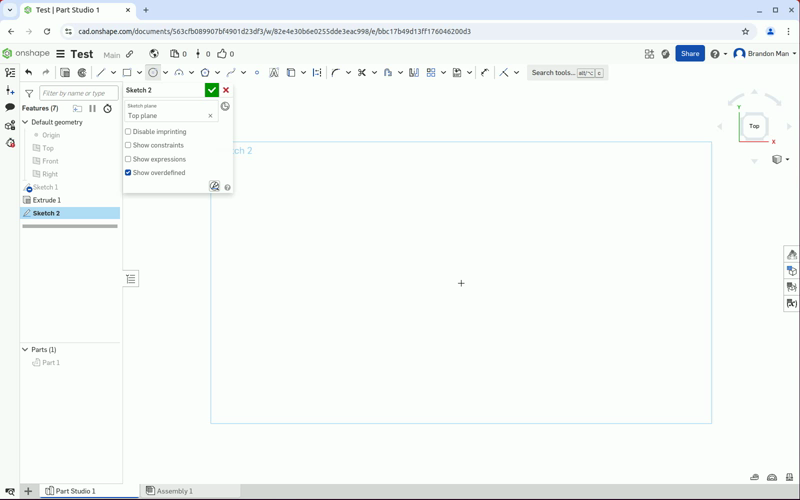
click(461, 282)
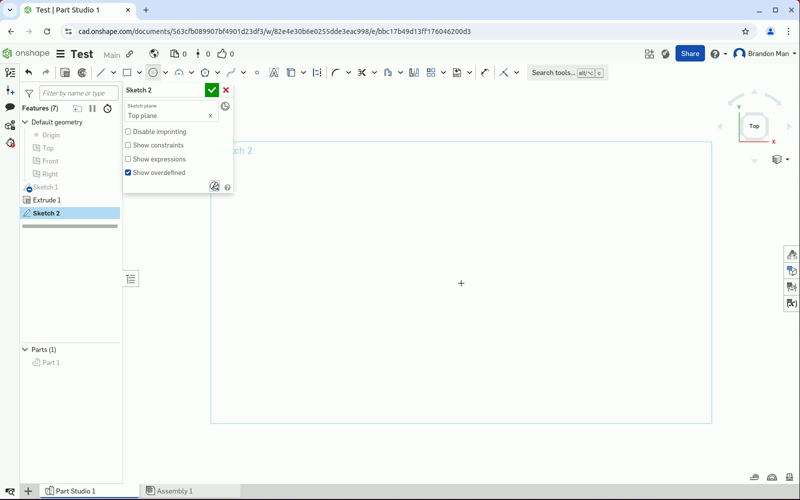
key_up(shift)
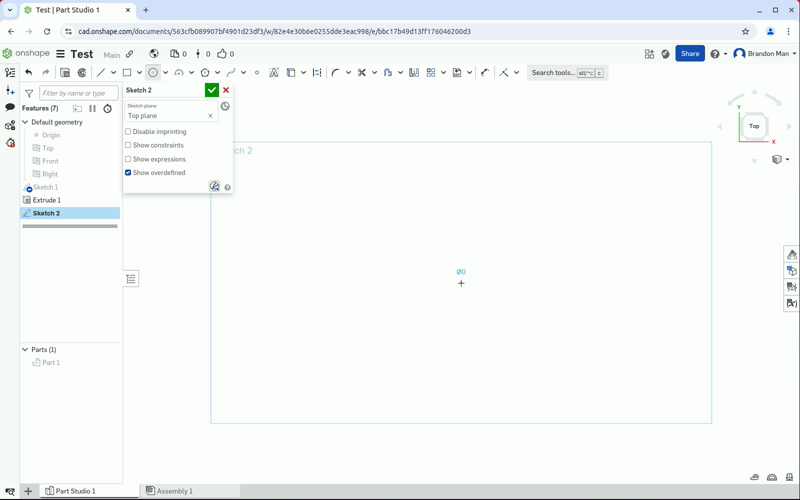
mouse_move(507, 282)
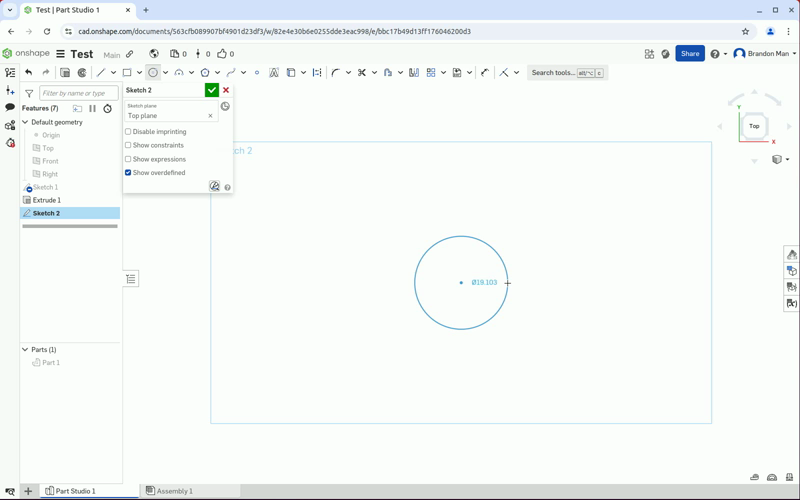
click(507, 282)
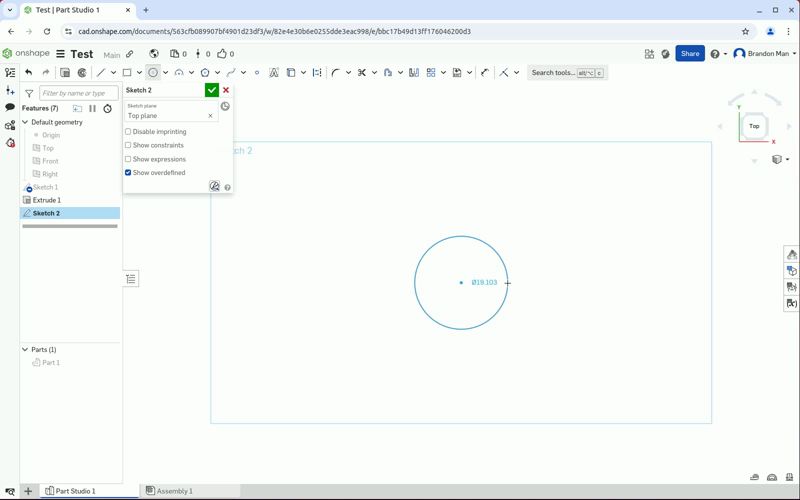
key(esc)
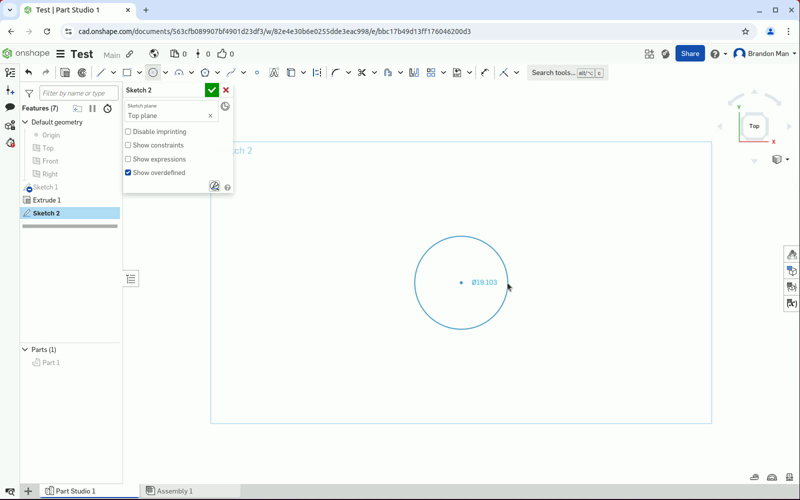
key(c)
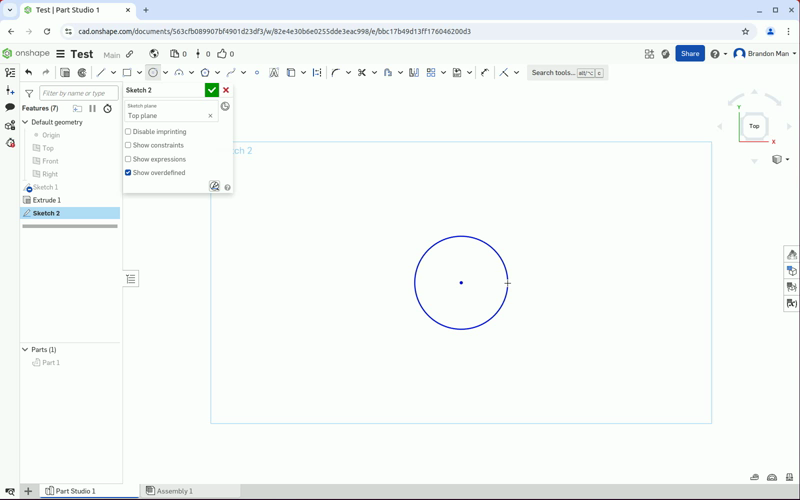
key_down(shift)
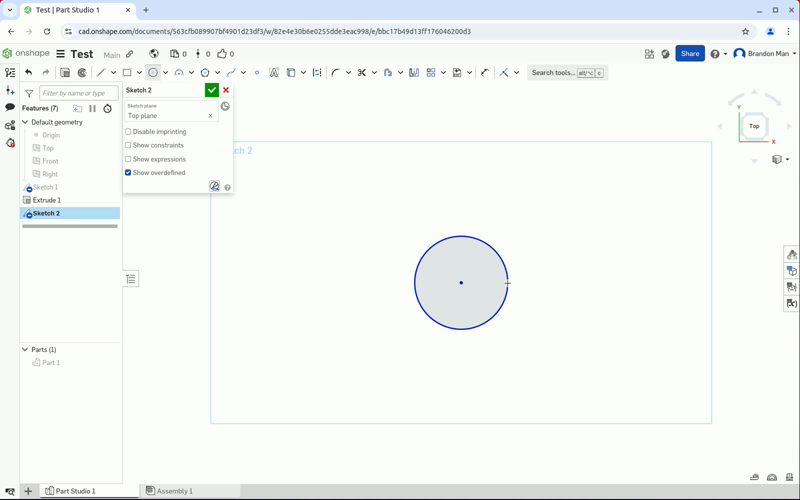
mouse_move(461, 282)
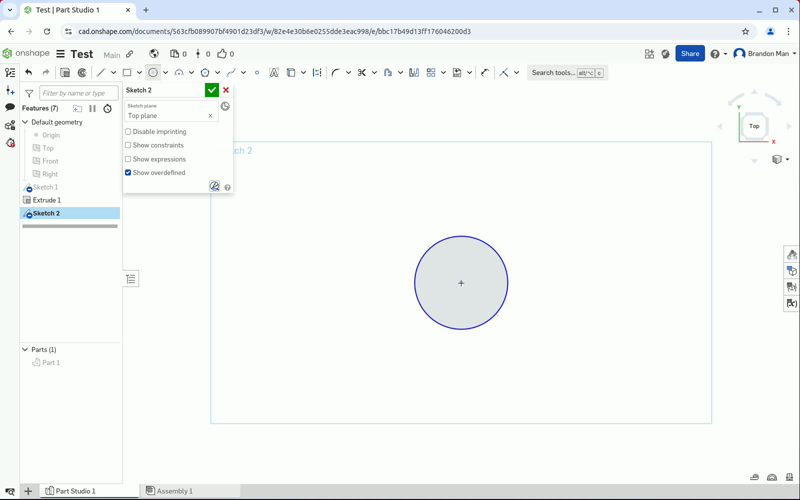
click(461, 282)
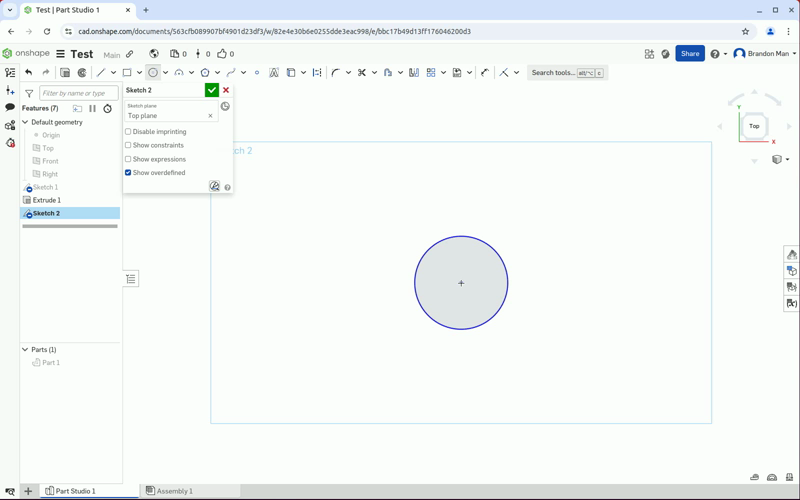
key_up(shift)
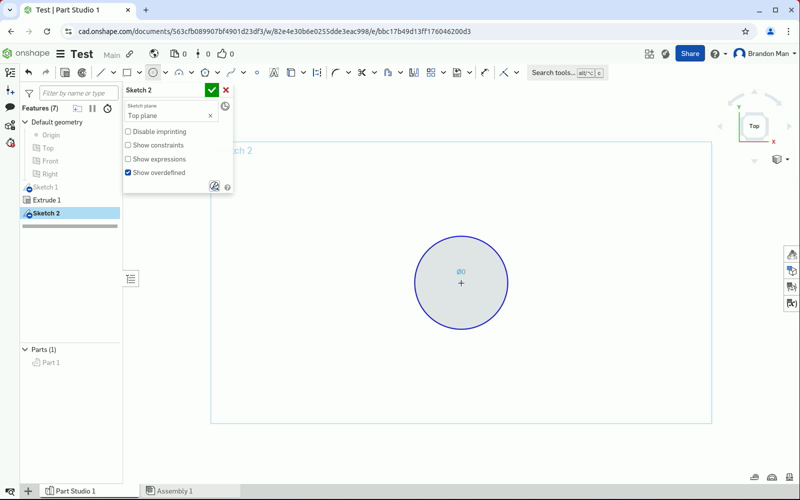
mouse_move(506, 282)
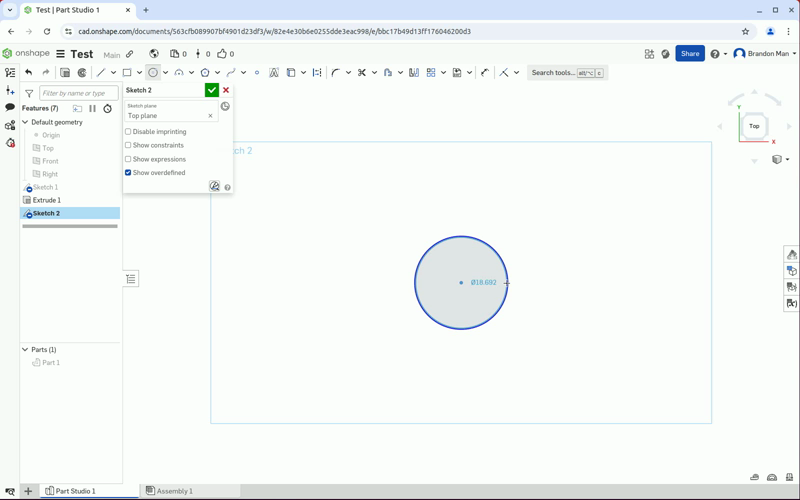
scroll(6)
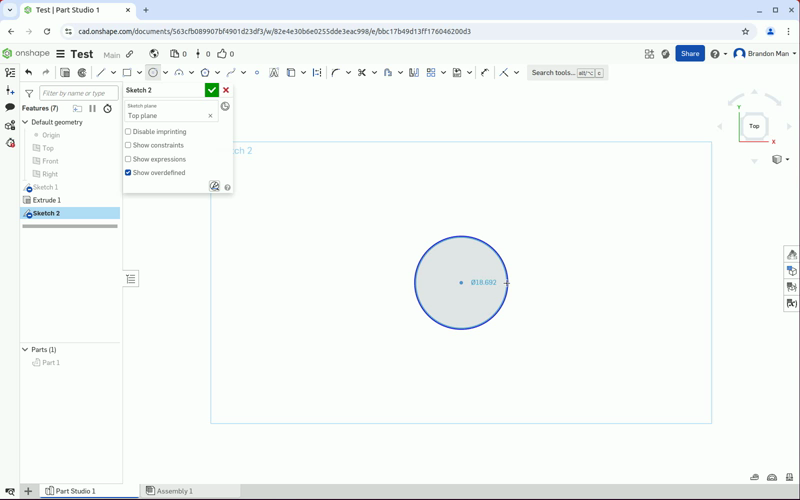
scroll(6)
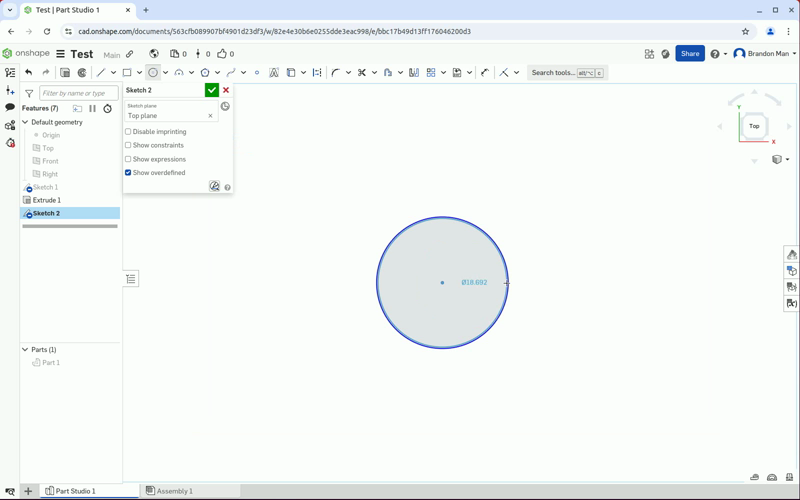
scroll(6)
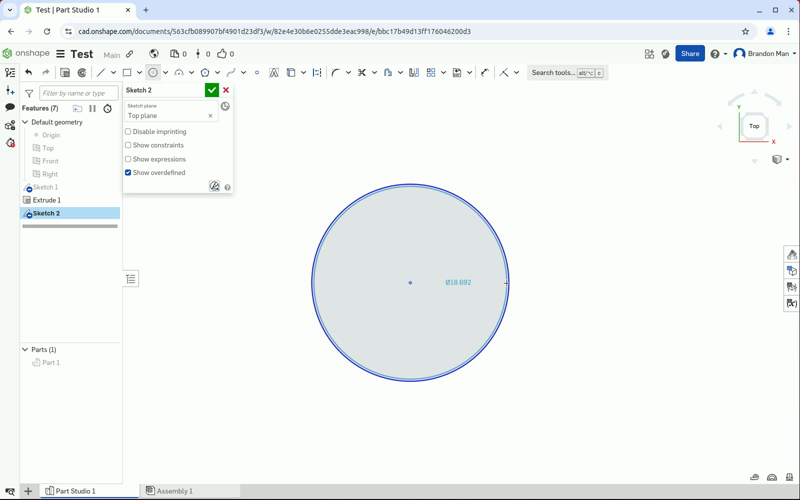
scroll(6)
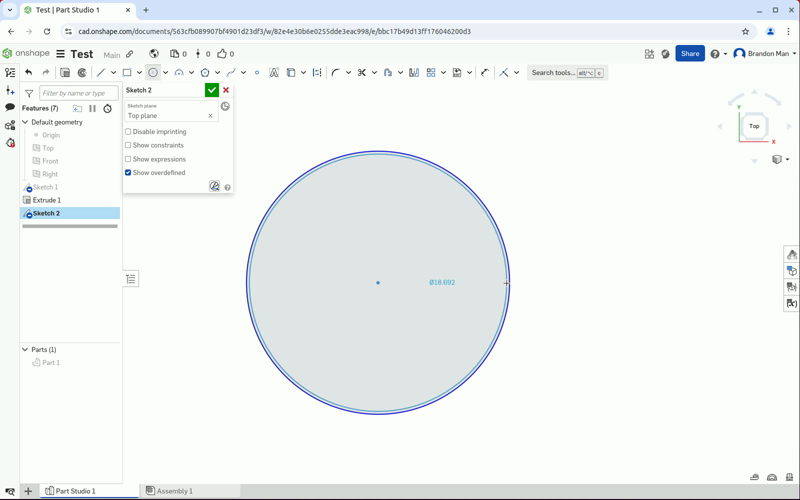
scroll(6)
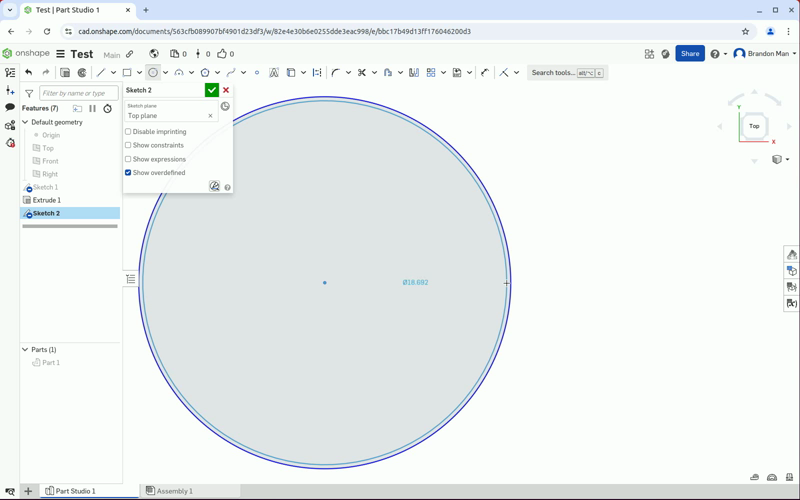
scroll(6)
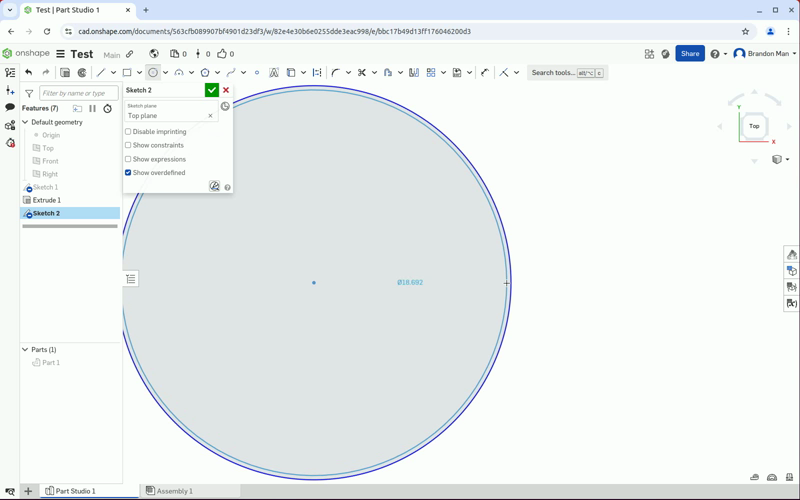
scroll(6)
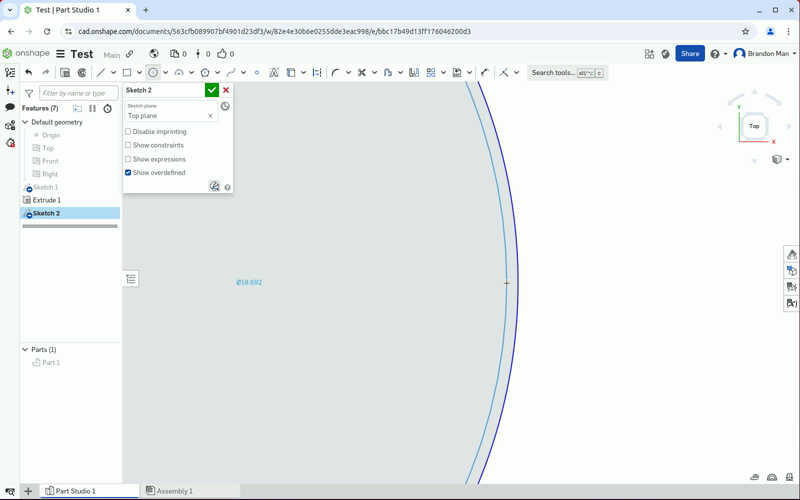
click(506, 282)
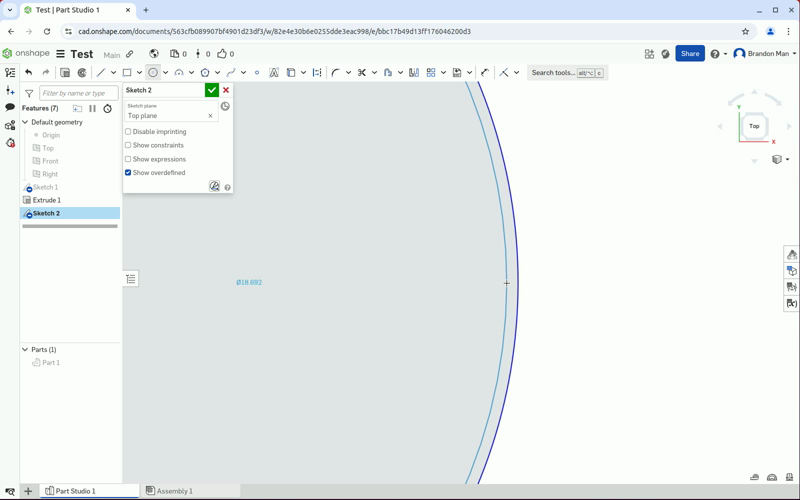
scroll(-6)
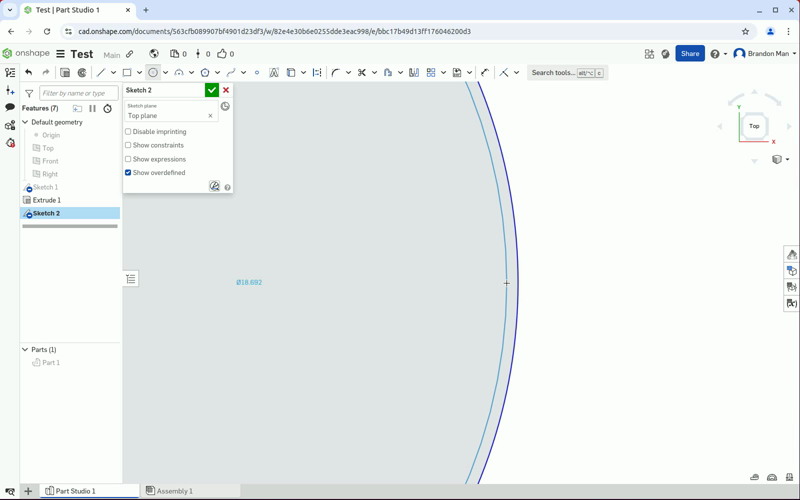
scroll(-6)
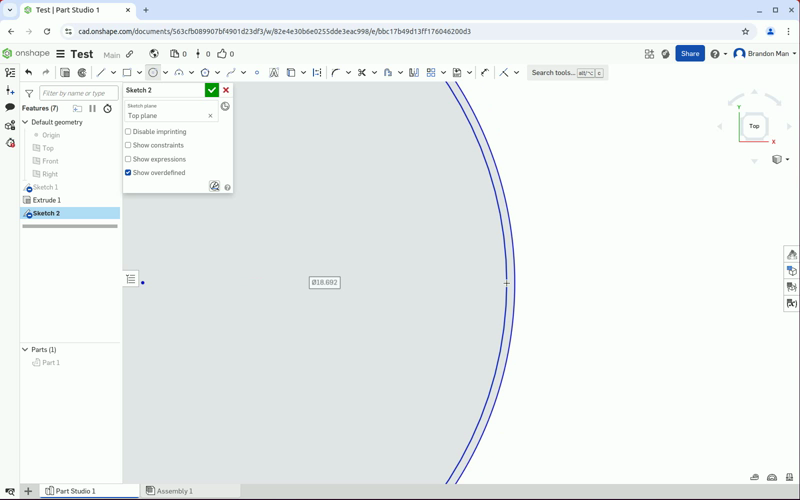
scroll(-6)
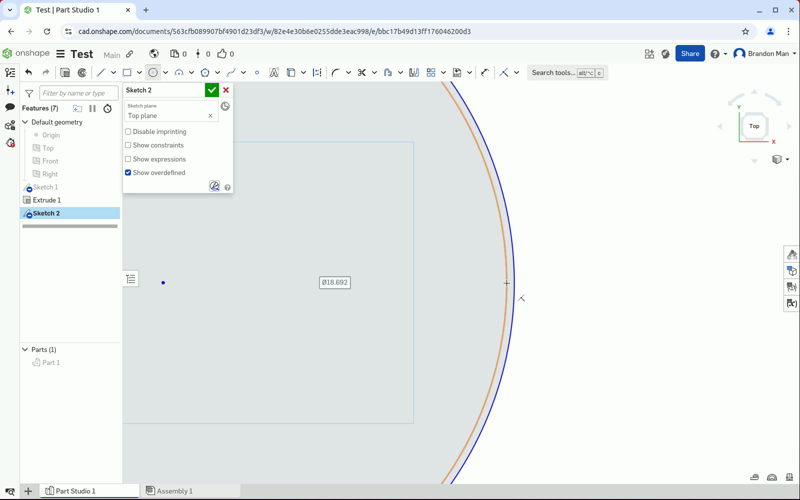
scroll(-6)
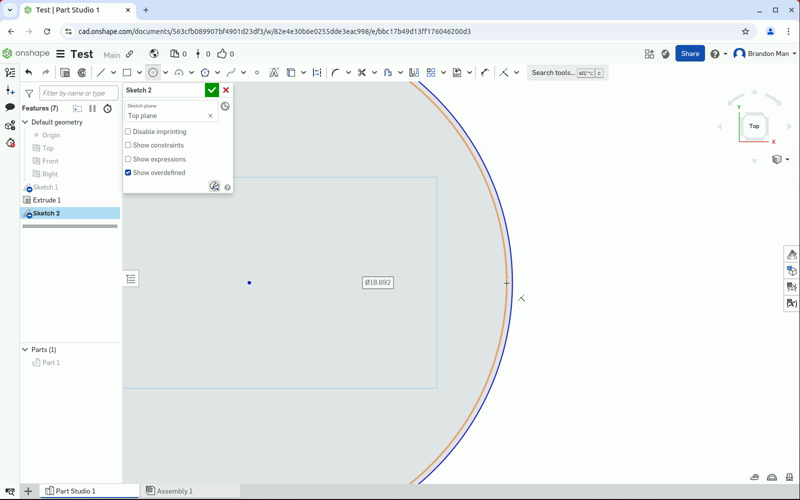
scroll(-6)
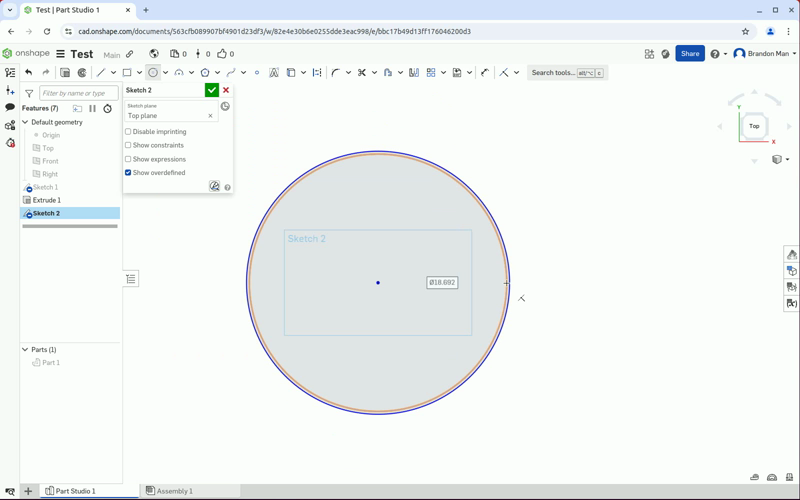
scroll(-6)
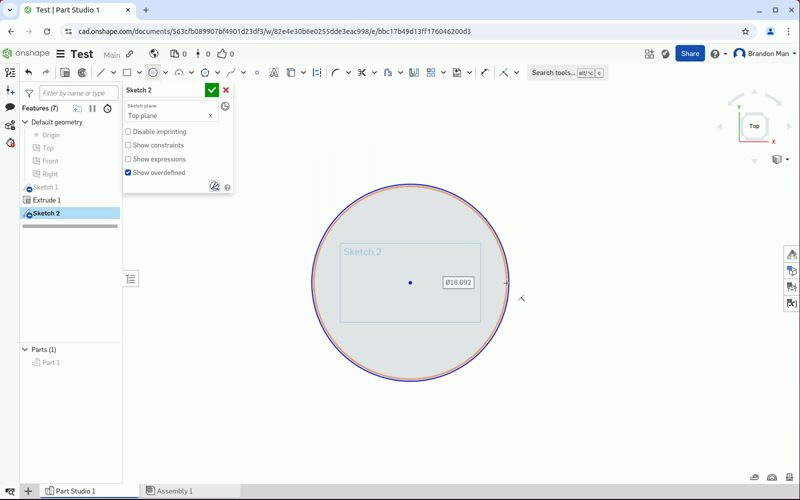
scroll(-6)
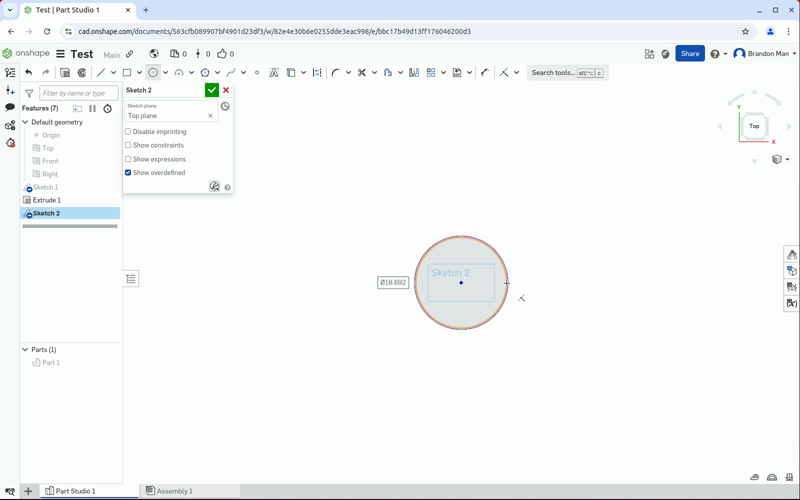
key(esc)
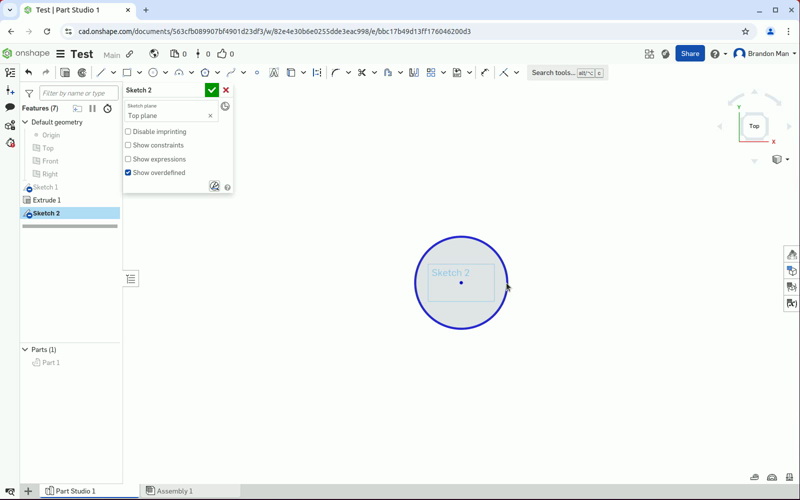
mouse_move(416, 290)
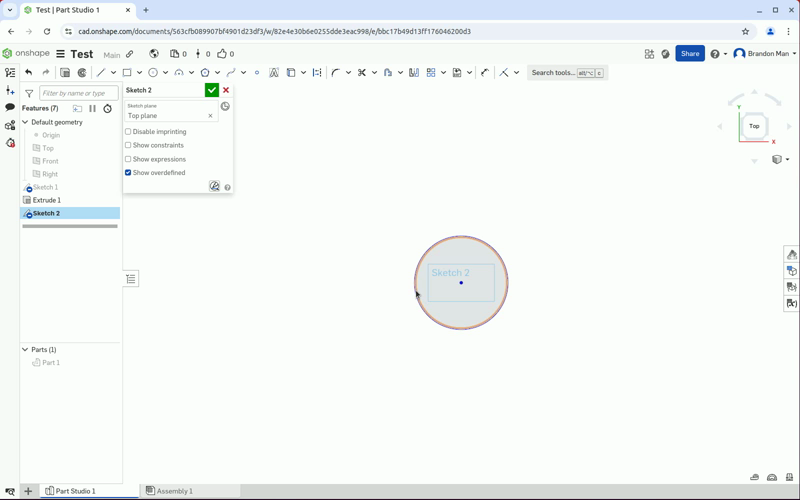
scroll(6)
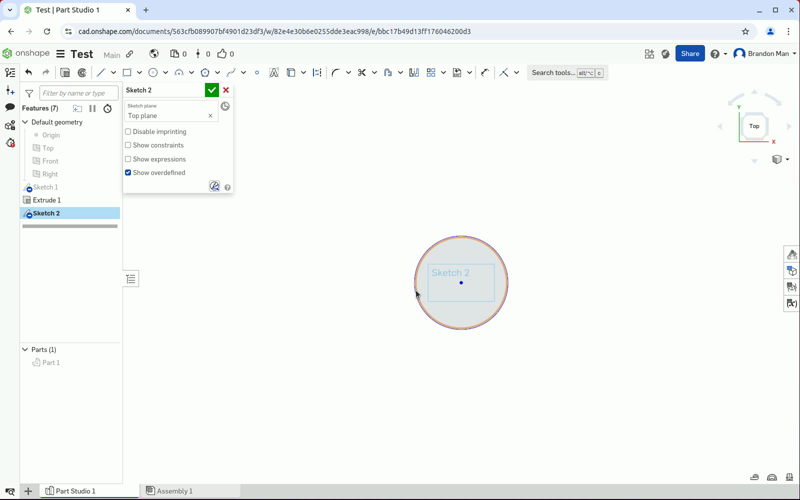
scroll(6)
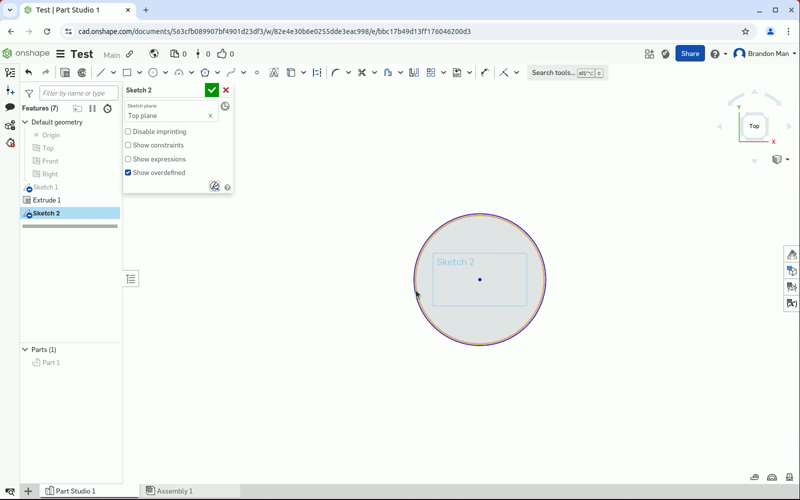
scroll(6)
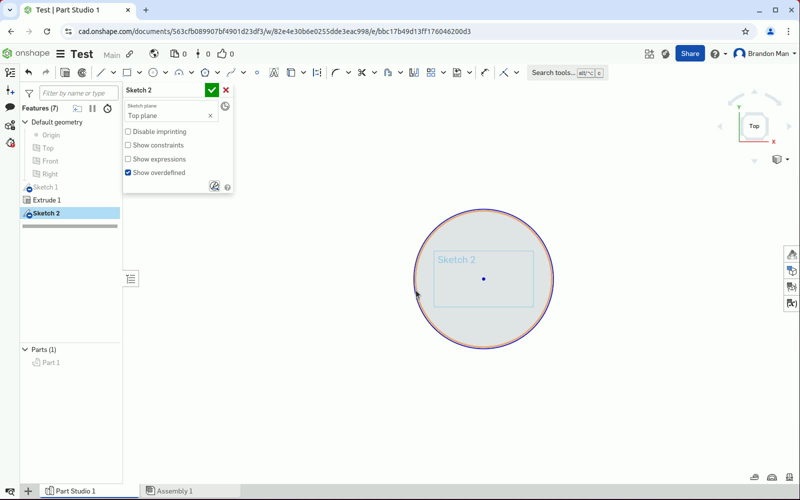
scroll(6)
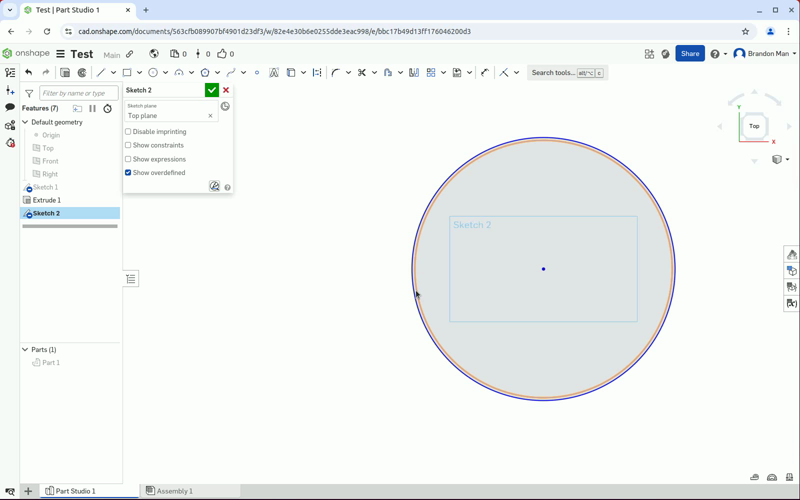
scroll(6)
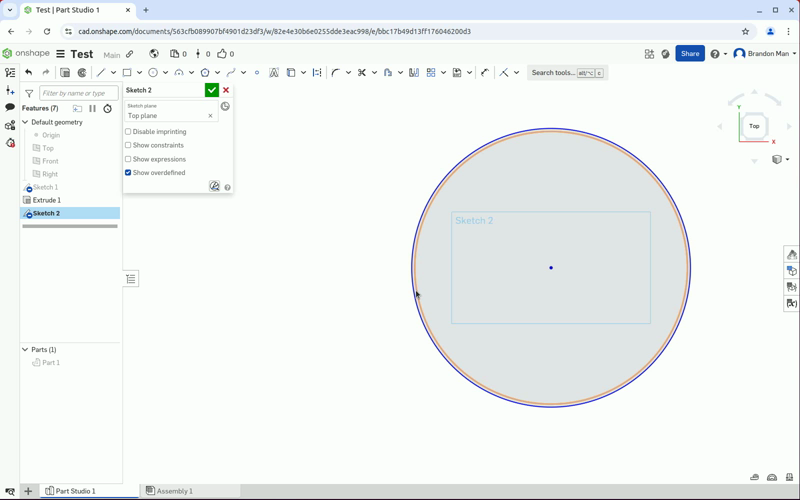
scroll(6)
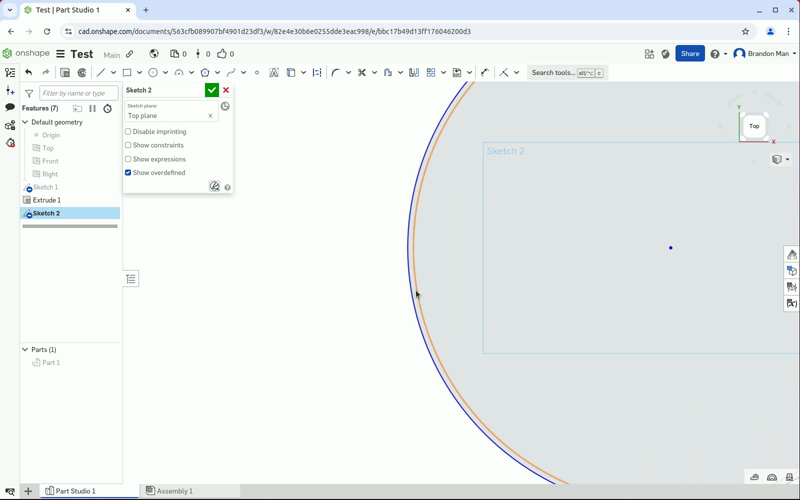
scroll(6)
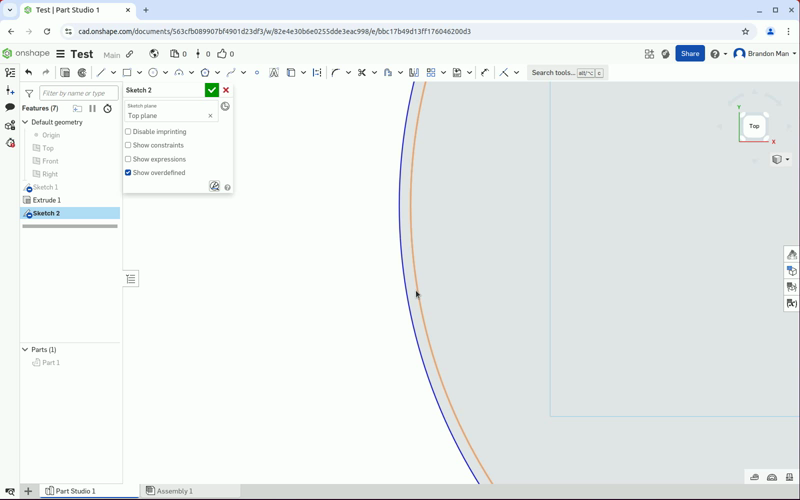
click(416, 290)
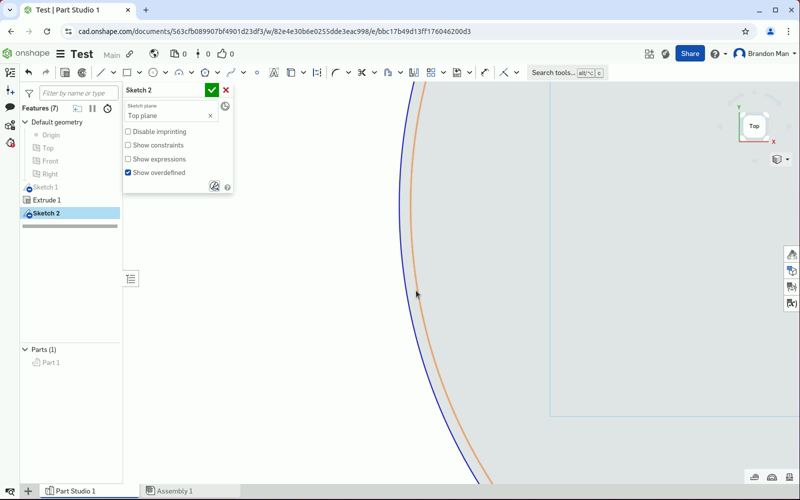
scroll(-6)
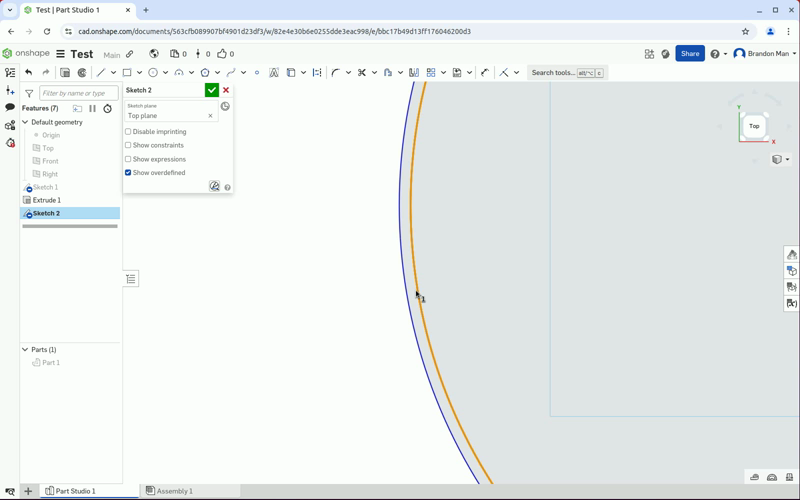
scroll(-6)
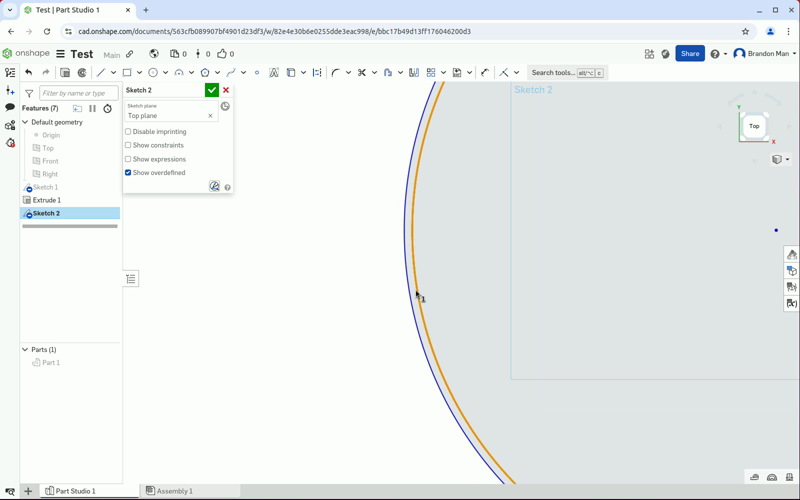
scroll(-6)
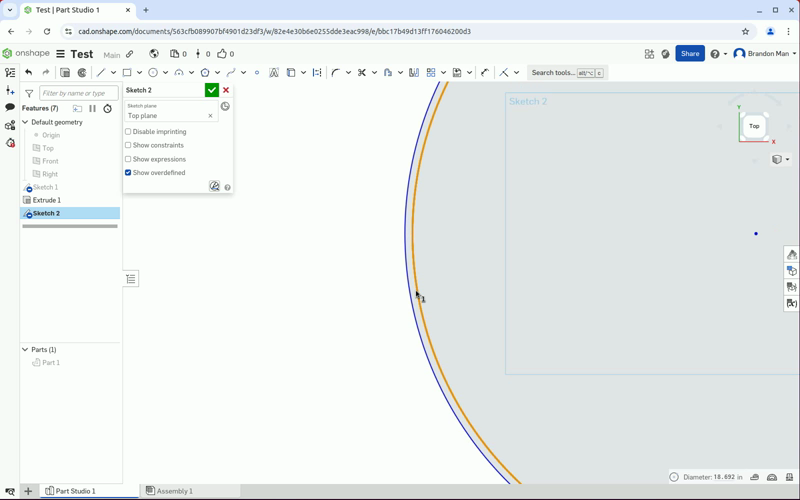
scroll(-6)
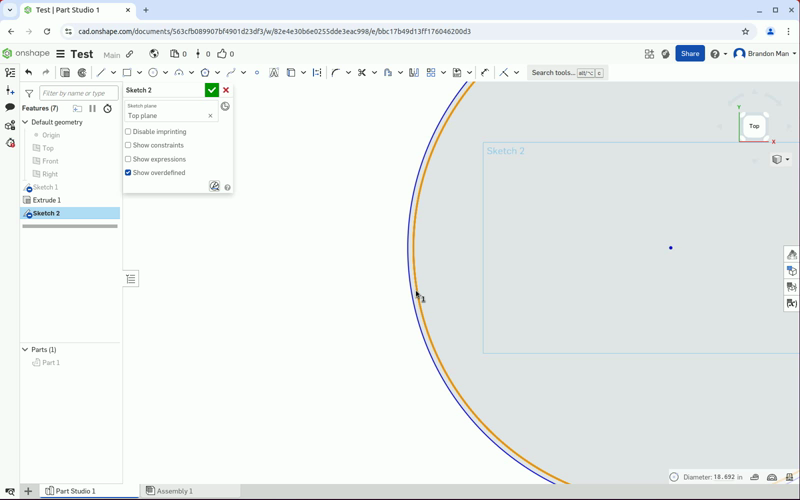
scroll(-6)
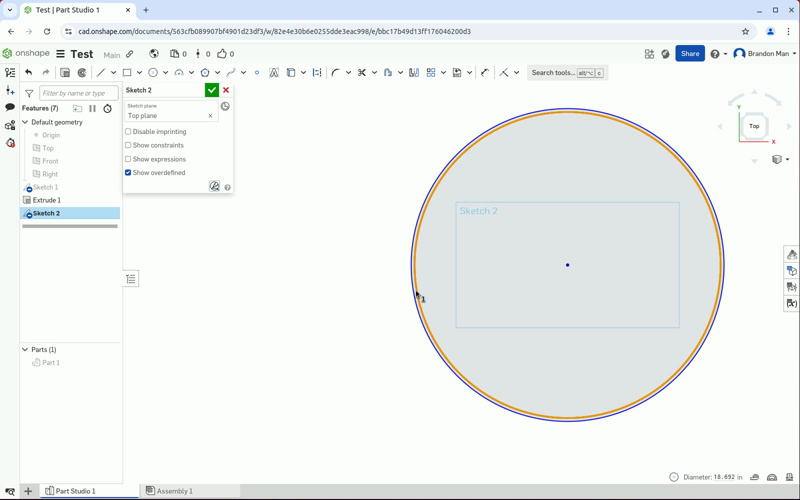
scroll(-6)
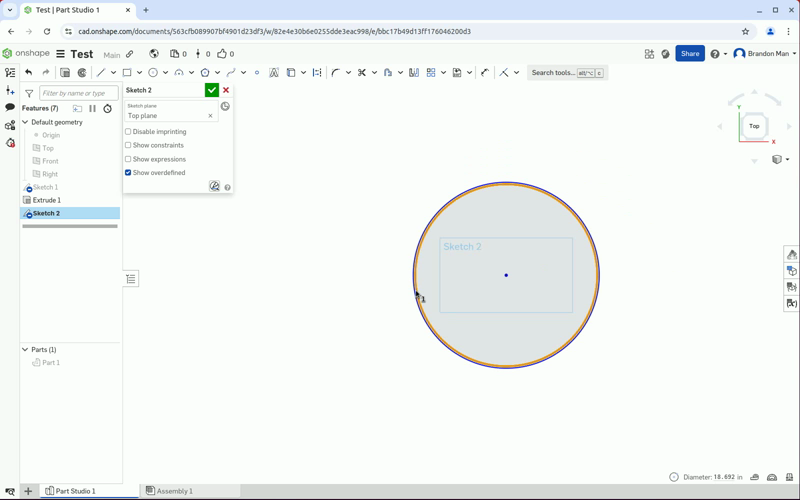
scroll(-6)
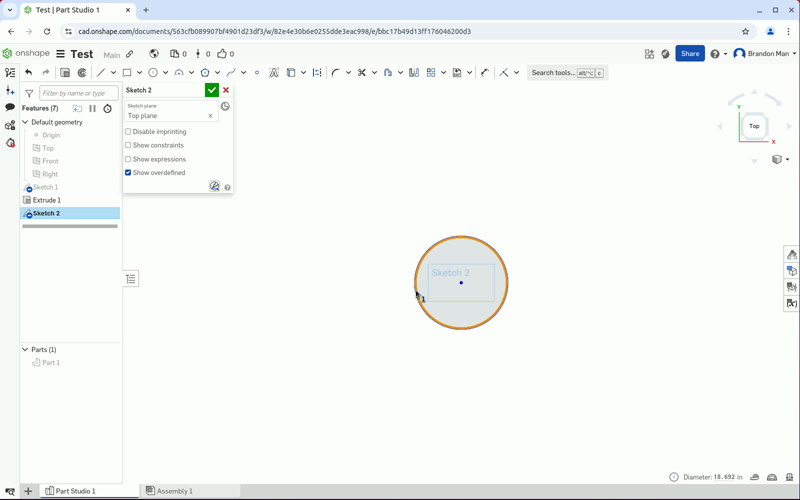
mouse_move(73, 352)
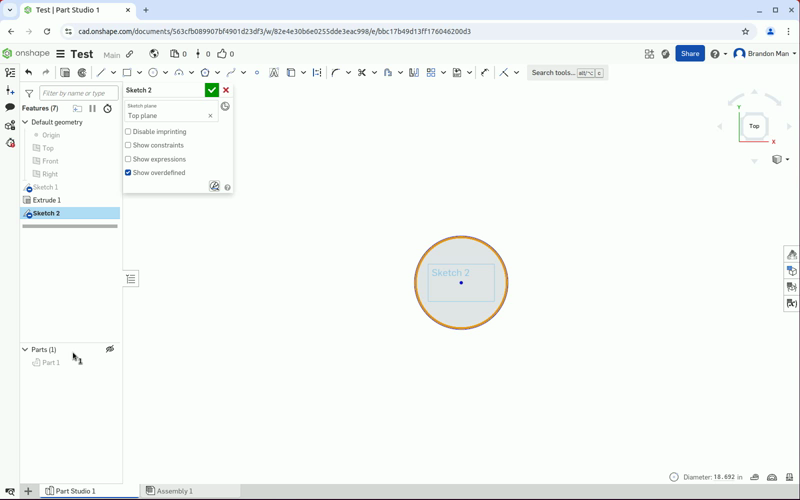
key(shift+y)
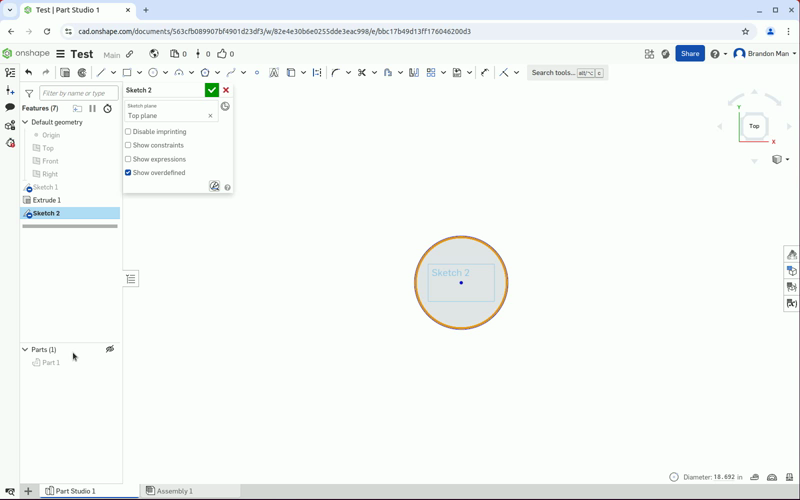
key(shift+e)
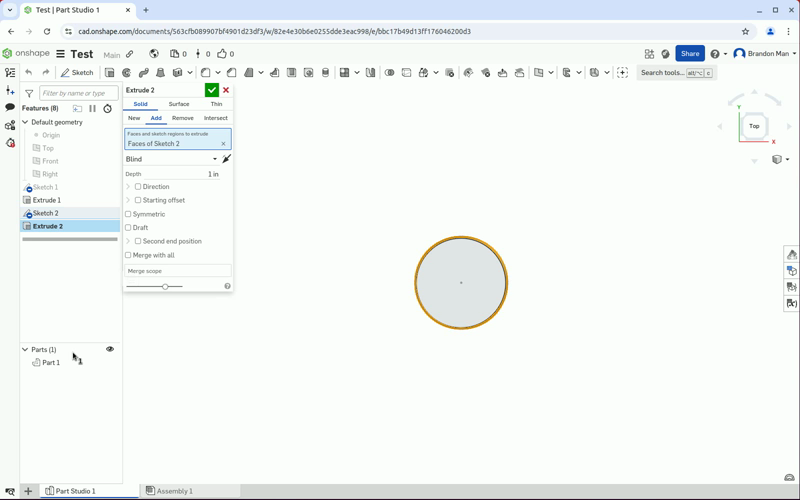
mouse_move(143, 106)
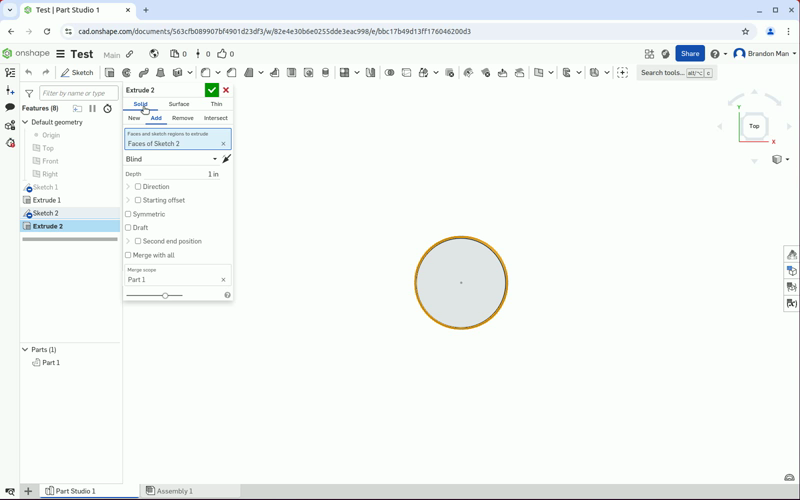
click(143, 106)
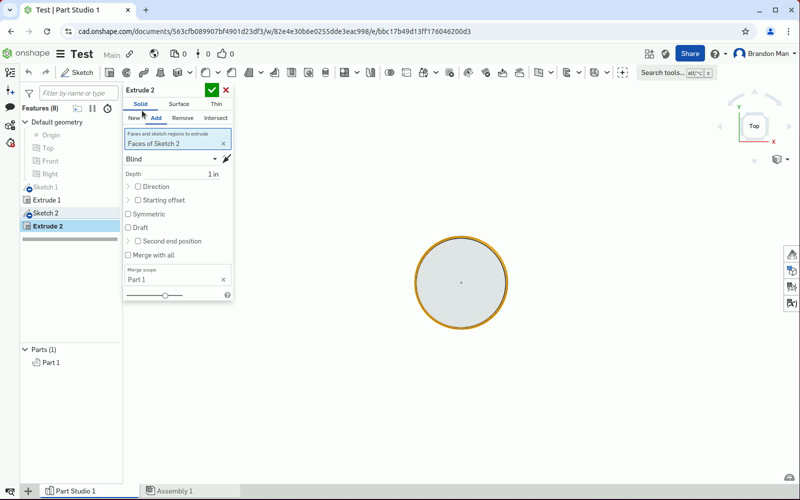
mouse_move(137, 120)
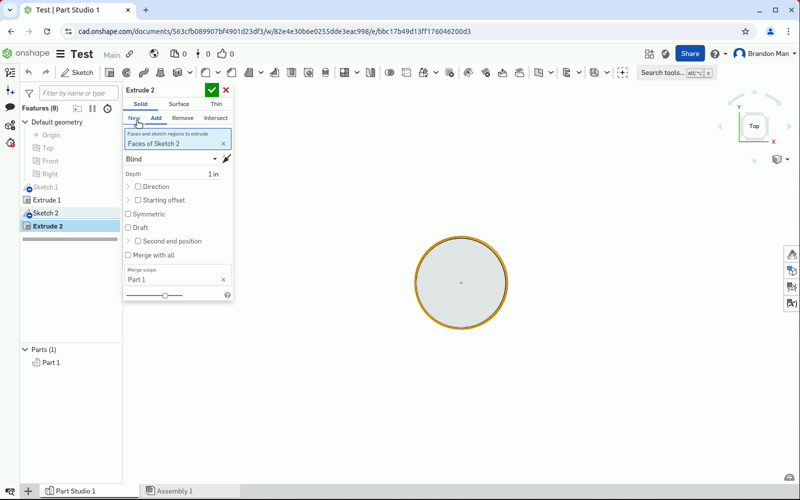
click(137, 120)
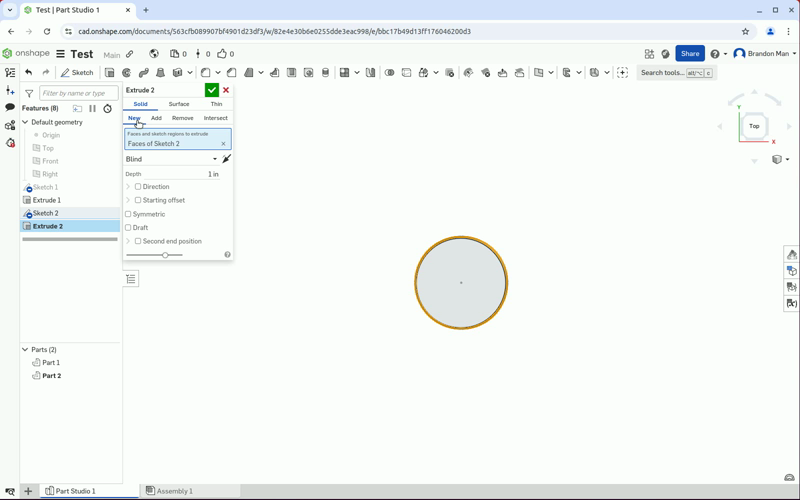
key(tab, 4)
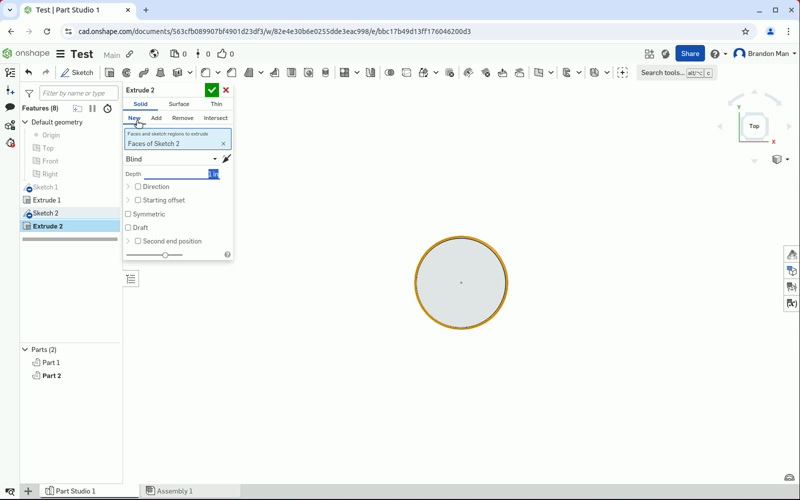
text(23.108)
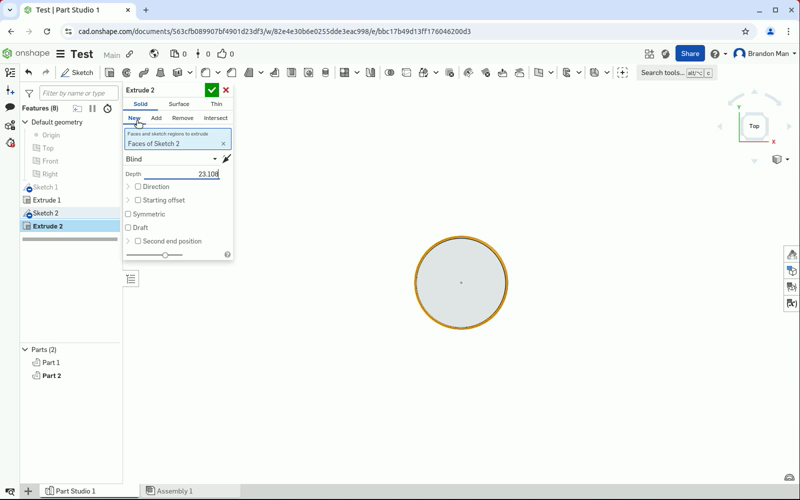
key(enter)
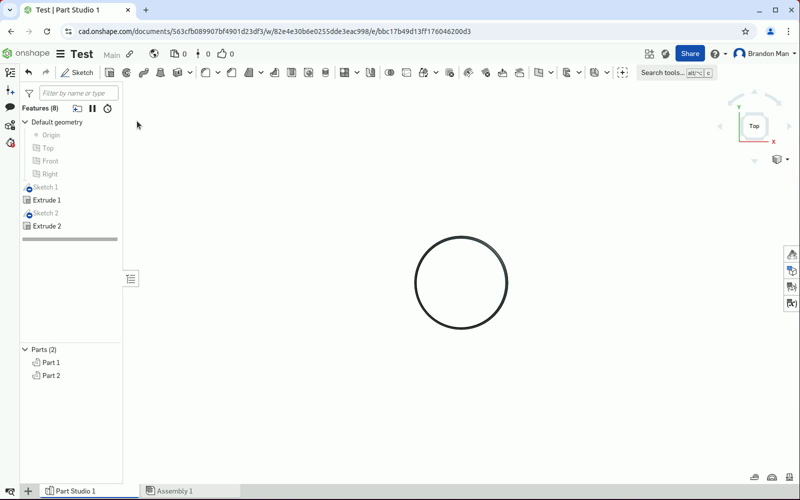
key(shift+h)
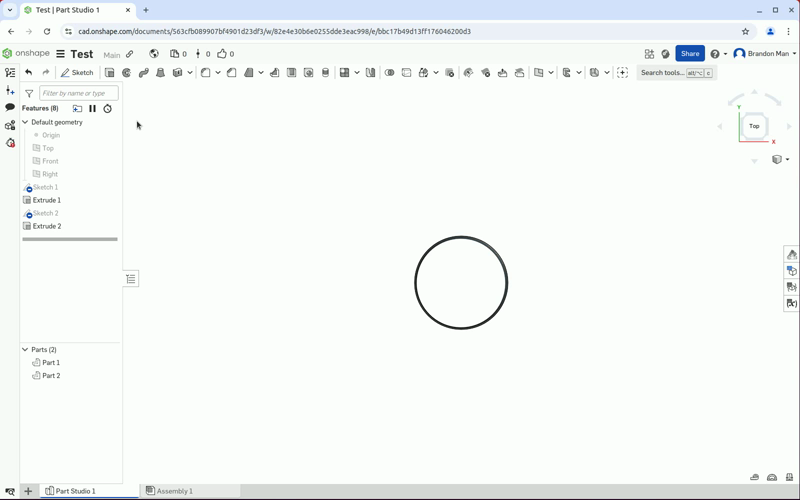
key(shift+h)
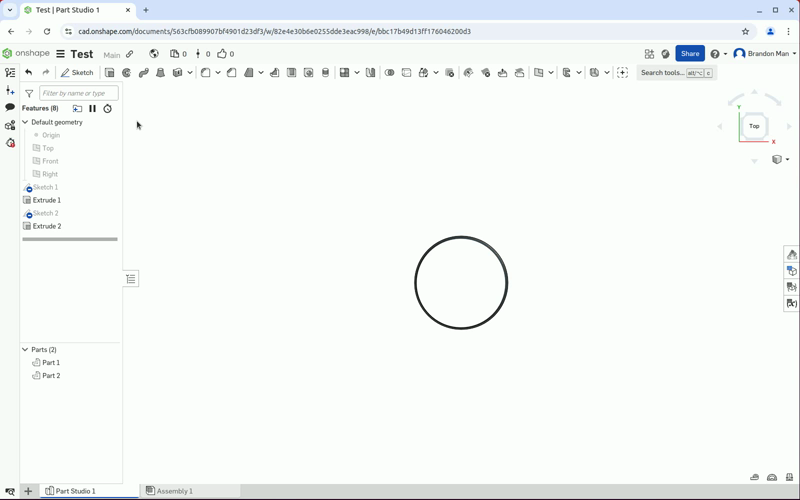
mouse_move(73, 189)
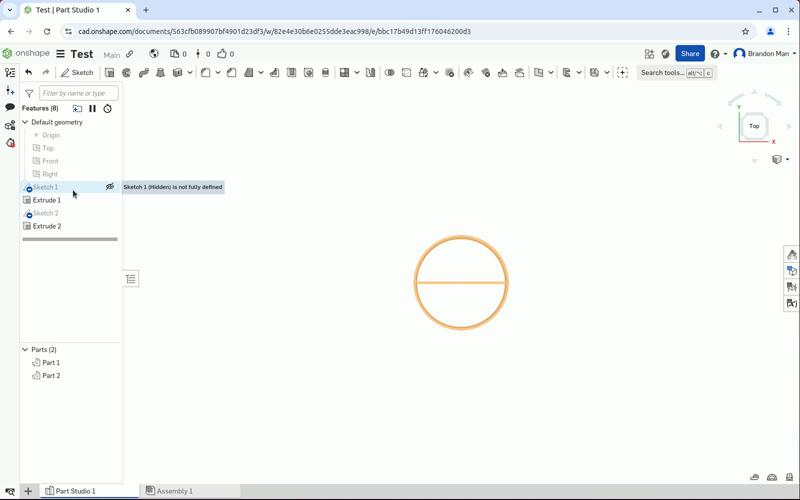
click(73, 189)
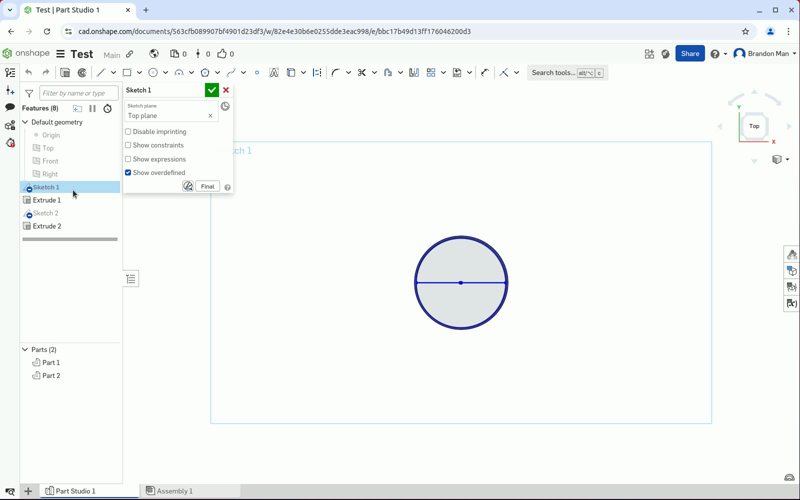
mouse_move(229, 92)
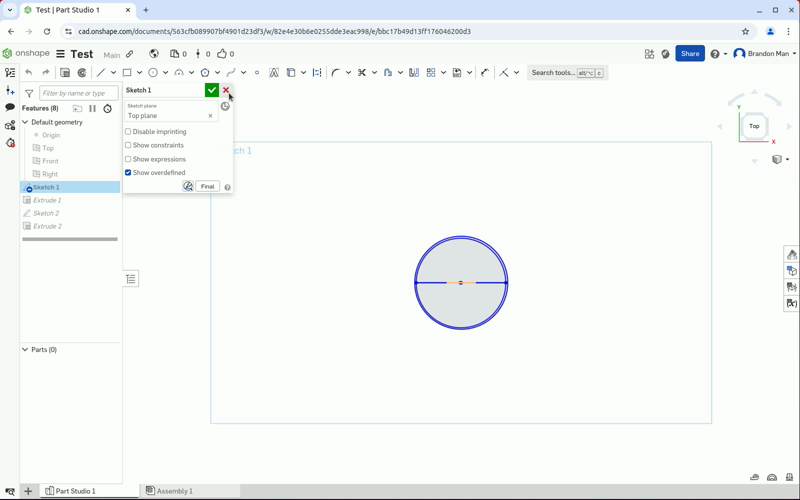
click(229, 92)
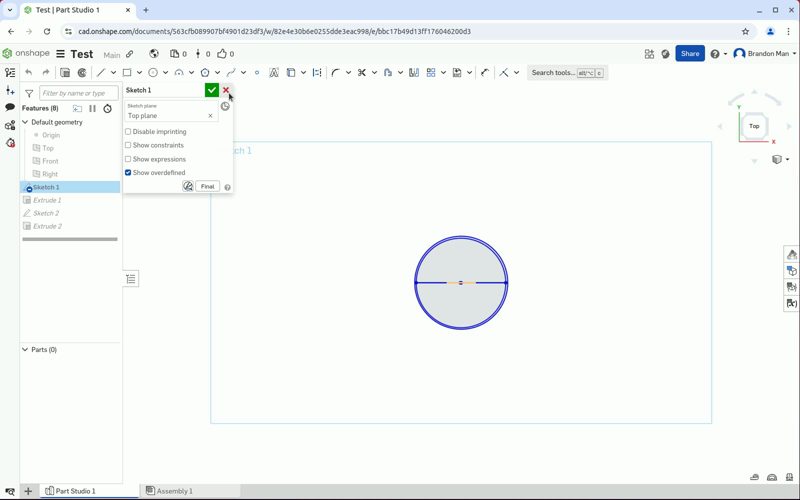
key(shift+s)
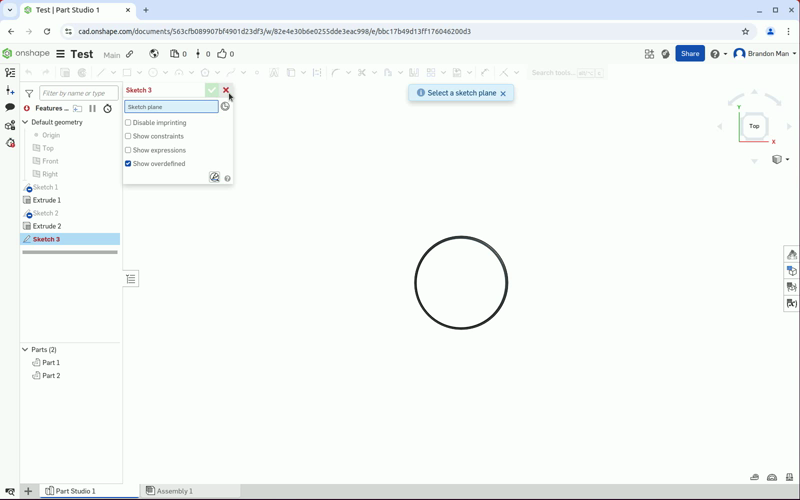
mouse_move(73, 150)
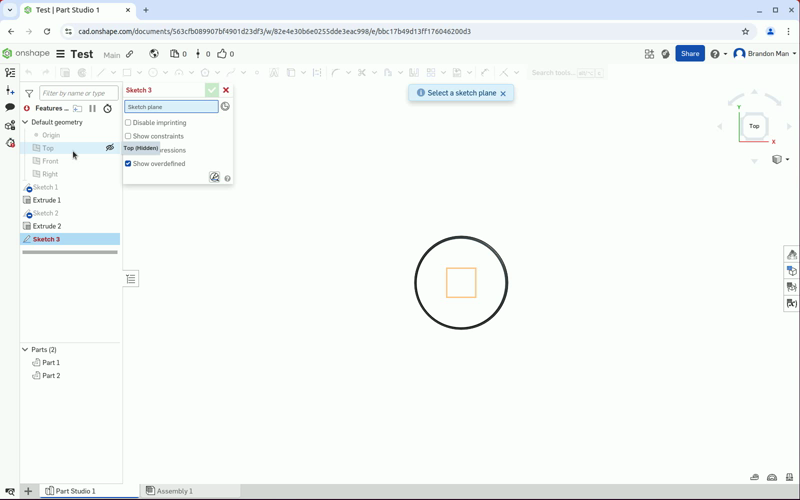
click(73, 150)
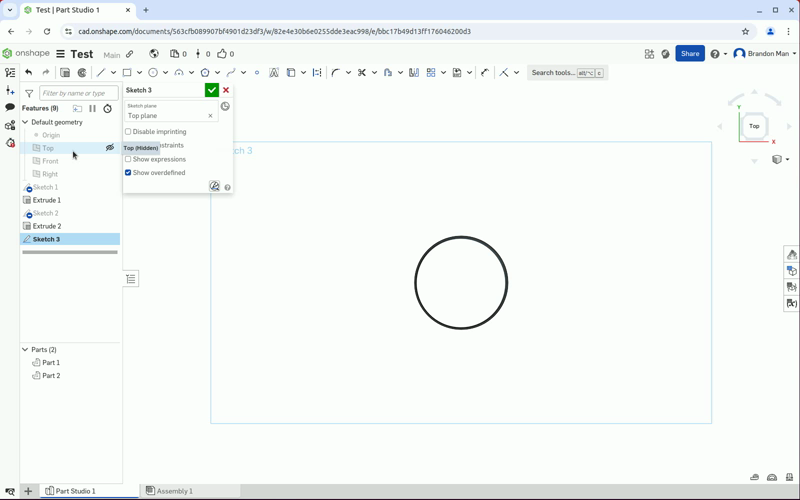
mouse_move(73, 352)
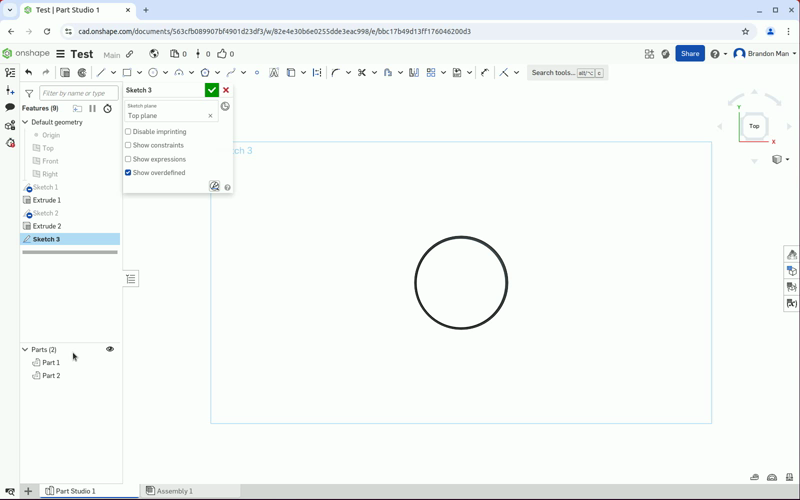
key(y)
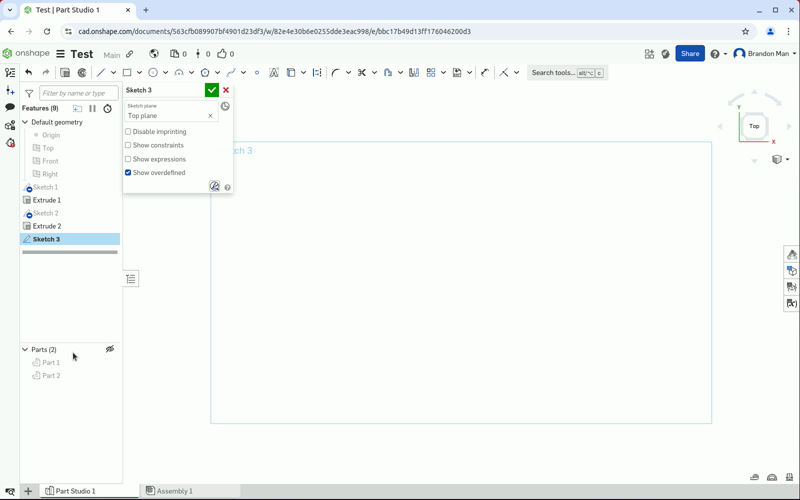
key(c)
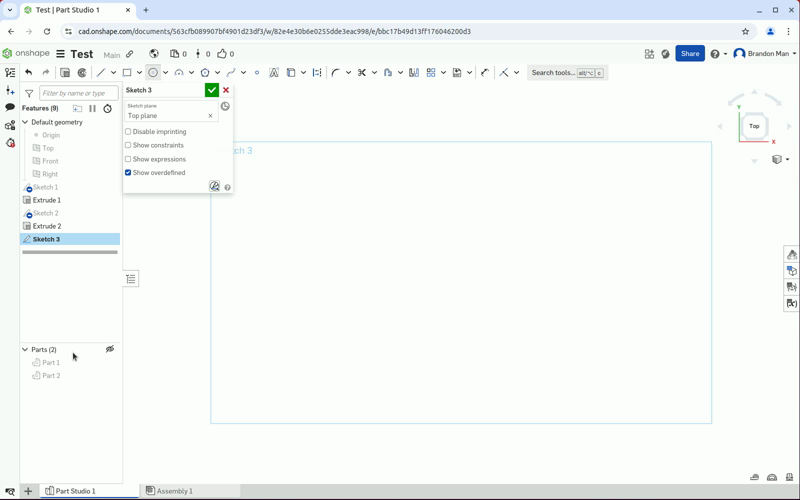
key_down(shift)
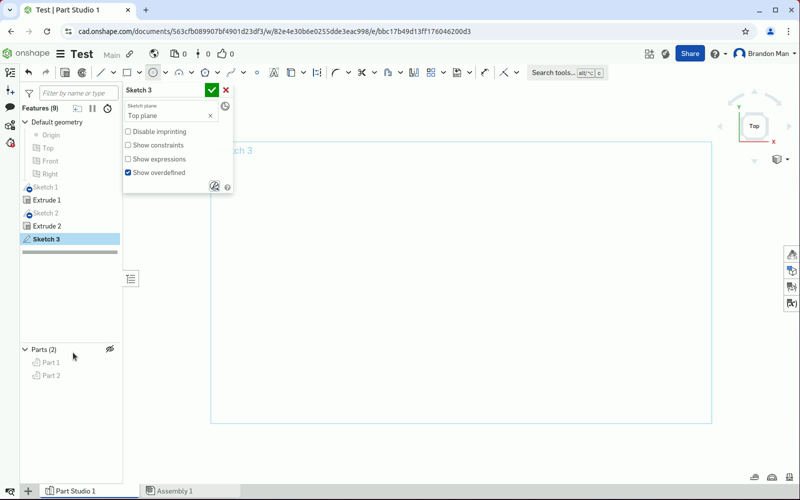
mouse_move(461, 282)
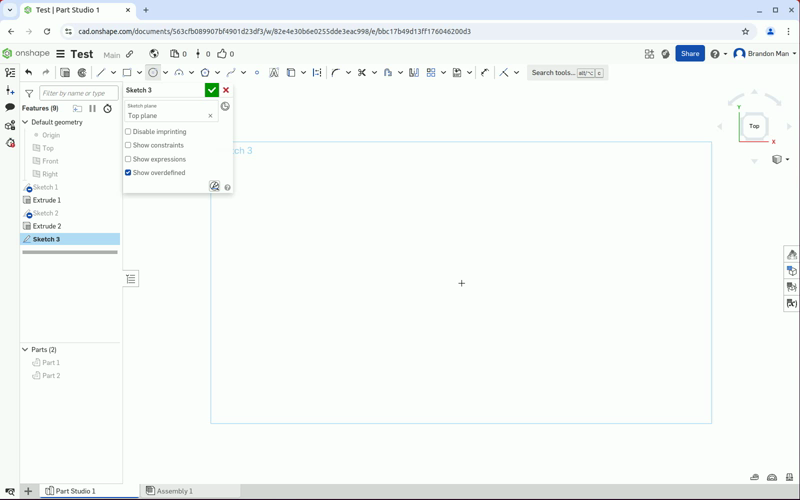
click(461, 282)
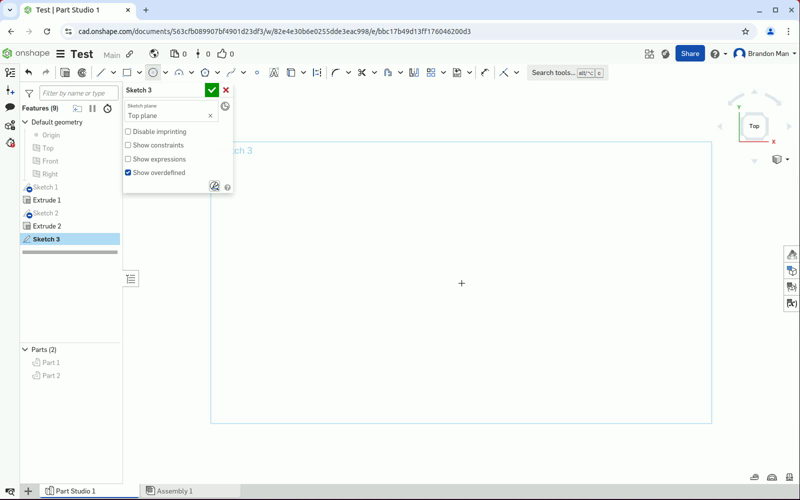
key_up(shift)
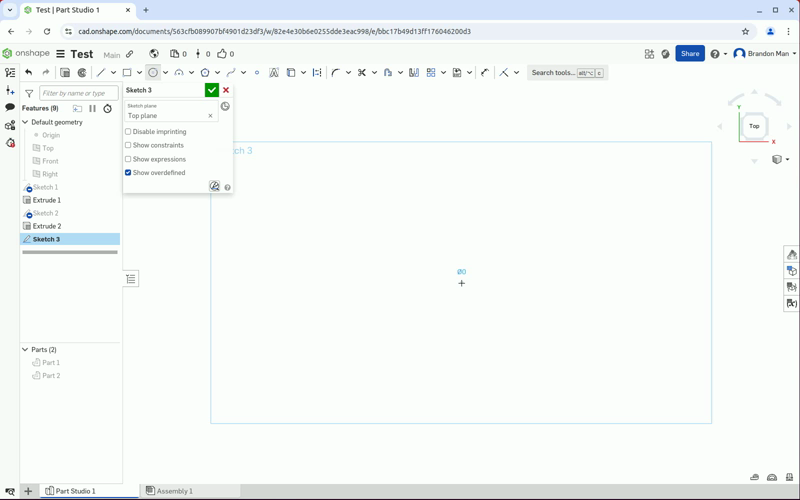
mouse_move(463, 282)
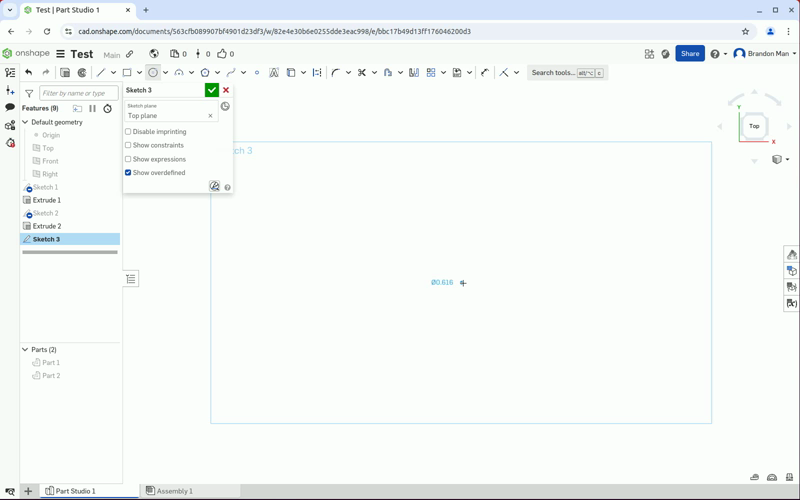
scroll(6)
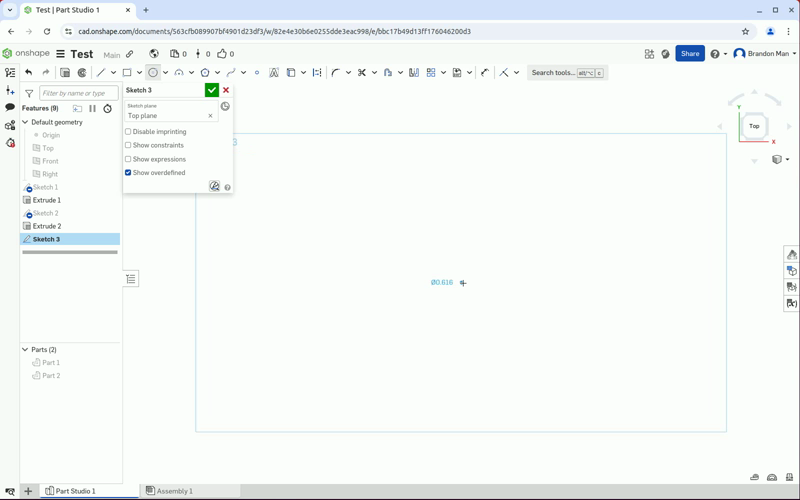
scroll(6)
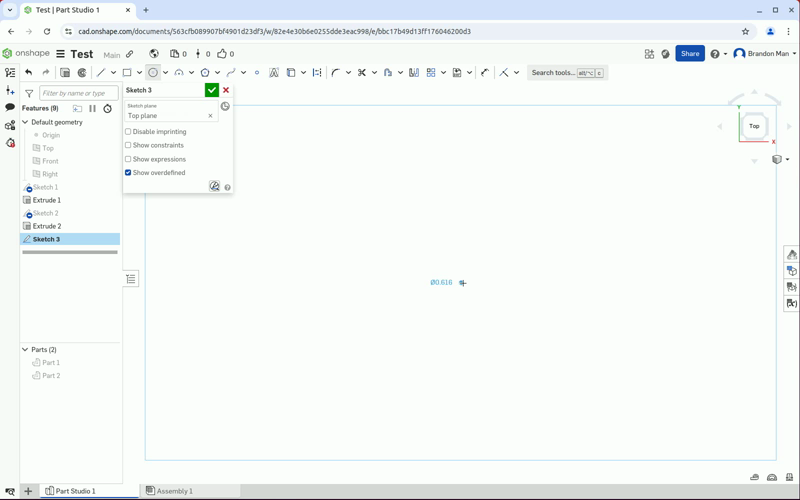
scroll(6)
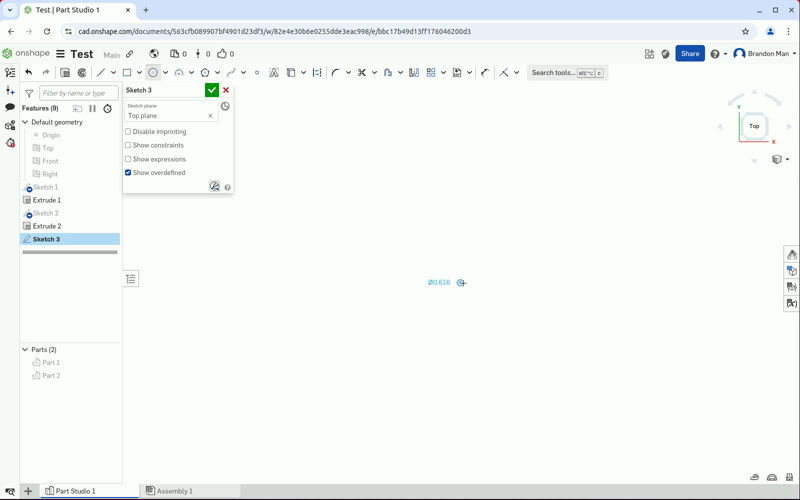
scroll(6)
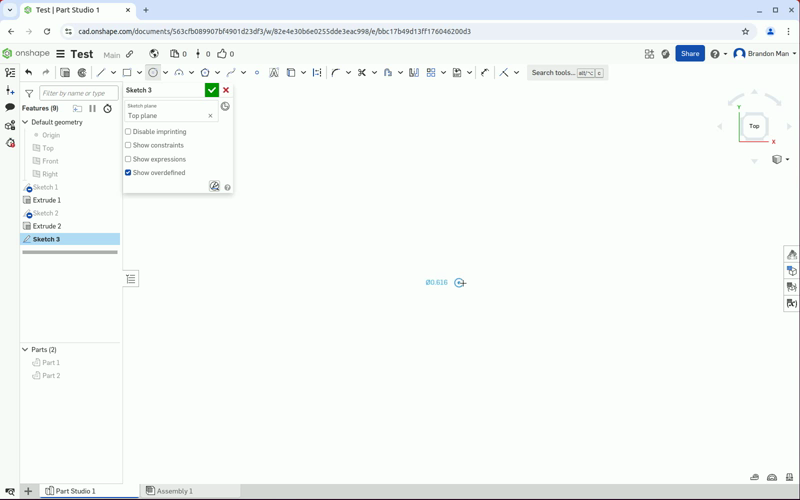
scroll(6)
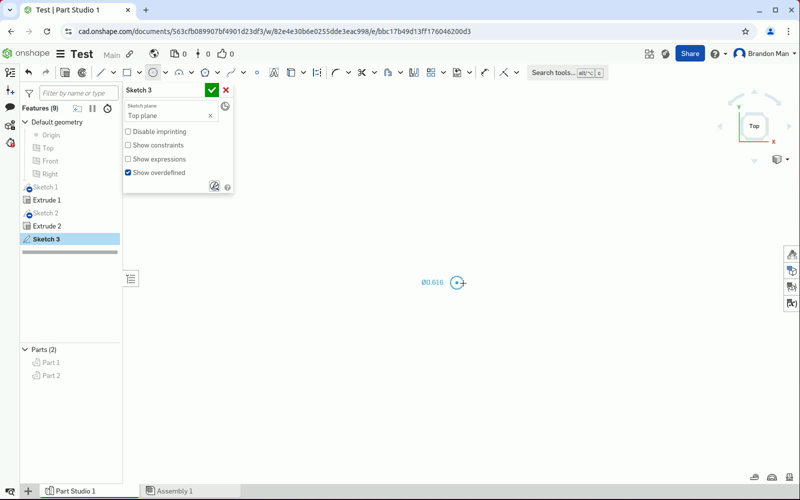
scroll(6)
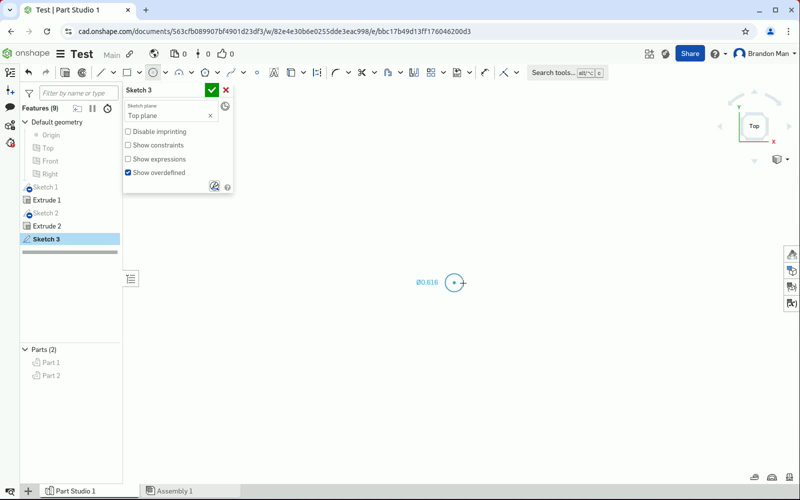
scroll(6)
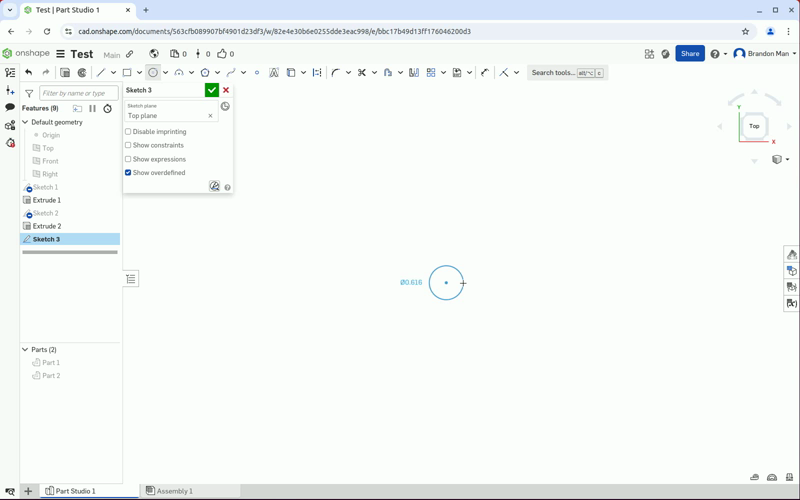
click(463, 282)
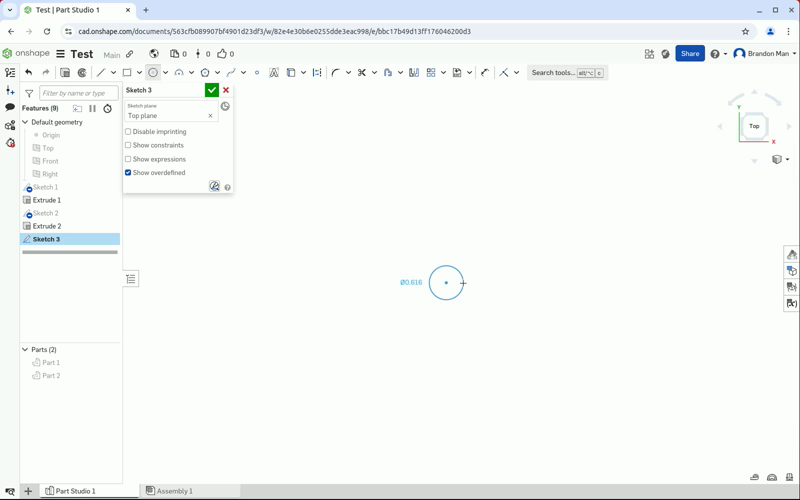
scroll(-6)
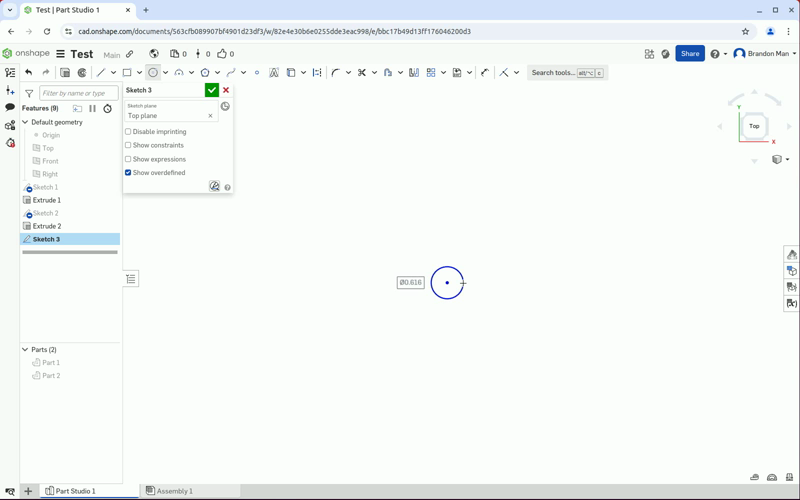
scroll(-6)
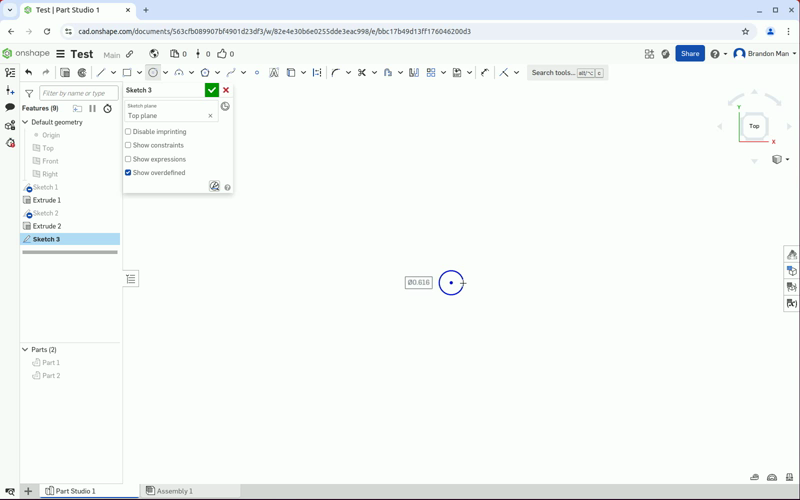
scroll(-6)
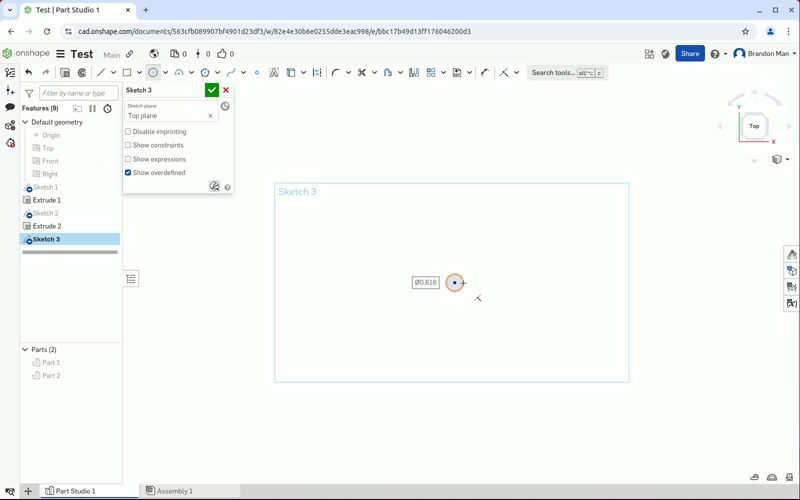
scroll(-6)
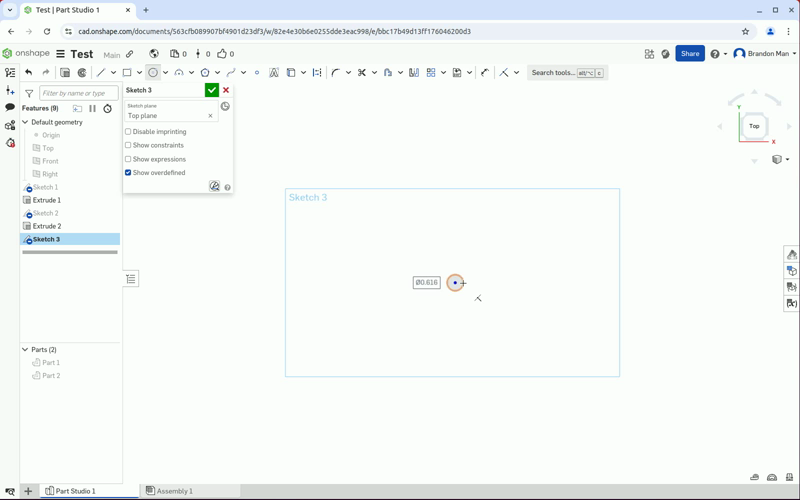
scroll(-6)
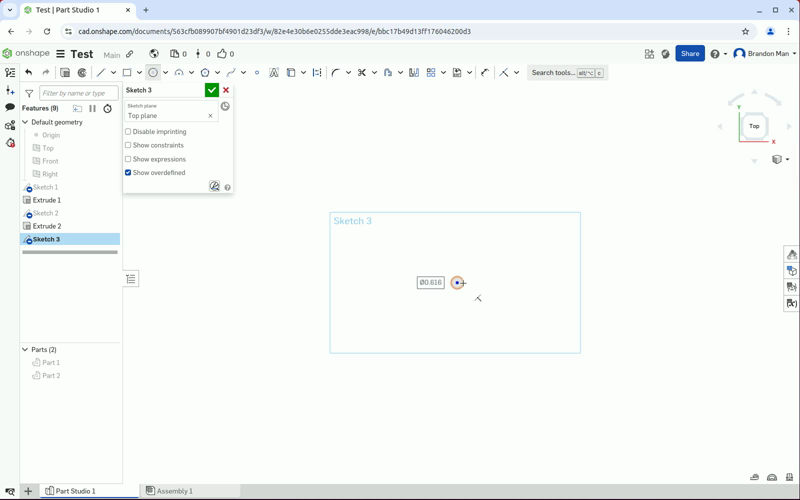
scroll(-6)
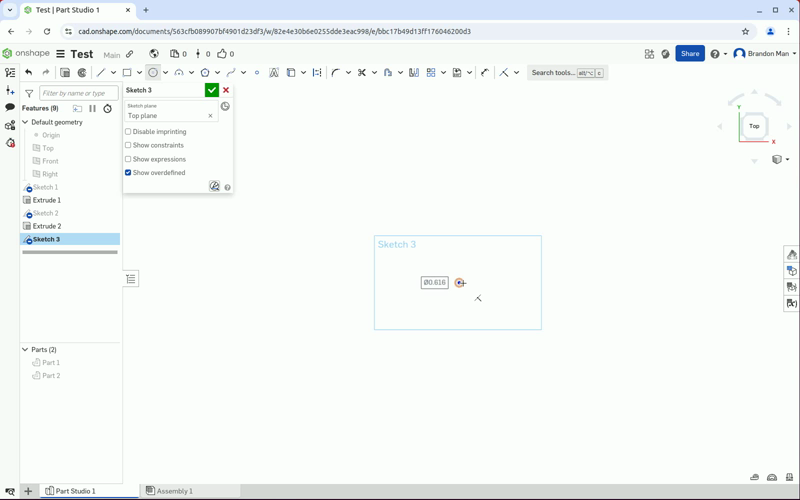
scroll(-6)
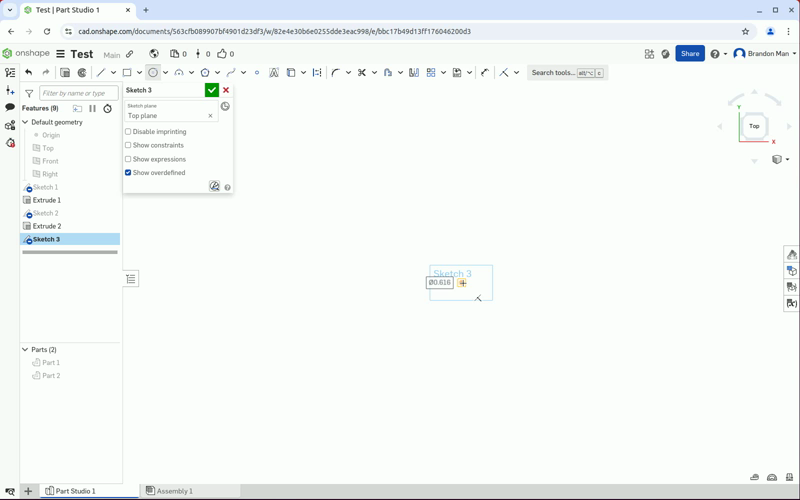
key(esc)
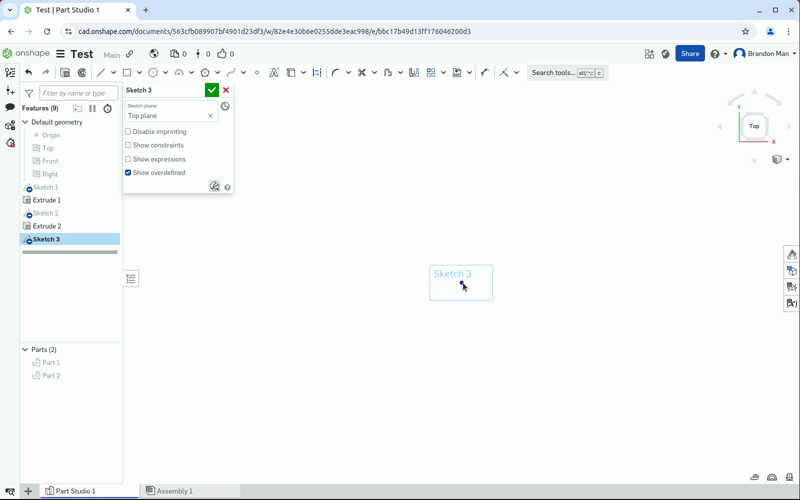
mouse_move(461, 283)
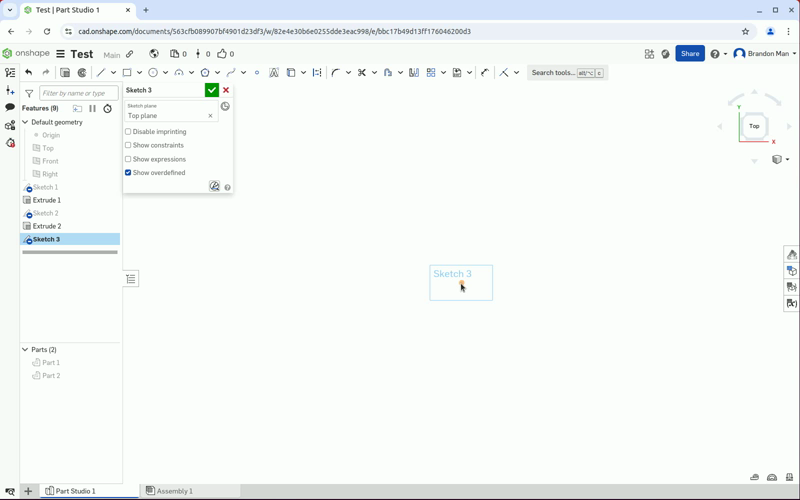
scroll(6)
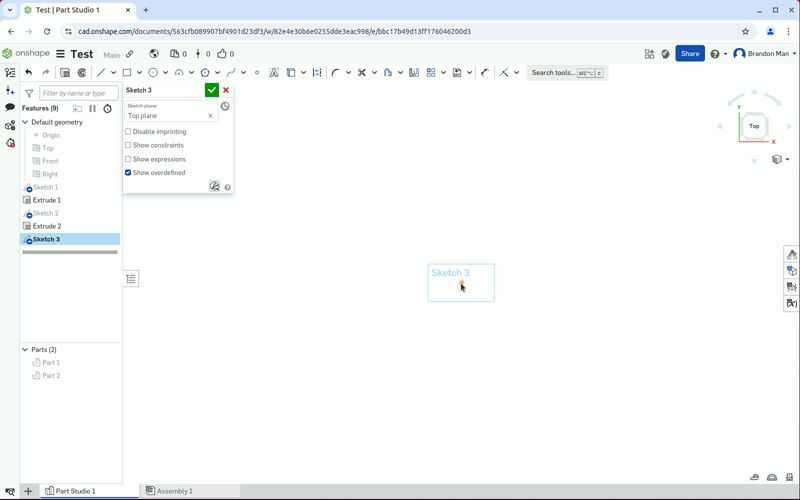
scroll(6)
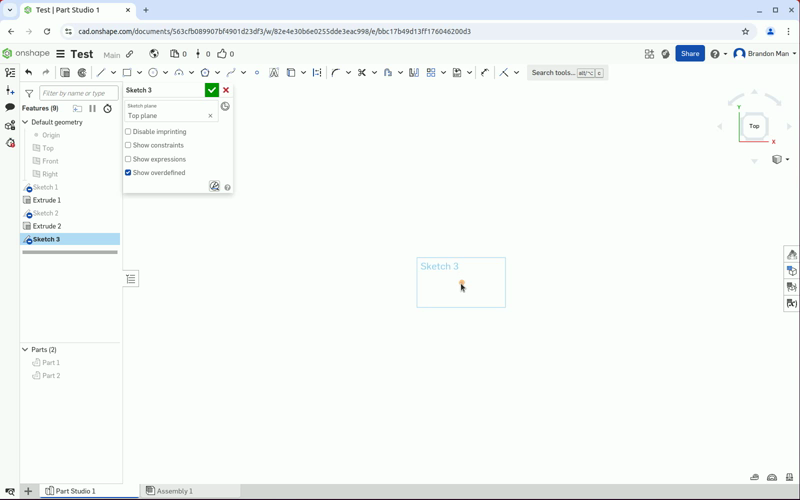
scroll(6)
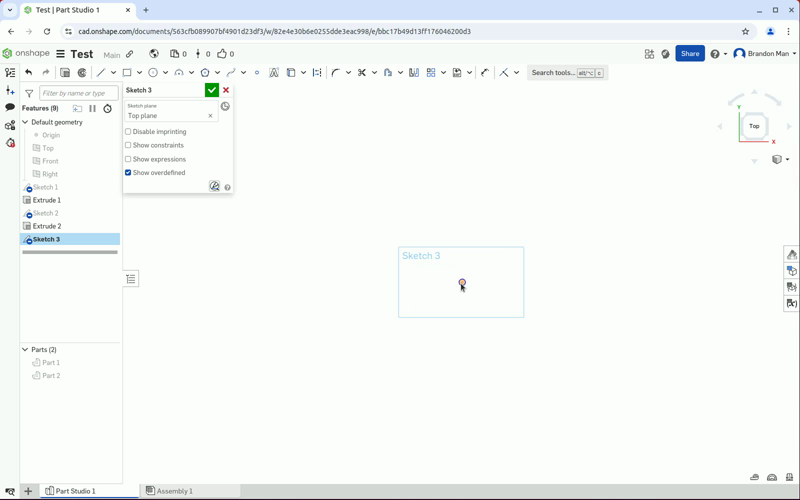
scroll(6)
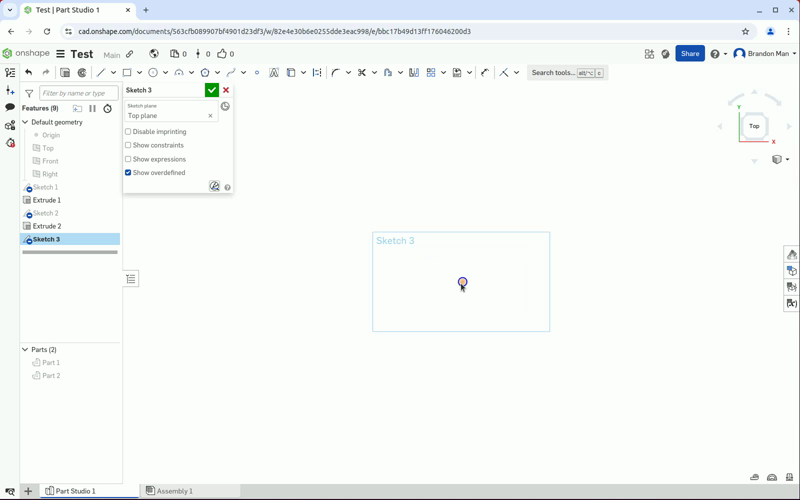
scroll(6)
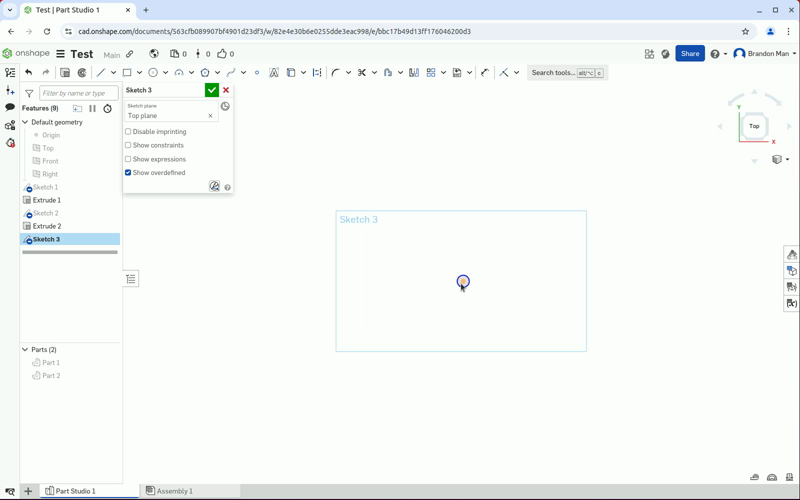
scroll(6)
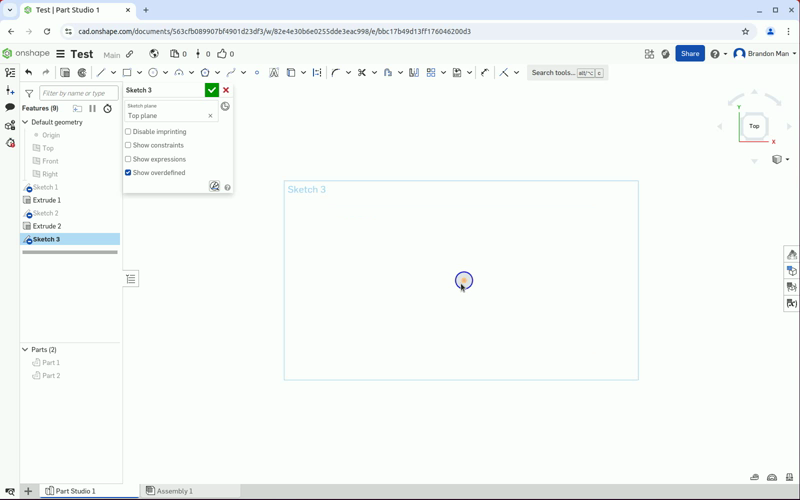
scroll(6)
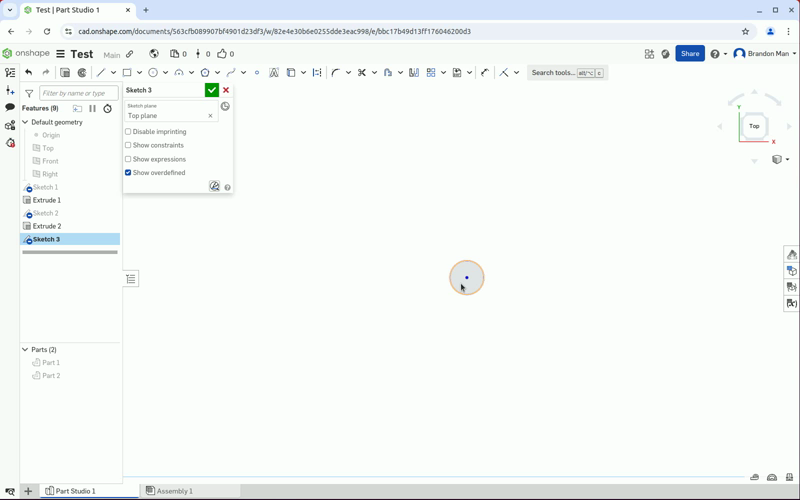
click(461, 283)
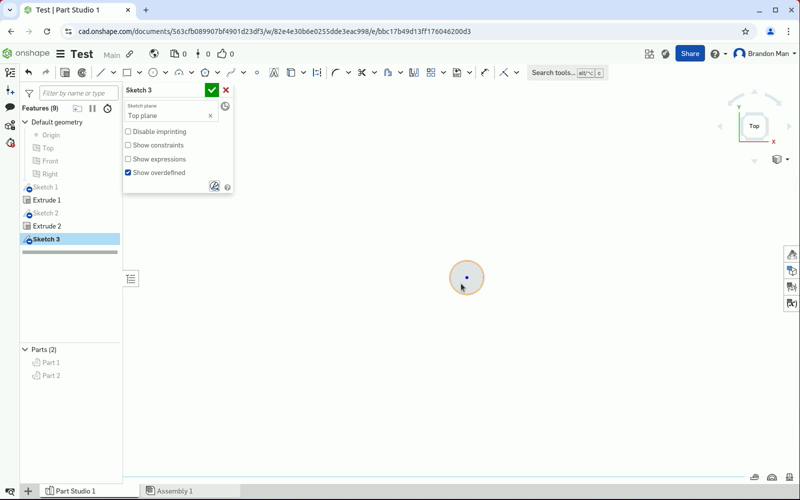
scroll(-6)
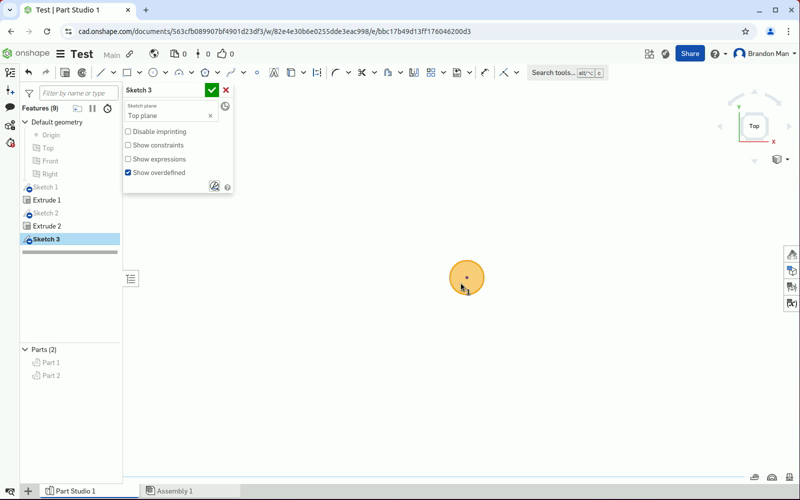
scroll(-6)
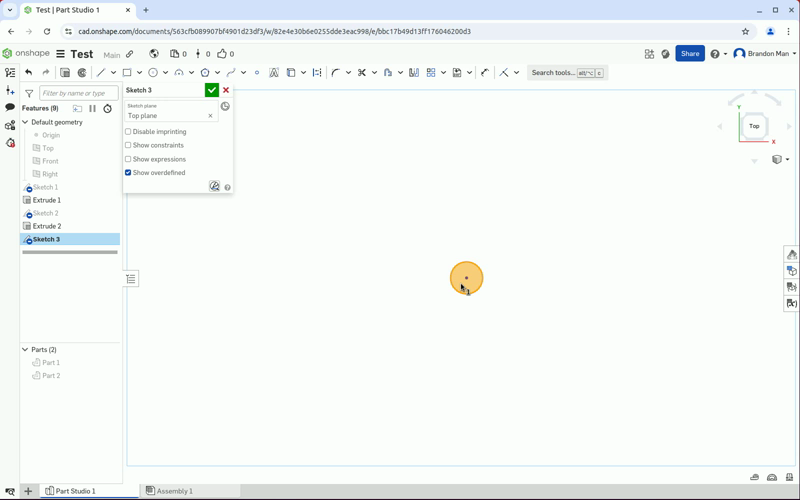
scroll(-6)
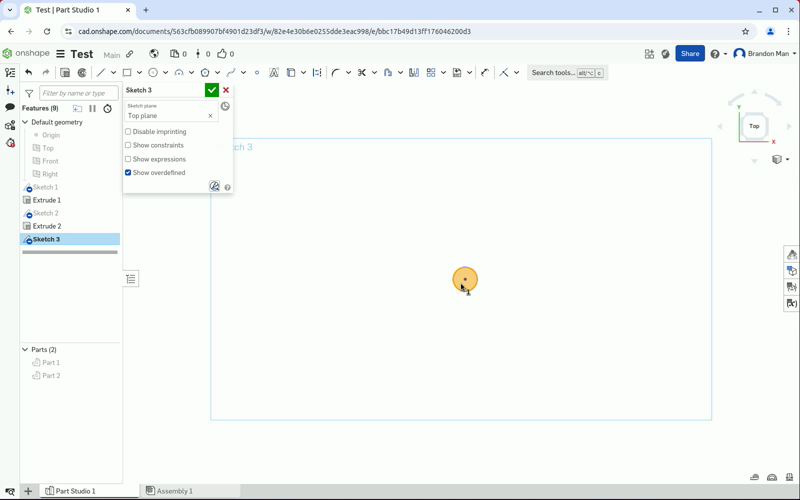
scroll(-6)
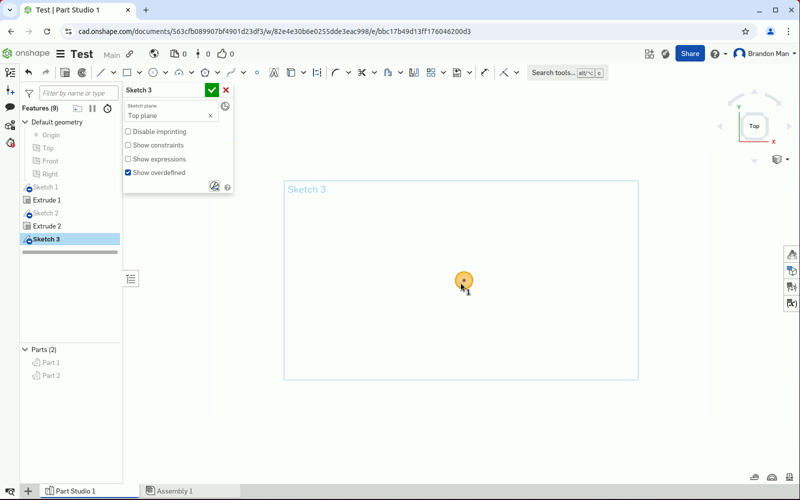
scroll(-6)
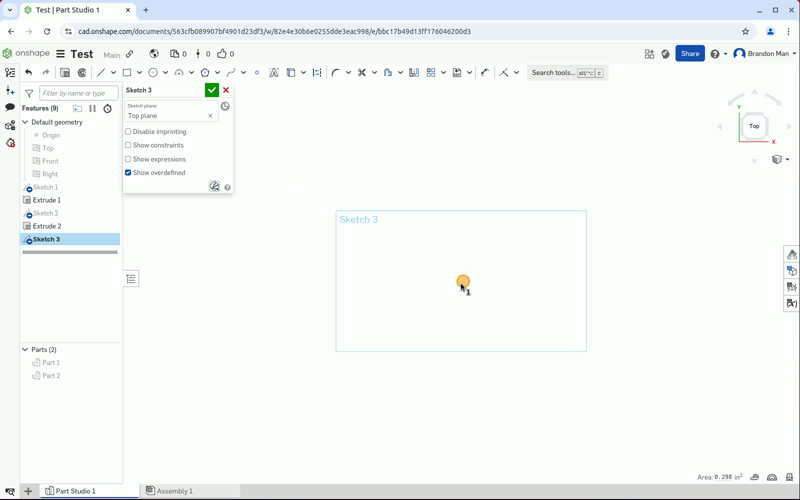
scroll(-6)
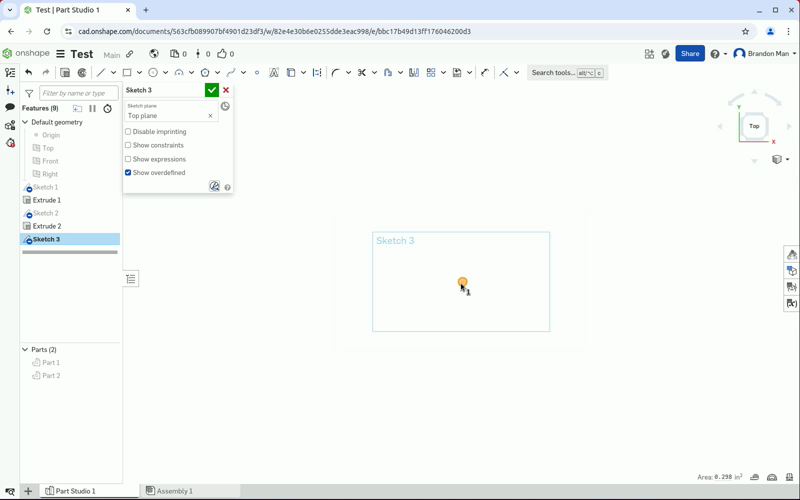
scroll(-6)
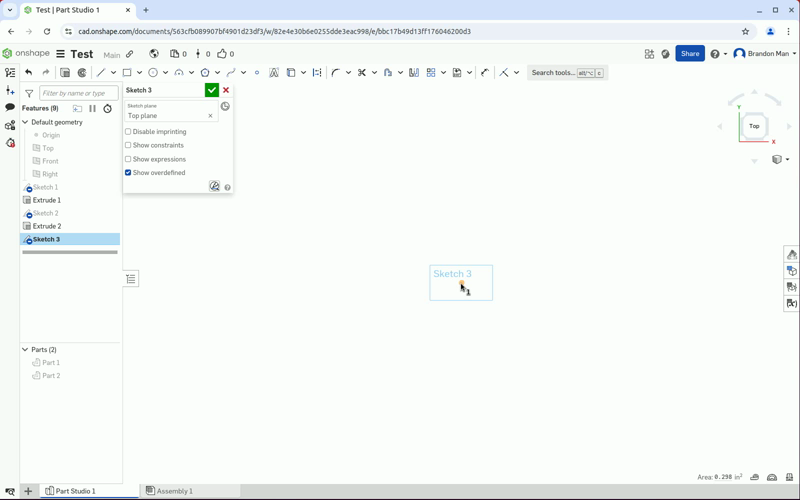
mouse_move(73, 352)
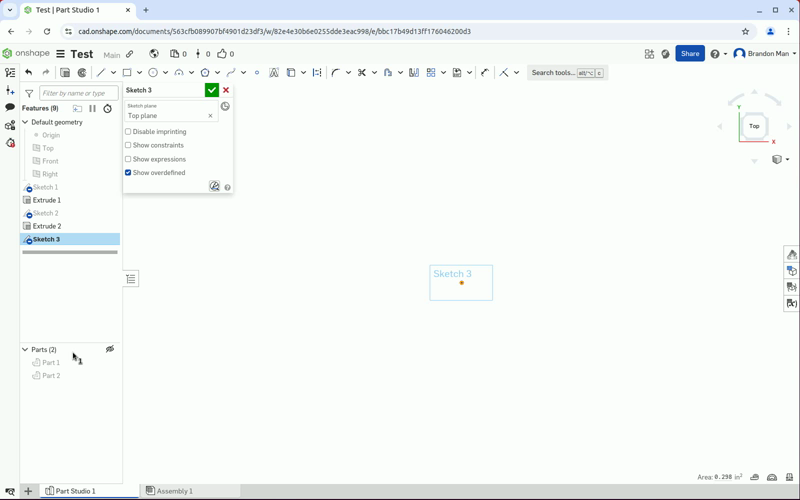
key(shift+y)
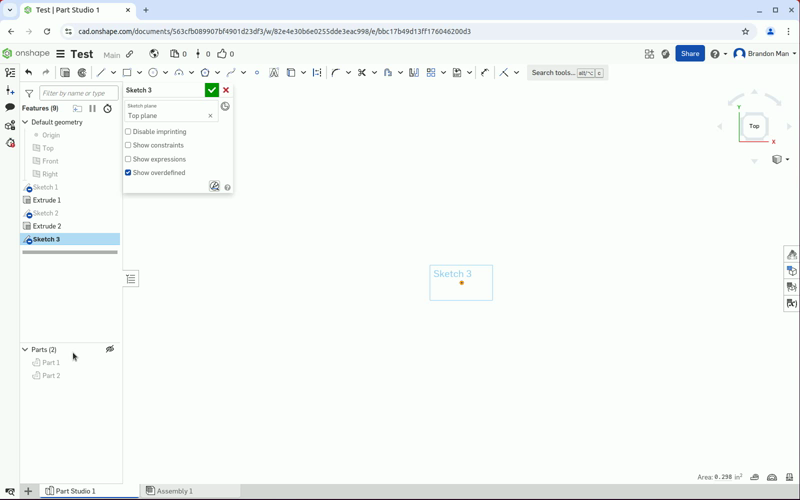
key(shift+e)
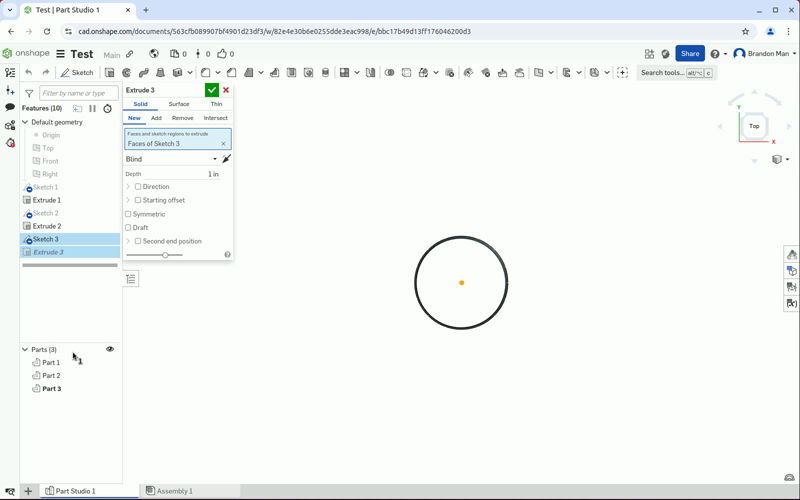
mouse_move(143, 106)
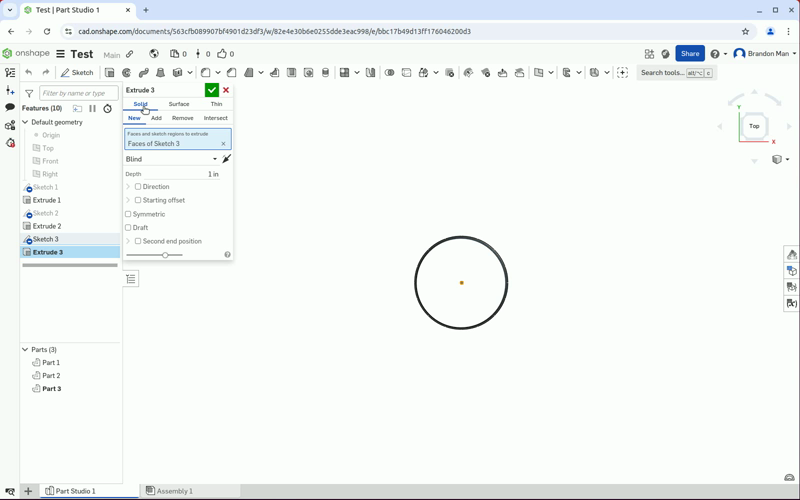
click(143, 106)
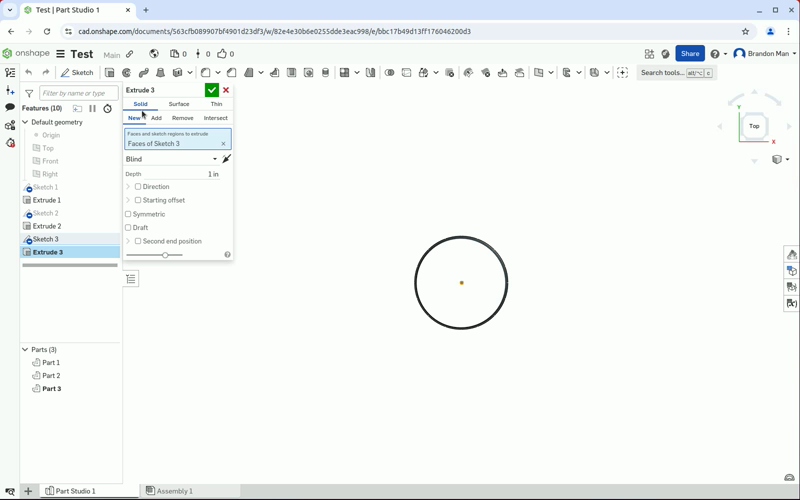
mouse_move(137, 120)
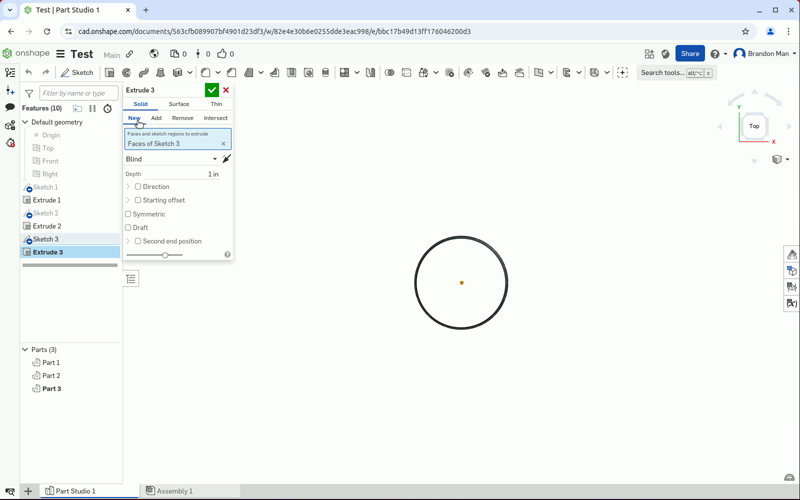
click(137, 120)
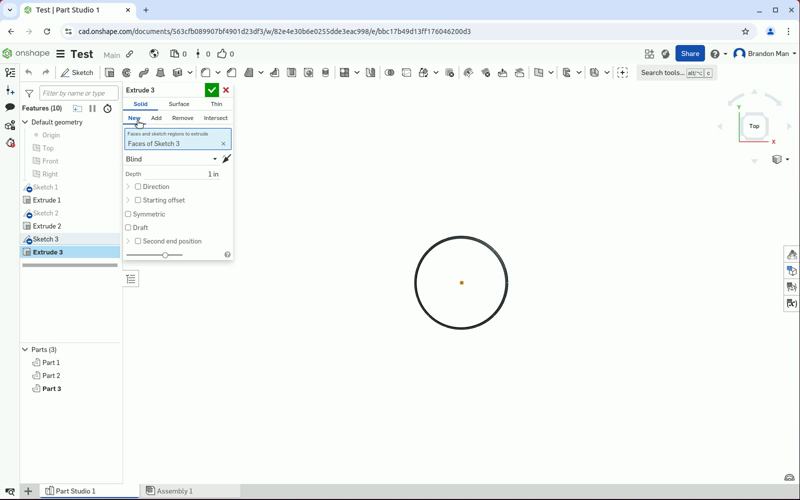
key(tab, 4)
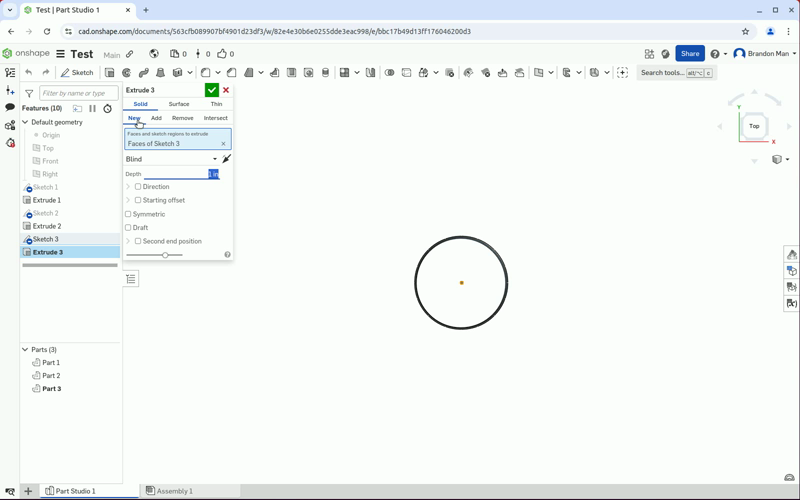
text(4.574)
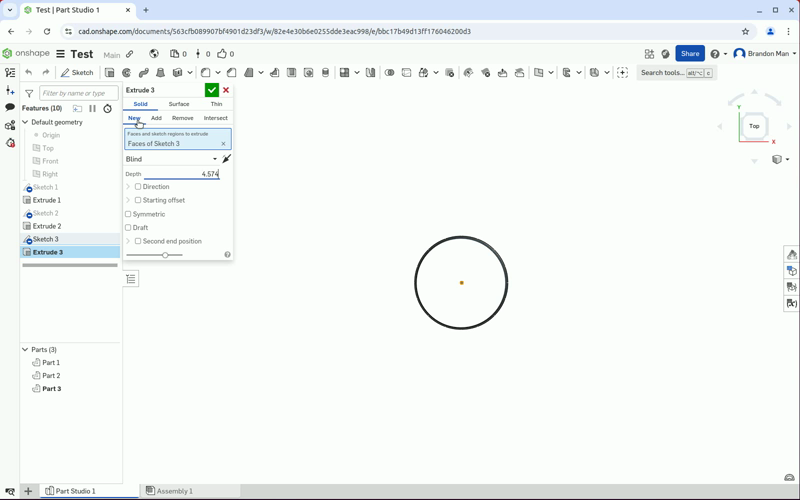
key(enter)
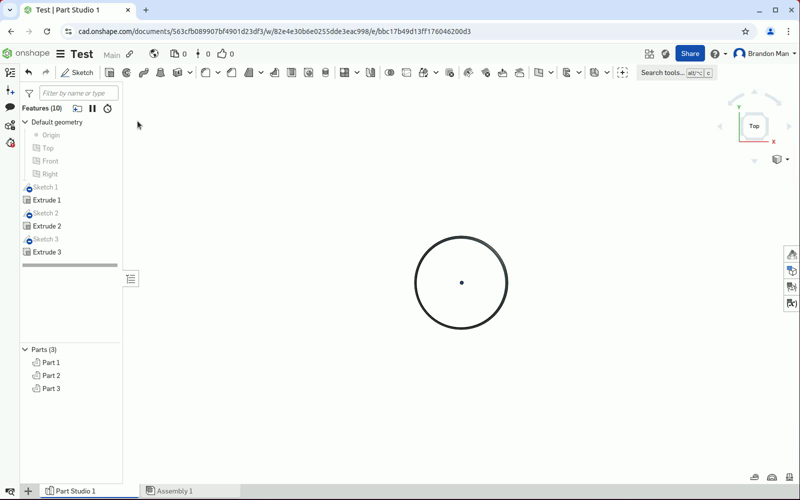
key(shift+h)
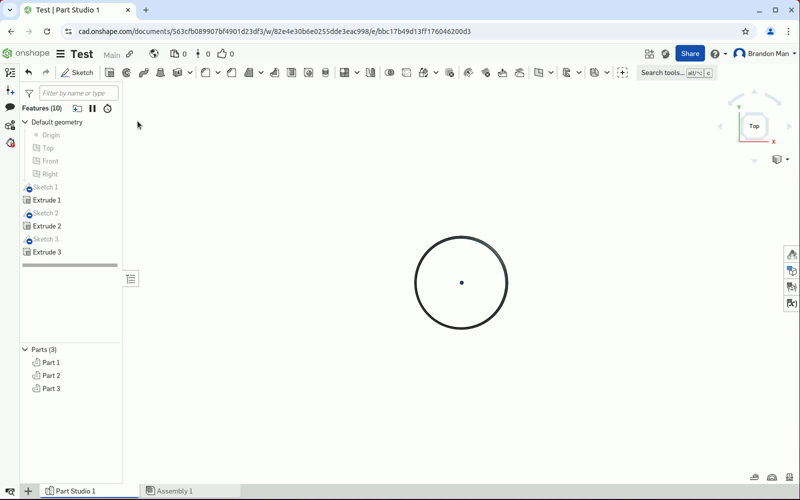
key(shift+h)
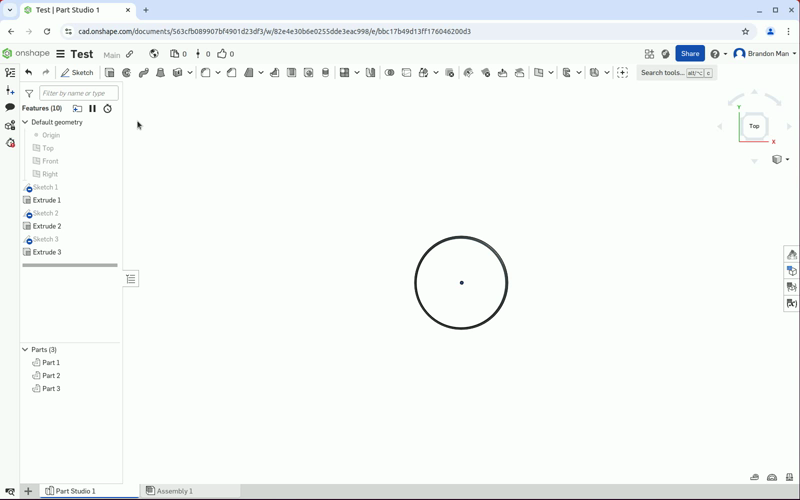
mouse_move(73, 189)
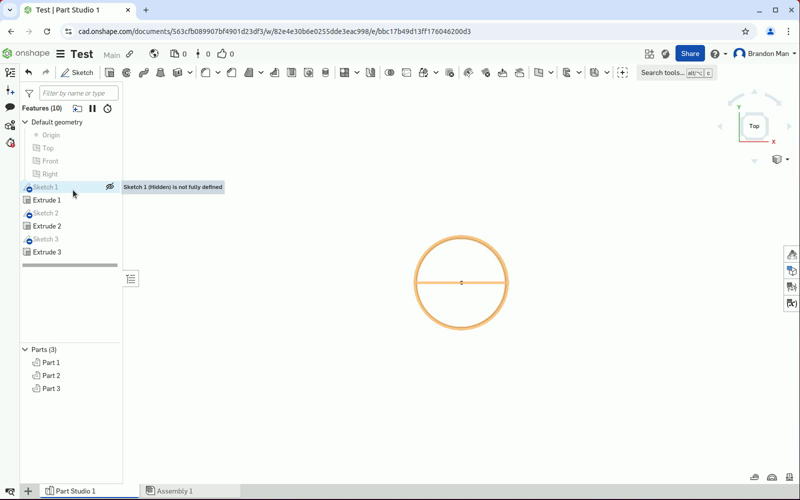
click(73, 189)
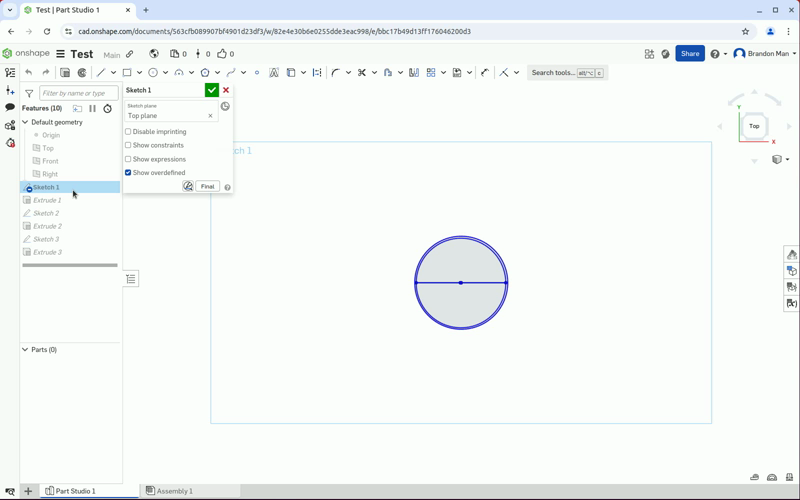
mouse_move(229, 92)
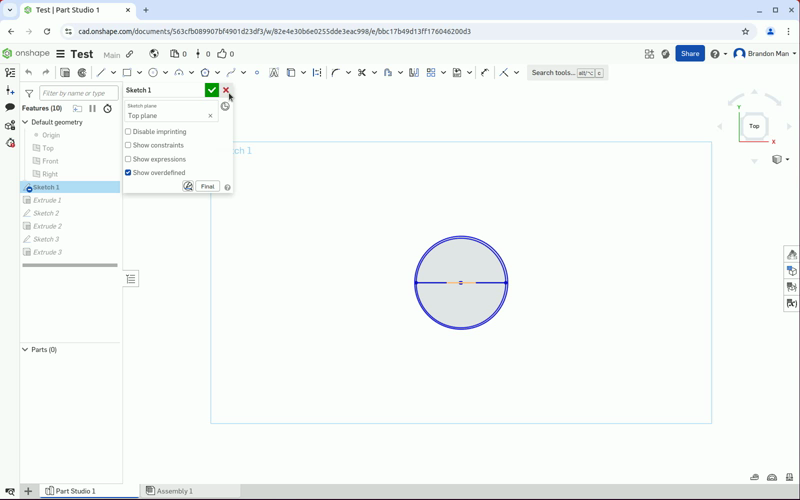
click(229, 92)
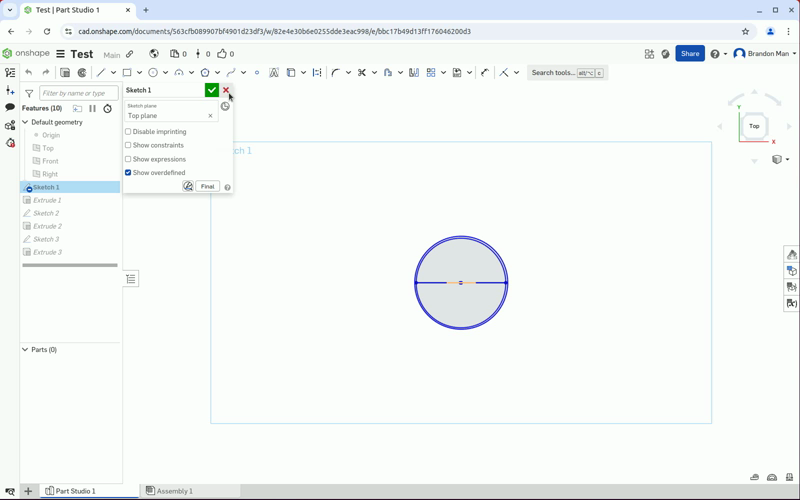
key(shift+s)
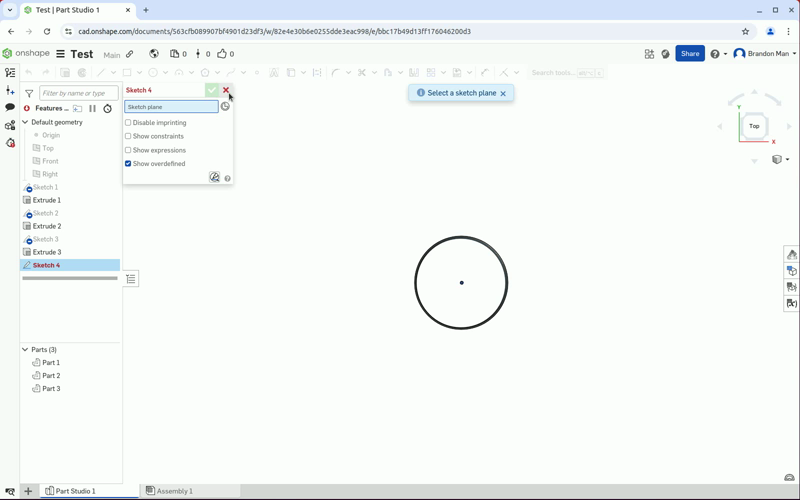
mouse_move(73, 150)
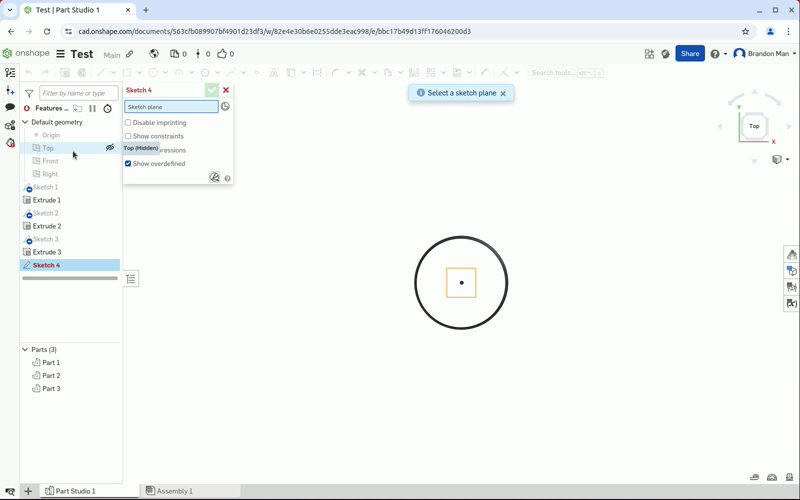
click(73, 150)
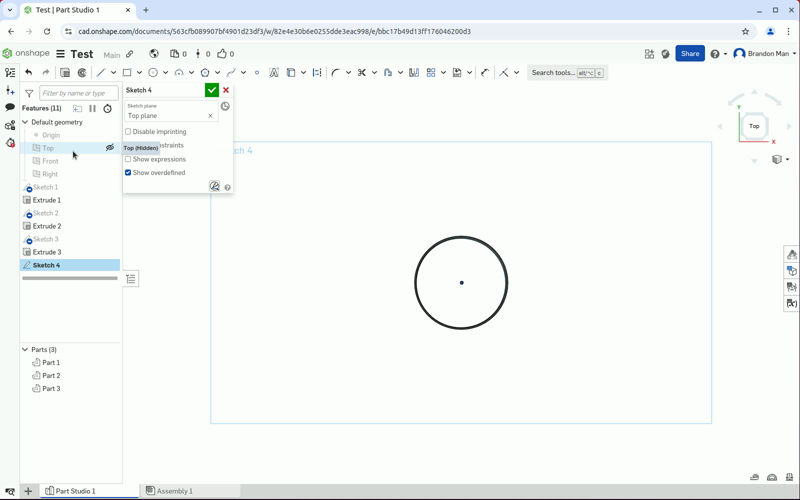
mouse_move(73, 352)
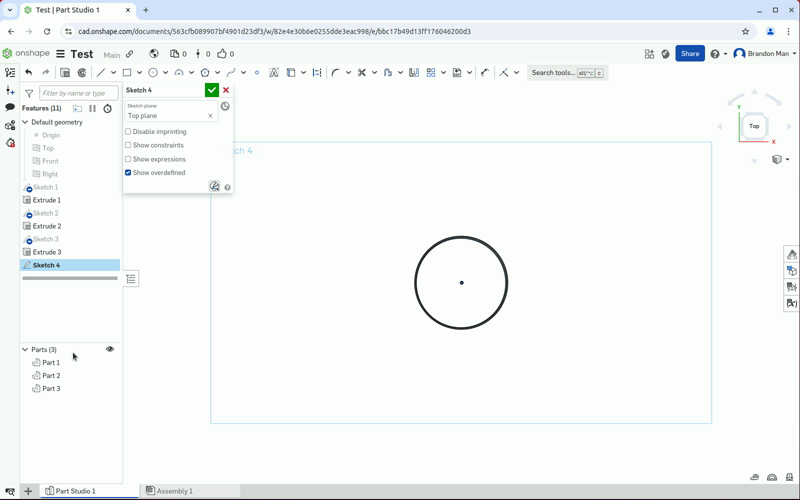
key(y)
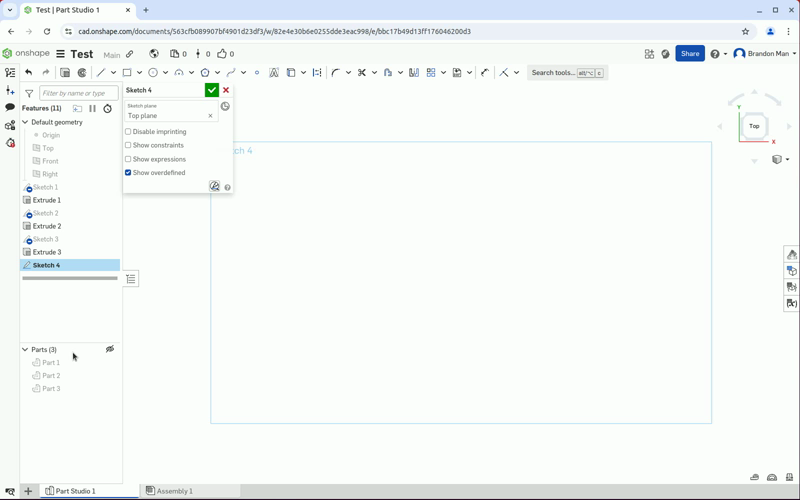
key(c)
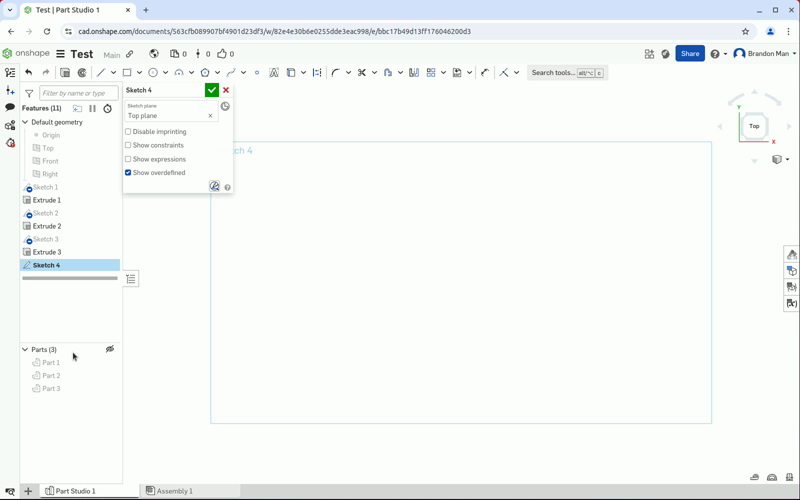
key_down(shift)
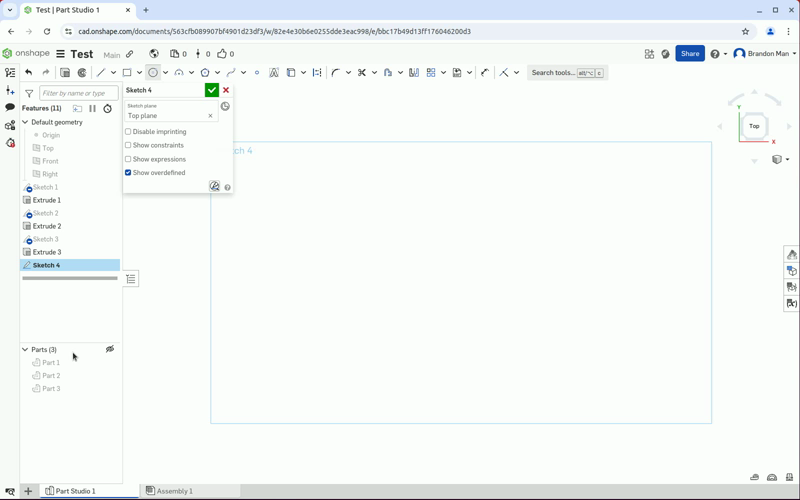
mouse_move(461, 282)
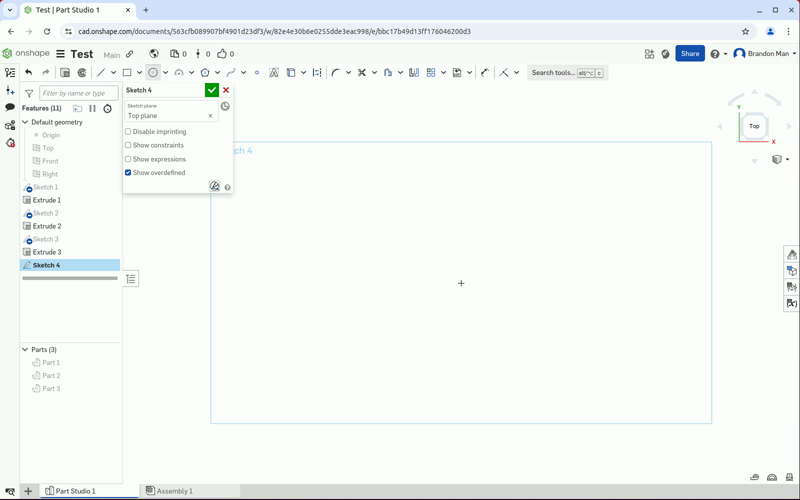
click(461, 282)
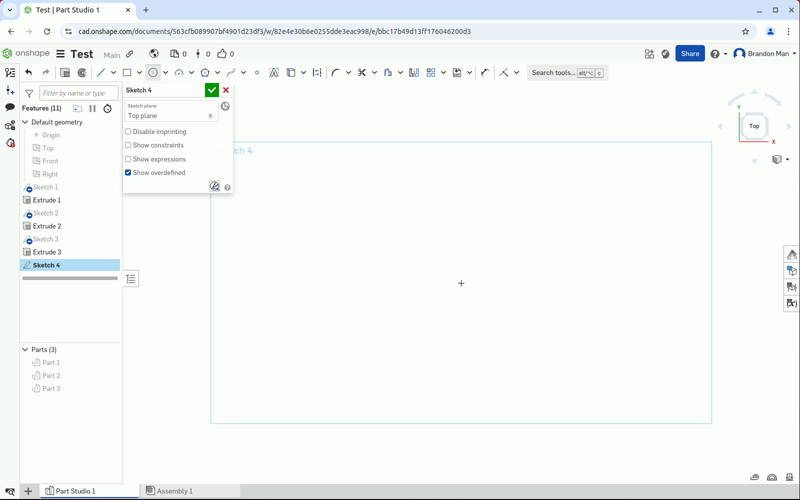
key_up(shift)
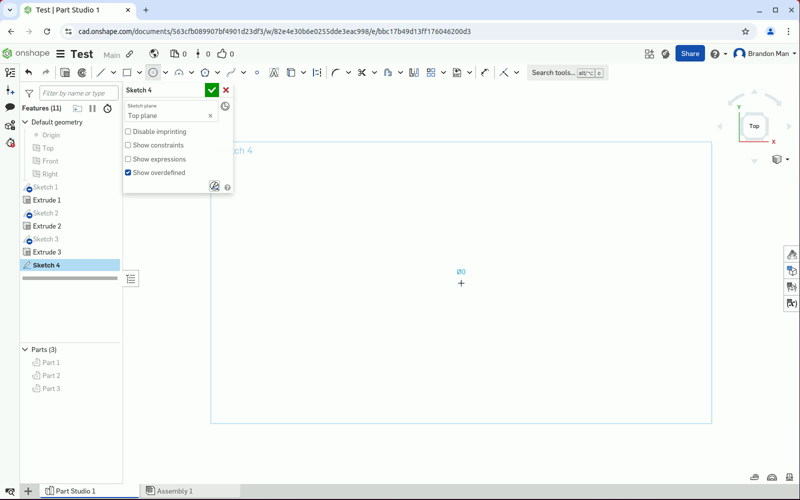
mouse_move(507, 282)
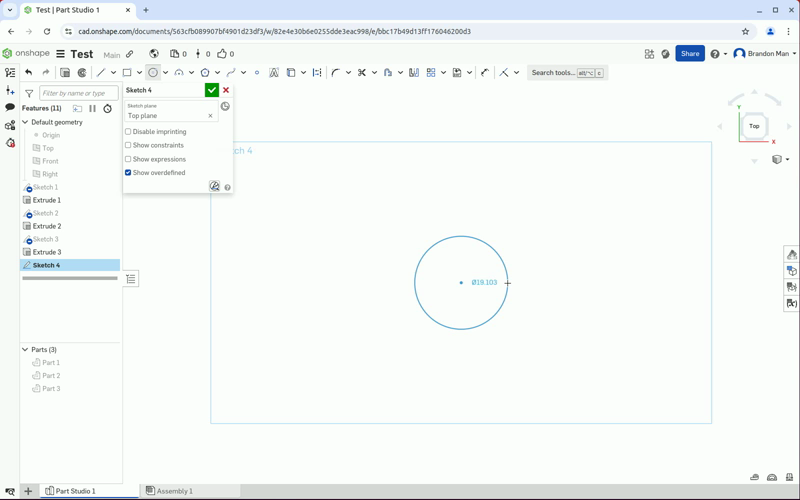
click(507, 282)
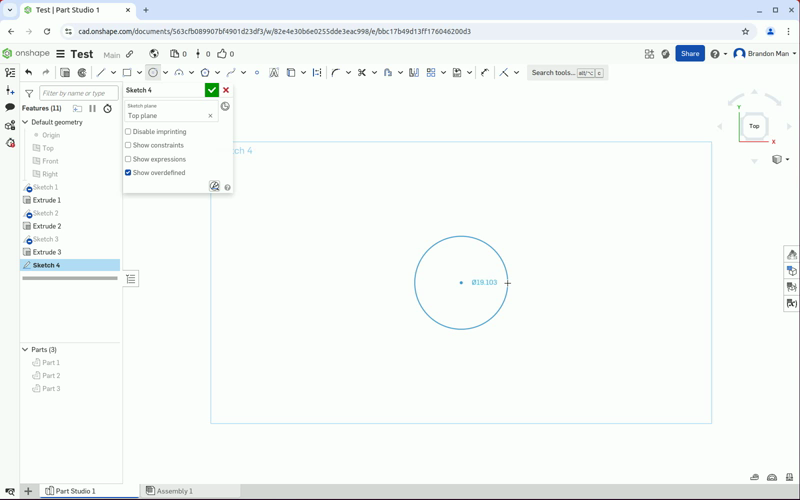
key(esc)
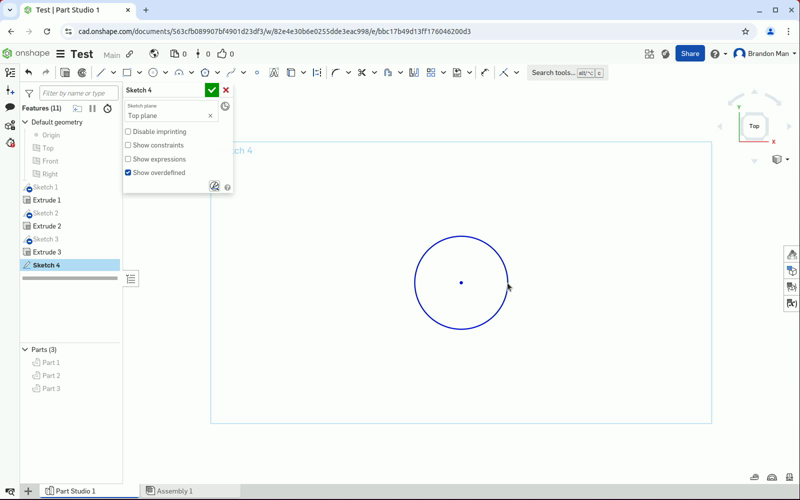
key(c)
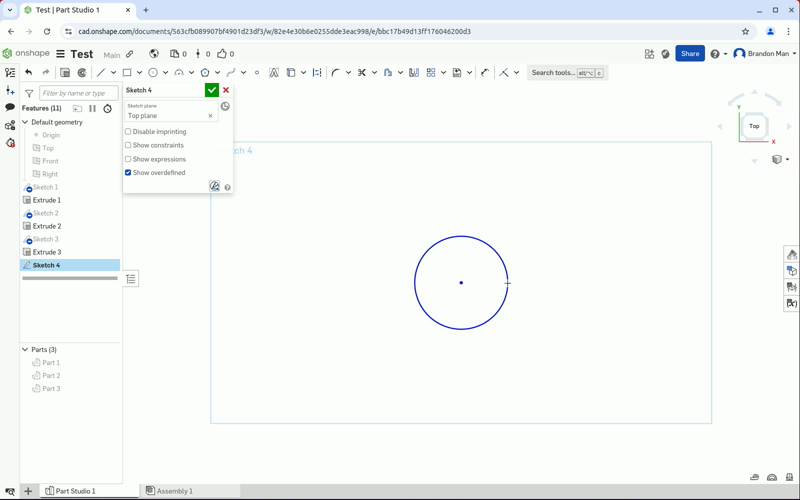
key_down(shift)
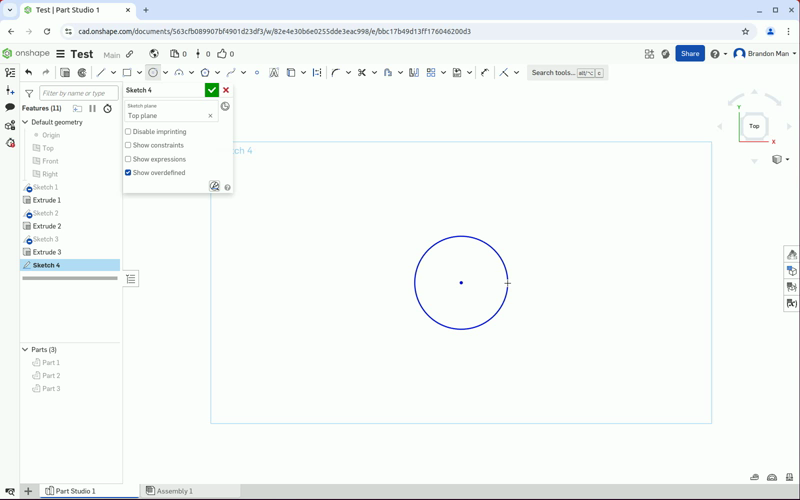
mouse_move(461, 282)
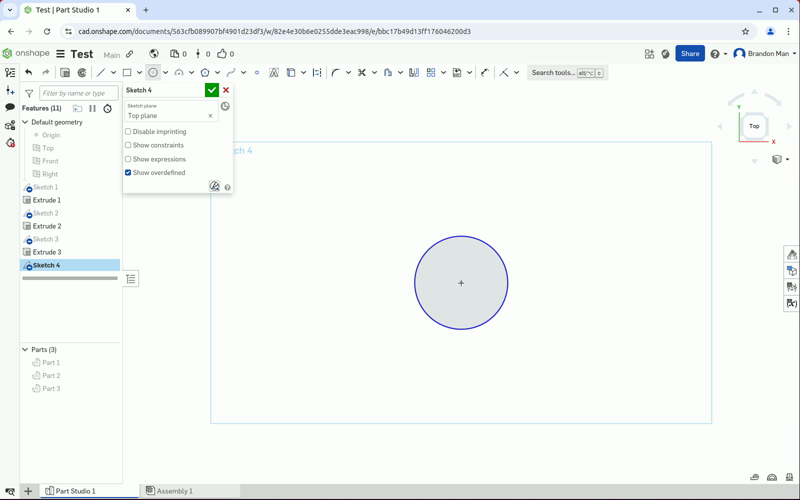
click(461, 282)
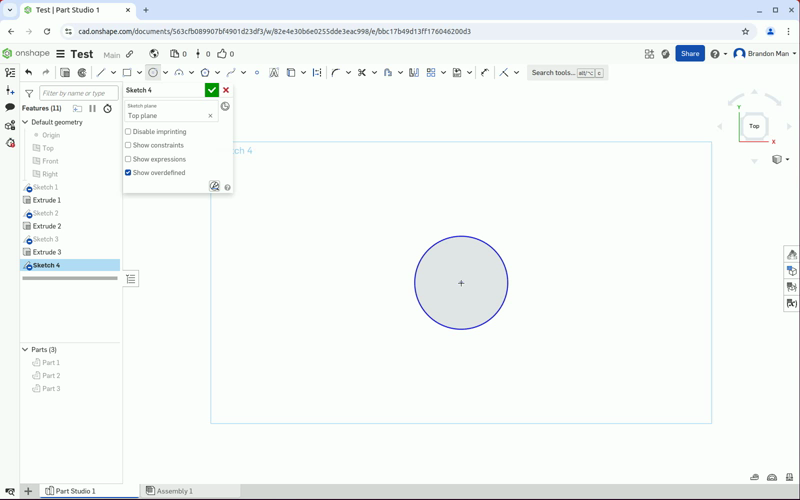
key_up(shift)
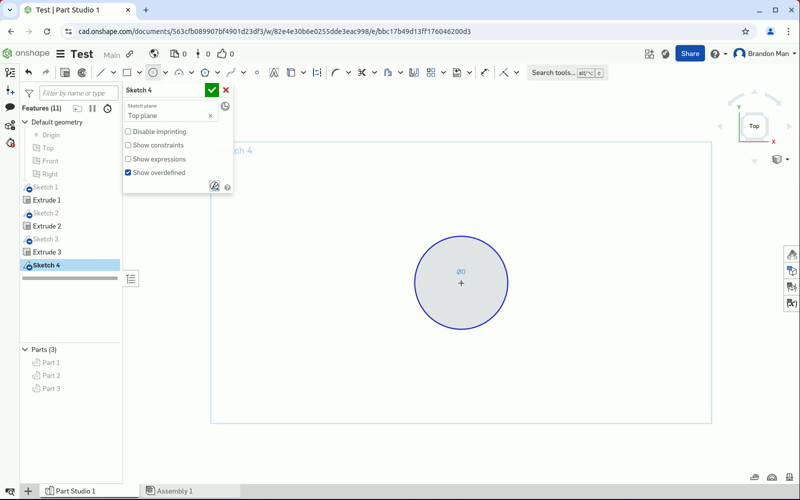
mouse_move(506, 282)
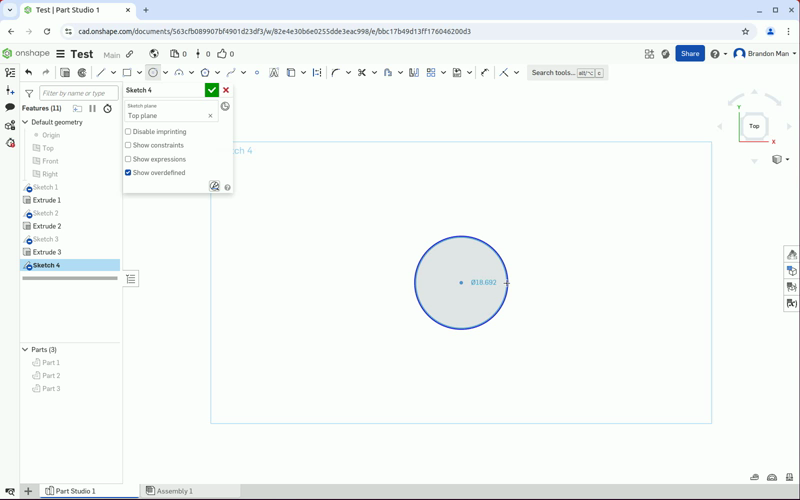
scroll(6)
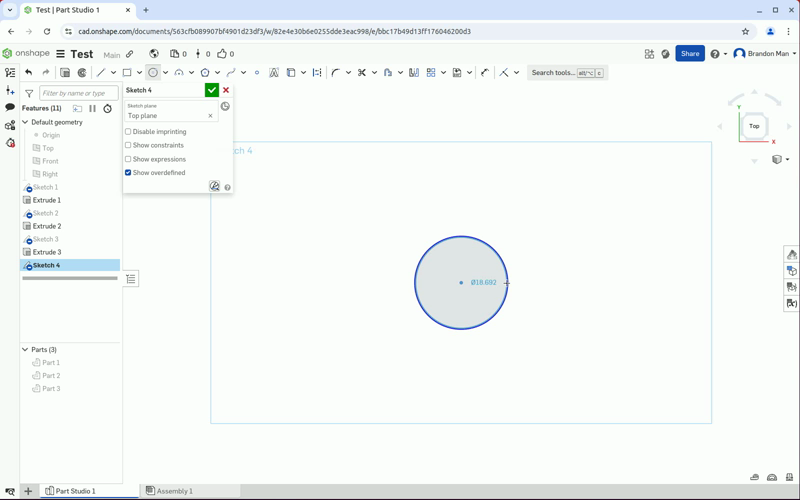
scroll(6)
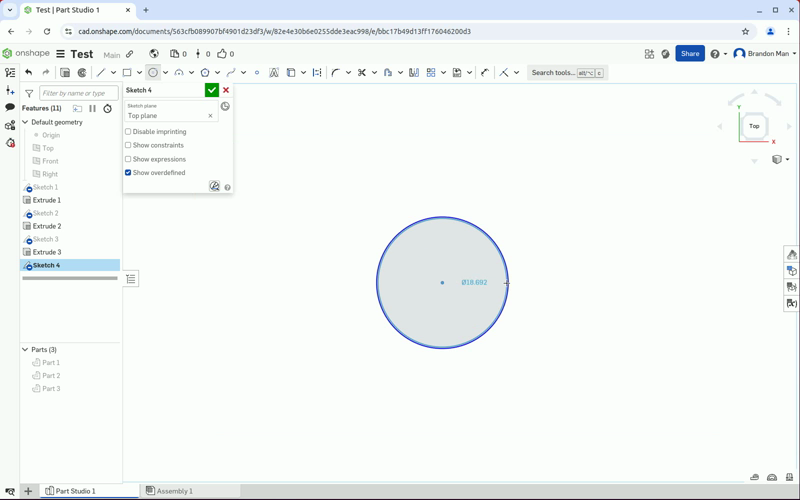
scroll(6)
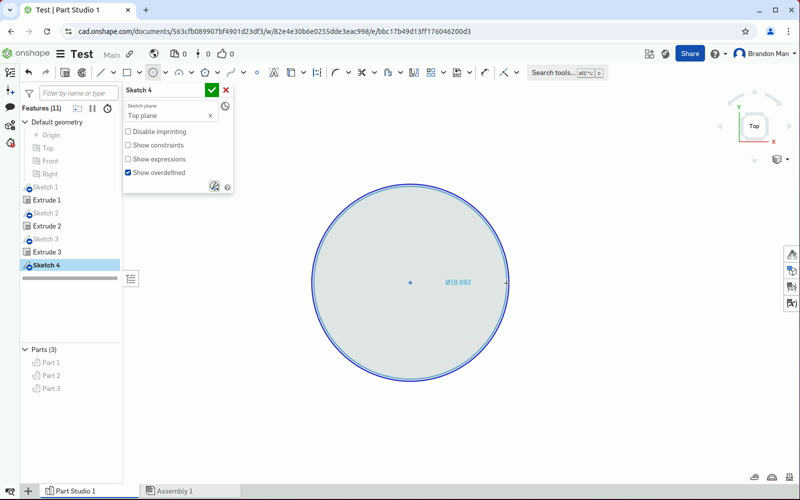
scroll(6)
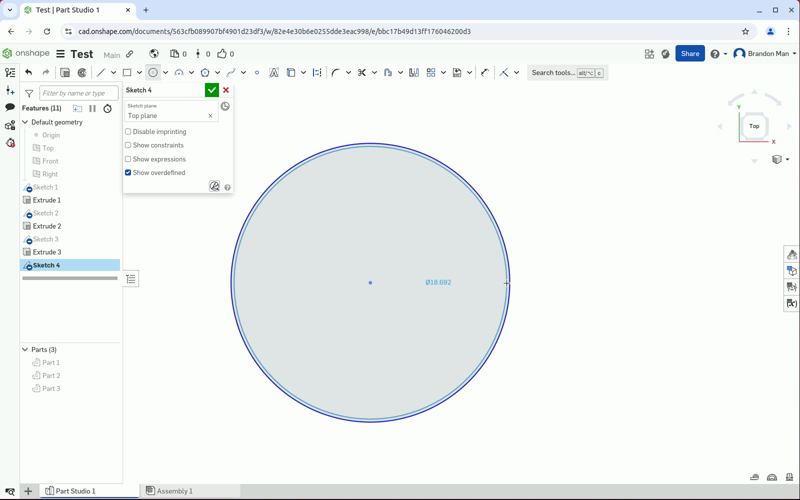
scroll(6)
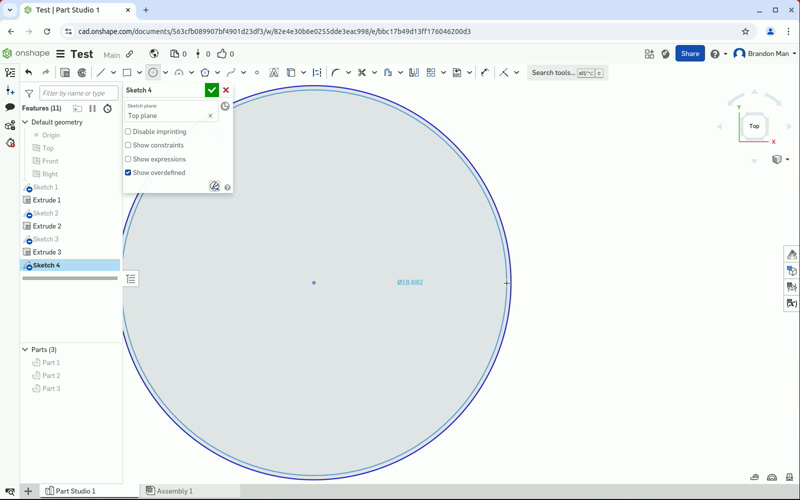
scroll(6)
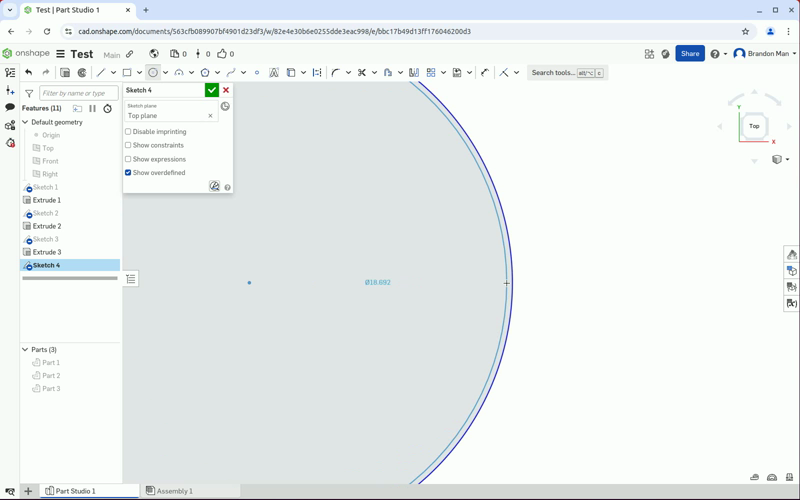
scroll(6)
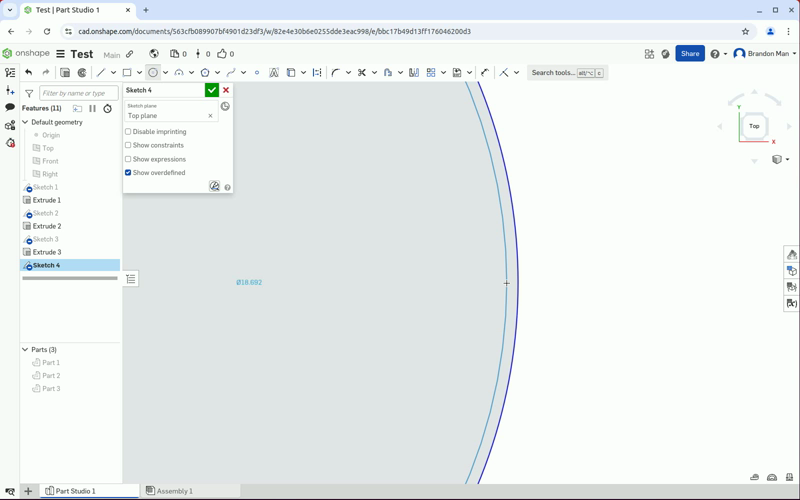
click(506, 282)
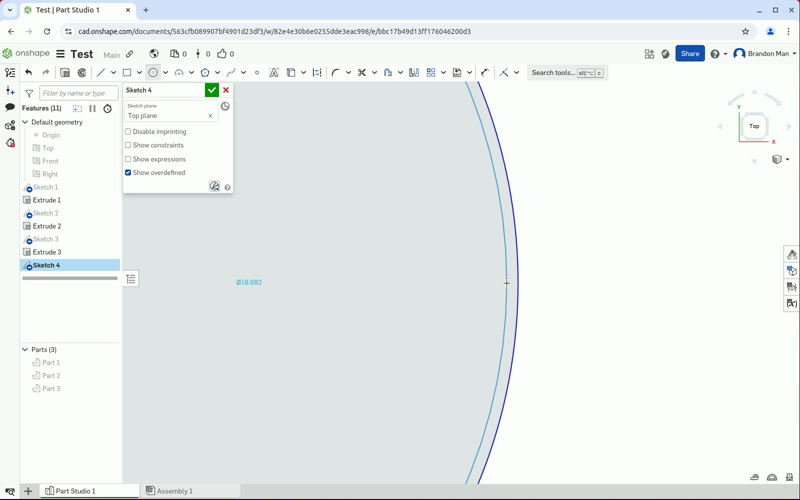
scroll(-6)
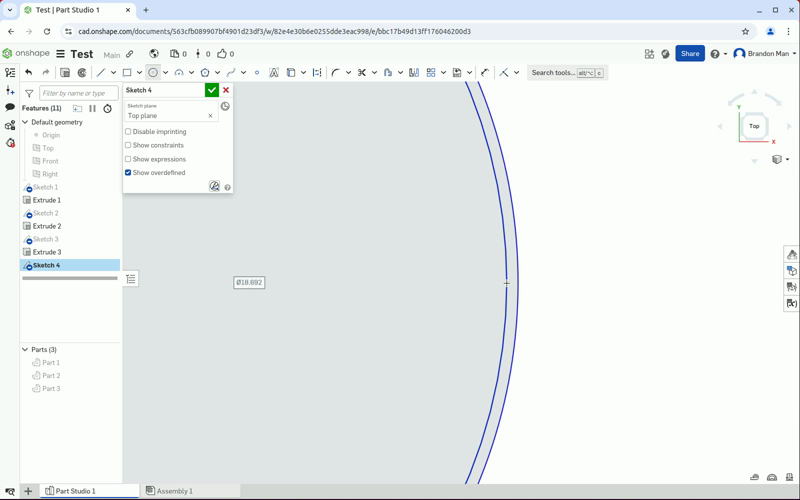
scroll(-6)
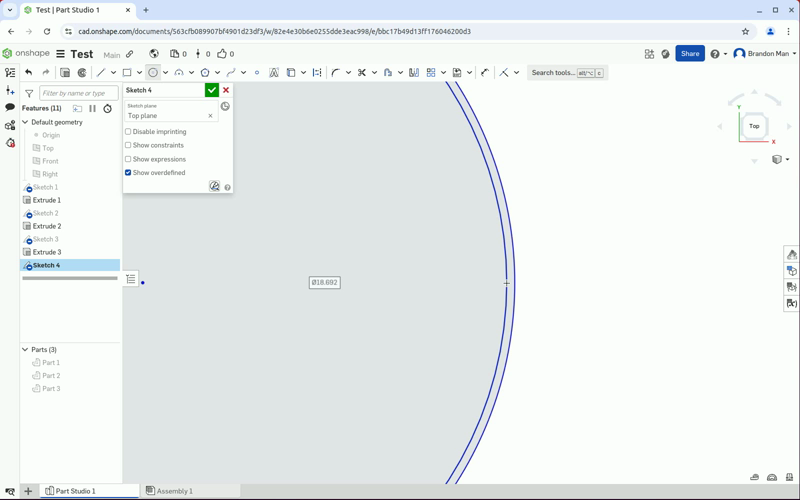
scroll(-6)
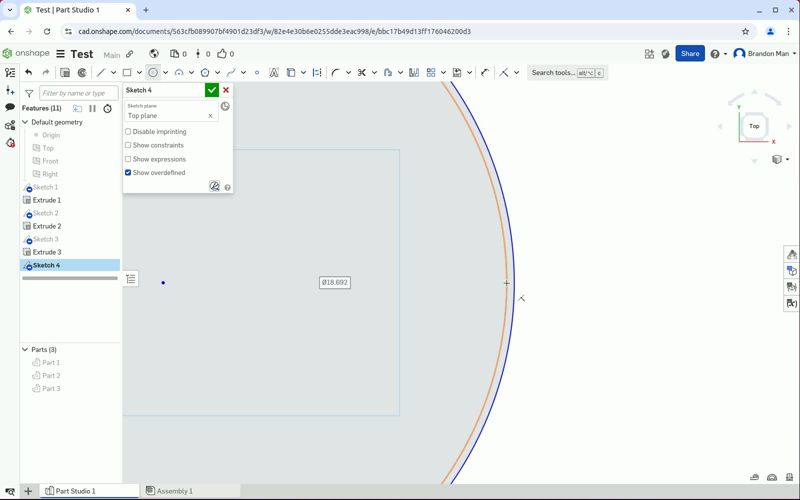
scroll(-6)
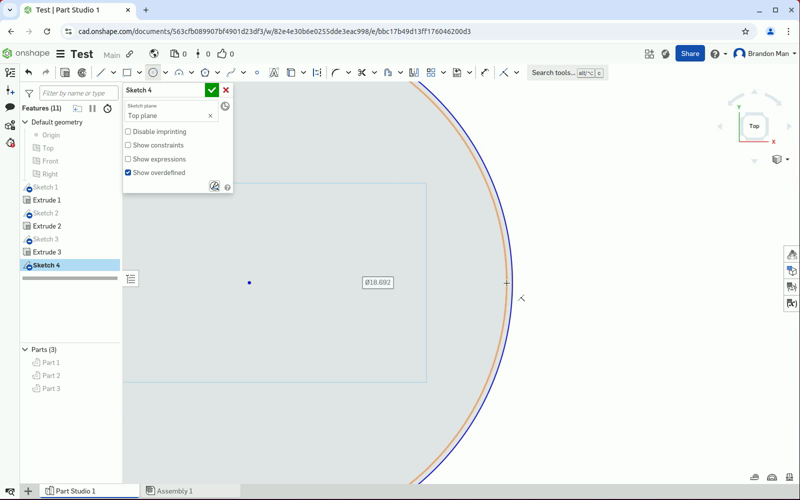
scroll(-6)
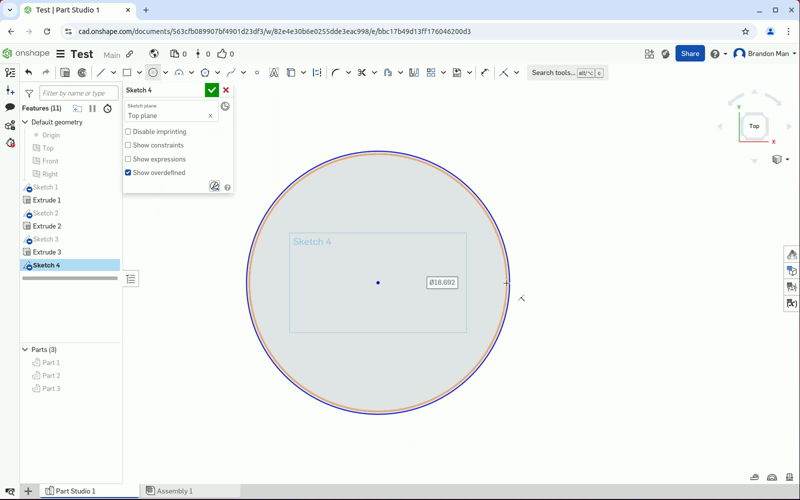
scroll(-6)
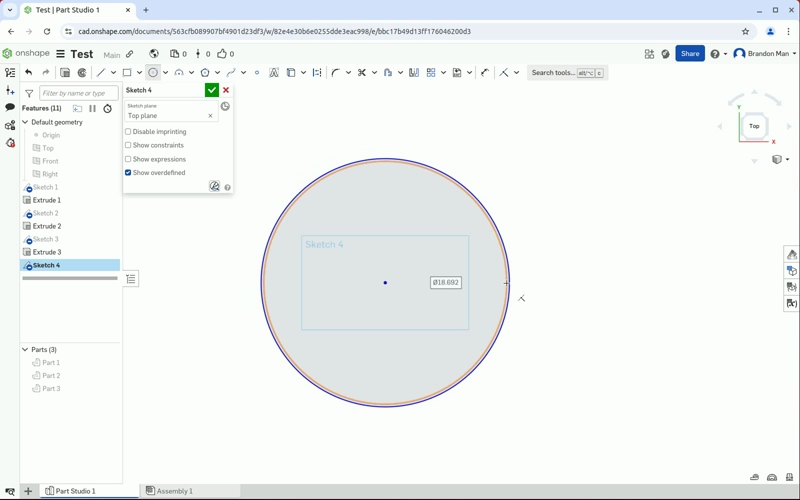
scroll(-6)
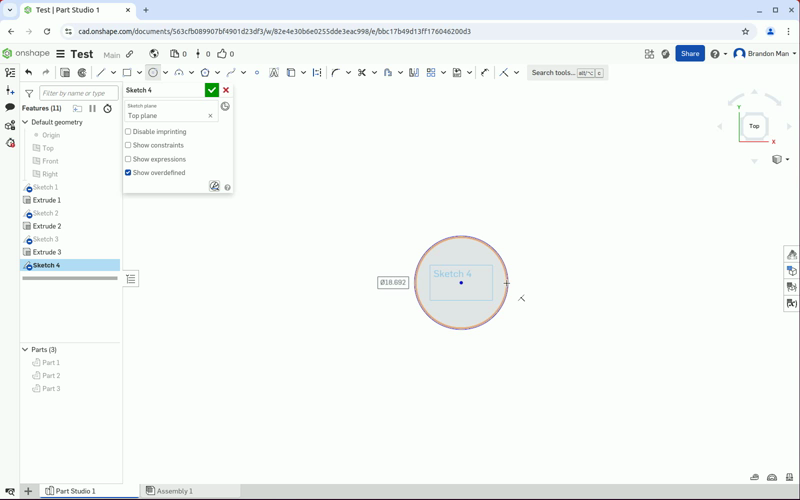
key(esc)
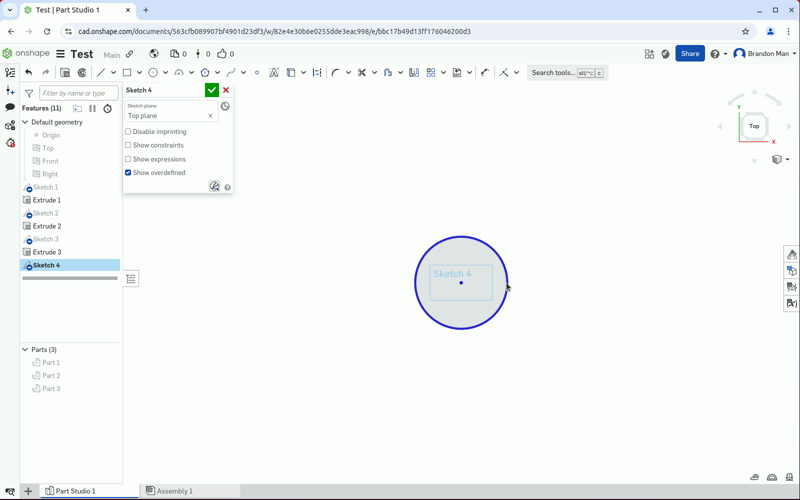
mouse_move(475, 326)
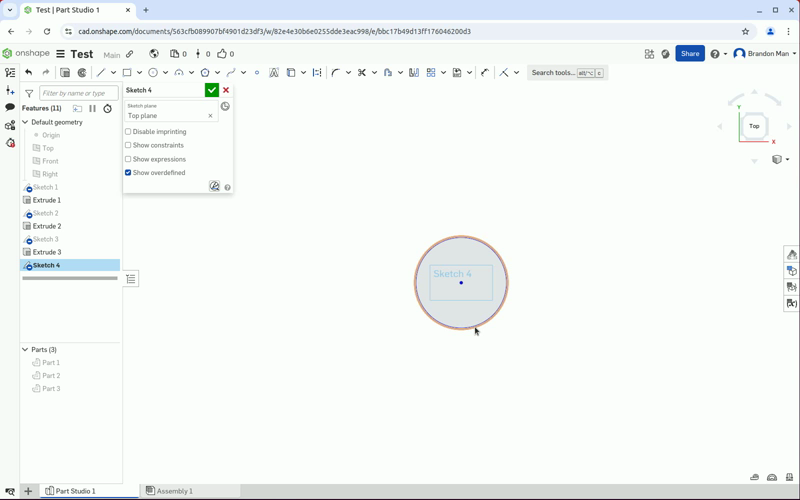
scroll(6)
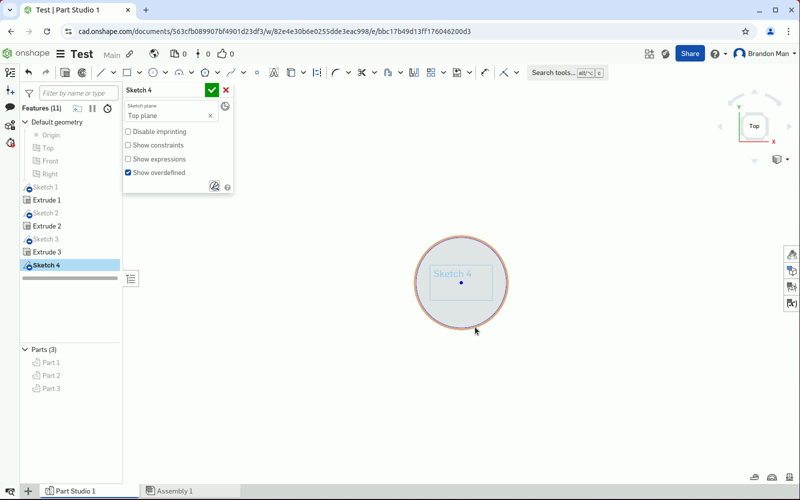
scroll(6)
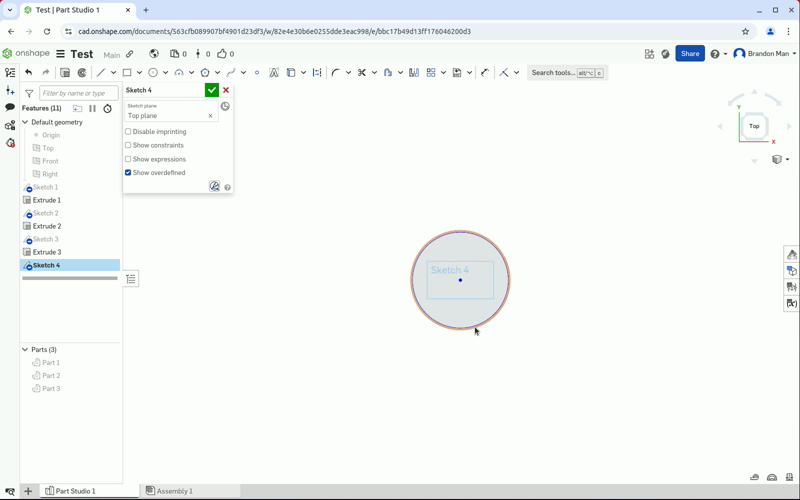
scroll(6)
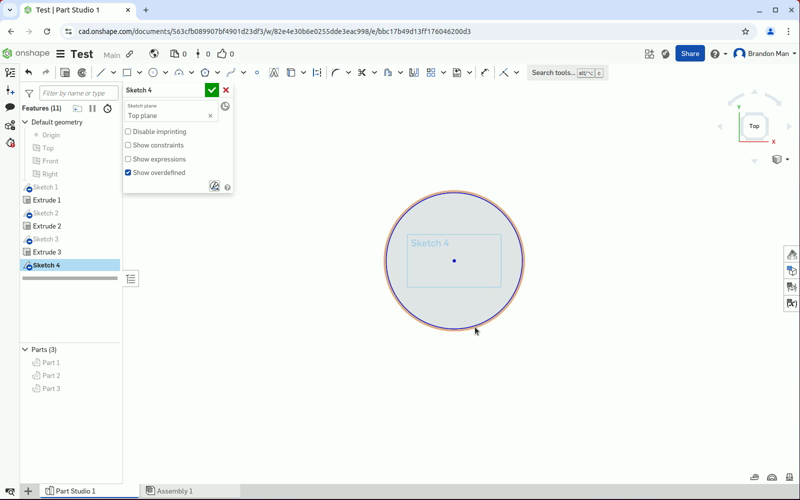
scroll(6)
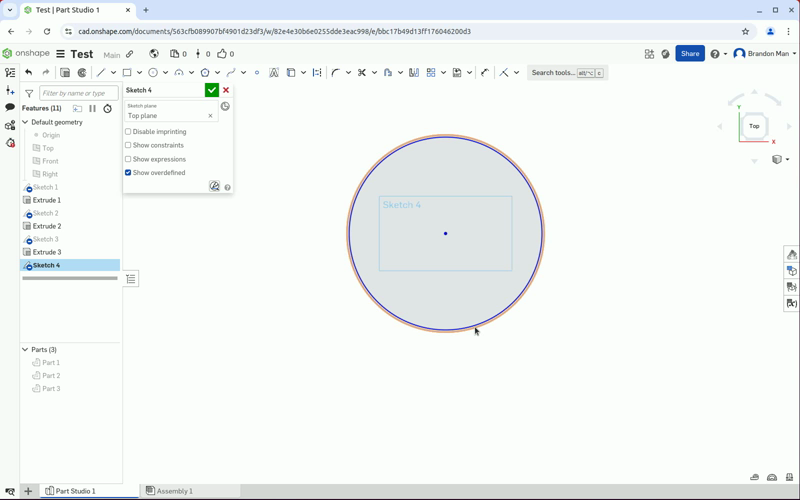
scroll(6)
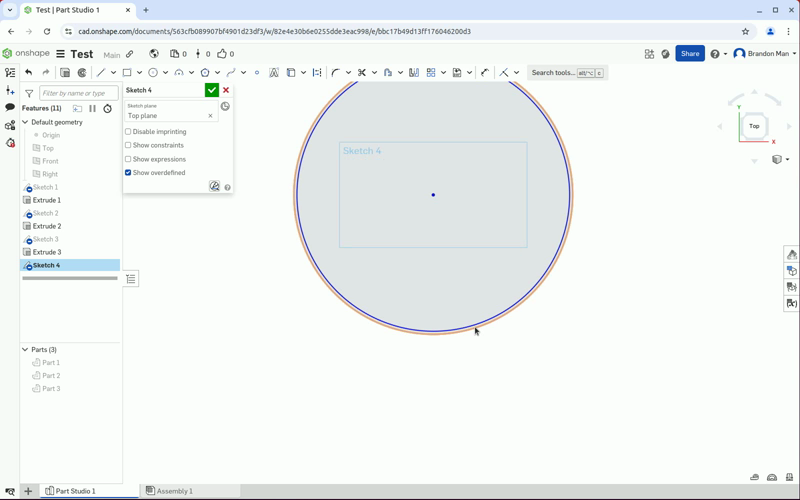
scroll(6)
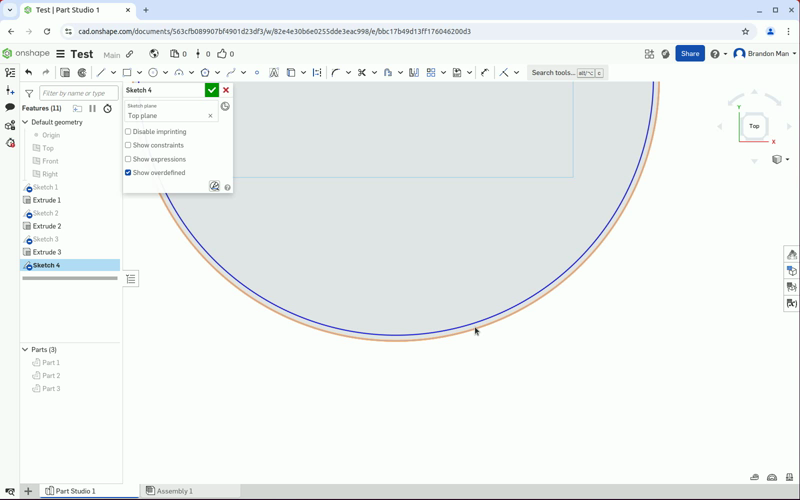
scroll(6)
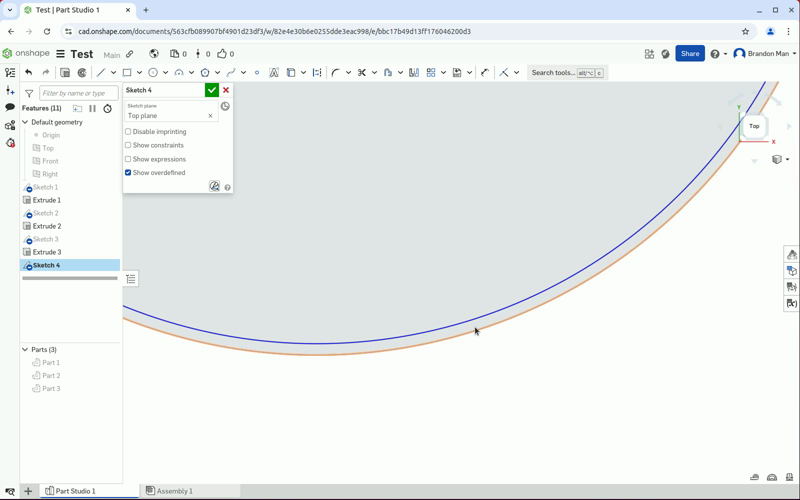
click(475, 326)
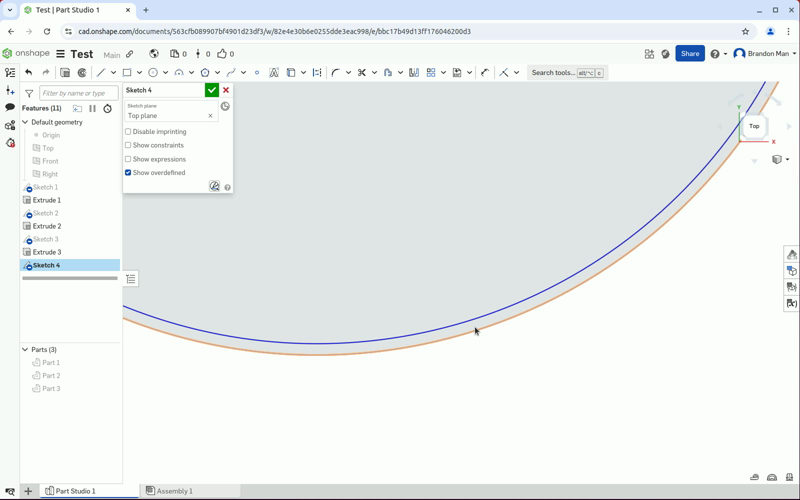
scroll(-6)
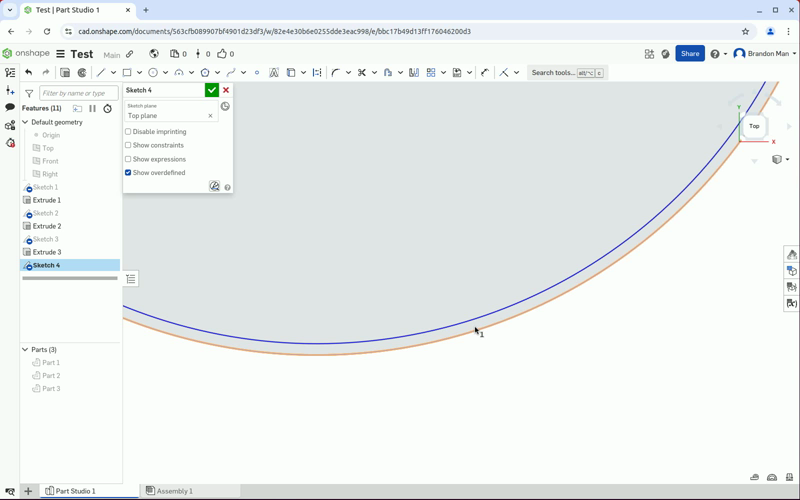
scroll(-6)
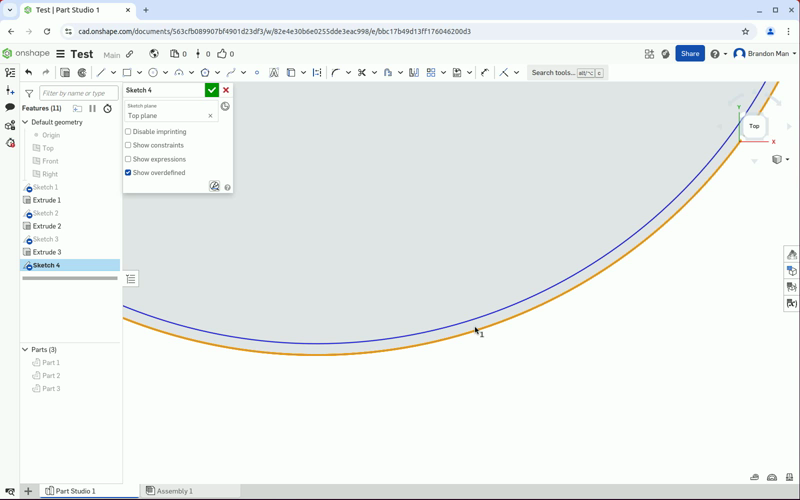
scroll(-6)
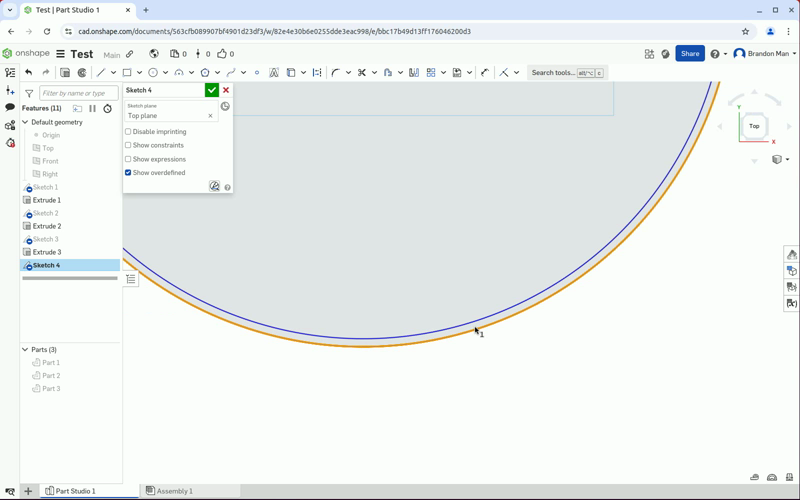
scroll(-6)
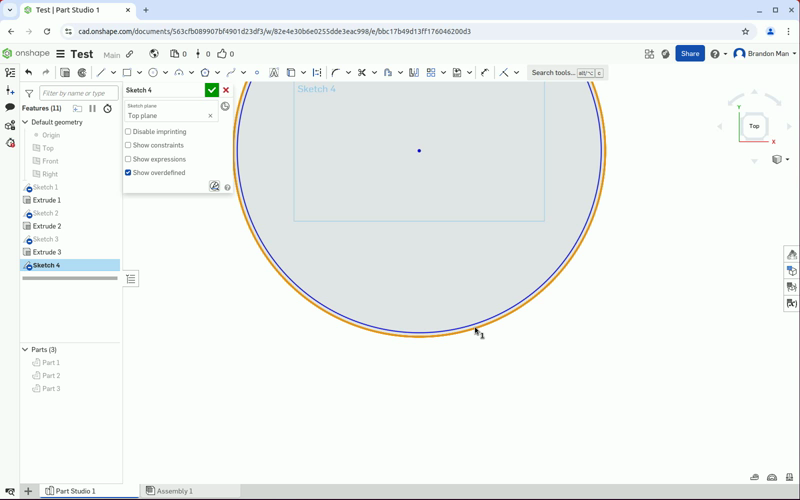
scroll(-6)
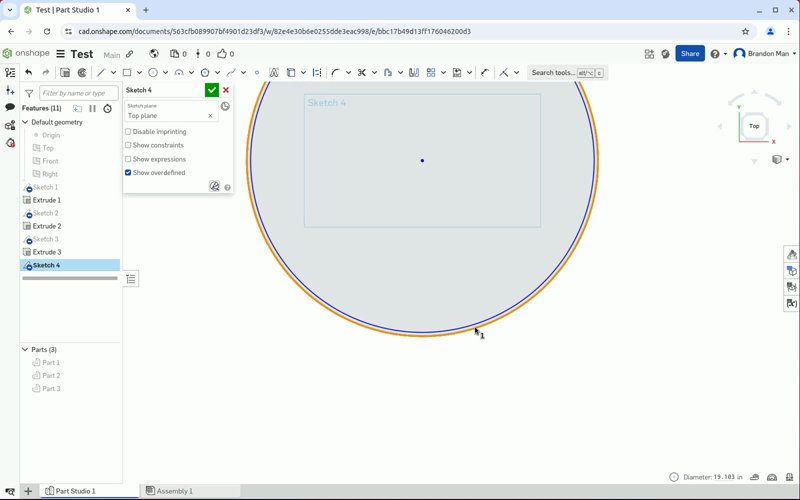
scroll(-6)
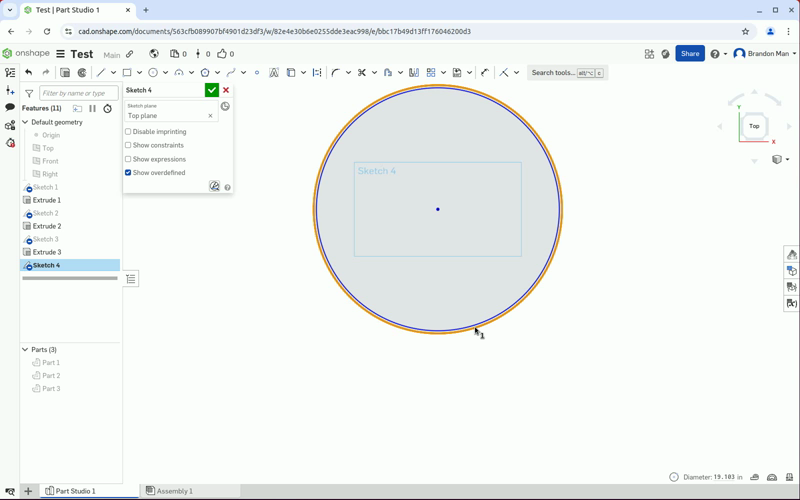
scroll(-6)
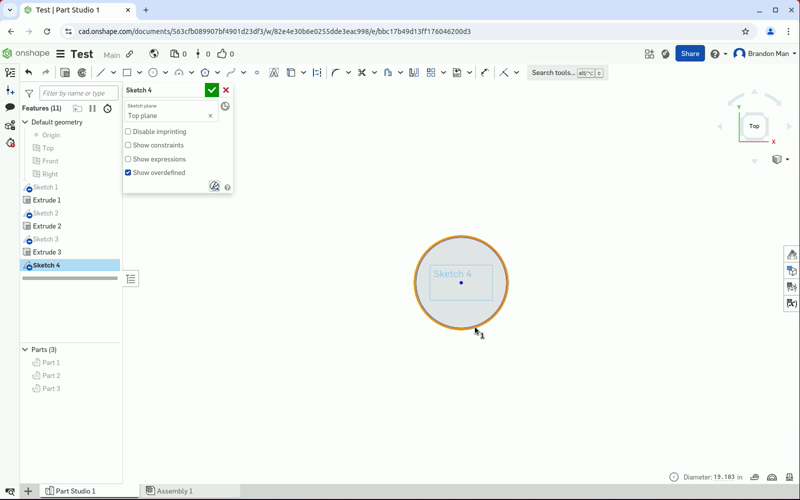
mouse_move(73, 352)
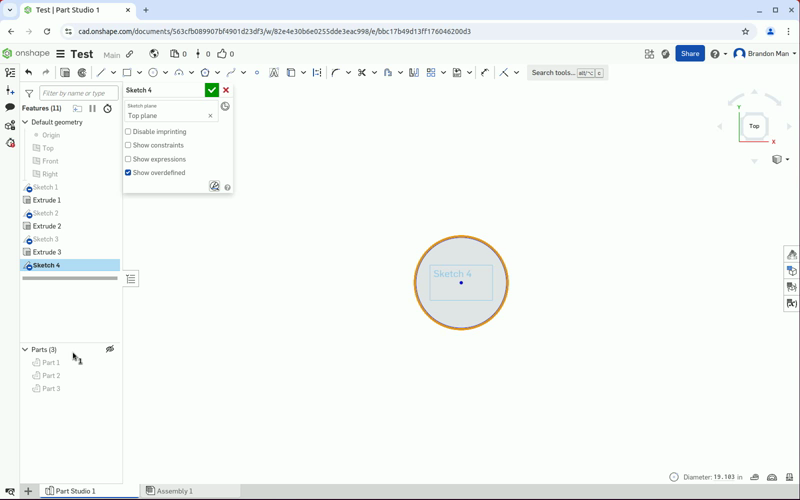
key(shift+y)
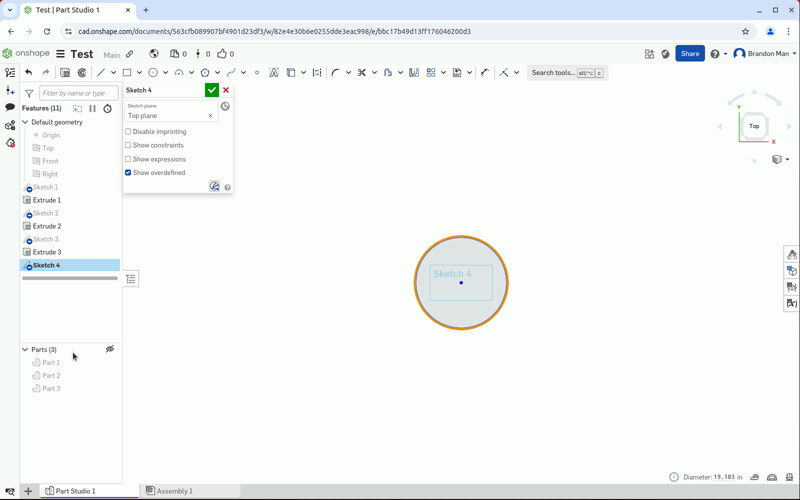
key(shift+e)
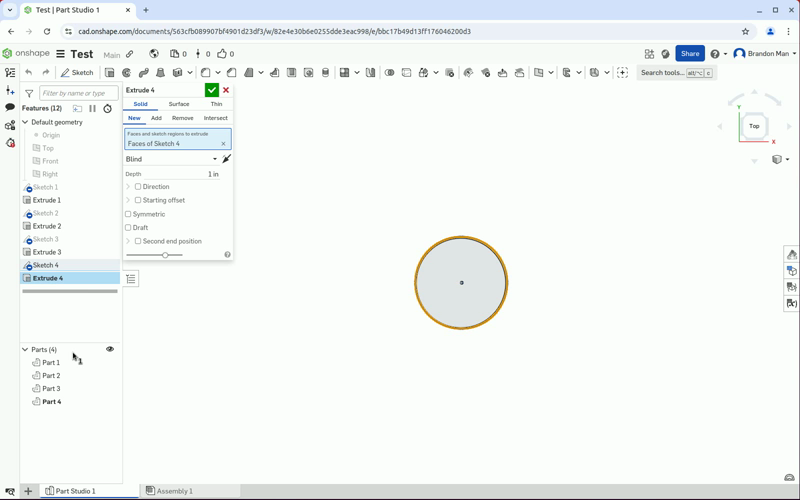
mouse_move(143, 106)
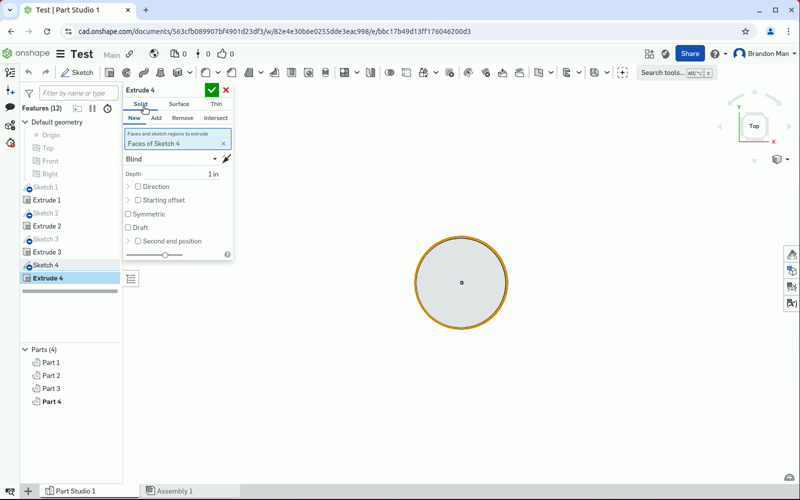
click(143, 106)
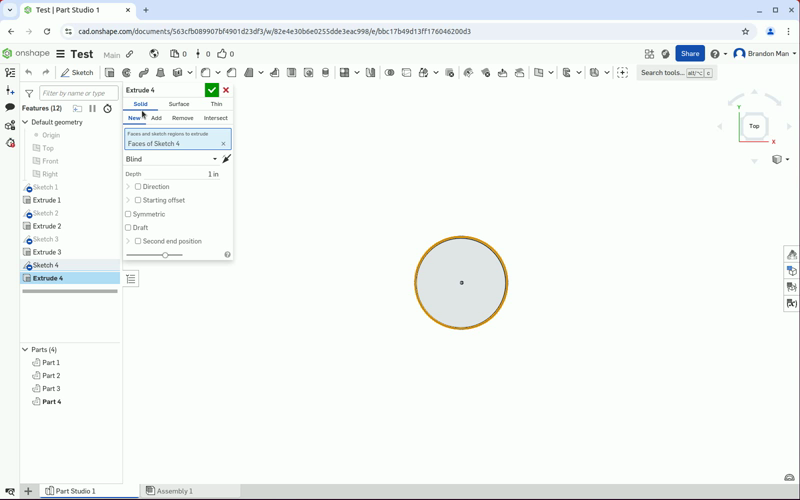
mouse_move(137, 120)
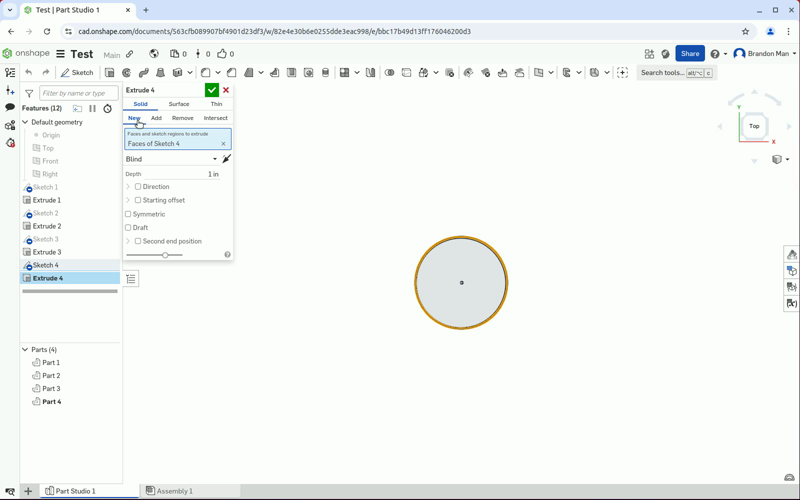
click(137, 120)
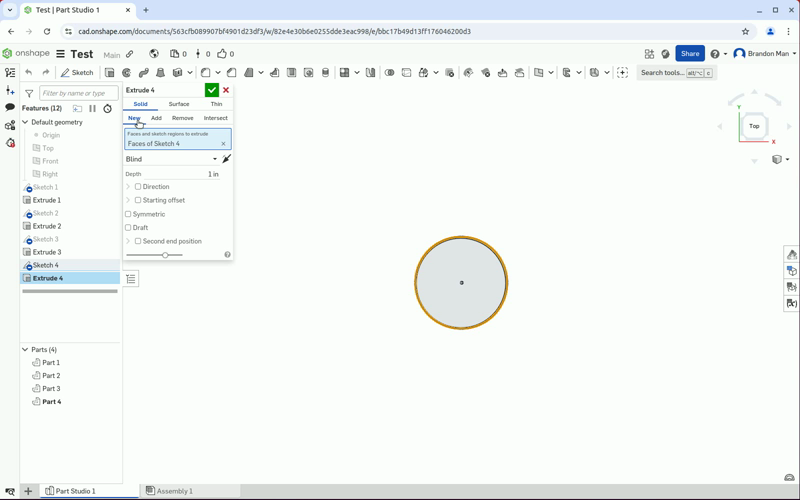
key(tab, 4)
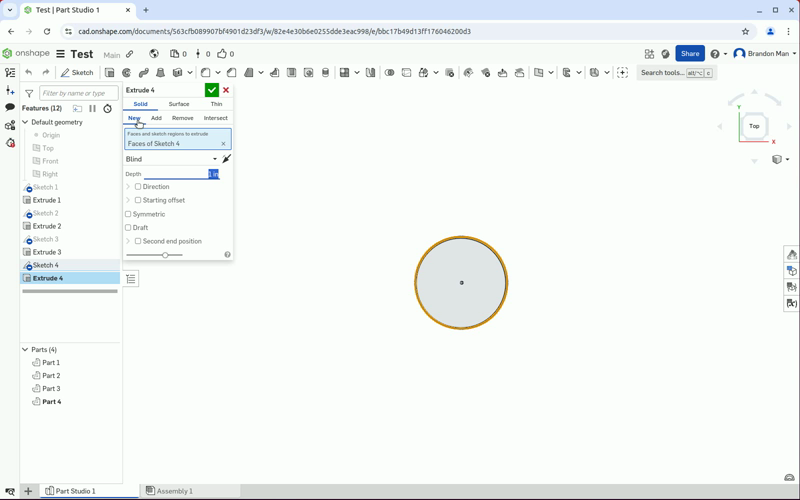
text(-4.574)
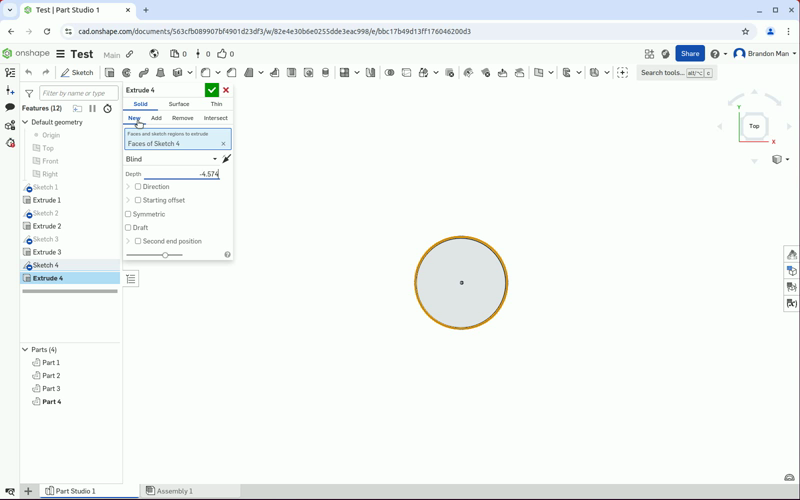
key(enter)
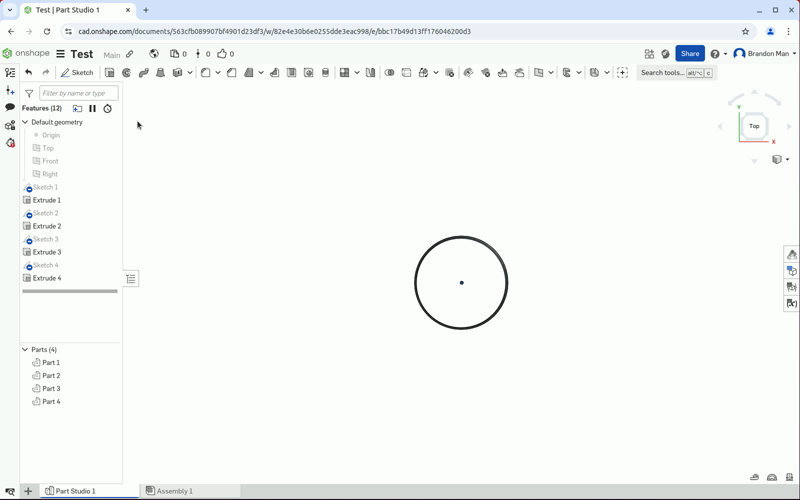
key(shift+h)
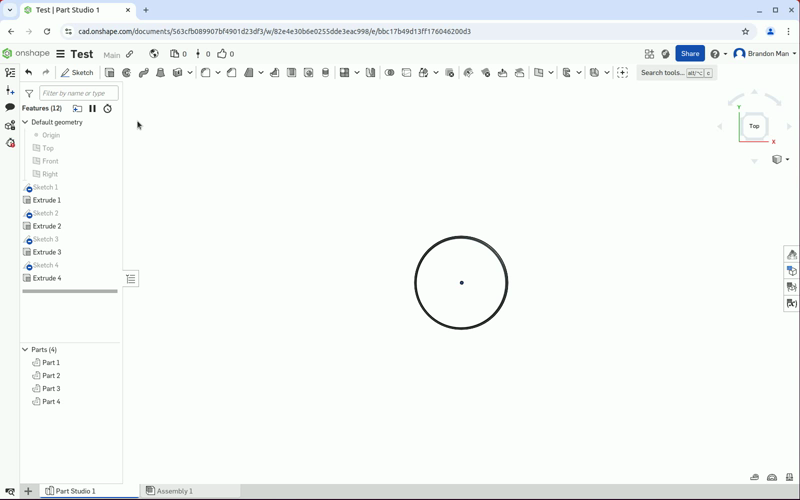
key(shift+h)
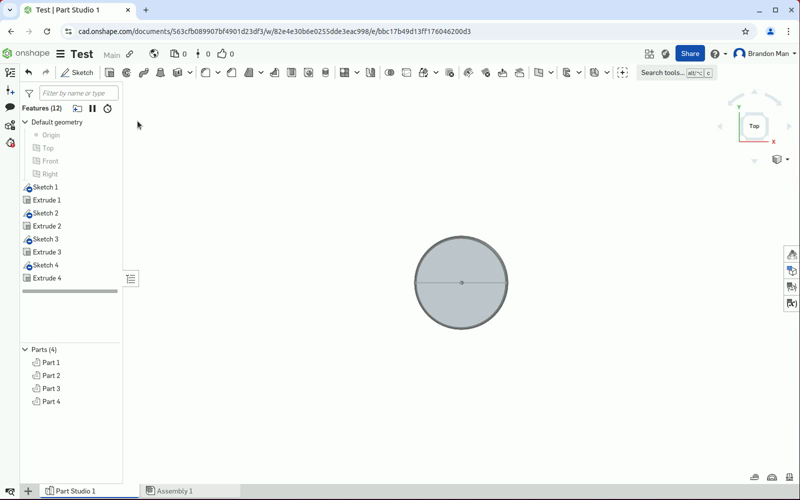
key(shift+7)
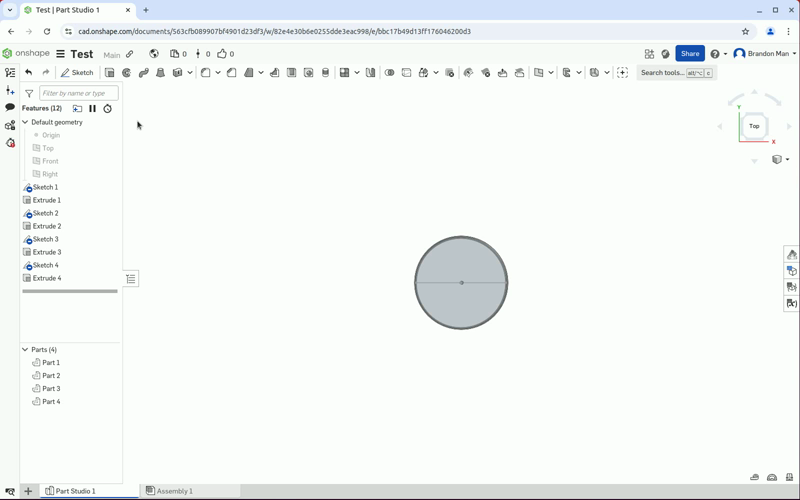
key(up, 3)
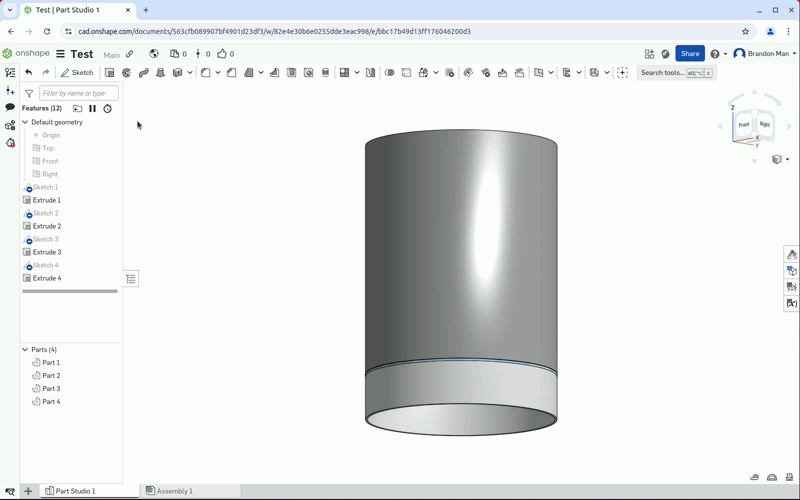
key(left, 3)
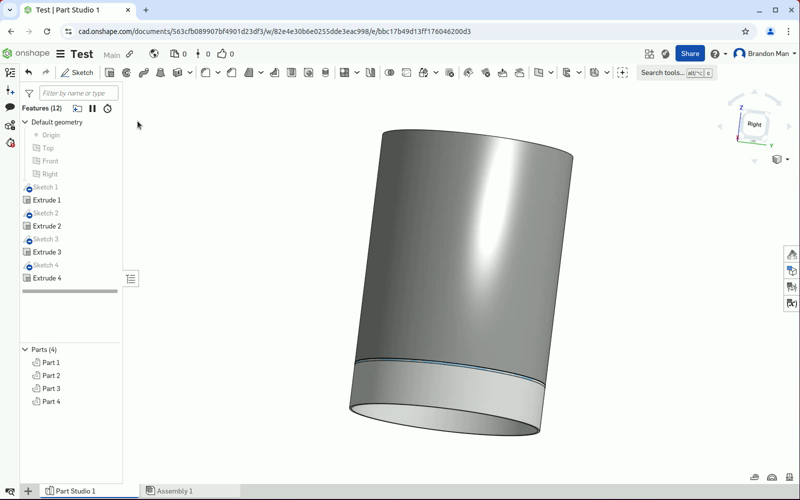
key(right, 3)
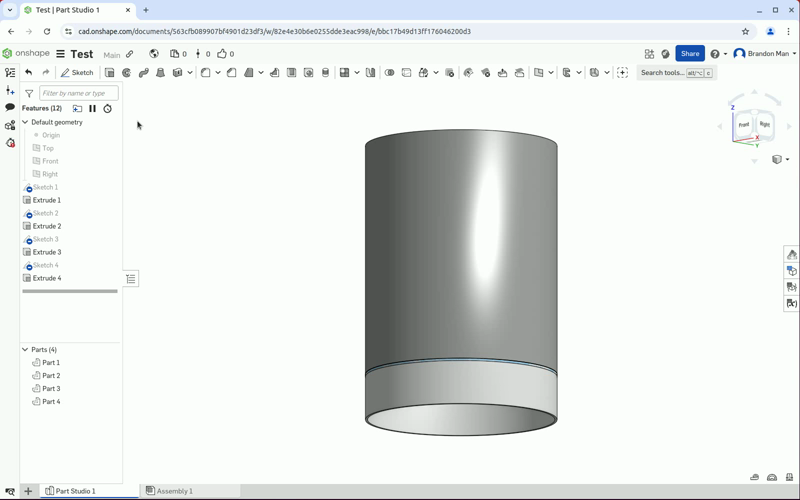
key(down, 3)
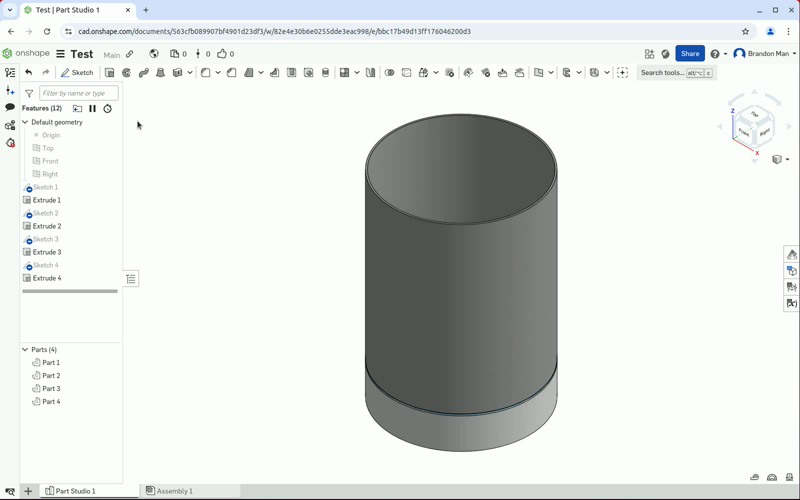
mouse_move(73, 189)
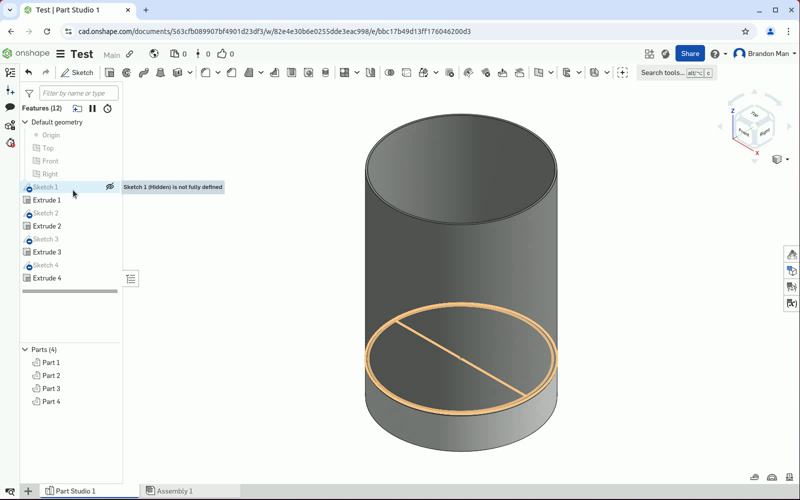
click(73, 189)